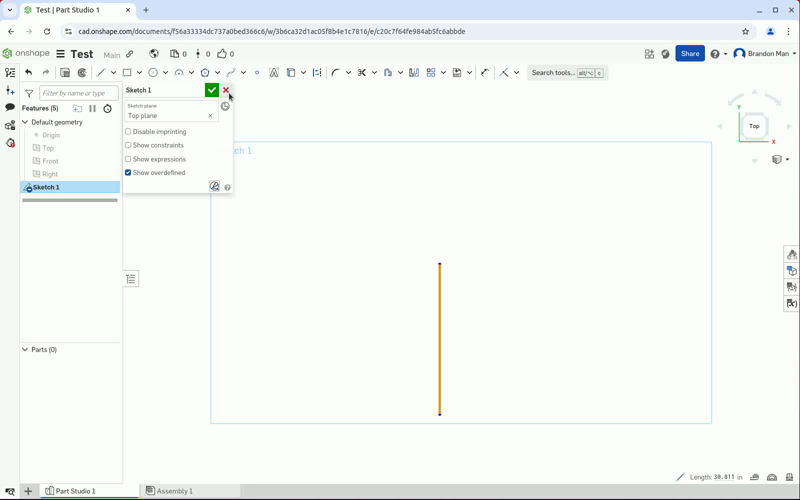
key(shift+h)
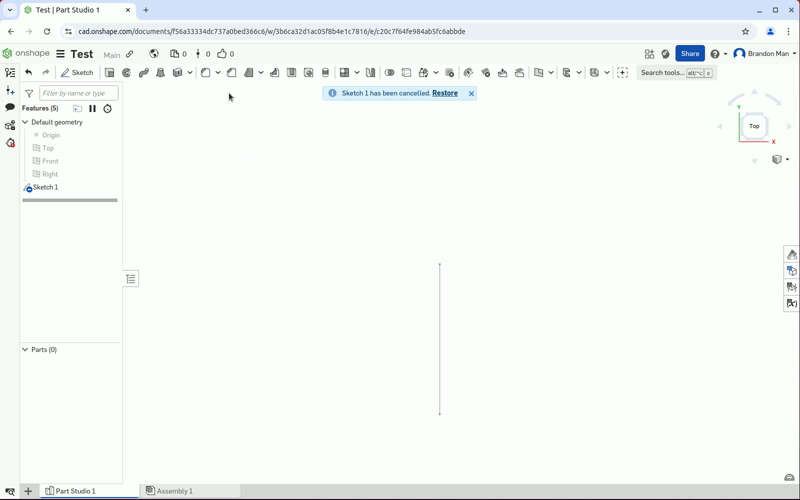
key(shift+s)
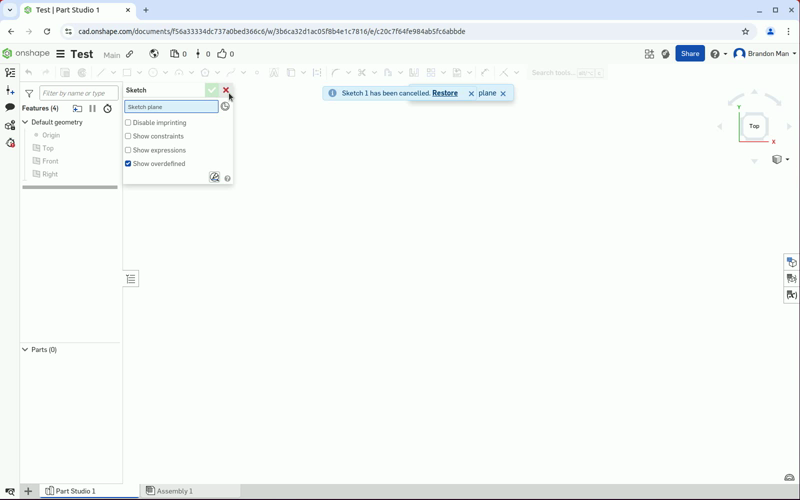
mouse_move(73, 150)
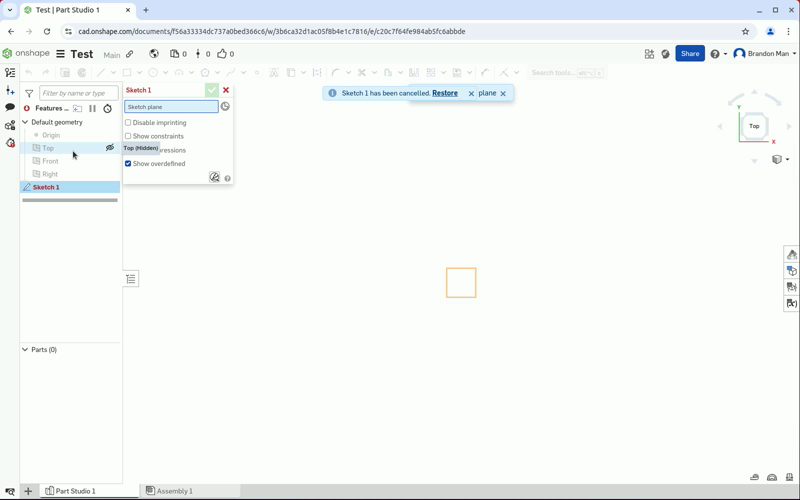
click(73, 150)
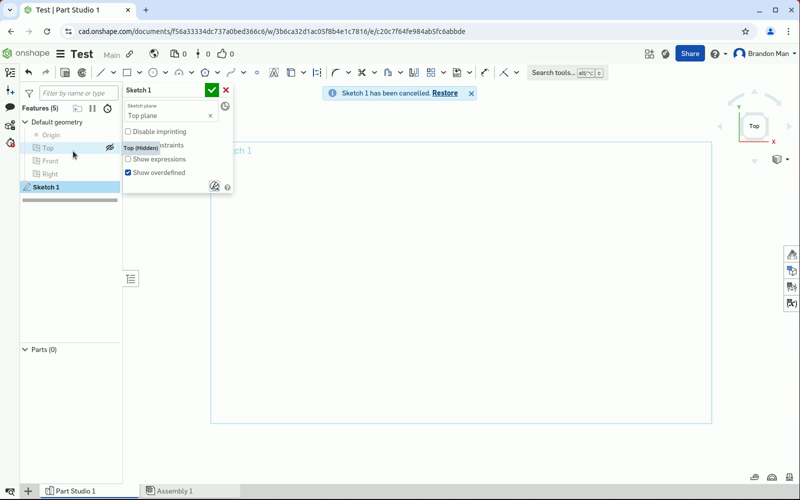
mouse_move(73, 352)
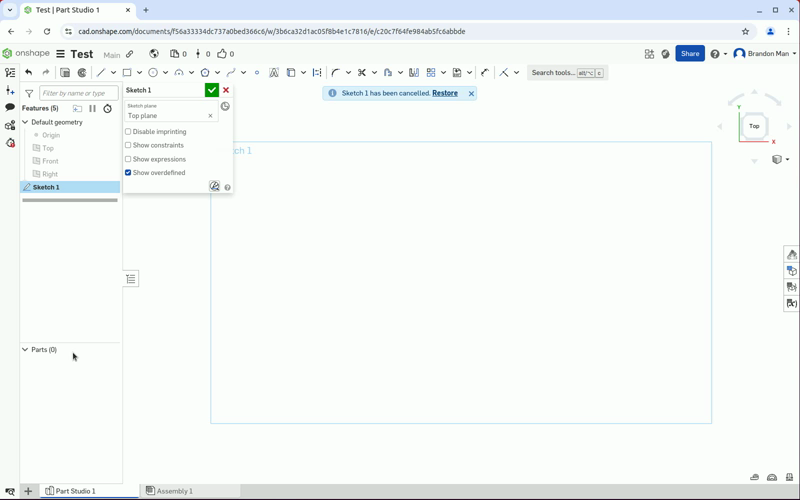
key(y)
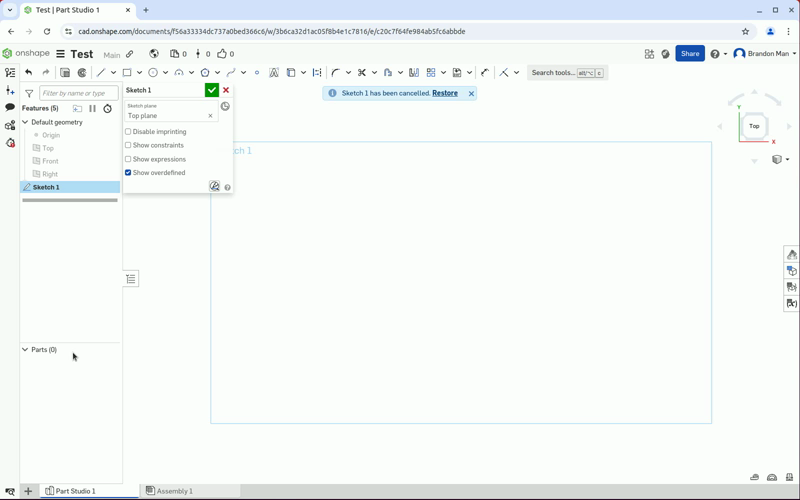
key(l)
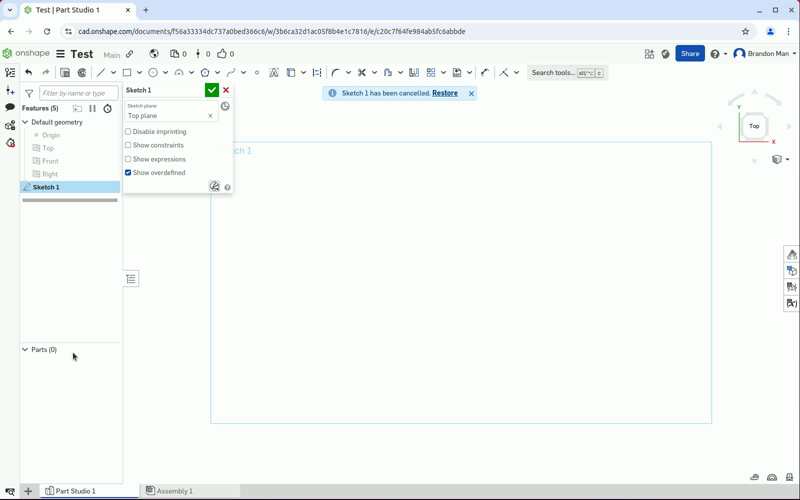
key_down(shift)
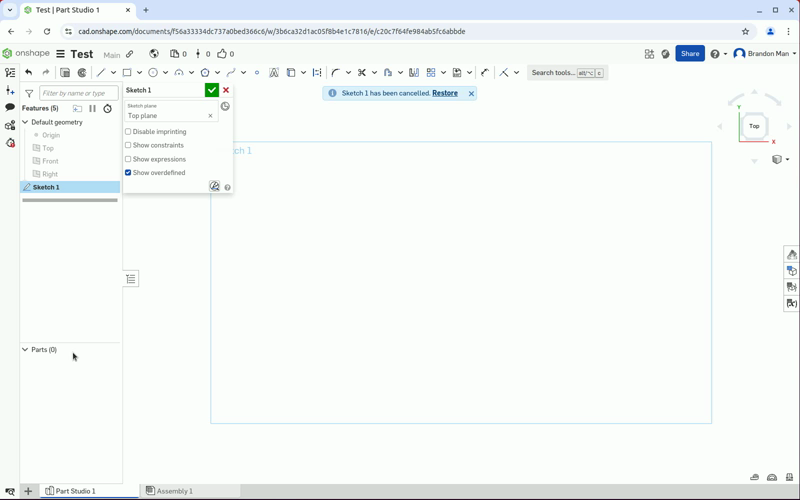
mouse_move(356, 314)
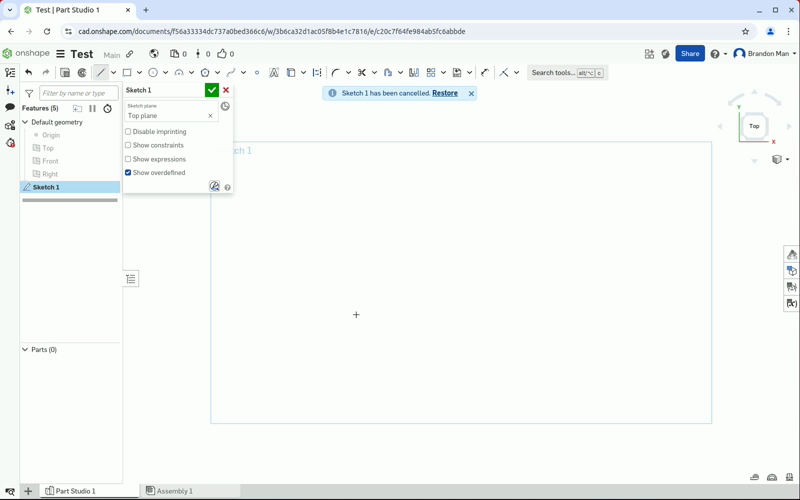
click(356, 314)
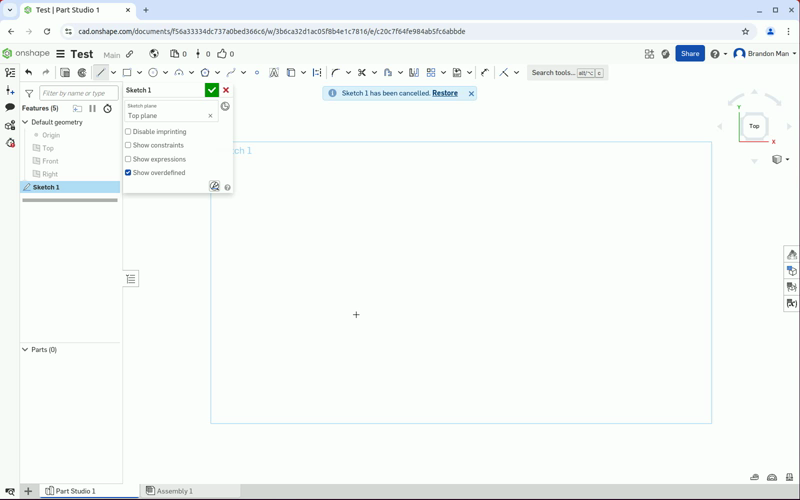
key_up(shift)
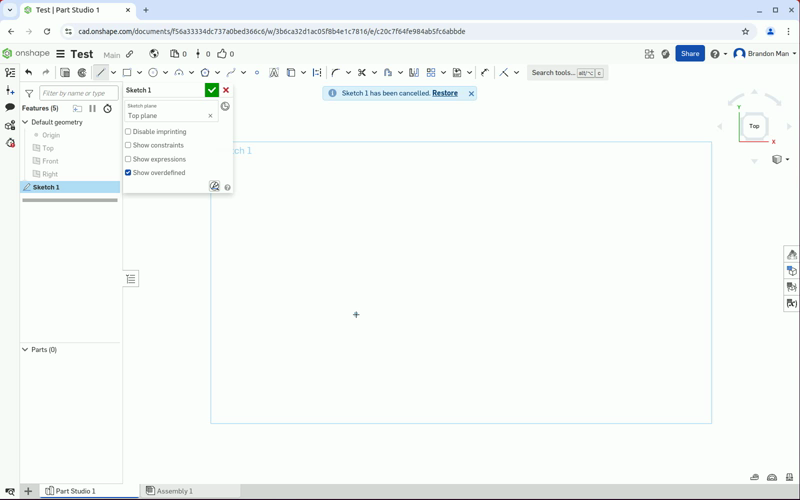
key_down(shift)
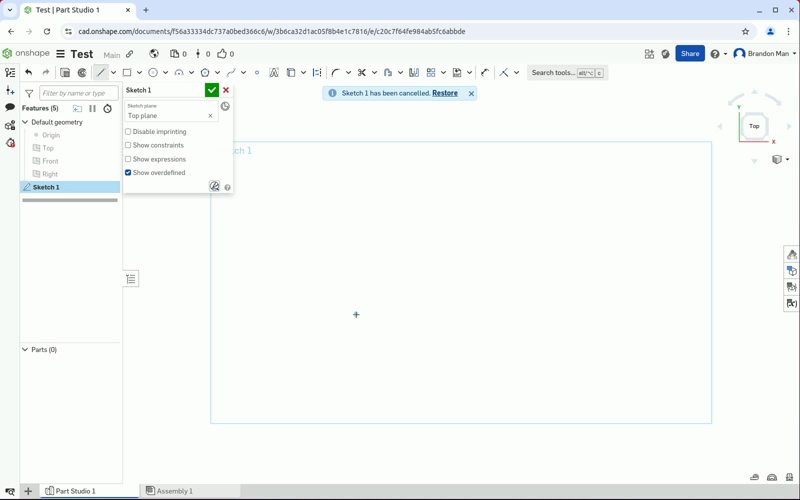
mouse_move(565, 314)
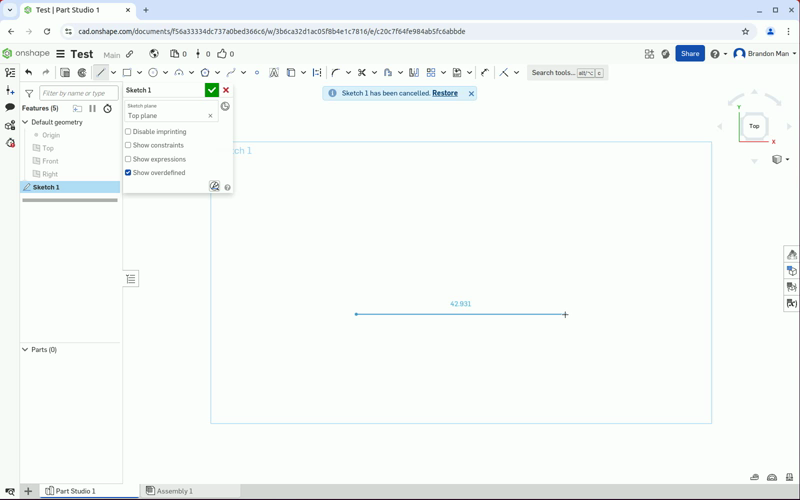
click(565, 314)
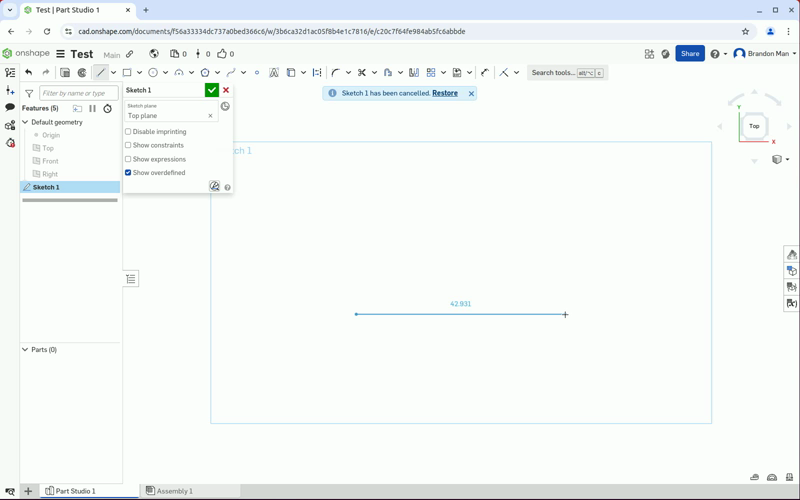
key_up(shift)
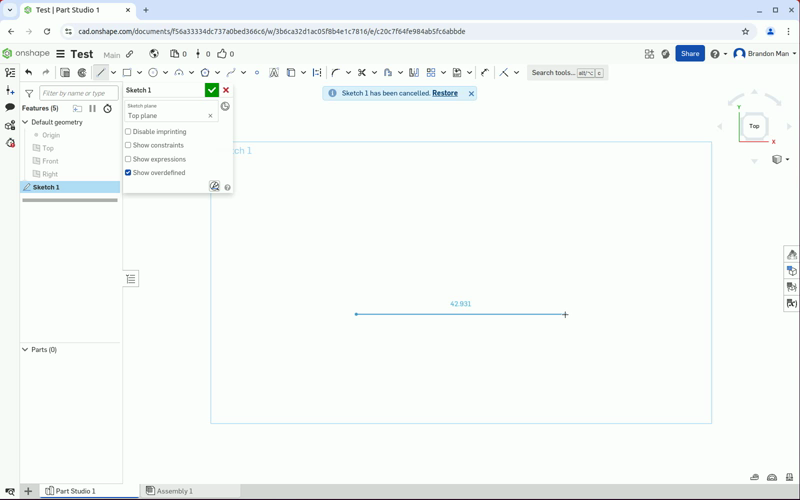
key_down(shift)
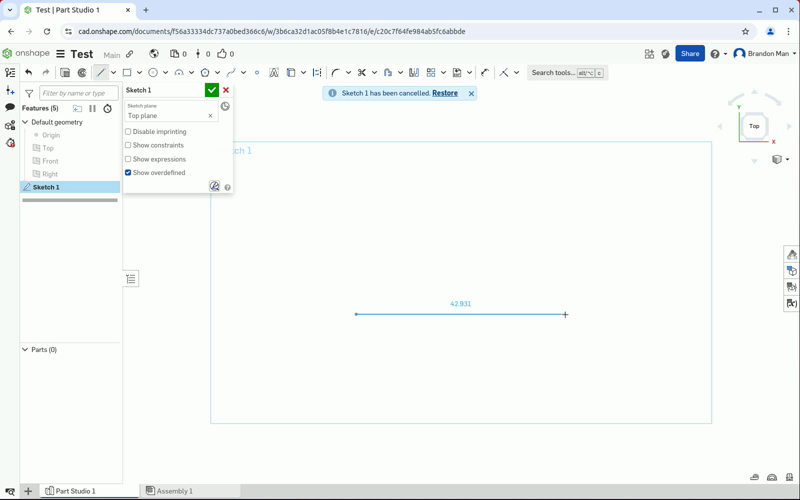
mouse_move(565, 250)
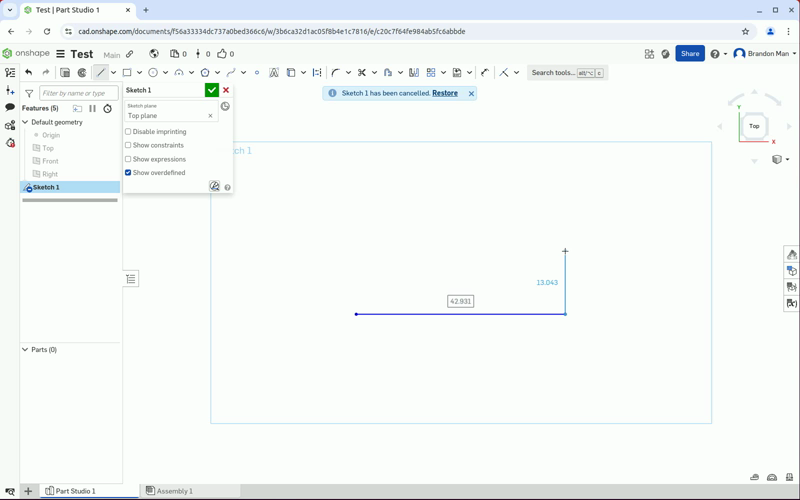
click(565, 250)
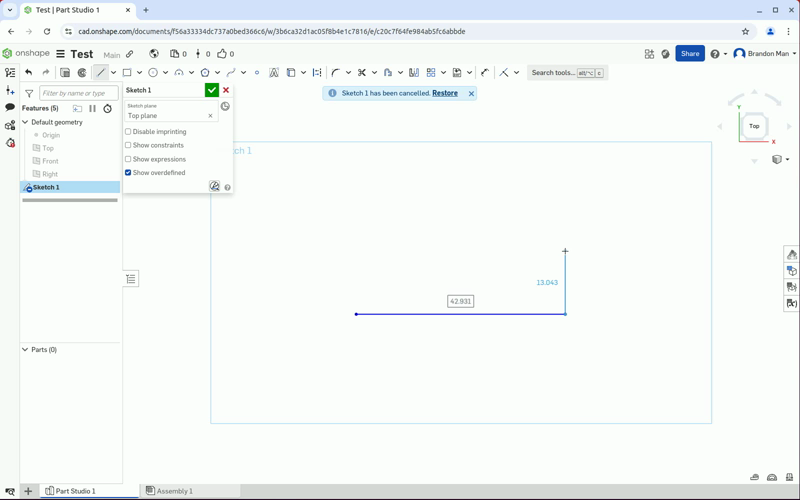
key_up(shift)
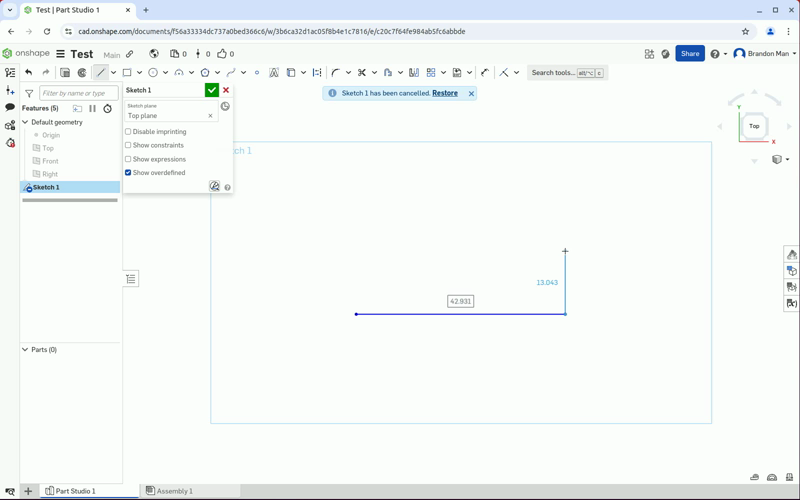
key_down(shift)
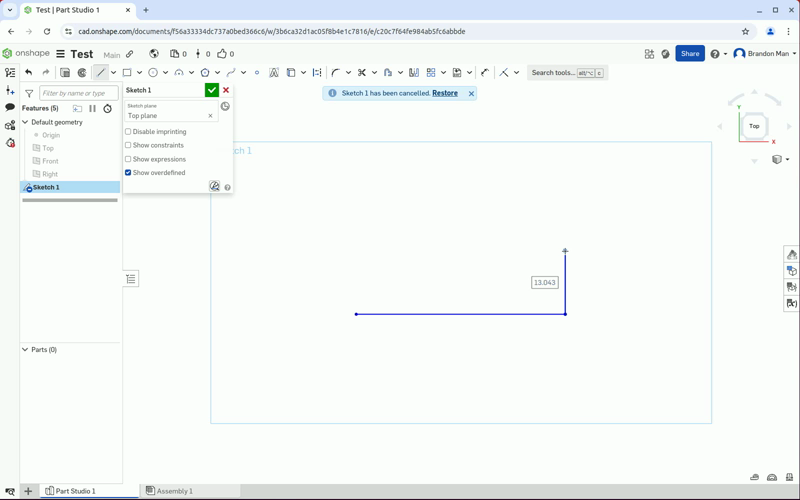
mouse_move(356, 250)
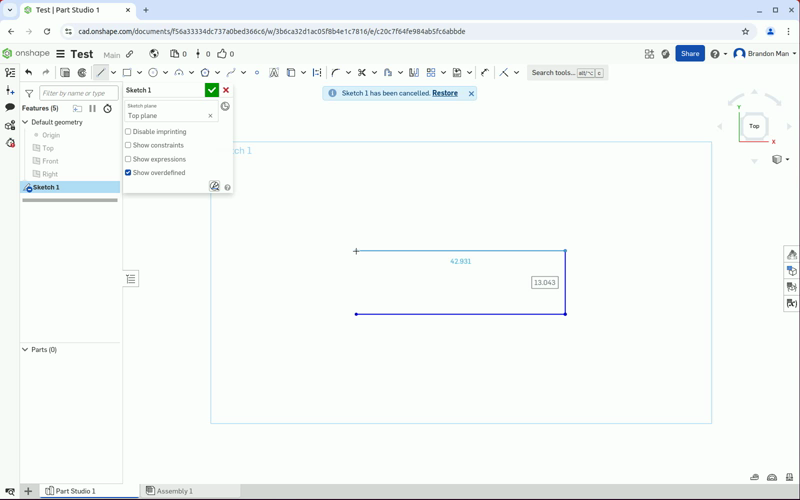
click(356, 250)
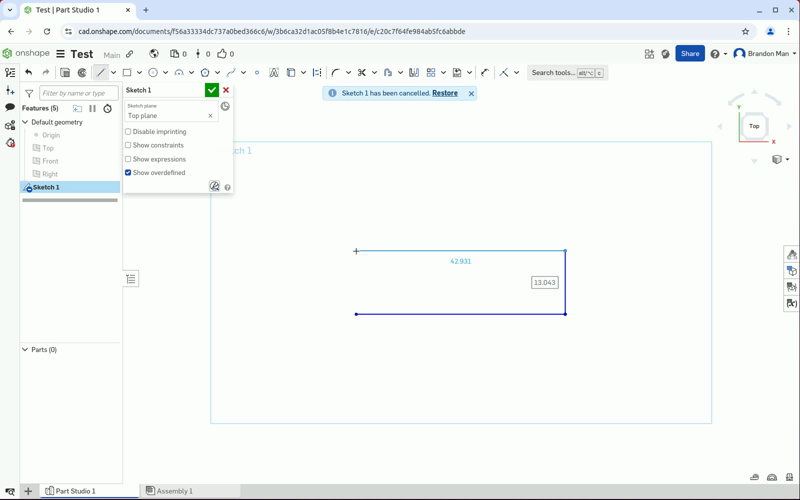
key_up(shift)
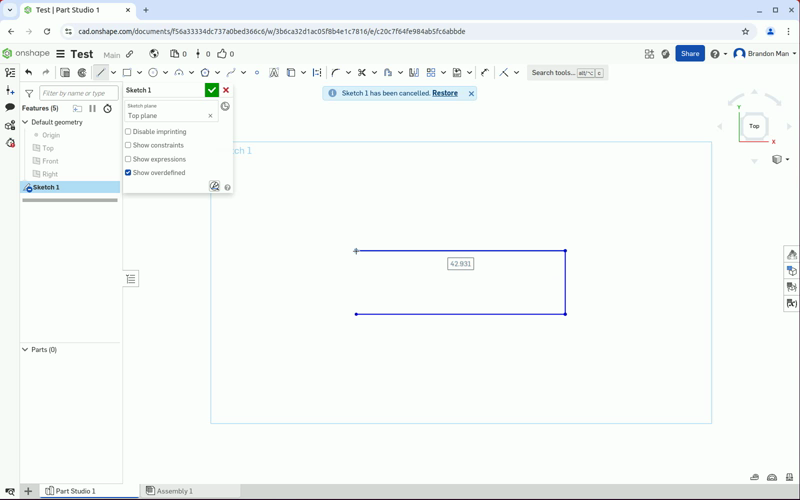
key_down(shift)
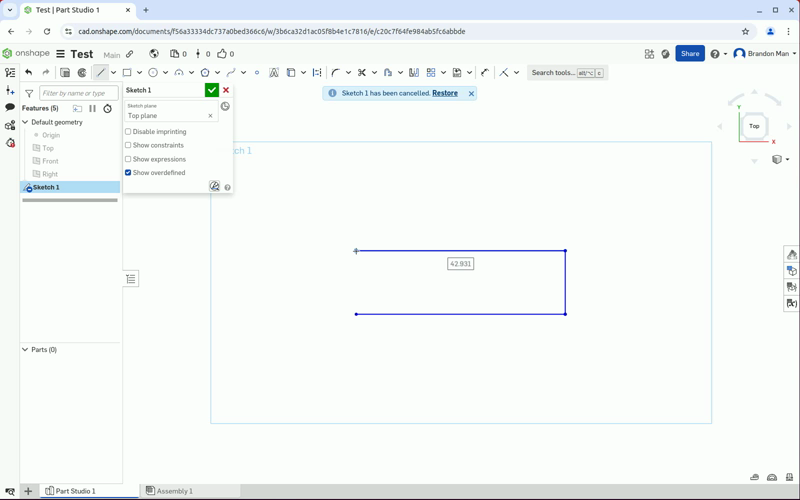
mouse_move(356, 314)
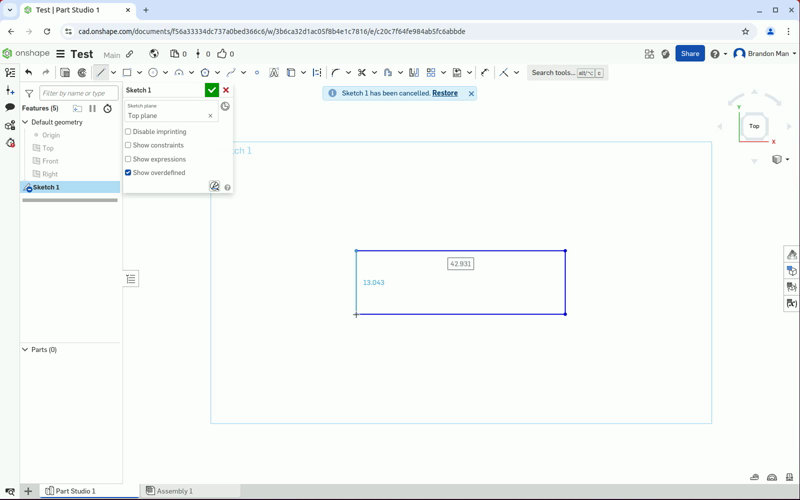
key_up(shift)
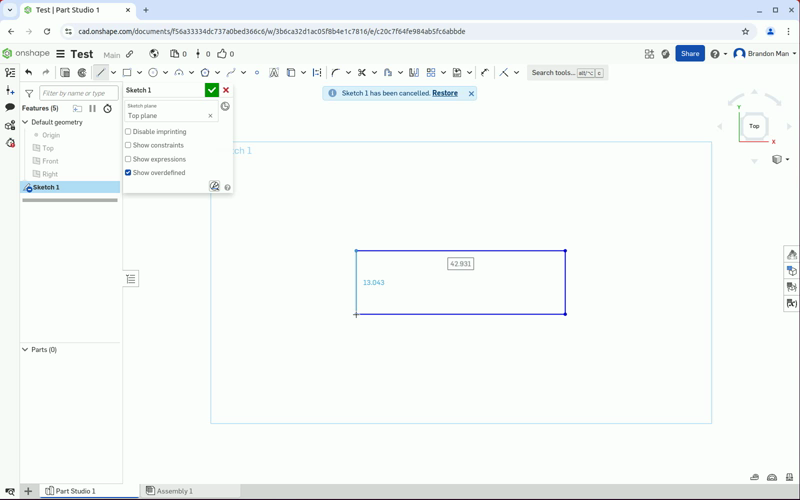
click(356, 314)
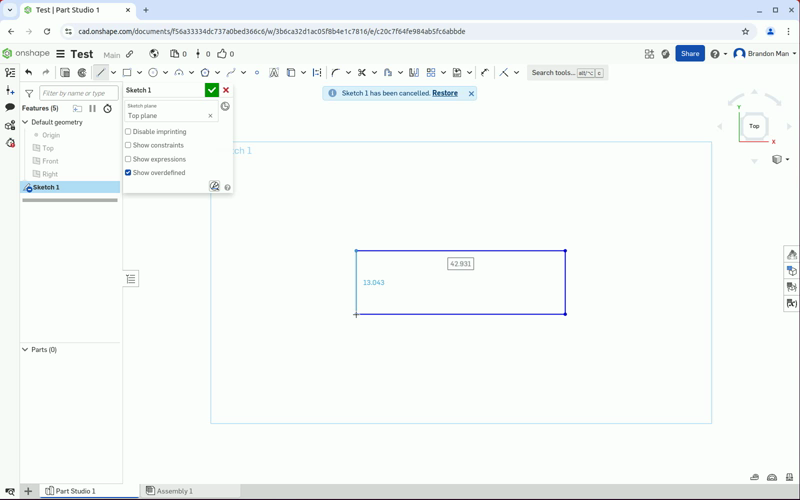
key(esc)
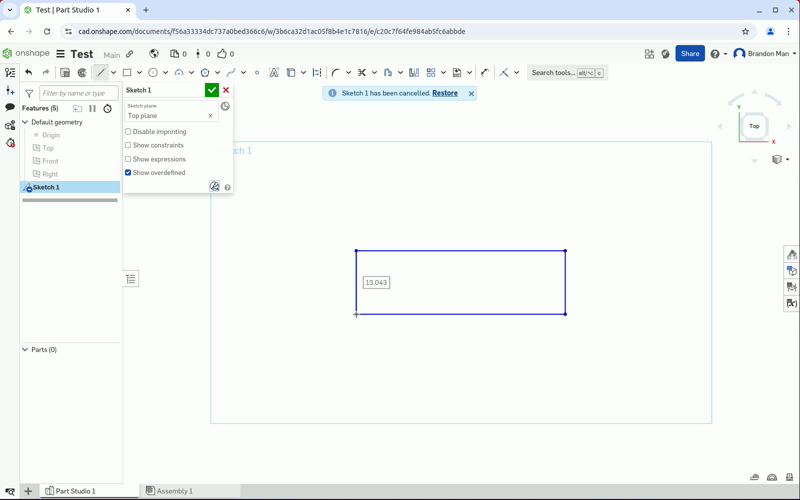
mouse_move(440, 262)
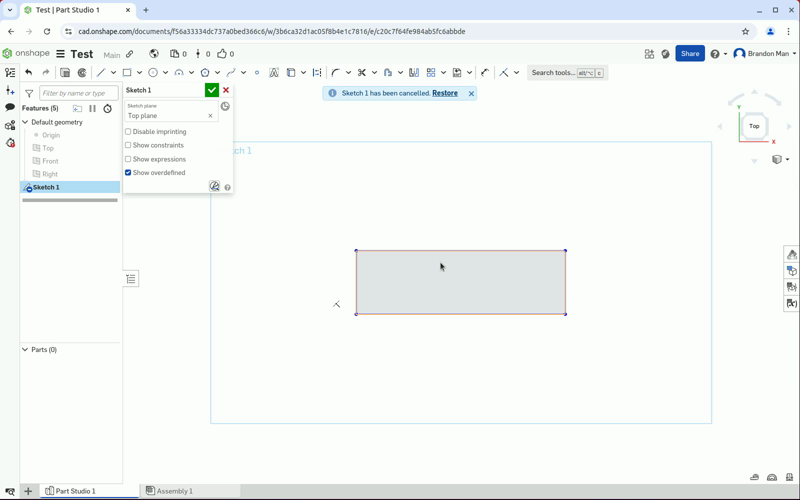
click(440, 262)
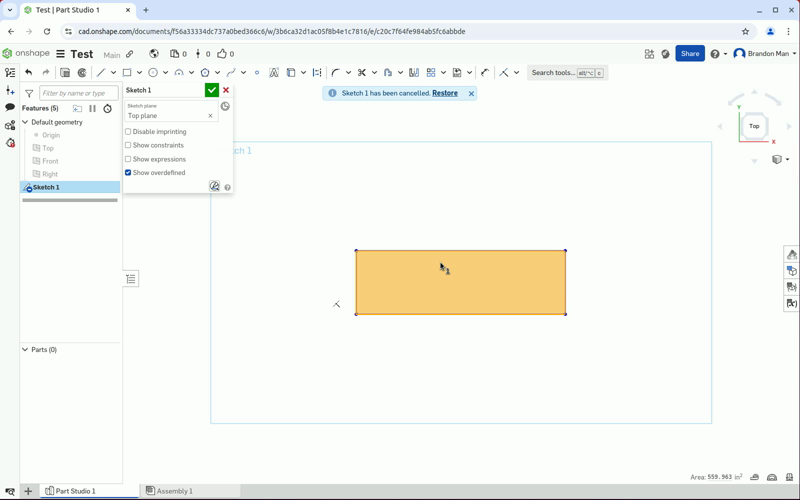
mouse_move(73, 352)
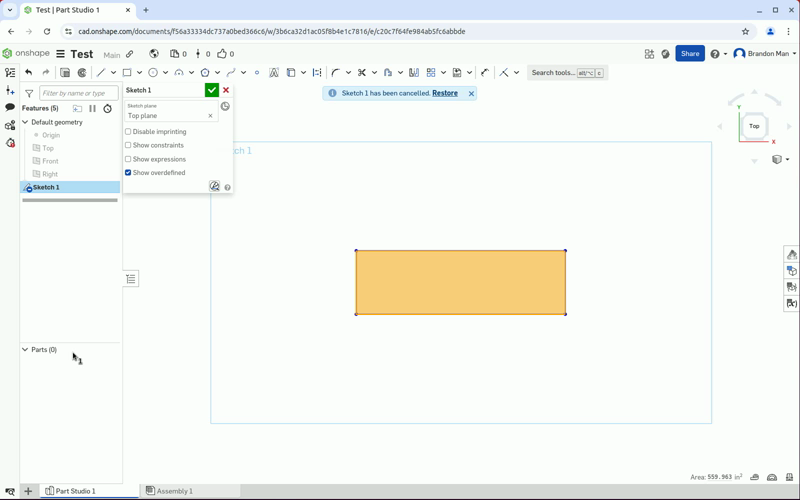
key(shift+y)
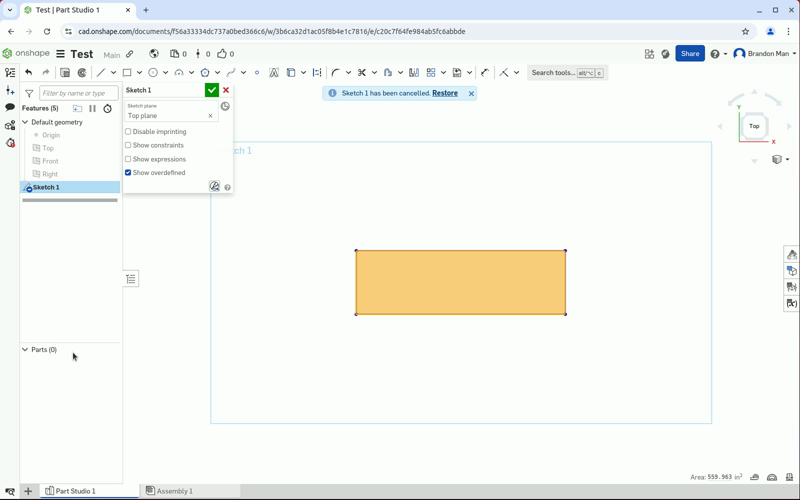
key(shift+e)
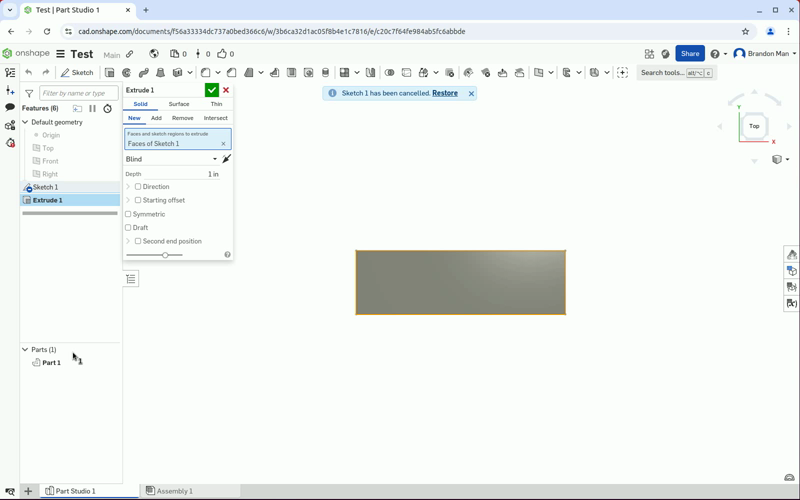
mouse_move(143, 106)
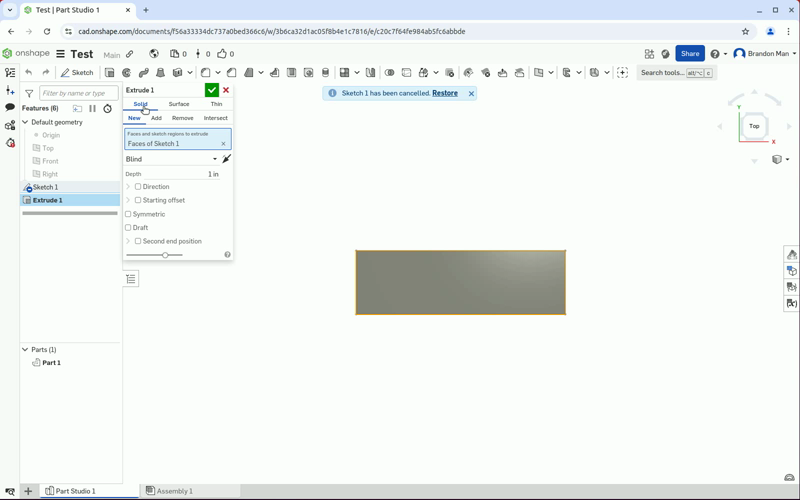
click(143, 106)
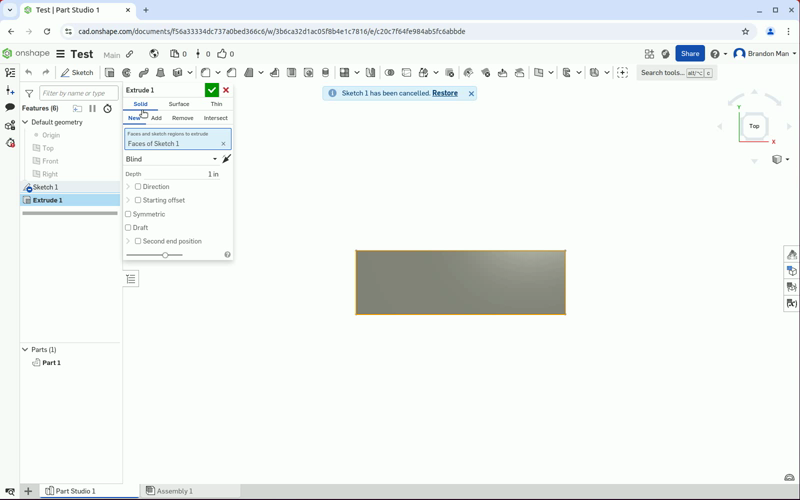
mouse_move(137, 120)
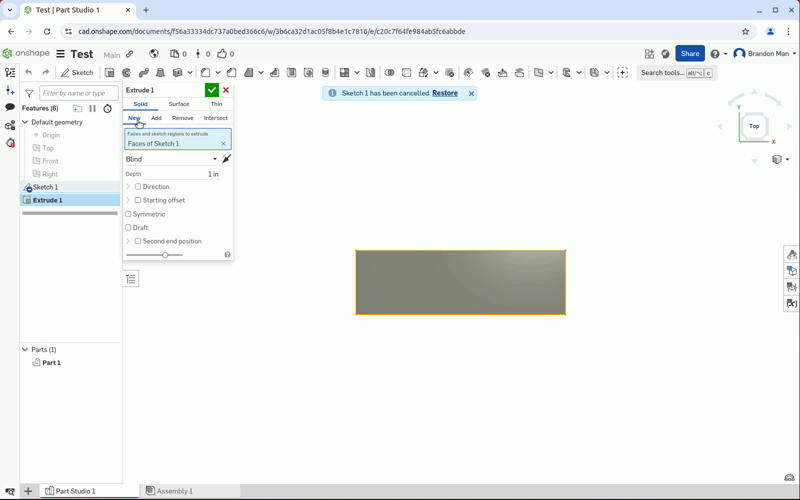
click(137, 120)
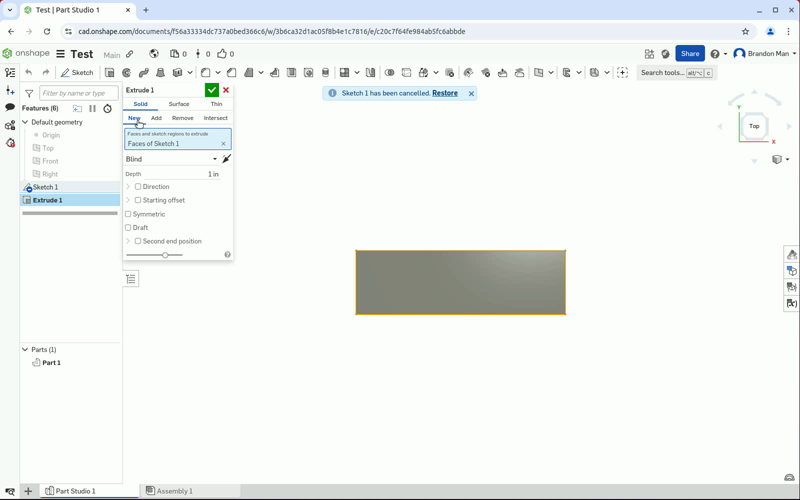
key(tab, 4)
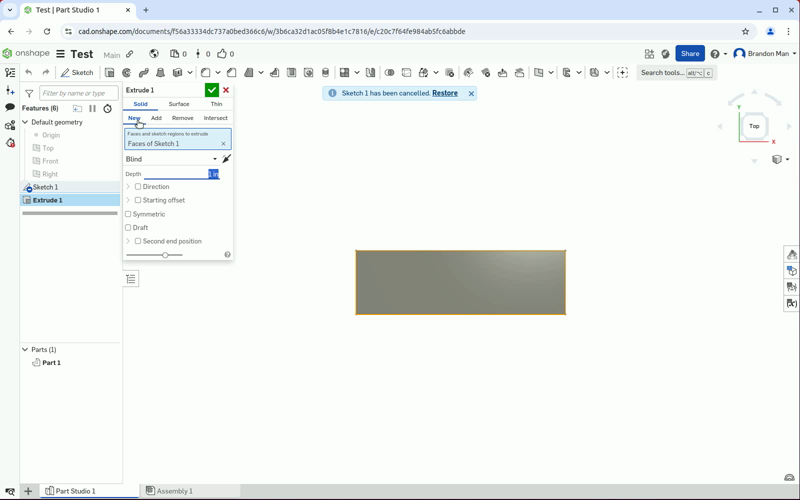
text(23.108)
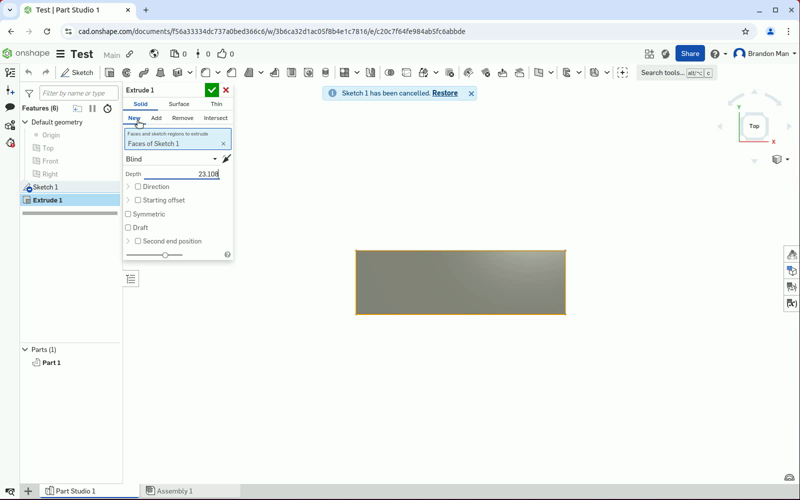
key(enter)
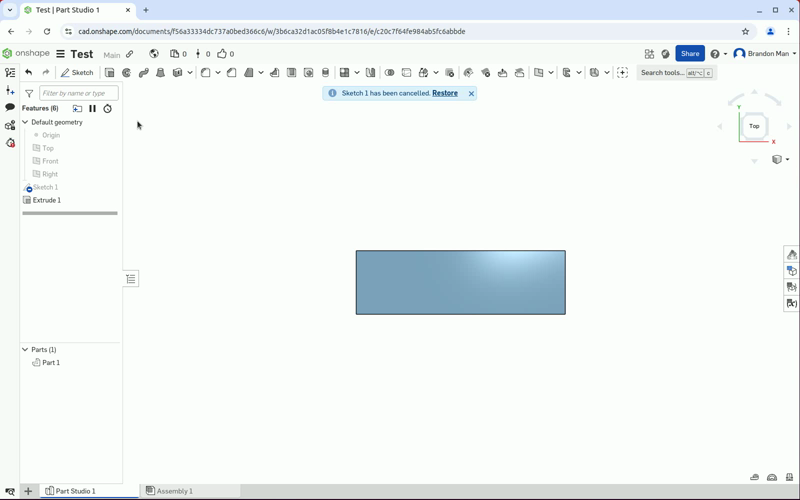
key(shift+h)
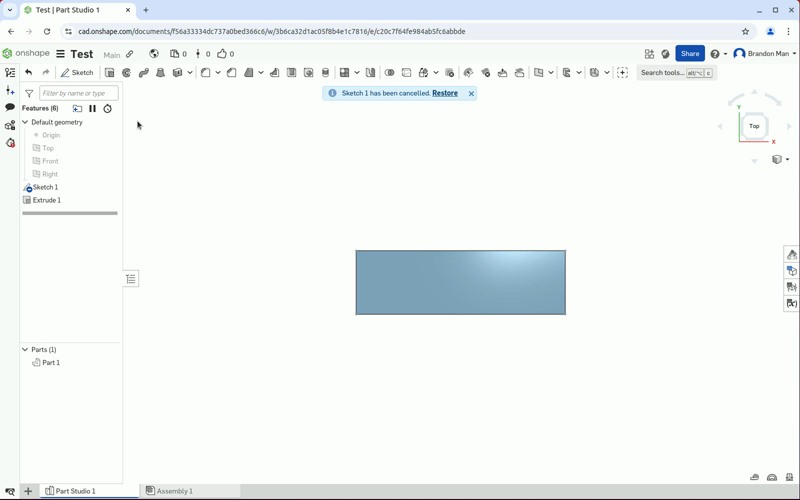
key(shift+h)
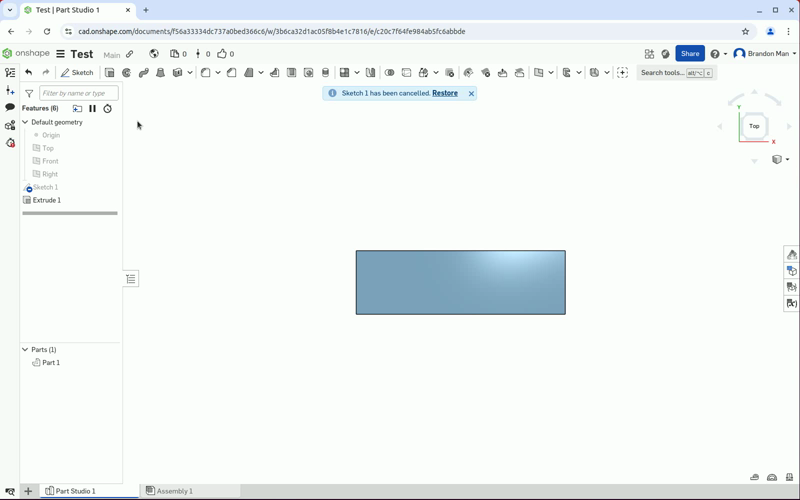
mouse_move(73, 189)
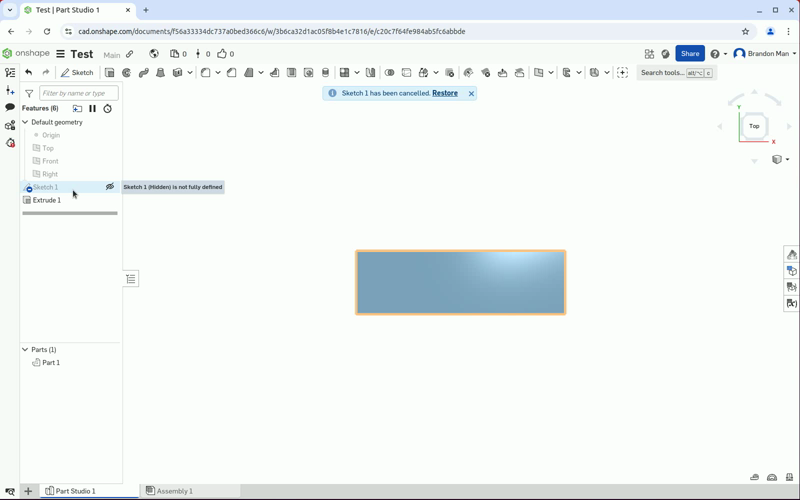
click(73, 189)
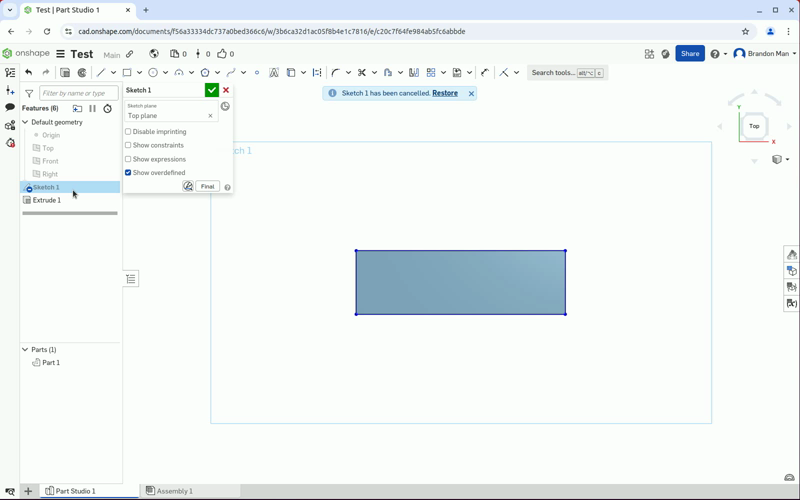
mouse_move(229, 92)
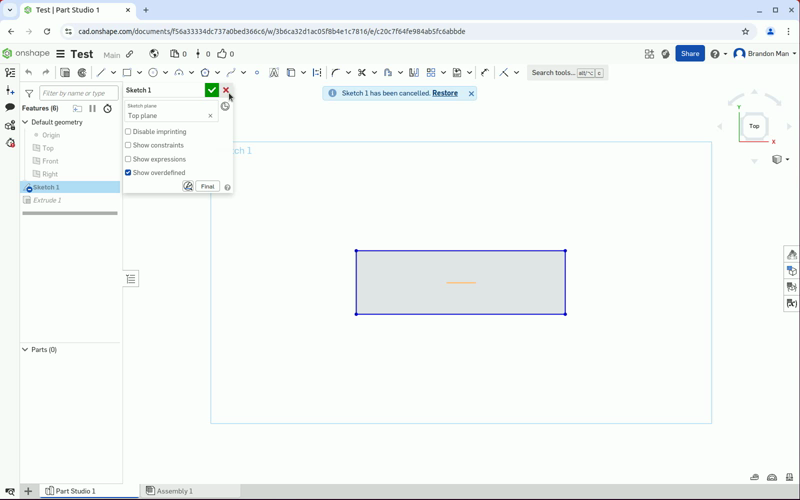
click(229, 92)
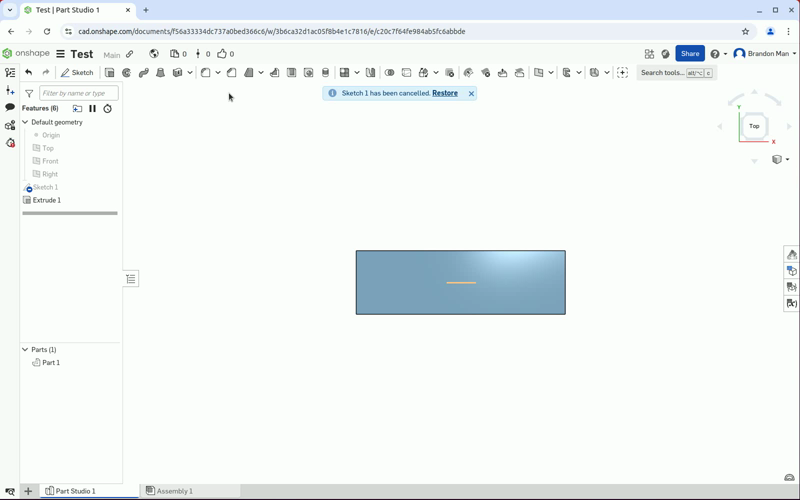
mouse_move(73, 352)
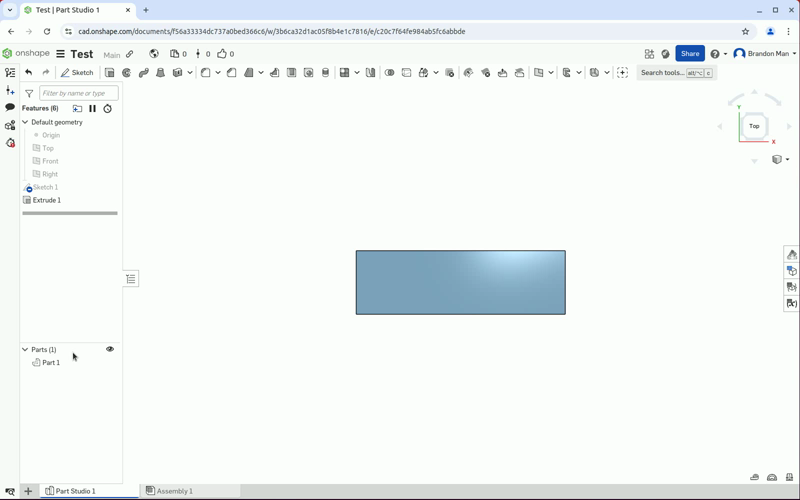
key(y)
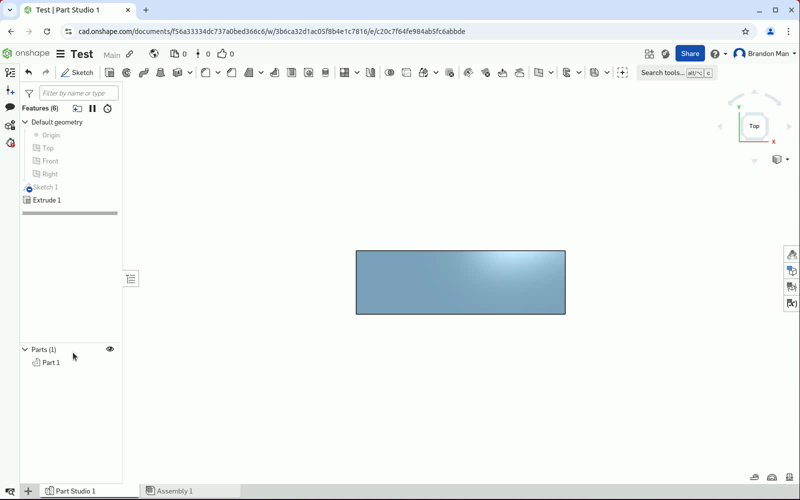
key(shift+p)
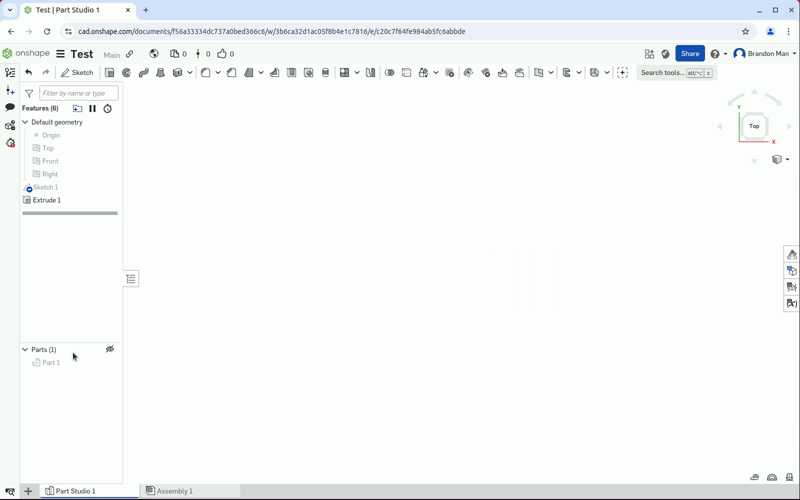
key(space)
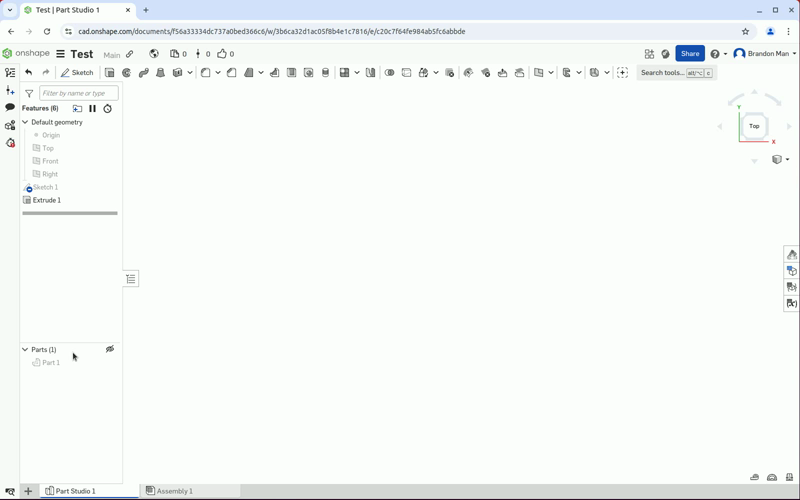
key_down(shift)
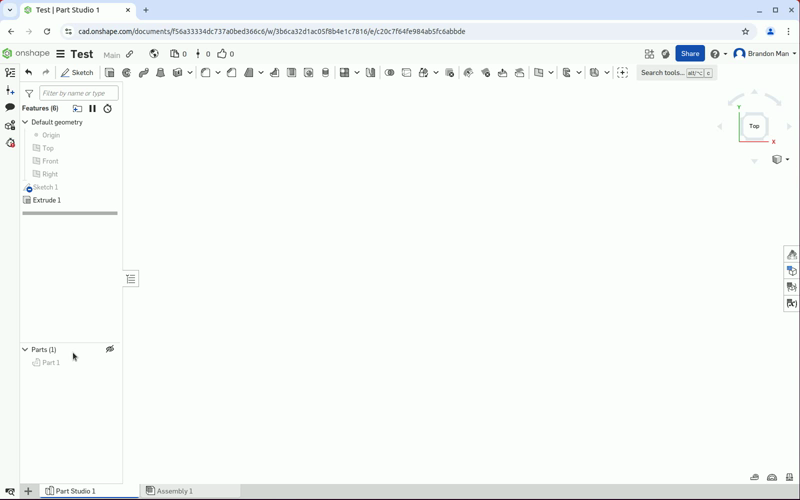
key(up)
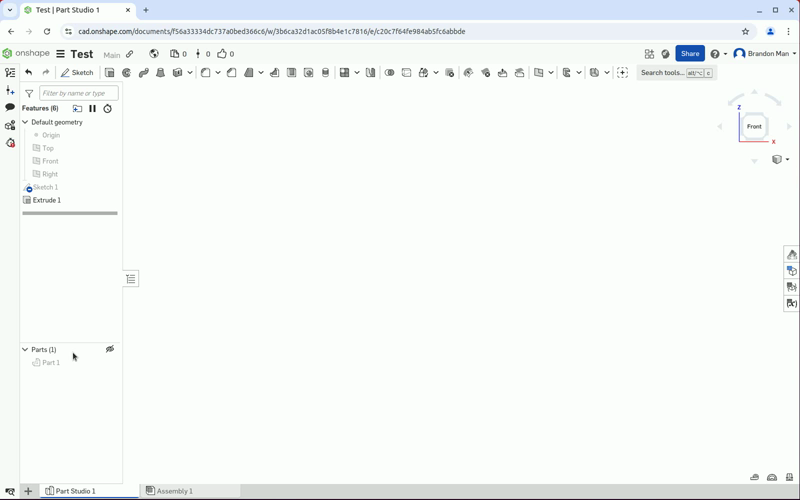
key_up(shift)
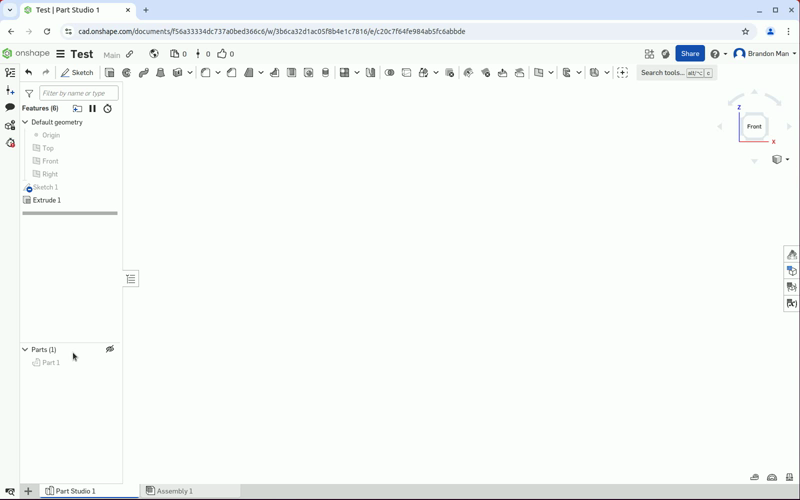
mouse_move(73, 352)
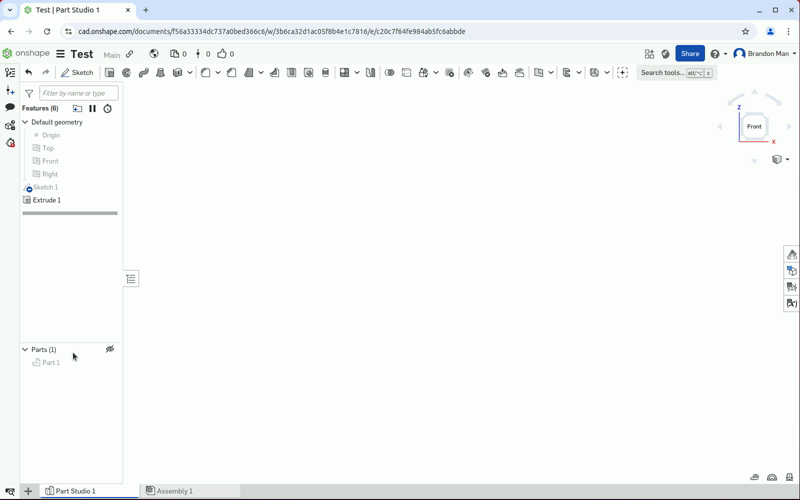
key(shift+y)
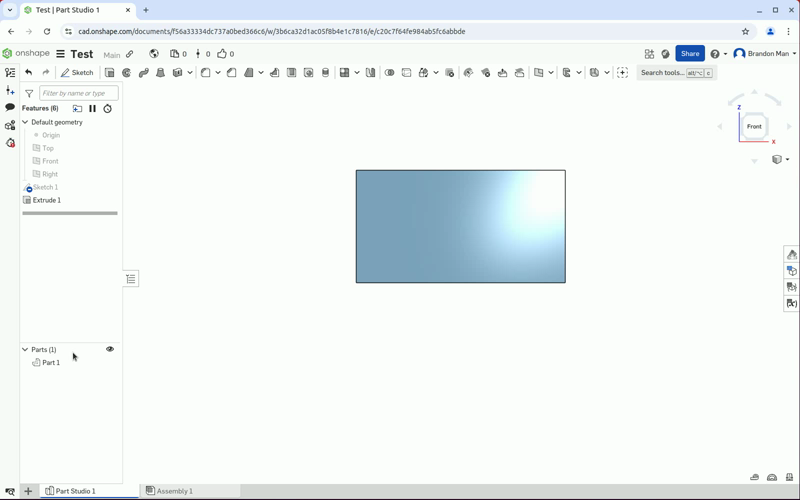
mouse_move(541, 75)
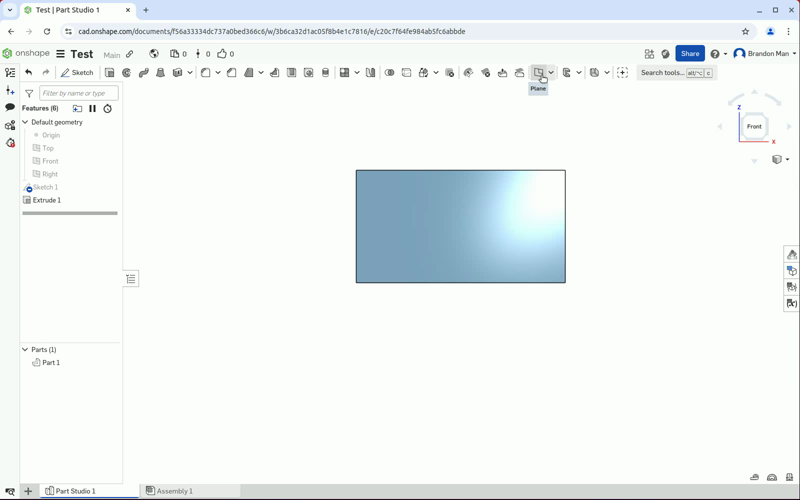
click(541, 75)
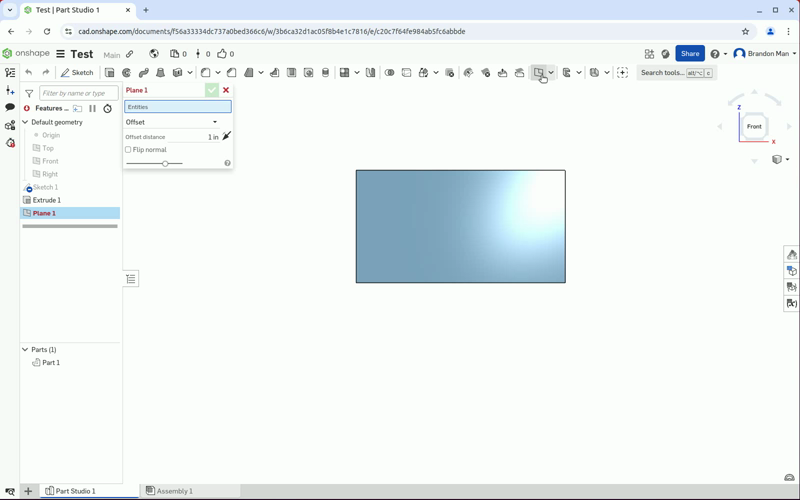
mouse_move(73, 163)
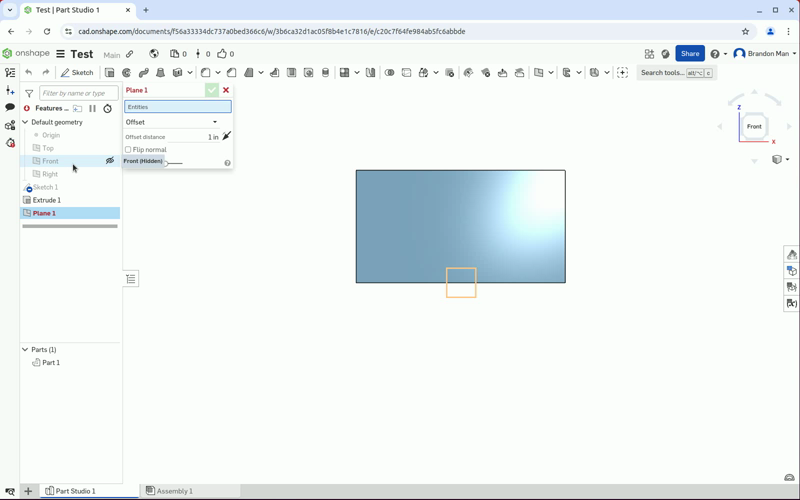
click(73, 163)
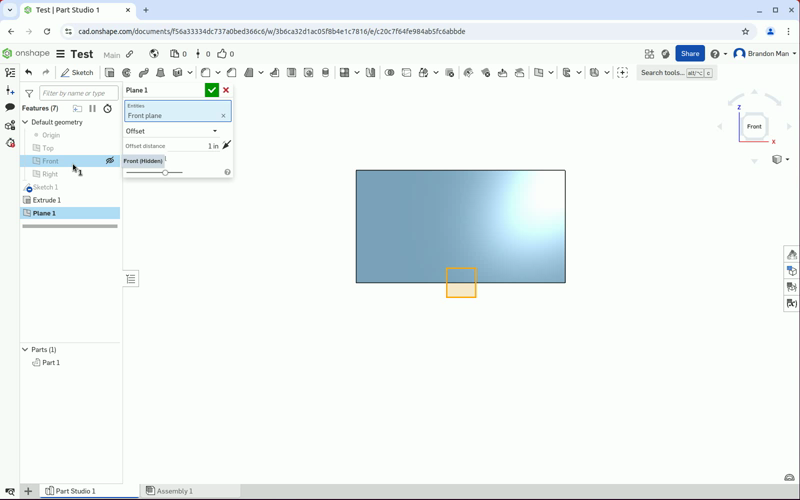
key(tab, 2)
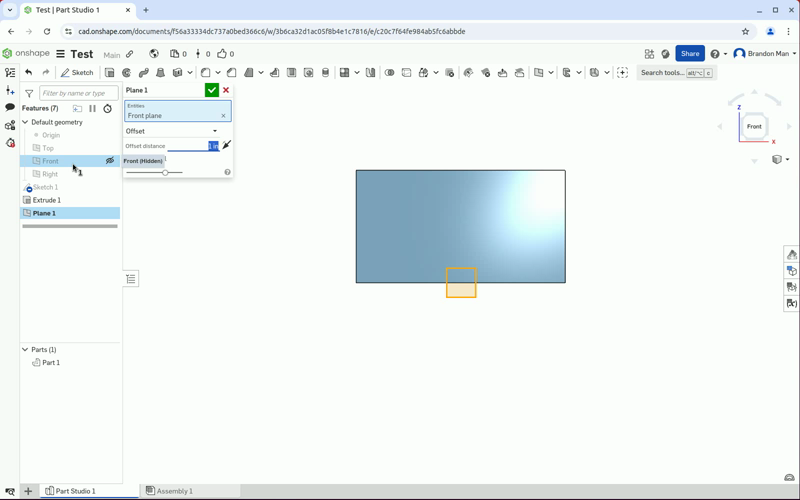
text(6.501)
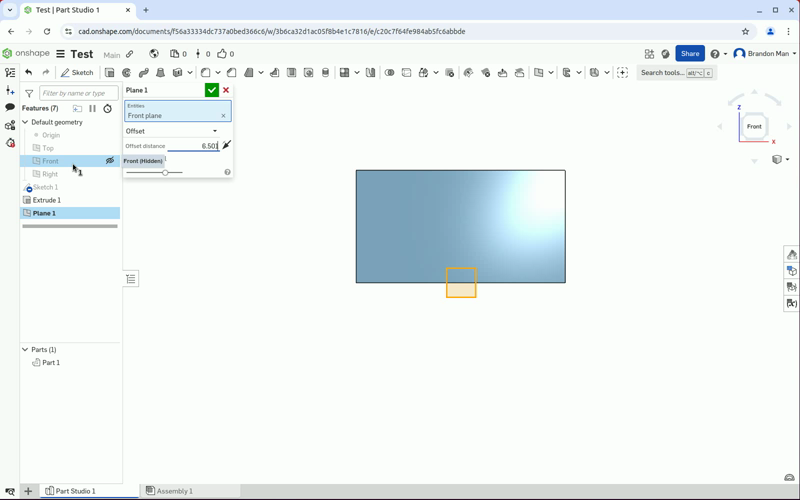
key(enter, 2)
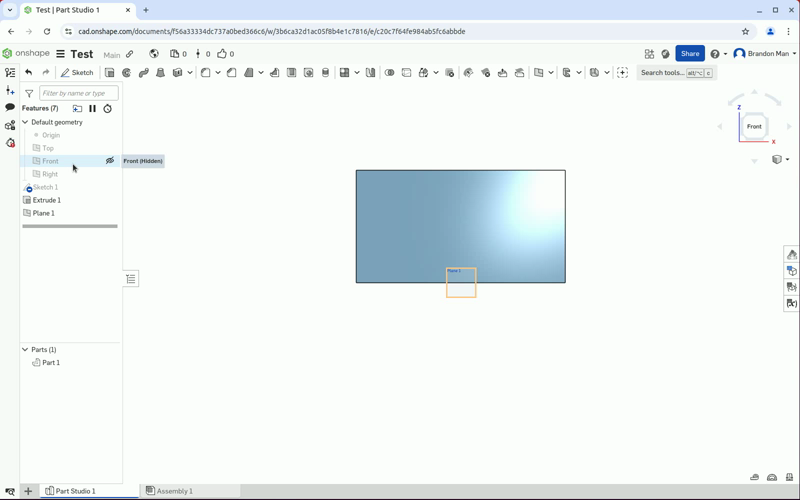
key(shift+s)
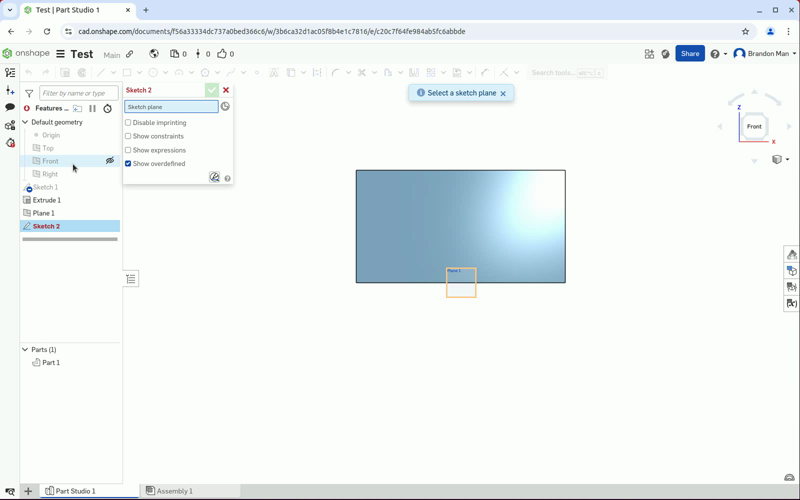
mouse_move(73, 215)
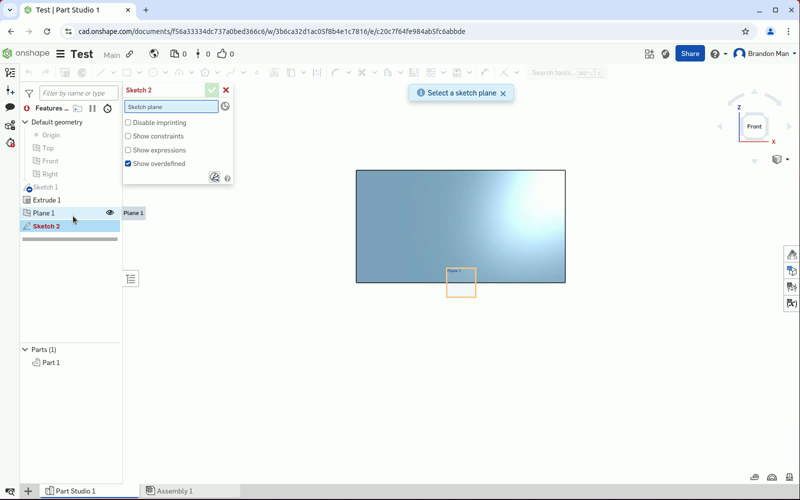
click(73, 215)
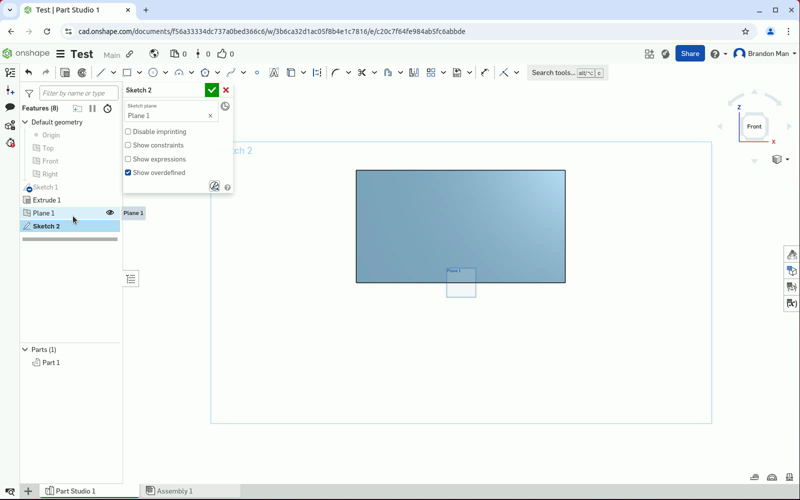
mouse_move(73, 352)
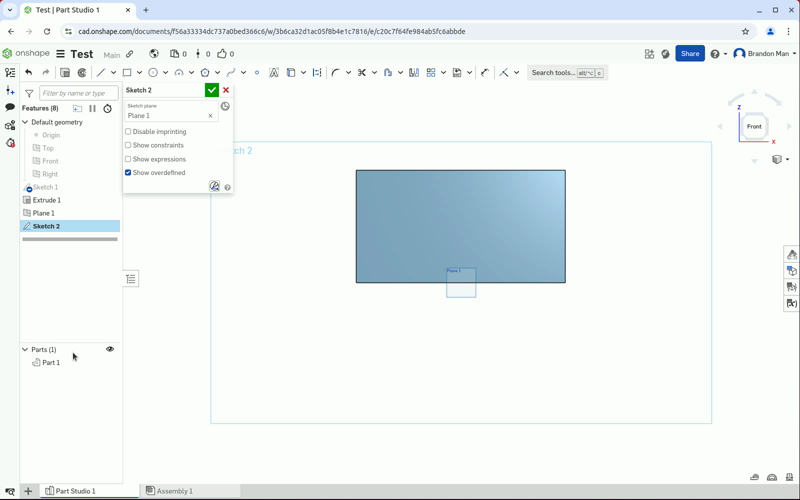
key(y)
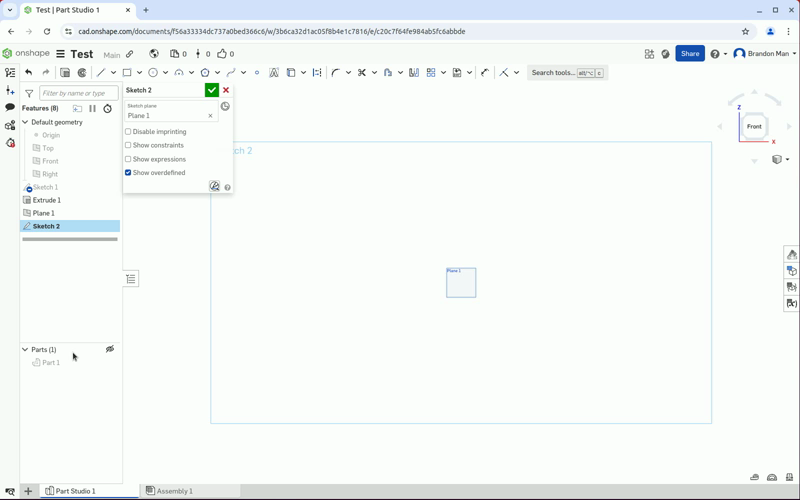
key(l)
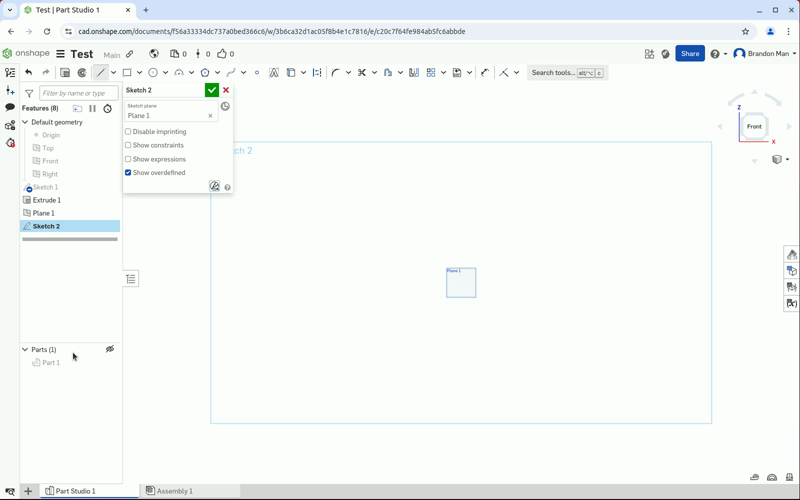
key_down(shift)
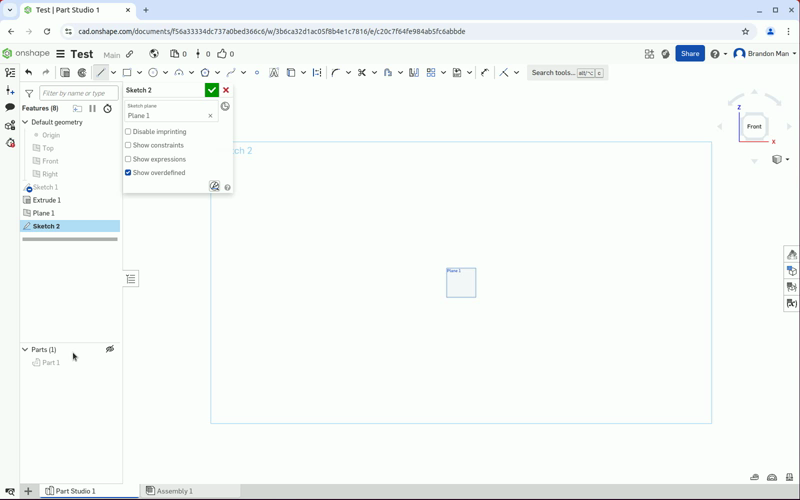
mouse_move(463, 197)
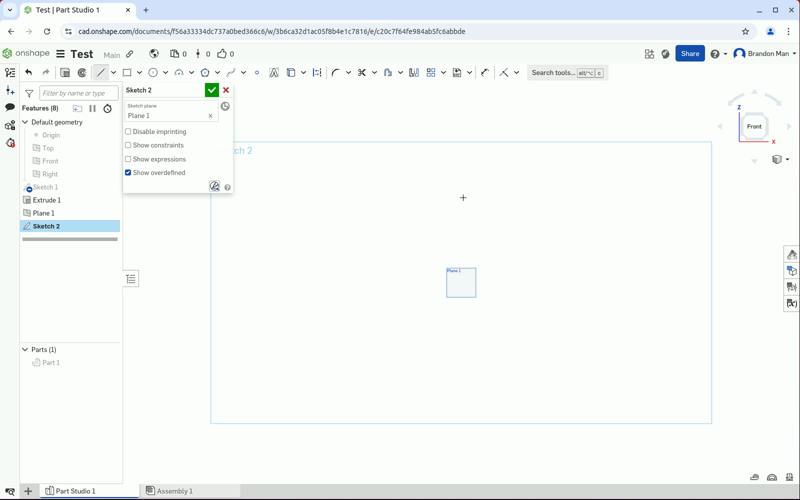
click(463, 197)
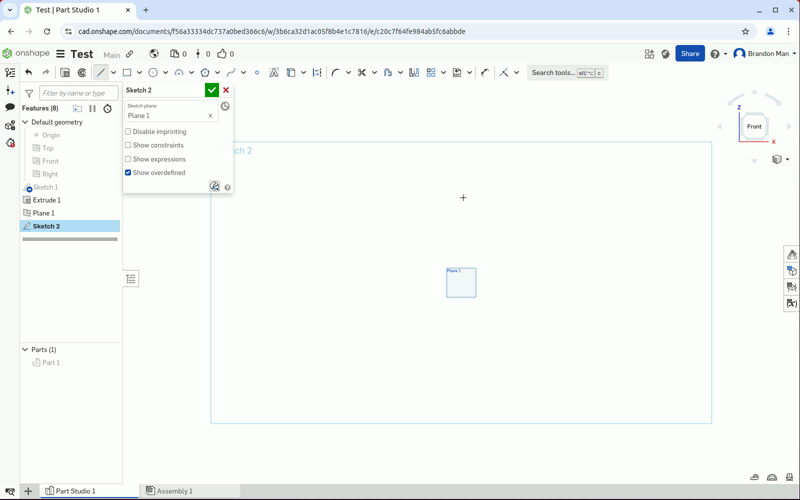
key_up(shift)
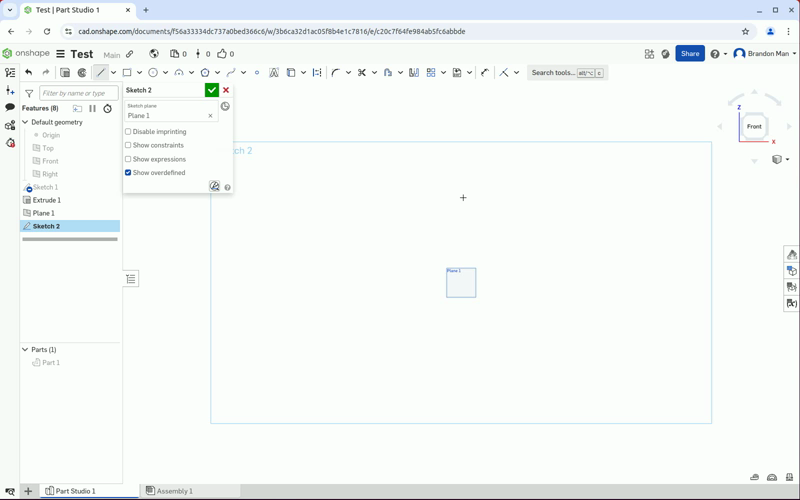
key_down(shift)
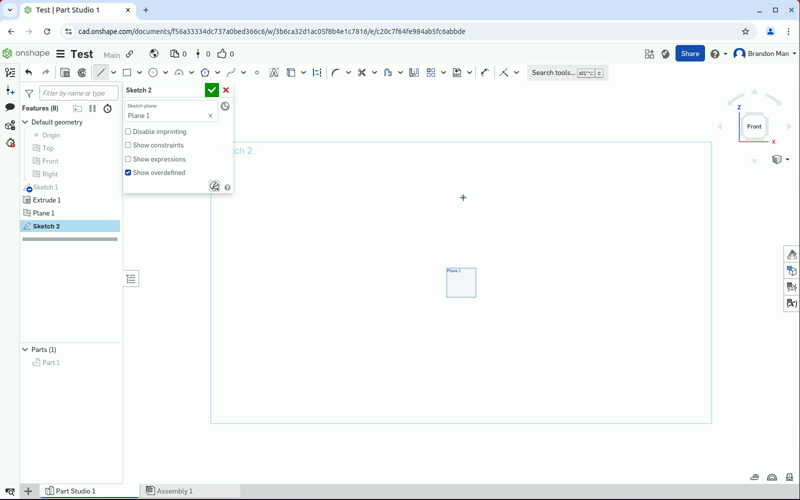
mouse_move(562, 197)
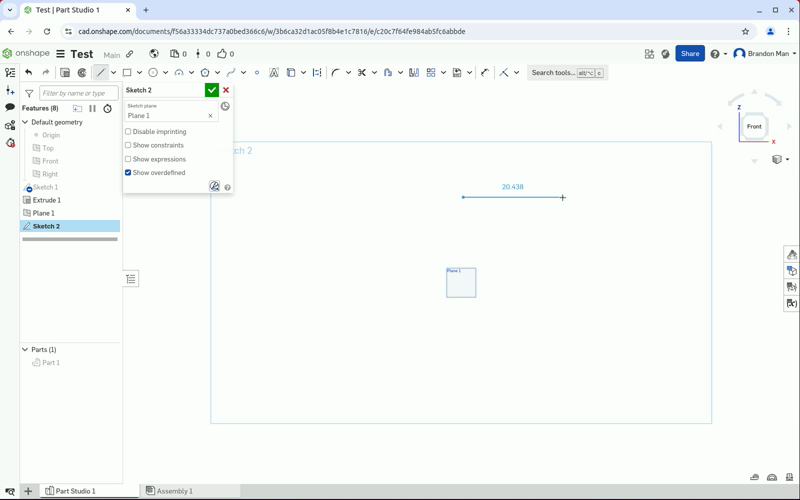
click(562, 197)
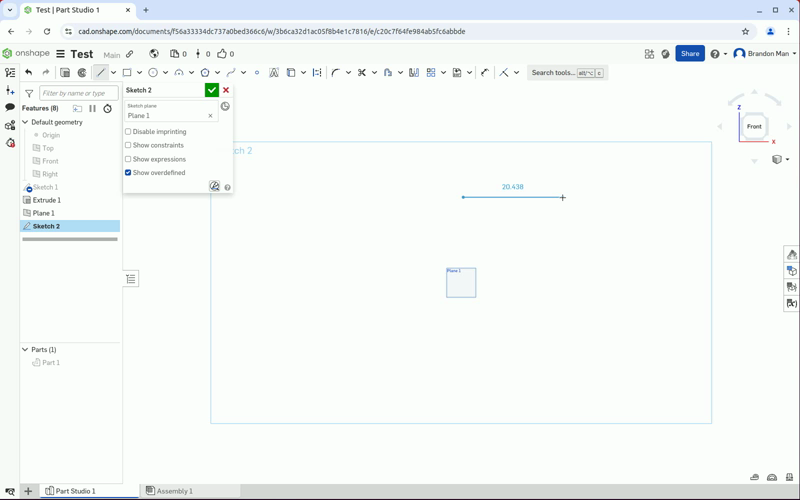
key_up(shift)
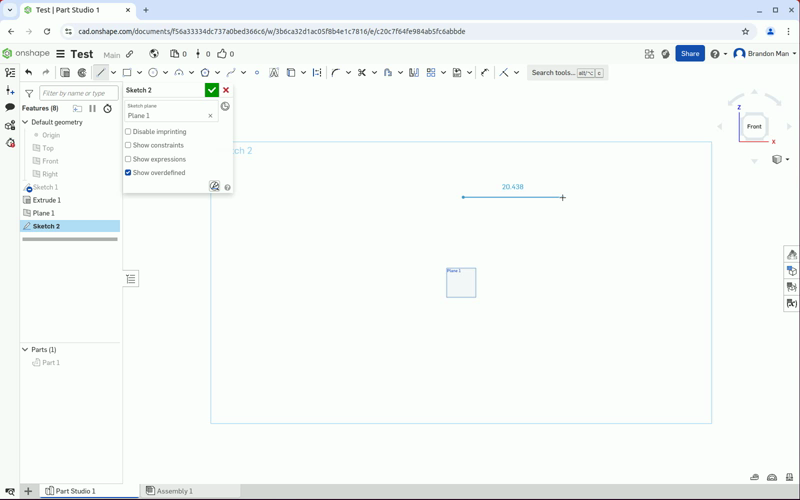
key_down(shift)
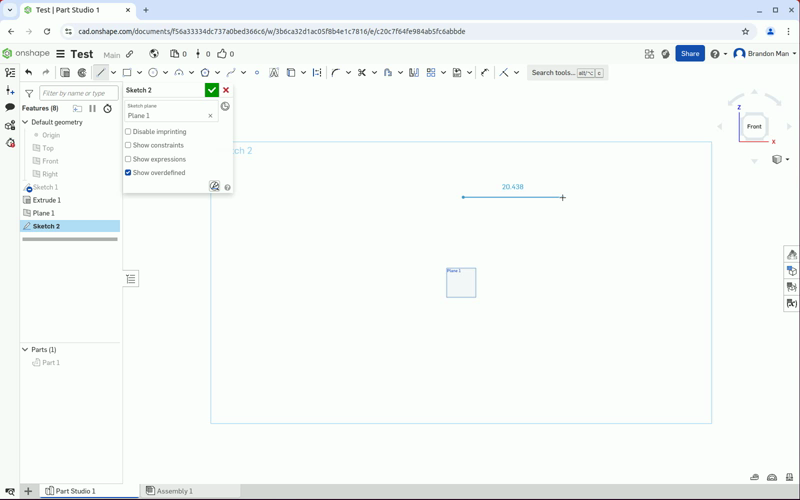
mouse_move(589, 197)
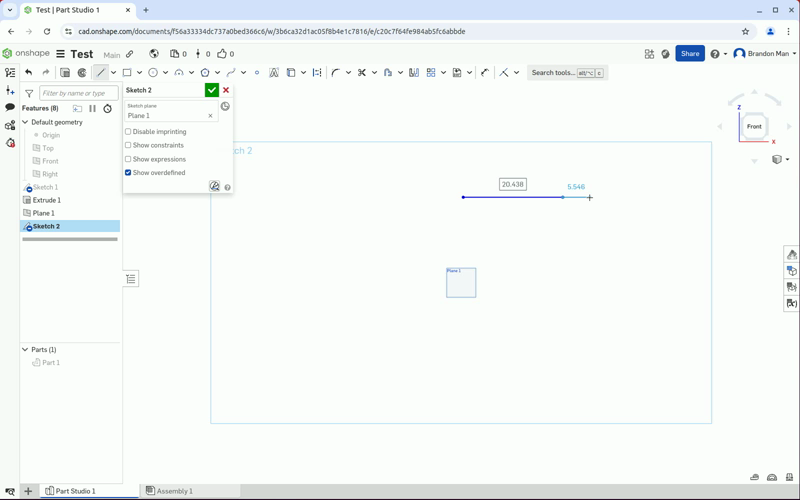
mouse_move(562, 176)
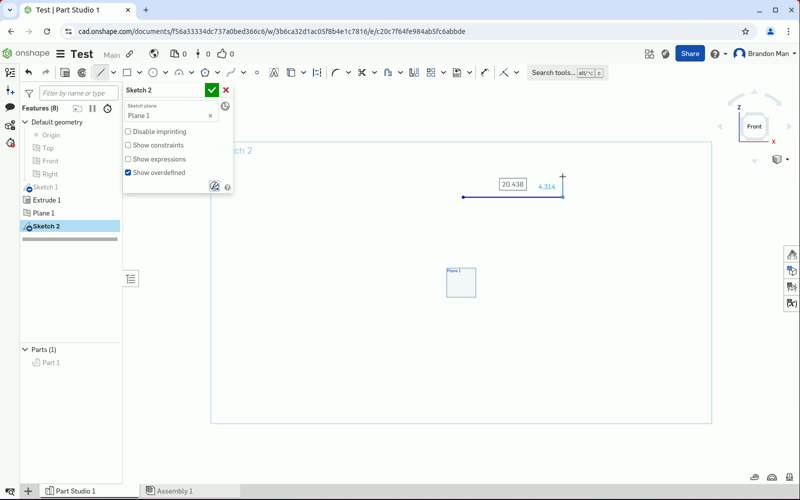
click(562, 176)
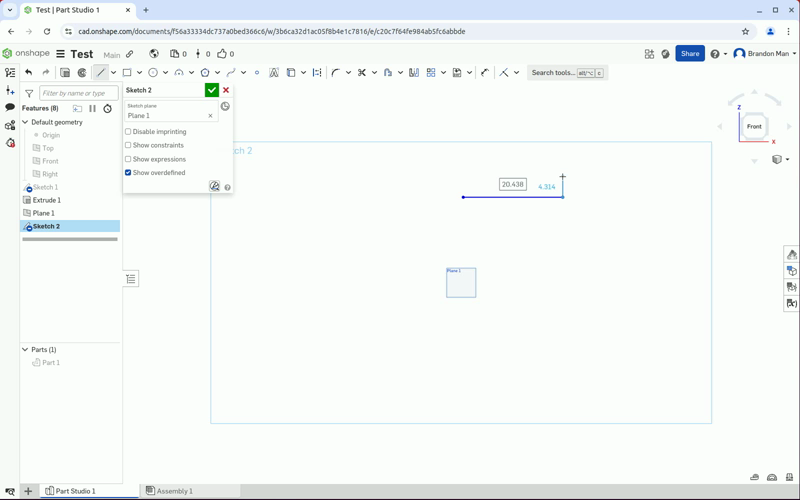
key_up(shift)
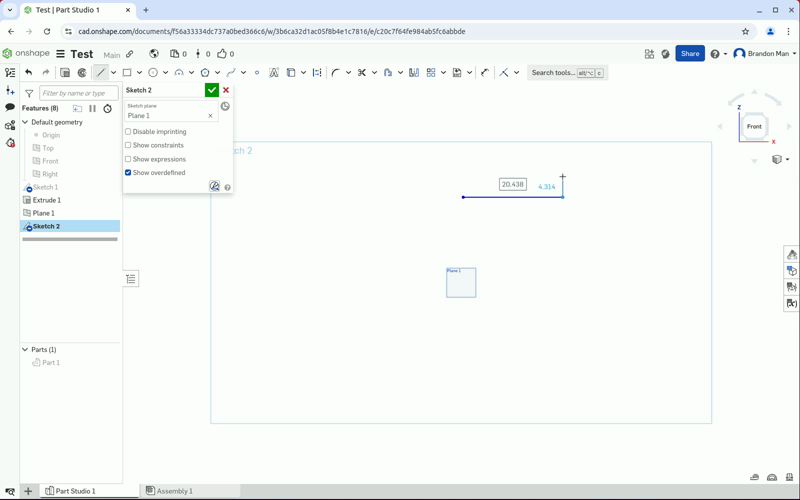
key_down(shift)
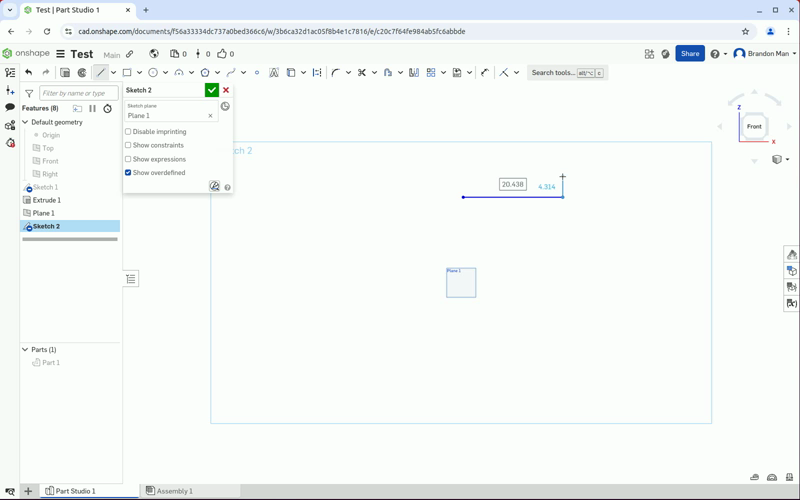
mouse_move(463, 176)
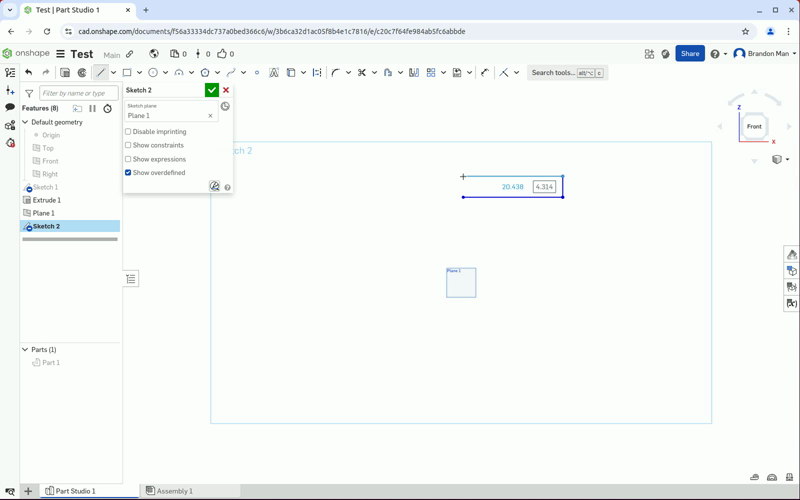
click(463, 176)
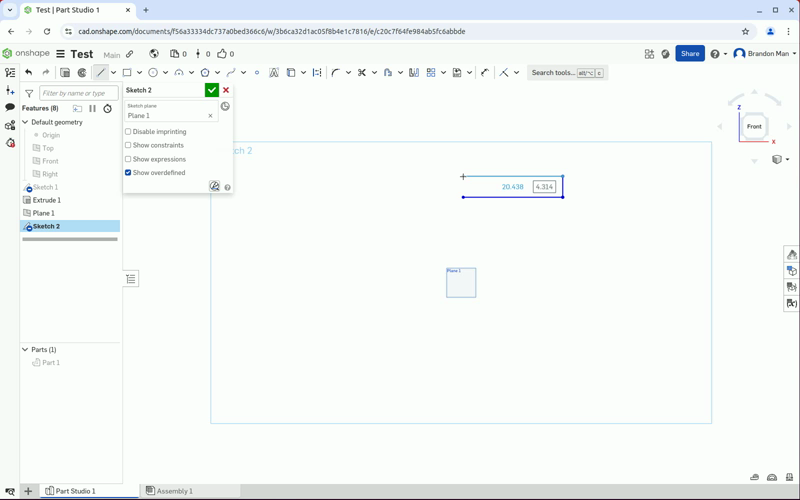
key_up(shift)
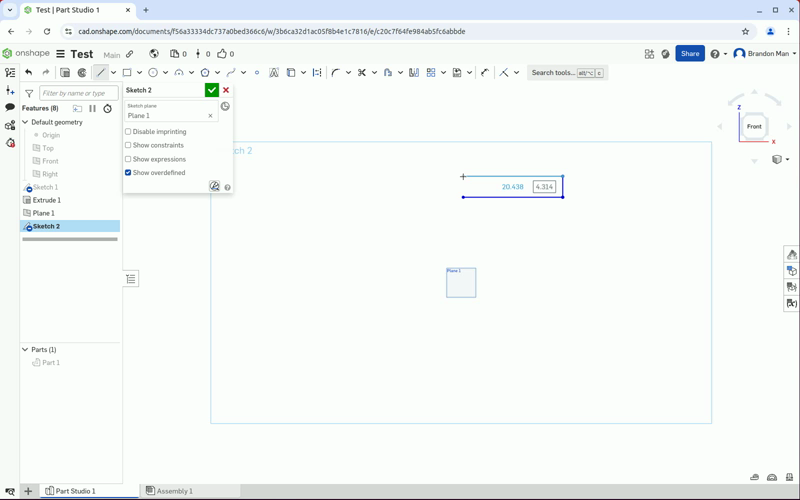
mouse_move(493, 176)
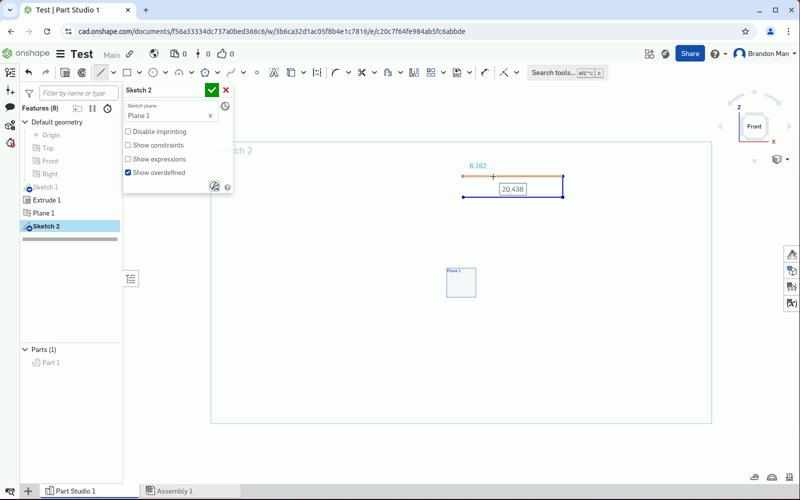
key_down(shift)
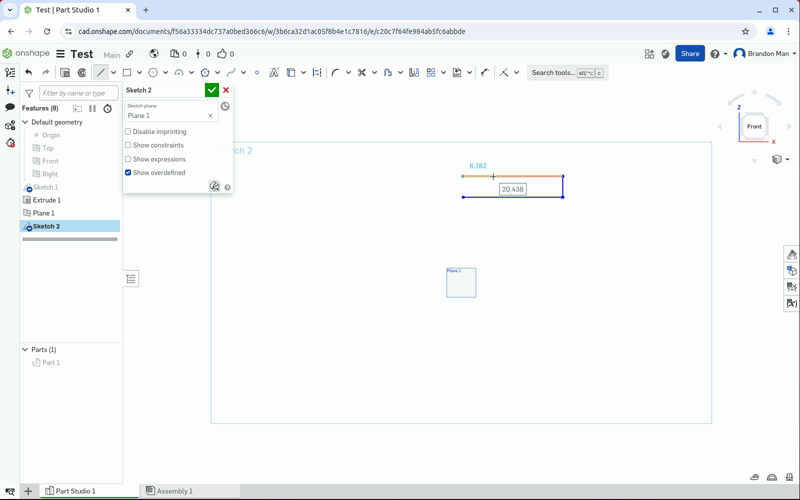
mouse_move(463, 197)
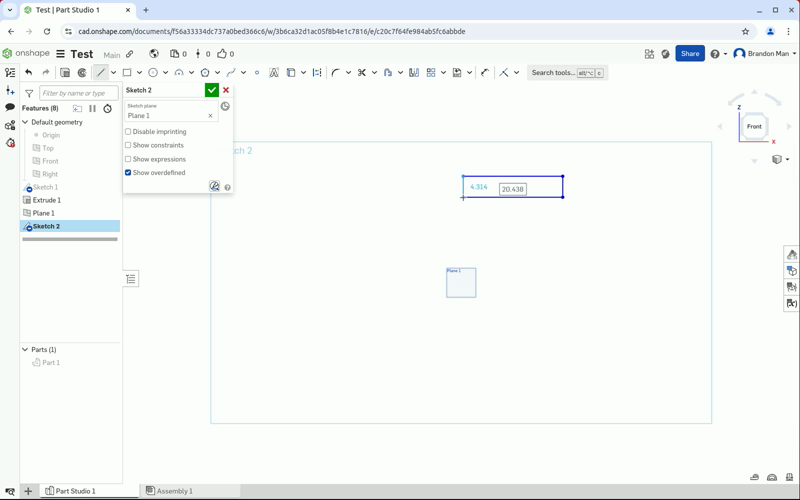
key_up(shift)
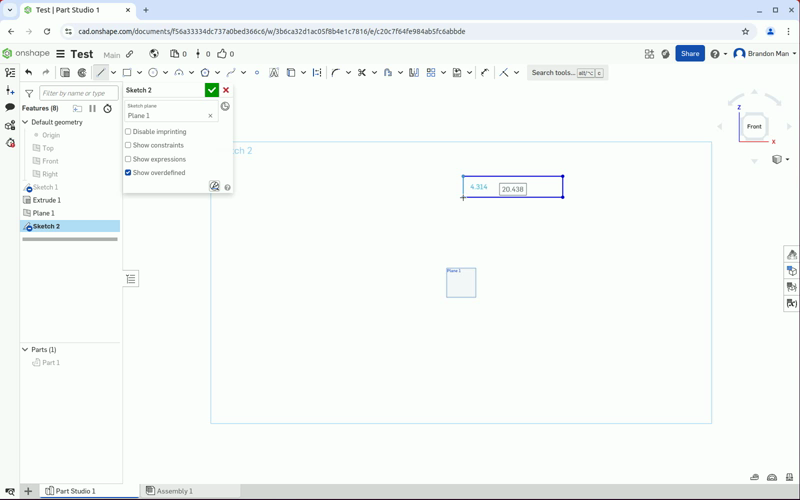
click(463, 197)
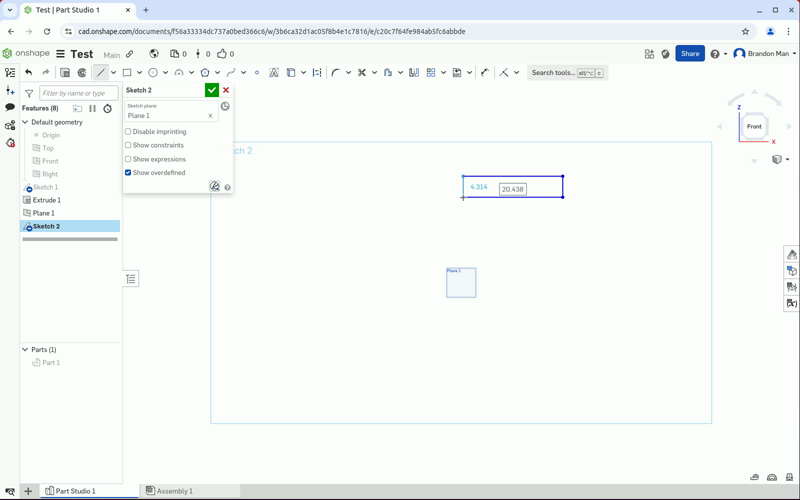
key(esc)
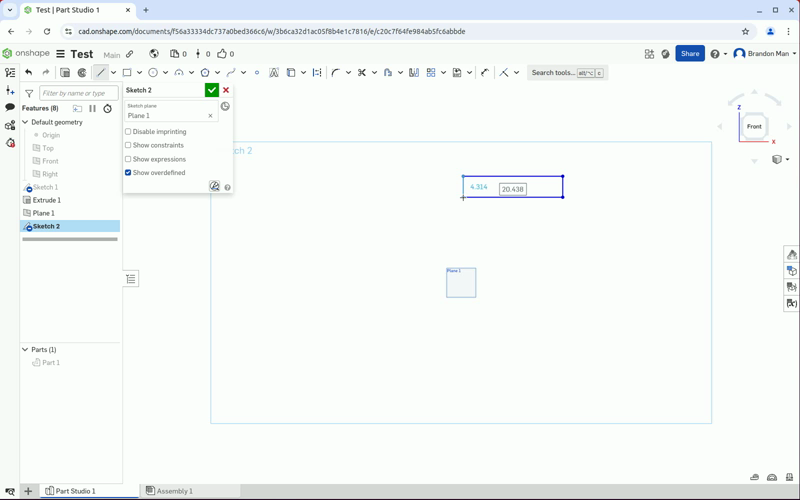
mouse_move(495, 185)
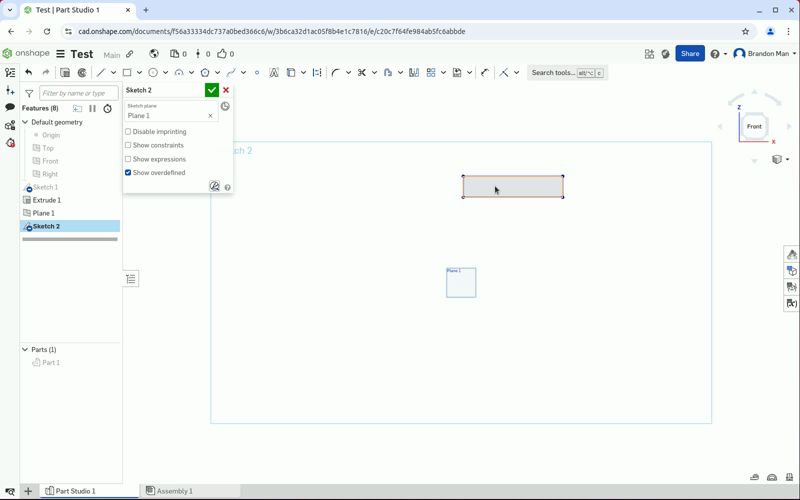
click(495, 185)
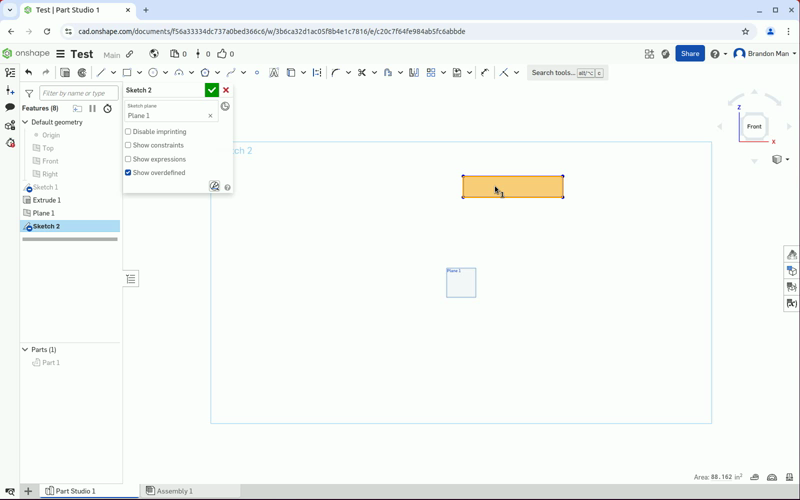
mouse_move(73, 352)
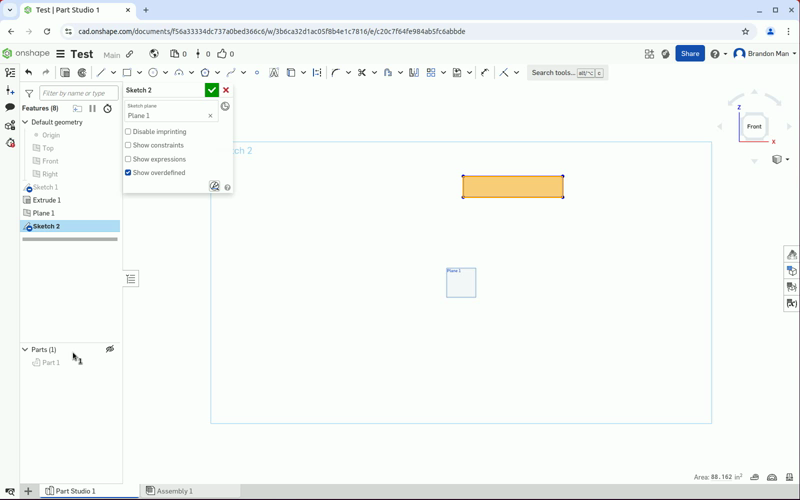
key(shift+y)
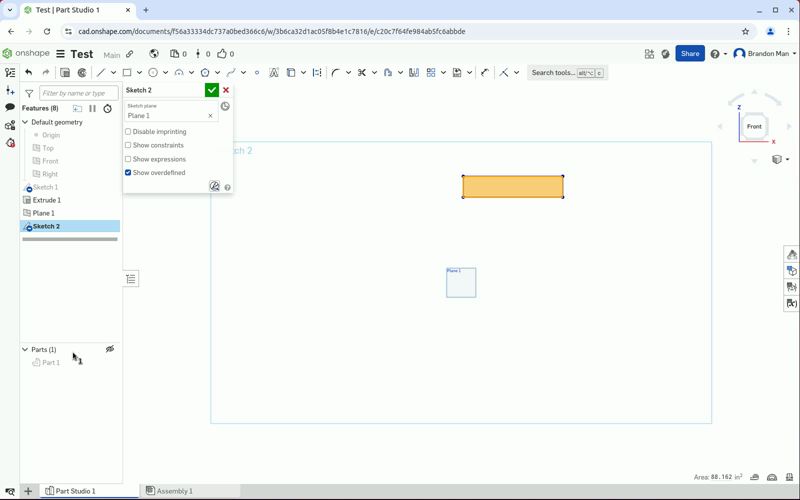
key(shift+e)
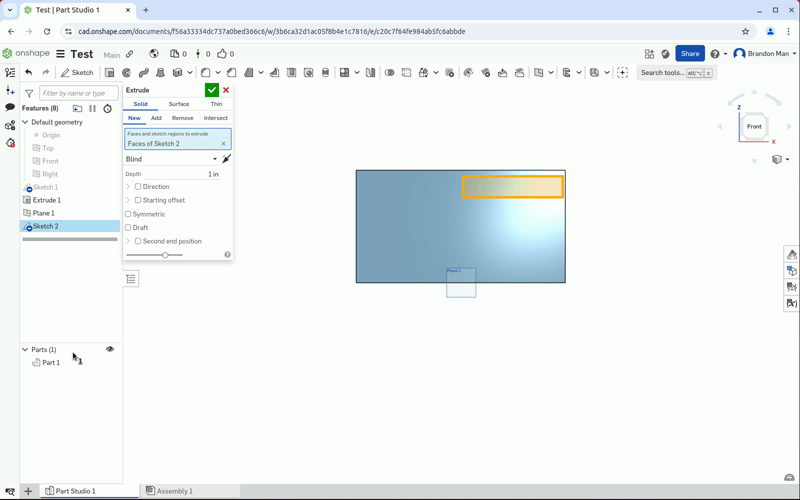
mouse_move(143, 106)
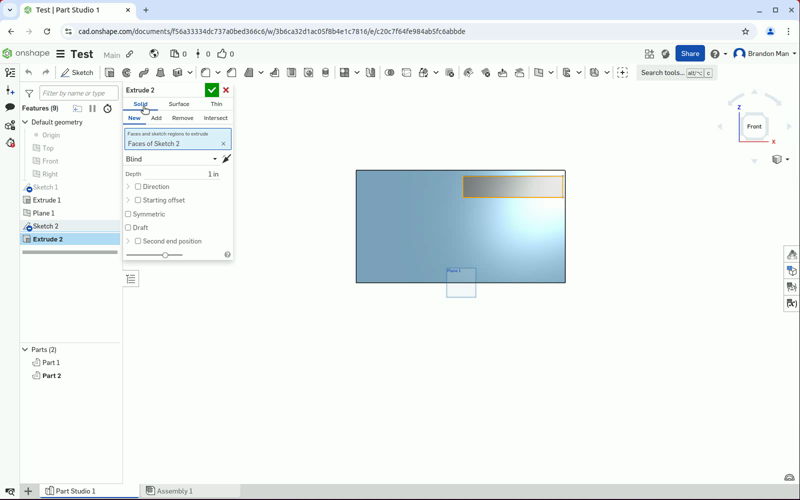
click(143, 106)
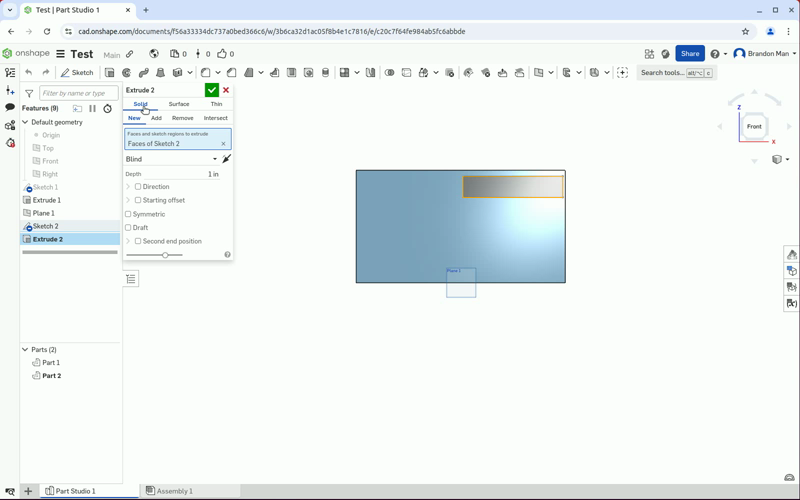
mouse_move(186, 120)
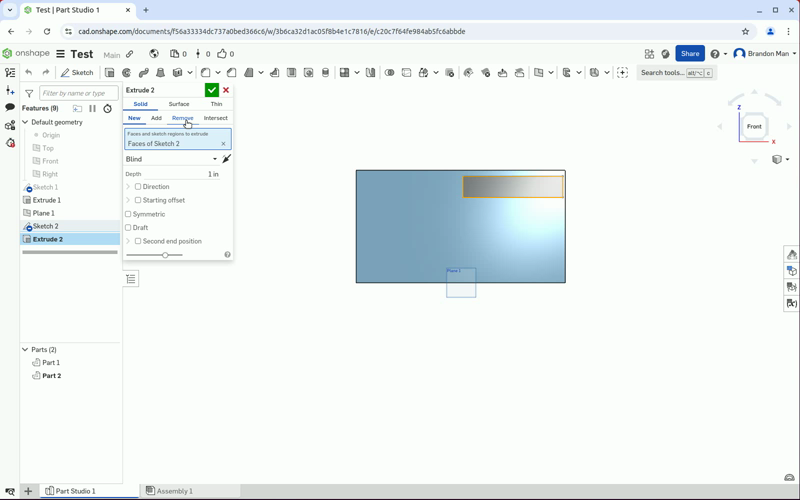
click(186, 120)
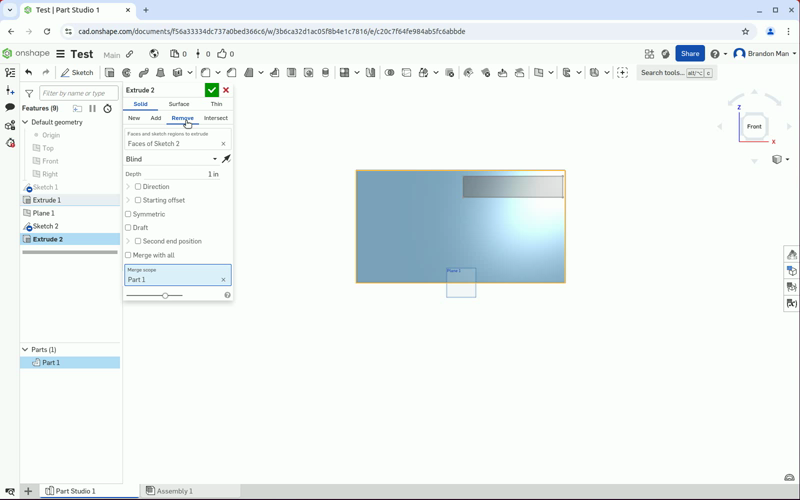
key(tab, 4)
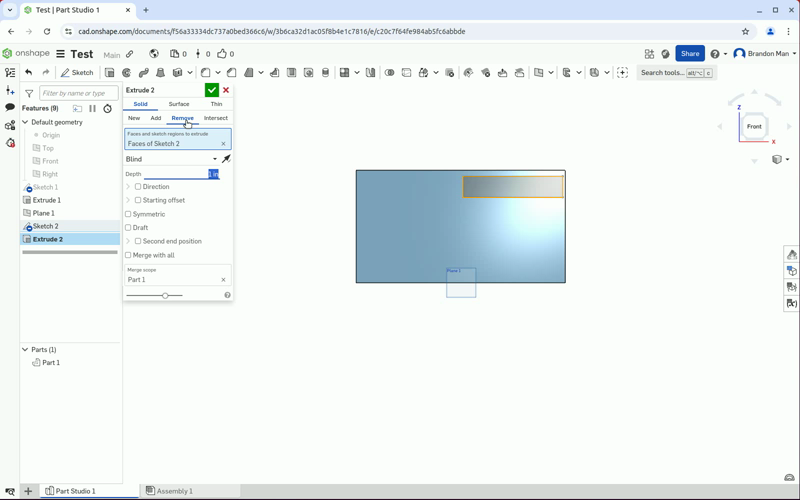
text(0.241)
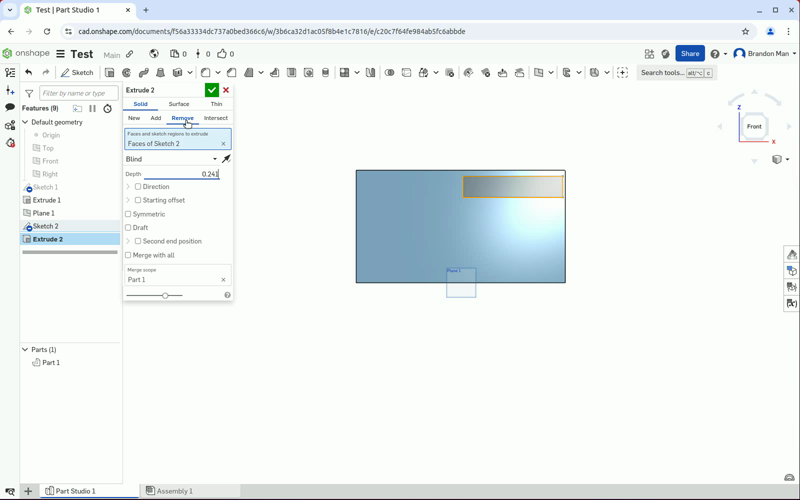
key(tab, 6)
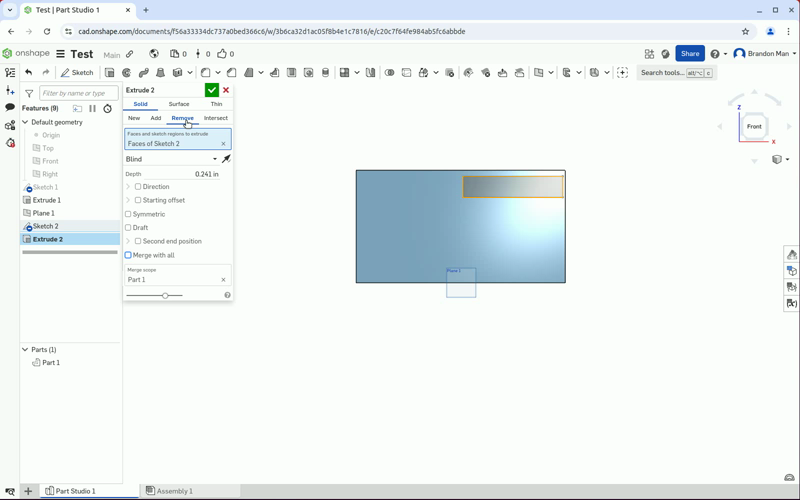
key(space)
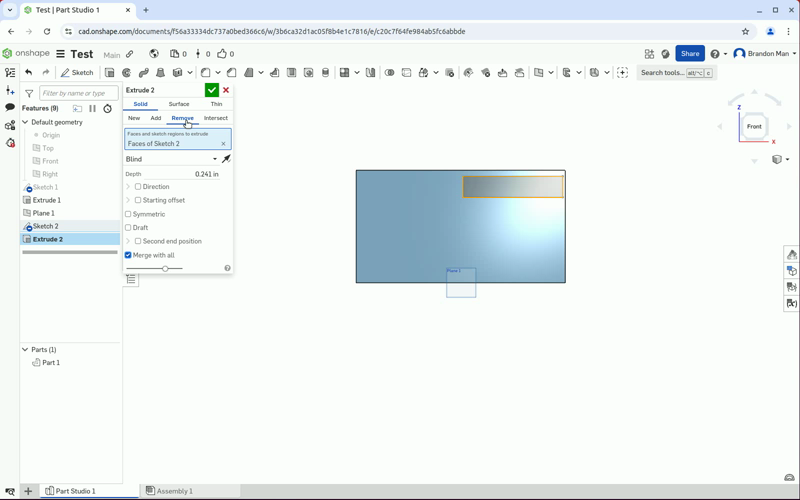
key(enter)
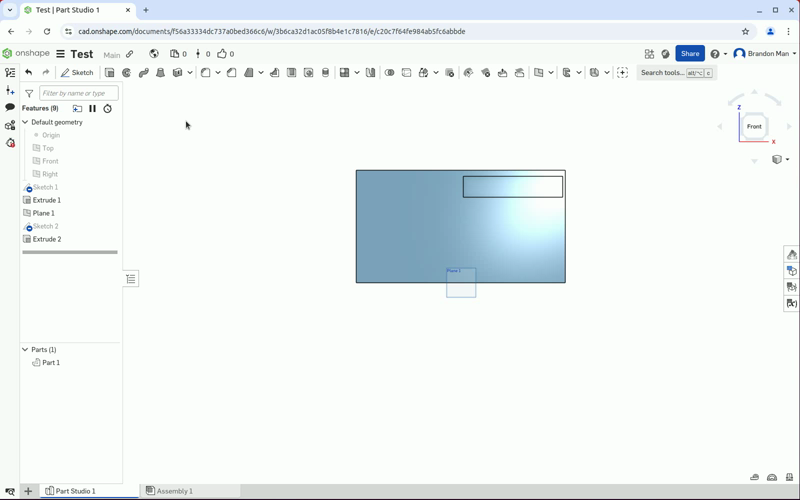
key(shift+h)
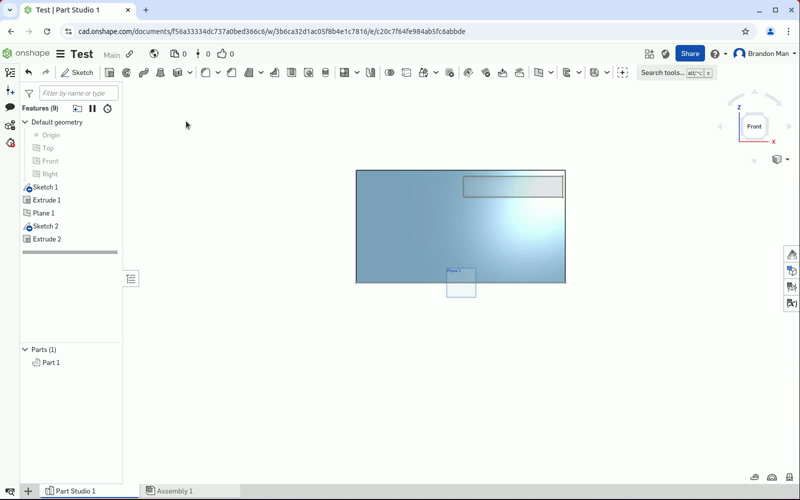
key(shift+h)
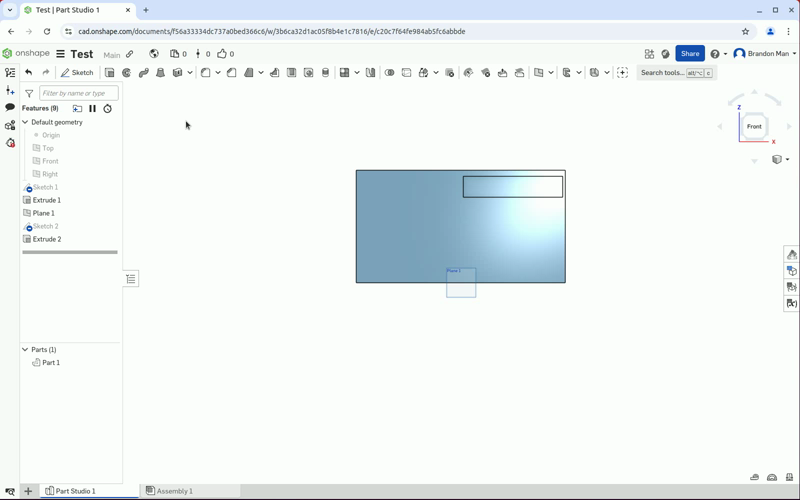
mouse_move(73, 189)
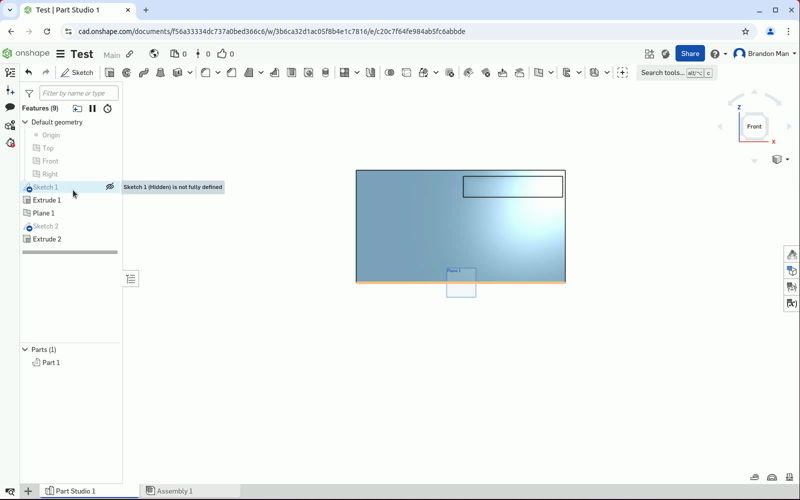
click(73, 189)
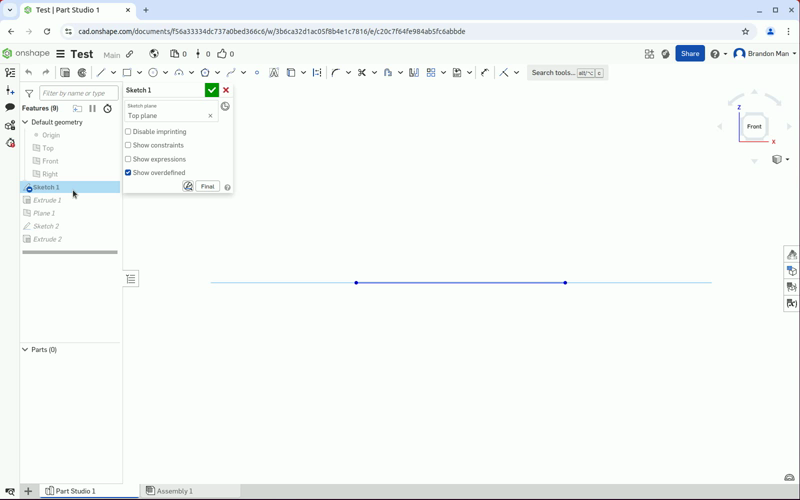
mouse_move(229, 92)
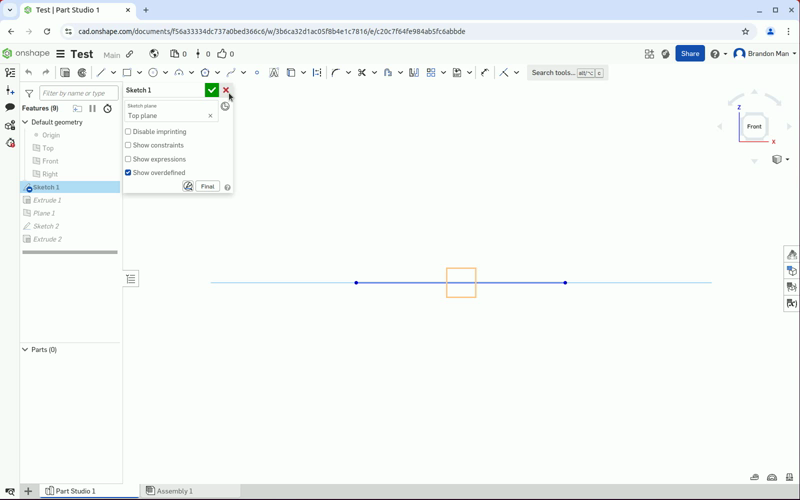
click(229, 92)
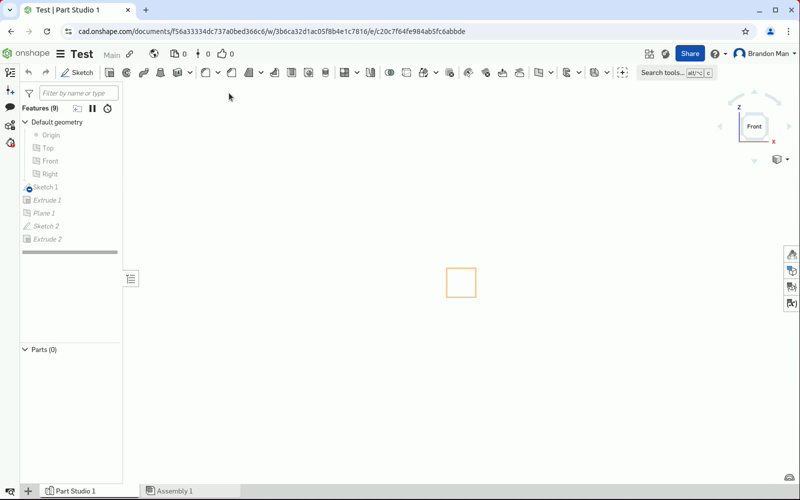
key(shift+s)
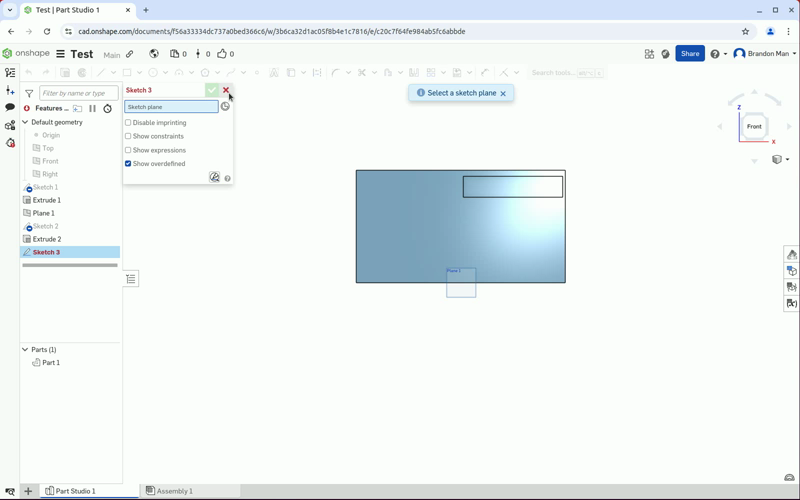
mouse_move(73, 215)
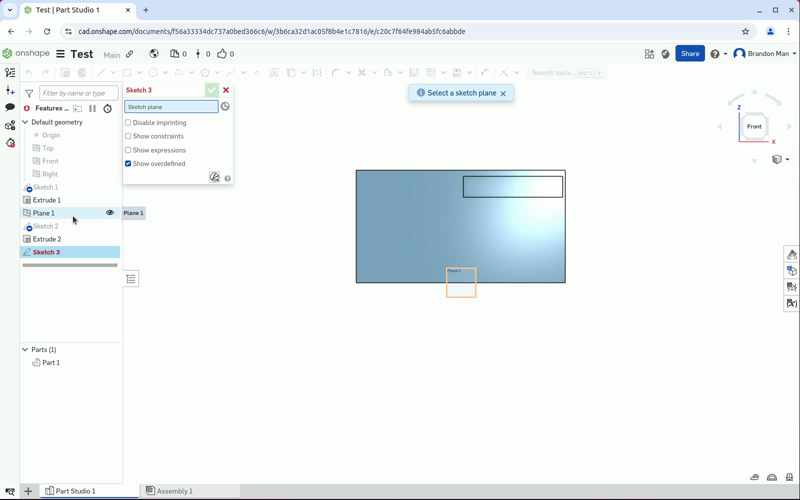
click(73, 215)
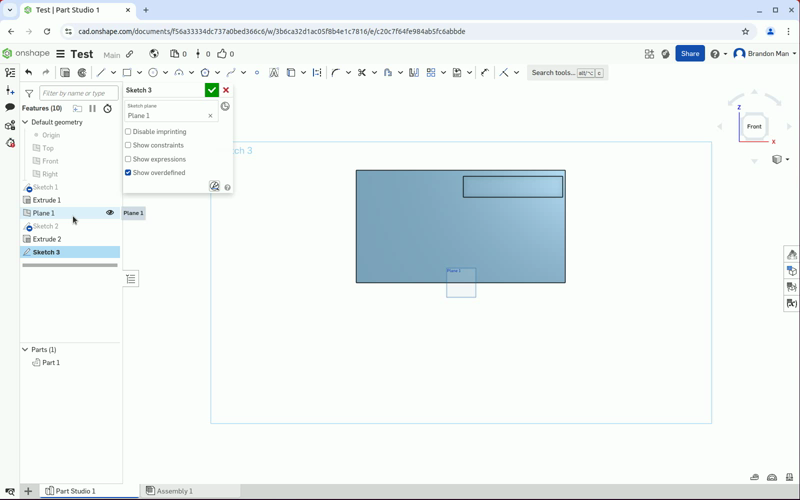
mouse_move(73, 352)
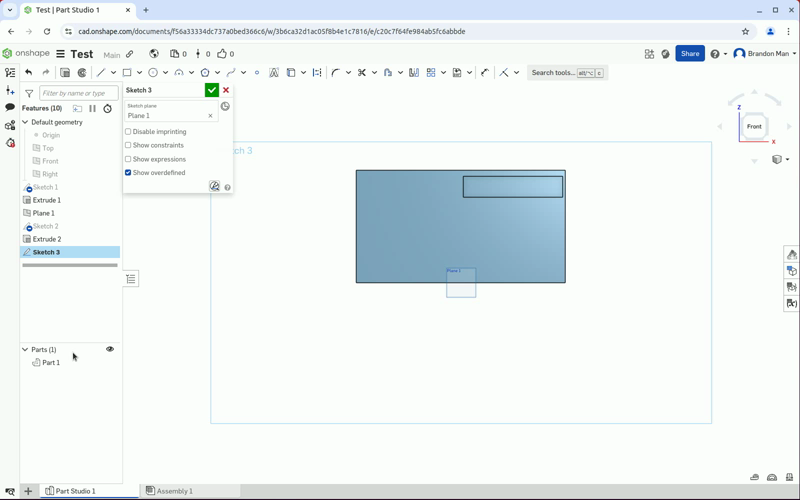
key(y)
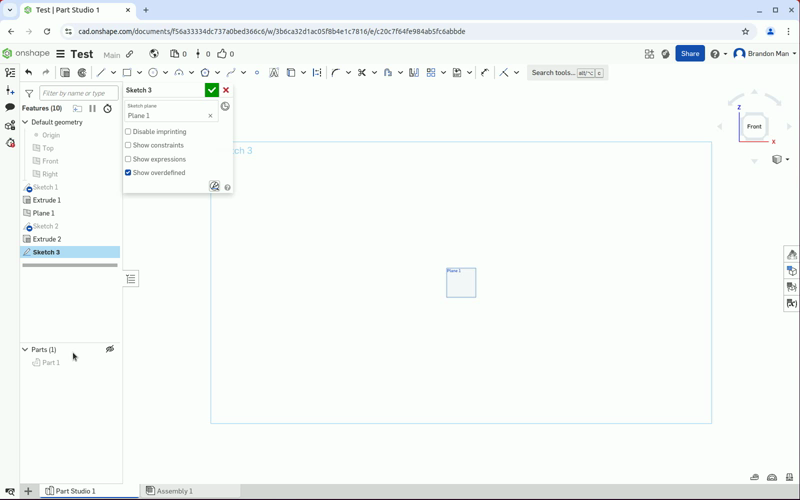
key(l)
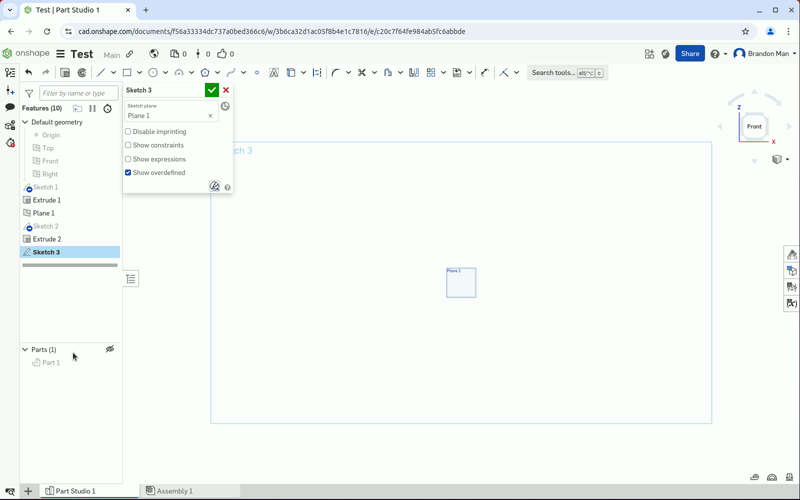
key_down(shift)
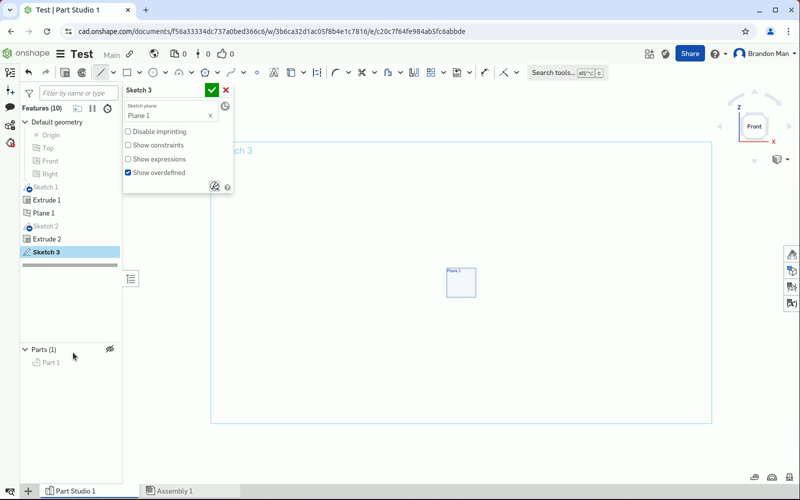
mouse_move(358, 197)
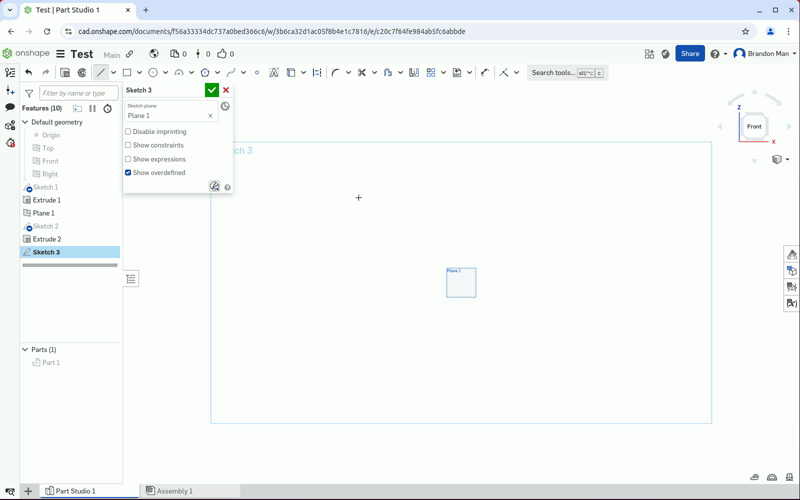
click(358, 197)
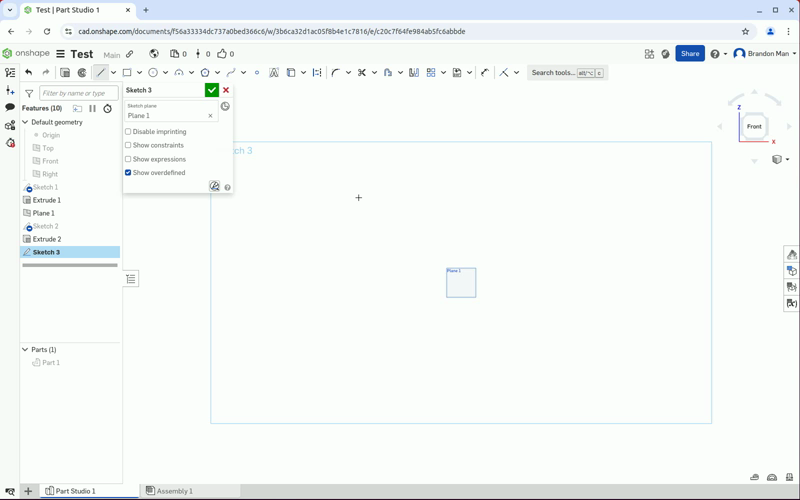
key_up(shift)
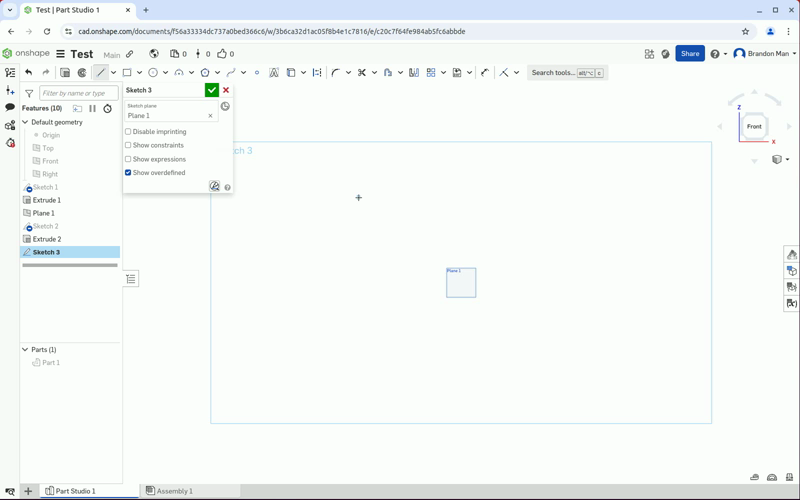
key_down(shift)
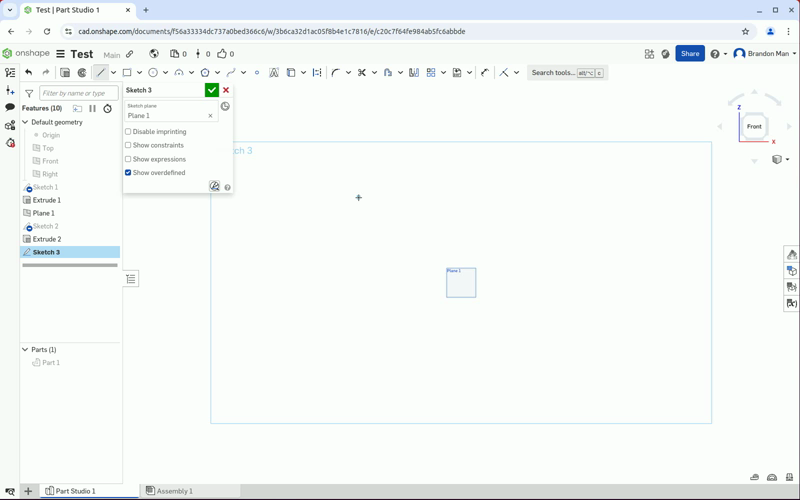
mouse_move(458, 197)
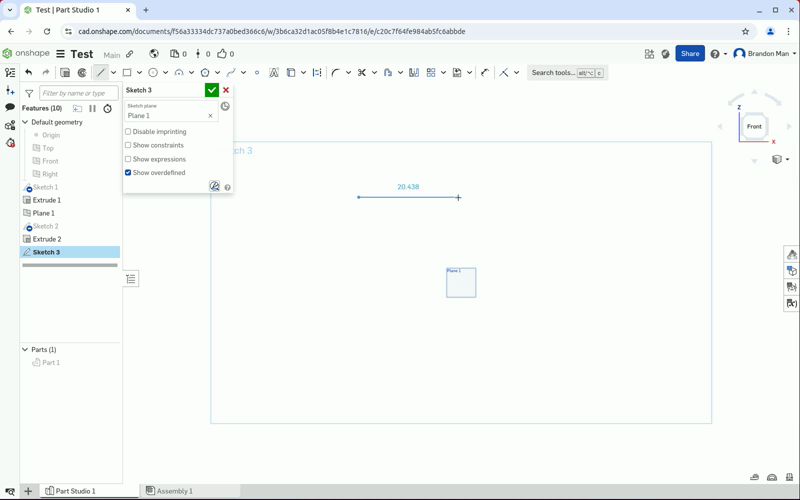
click(458, 197)
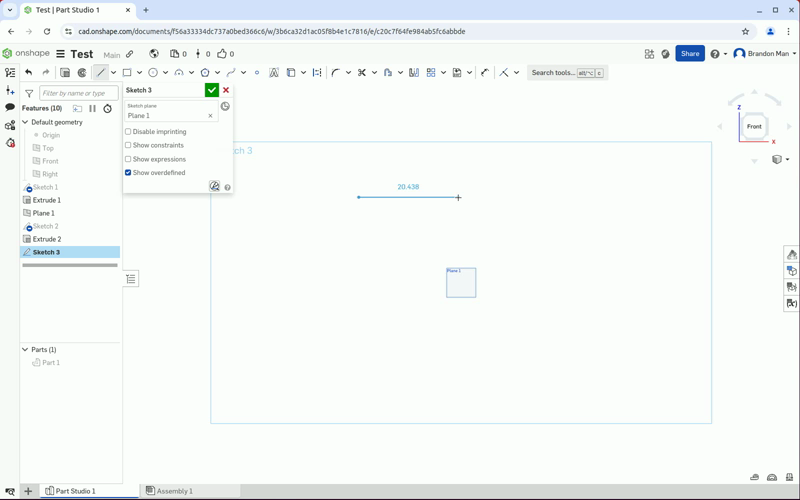
key_up(shift)
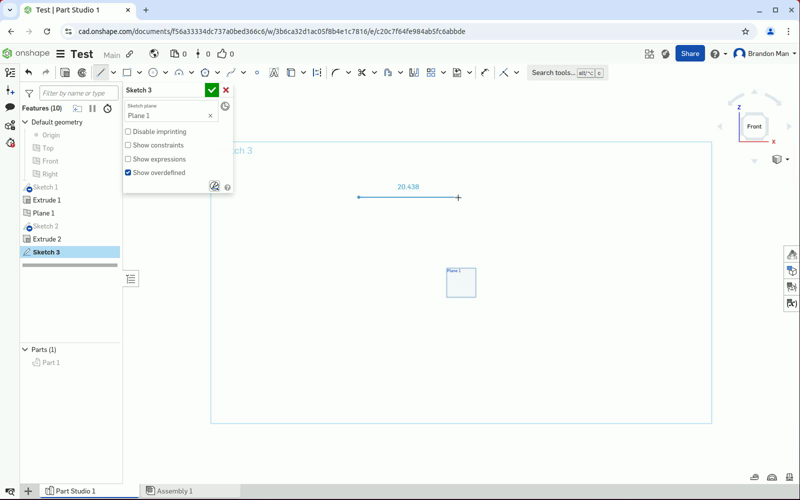
key_down(shift)
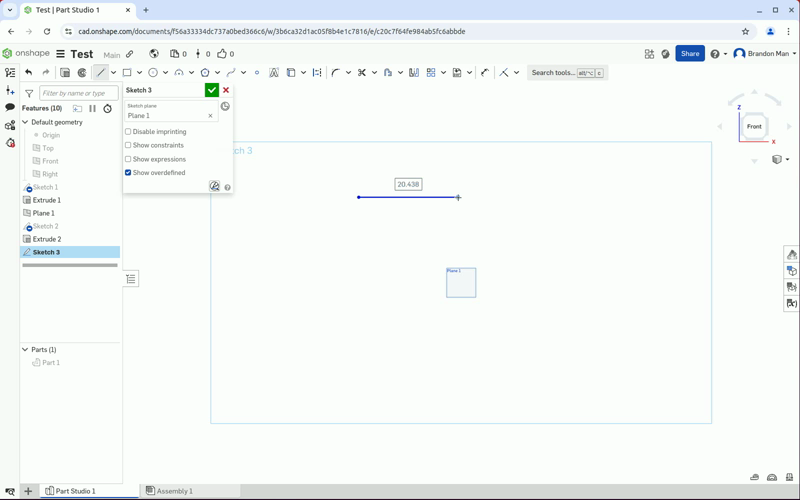
mouse_move(488, 197)
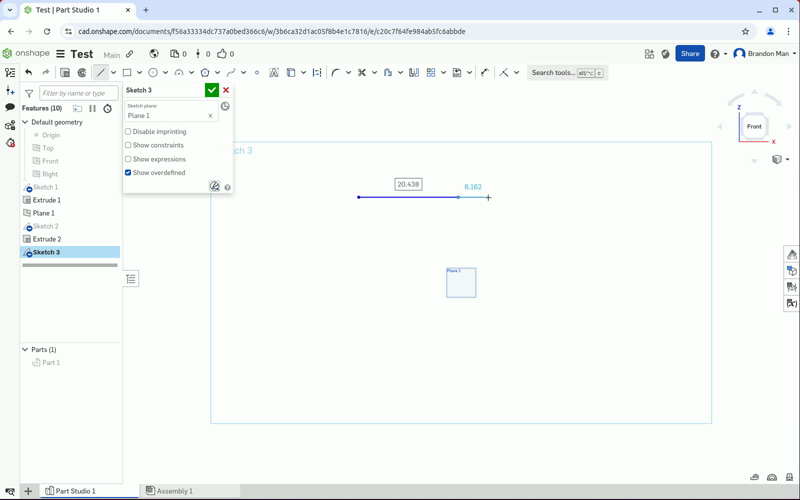
mouse_move(458, 176)
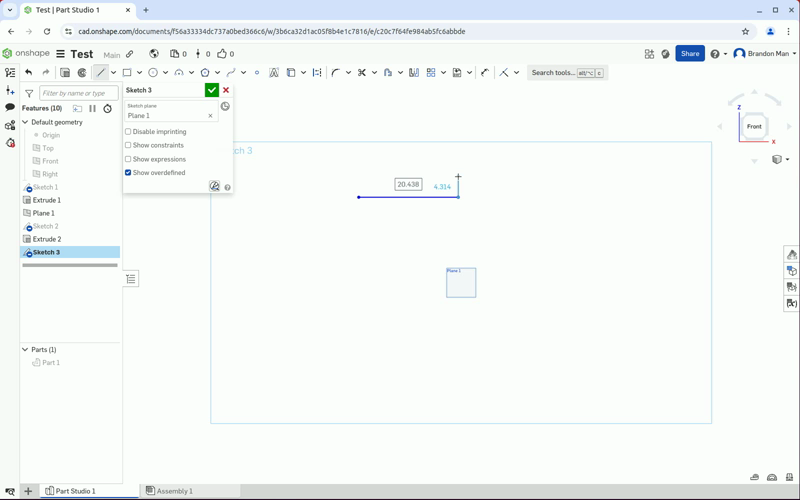
click(458, 176)
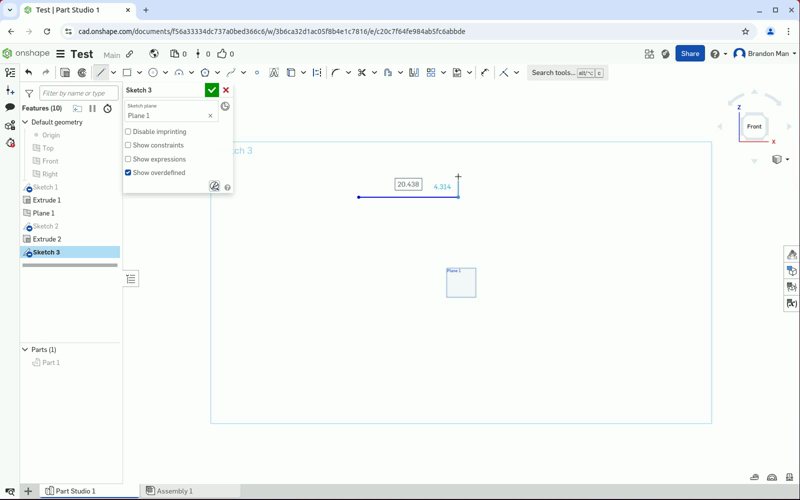
key_up(shift)
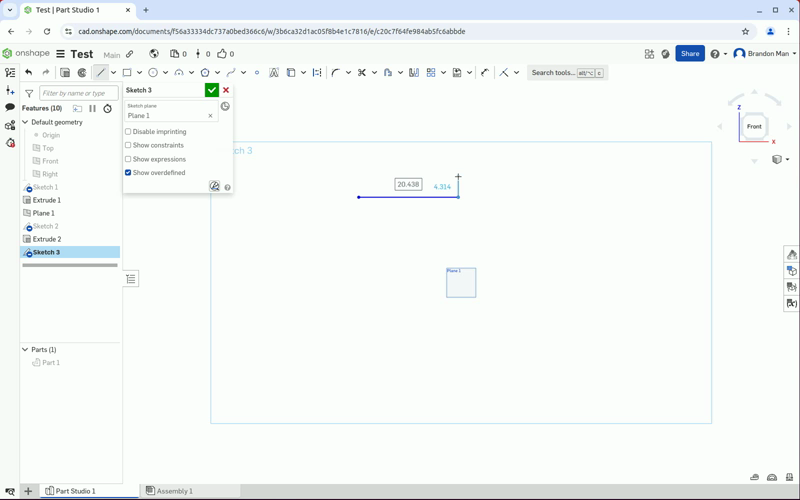
key_down(shift)
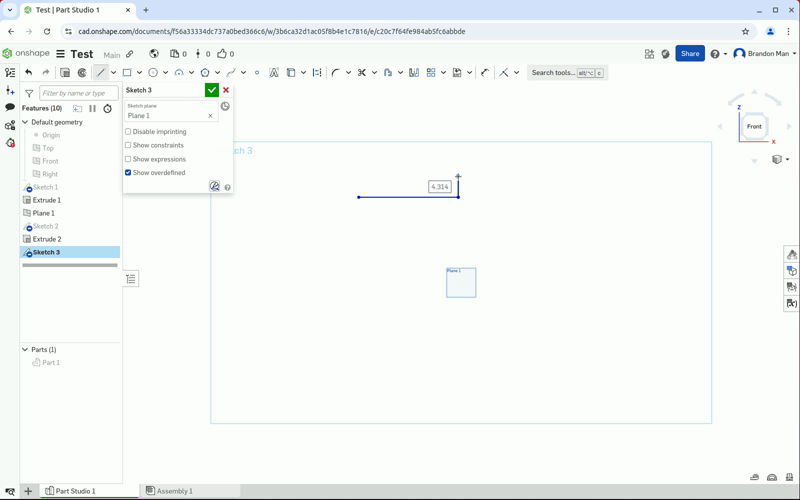
mouse_move(358, 176)
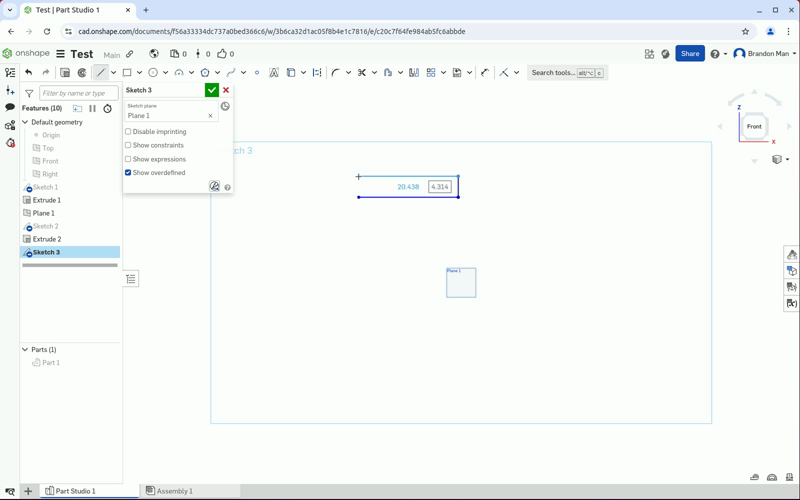
click(358, 176)
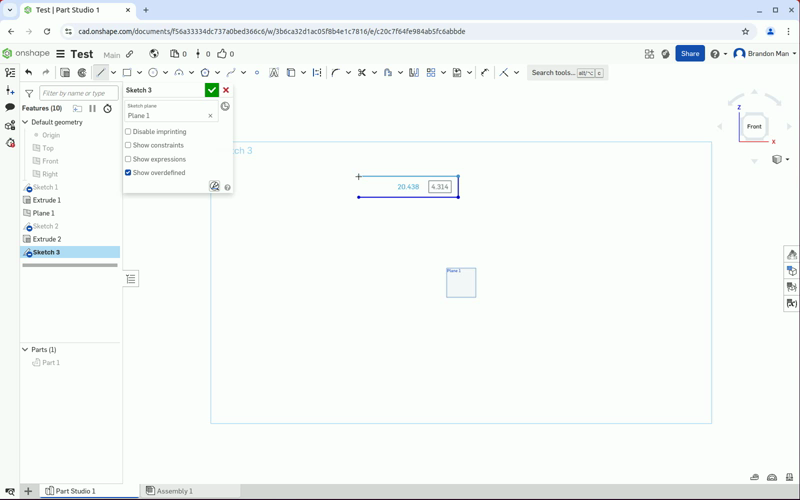
key_up(shift)
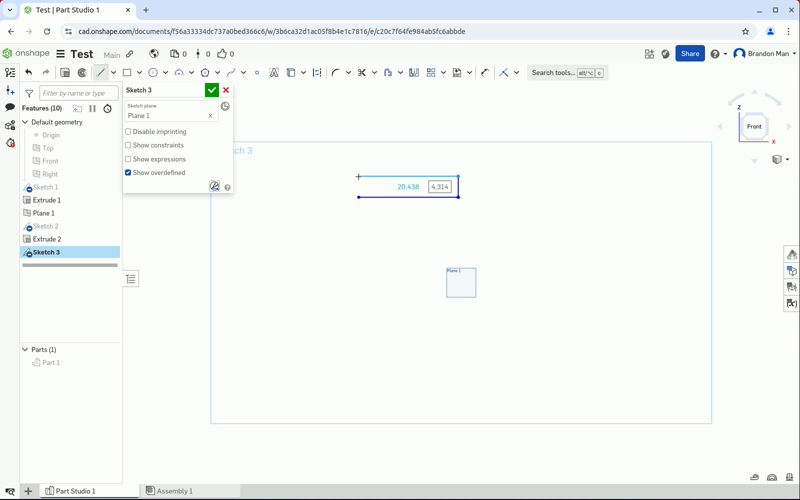
mouse_move(388, 176)
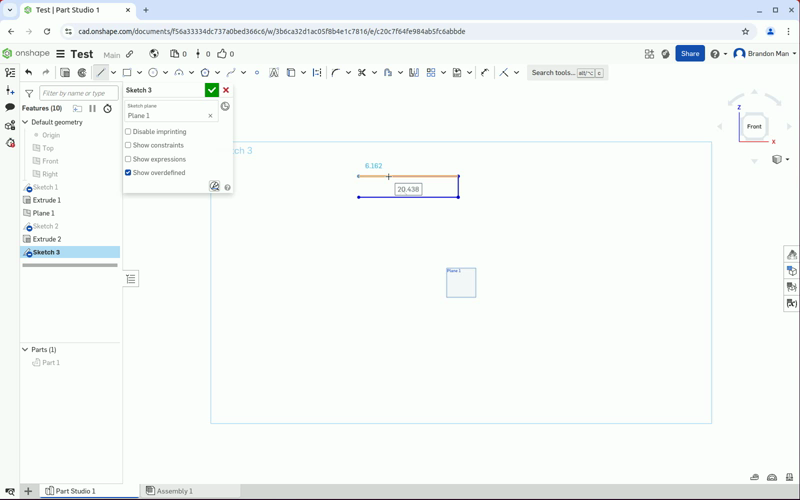
key_down(shift)
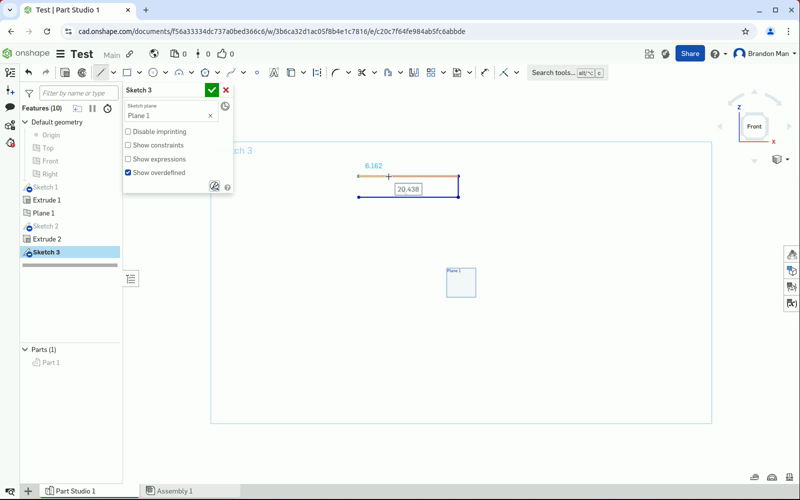
mouse_move(358, 197)
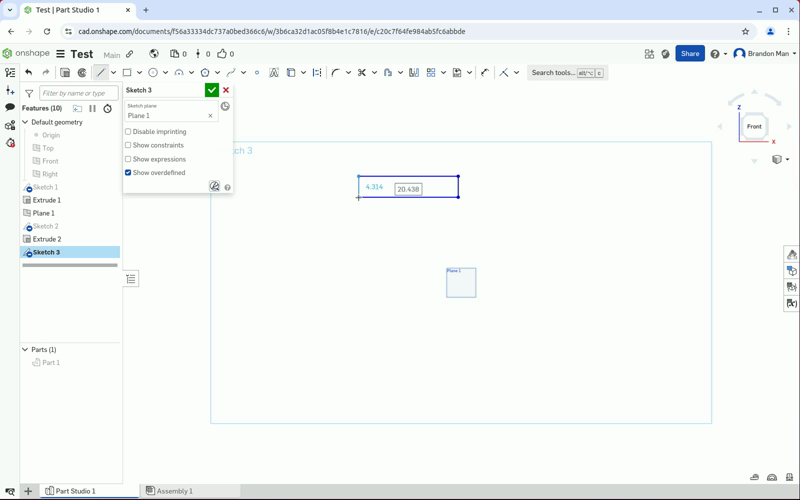
key_up(shift)
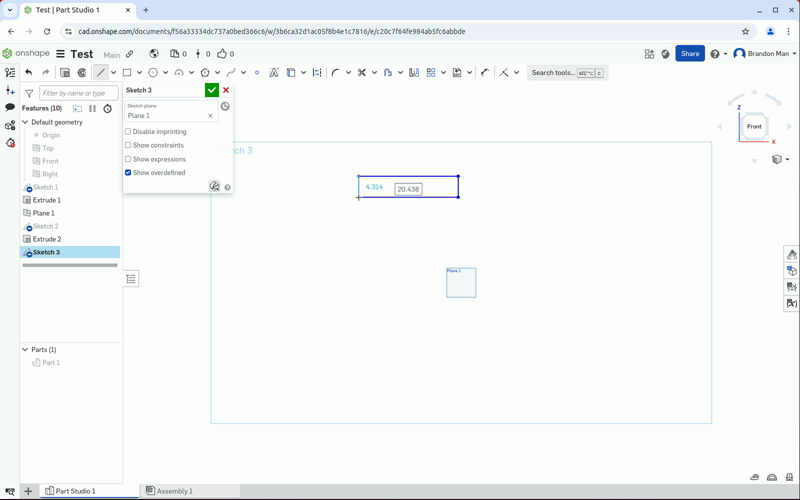
click(358, 197)
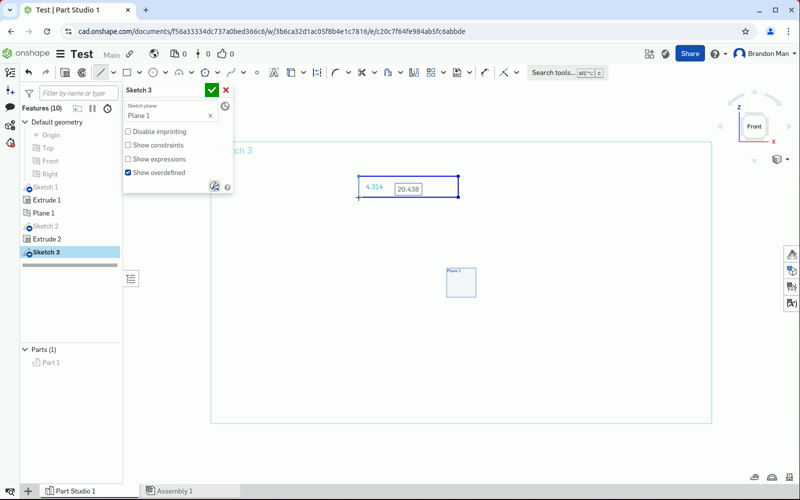
key(esc)
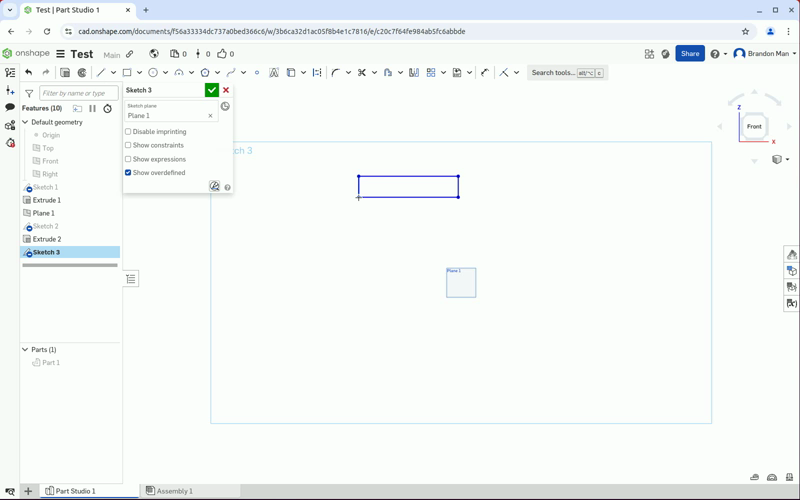
mouse_move(379, 186)
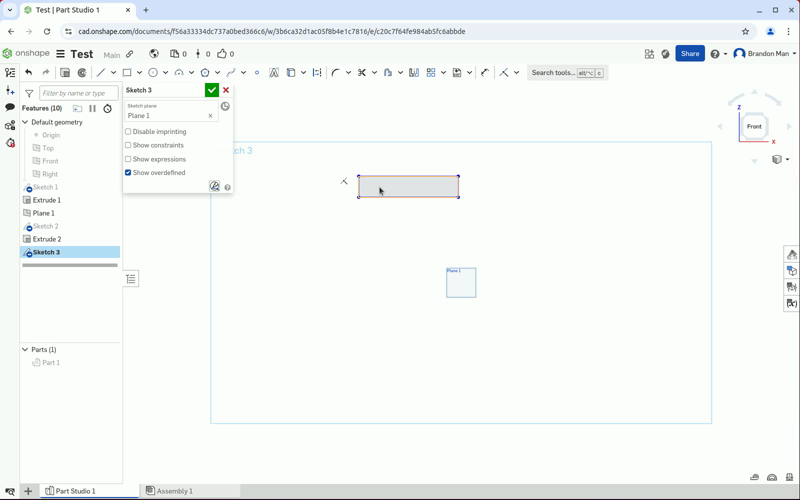
click(379, 186)
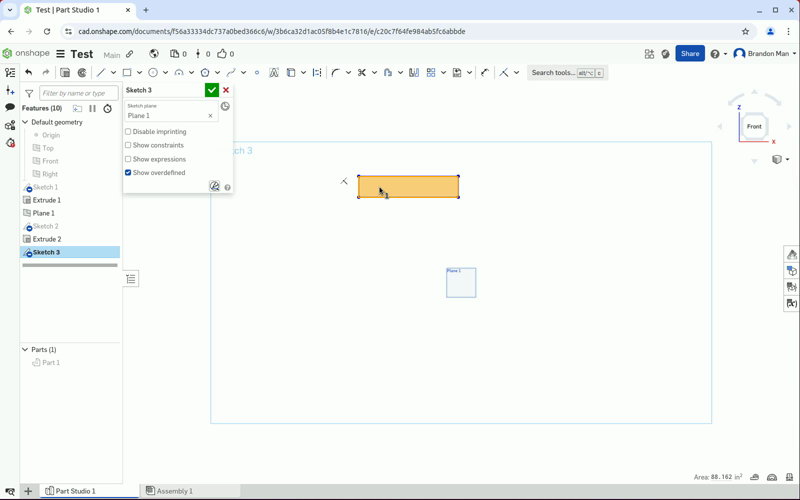
mouse_move(73, 352)
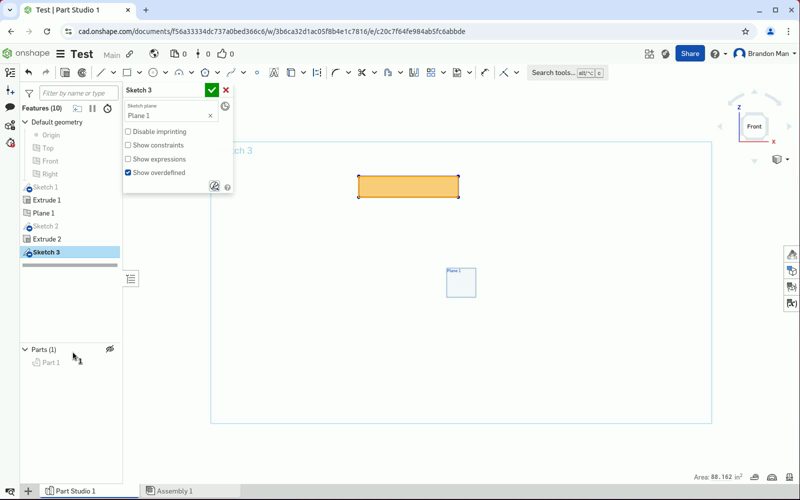
key(shift+y)
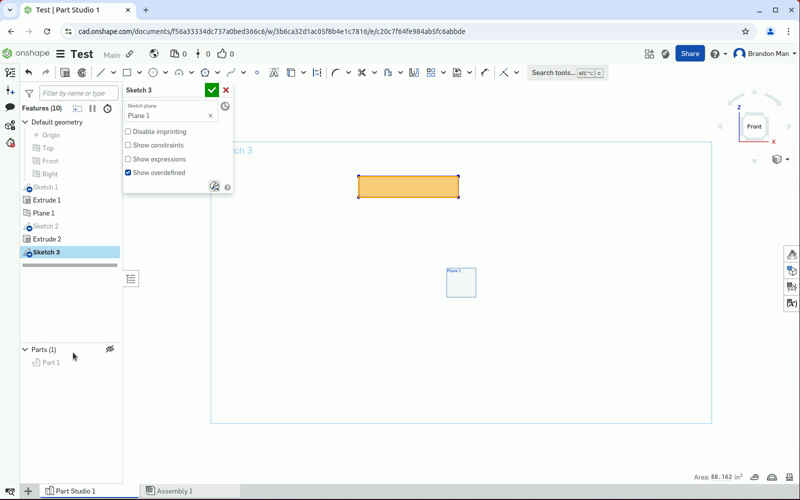
key(shift+e)
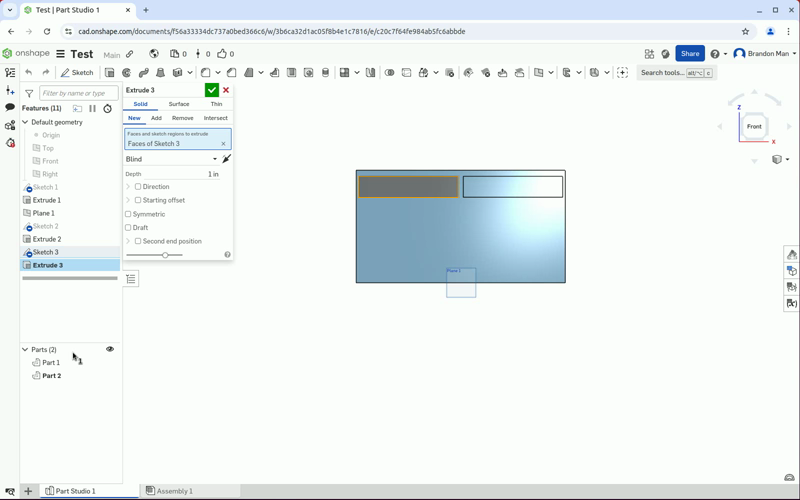
mouse_move(143, 106)
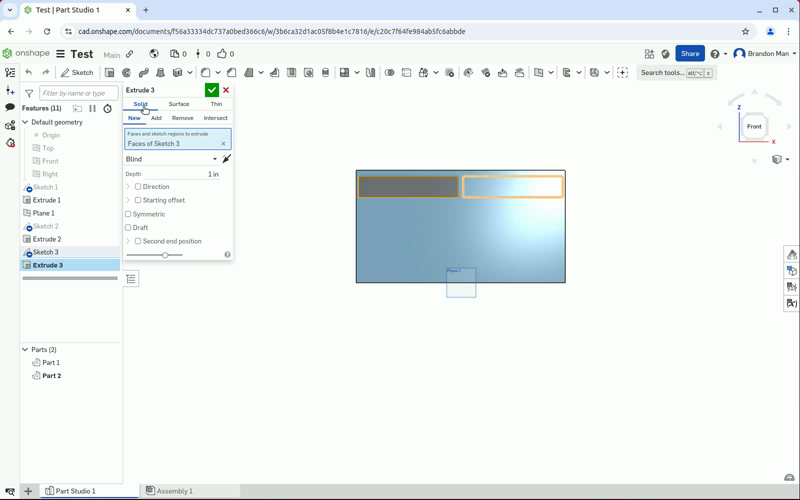
click(143, 106)
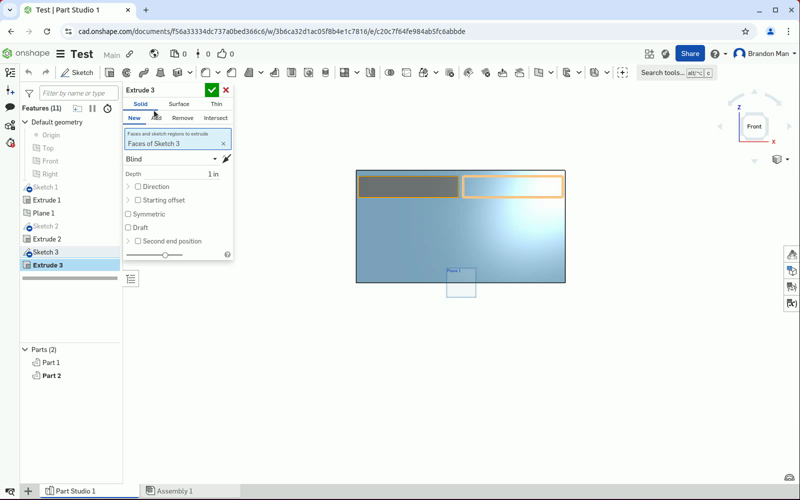
mouse_move(186, 120)
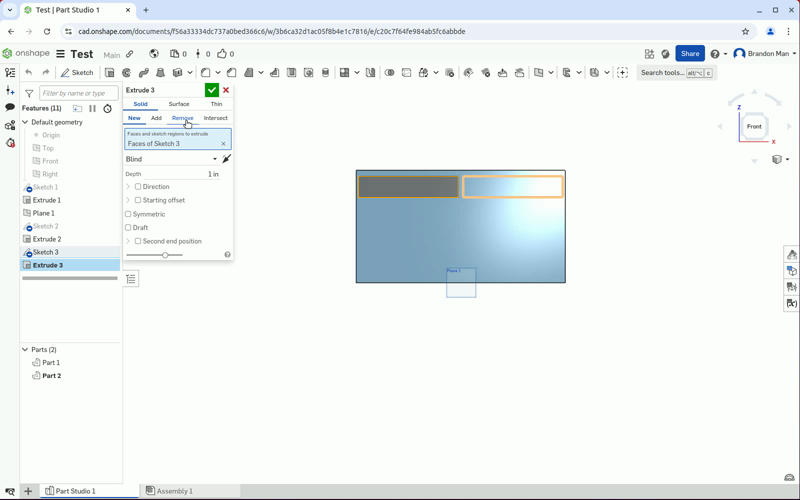
click(186, 120)
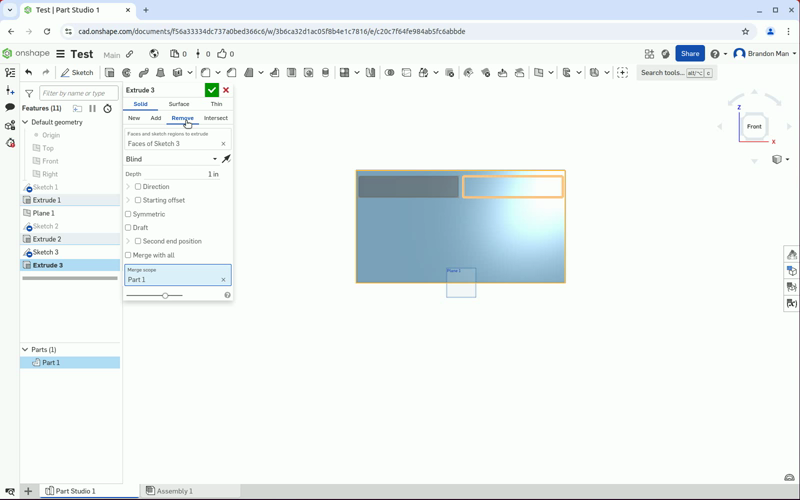
key(tab, 4)
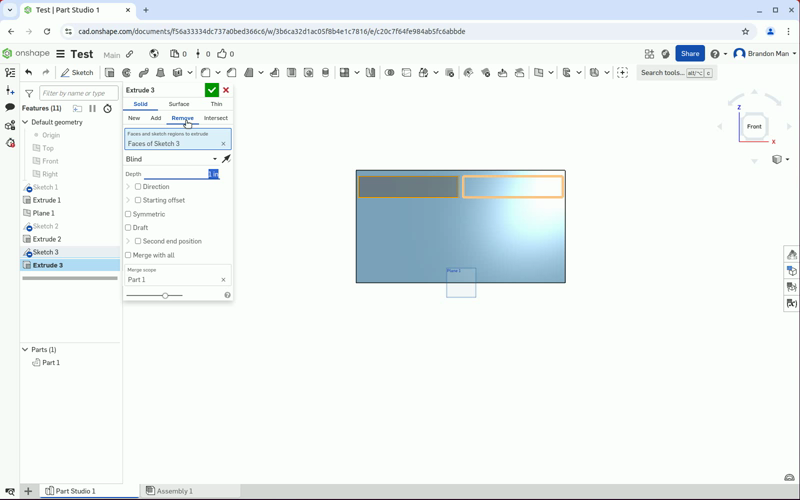
text(0.241)
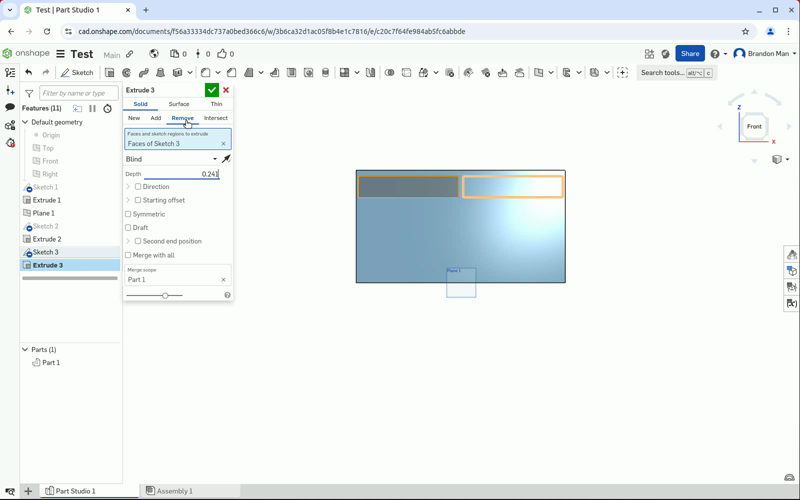
key(tab, 6)
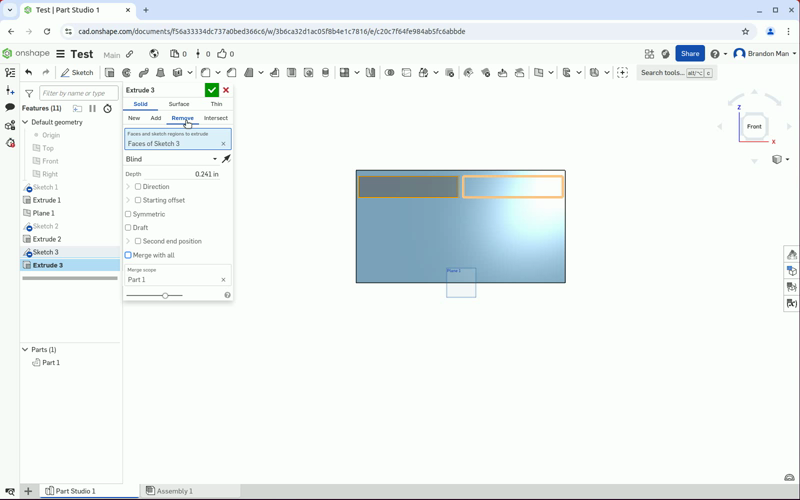
key(space)
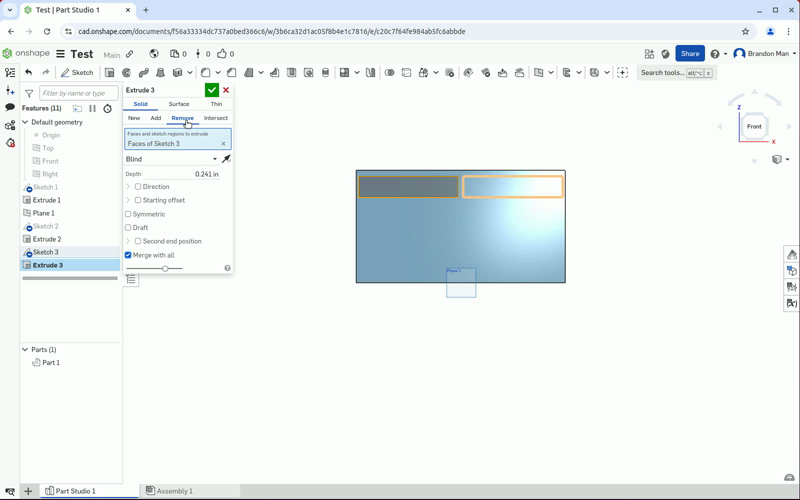
key(enter)
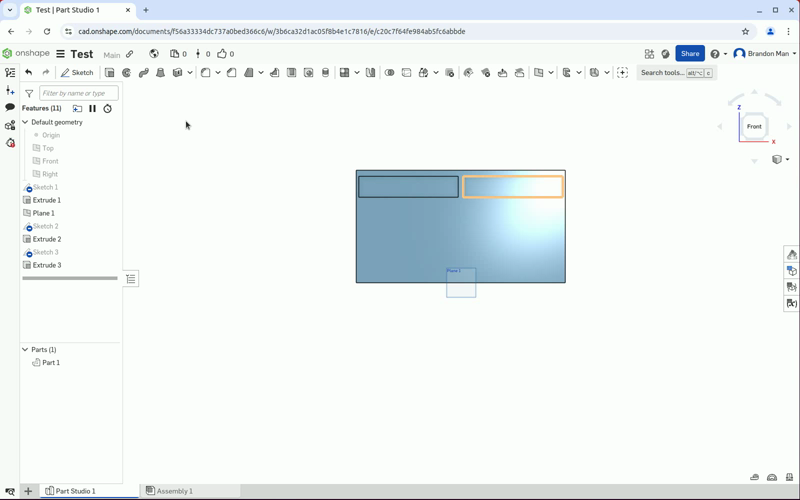
key(shift+h)
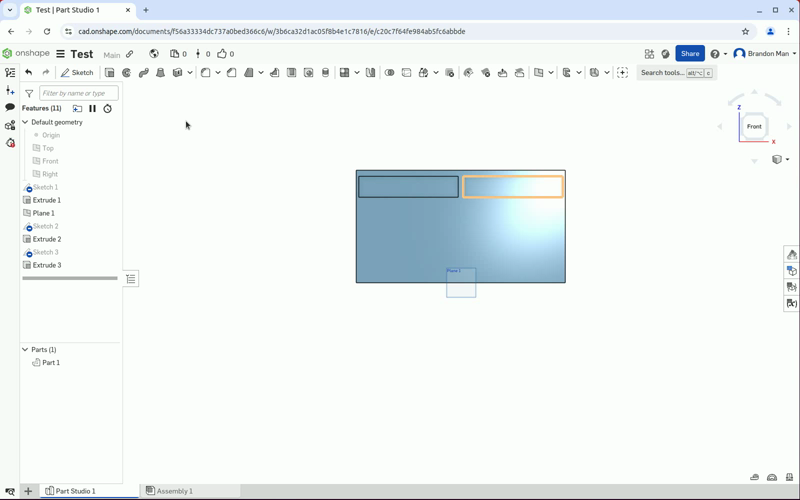
key(shift+h)
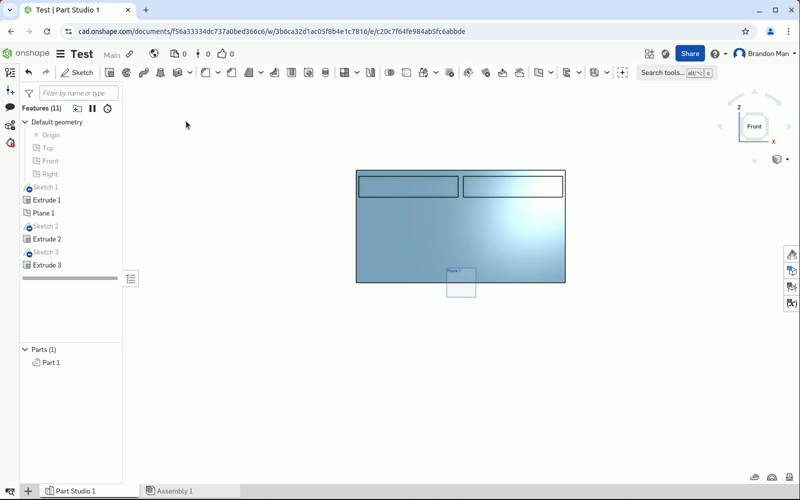
mouse_move(73, 189)
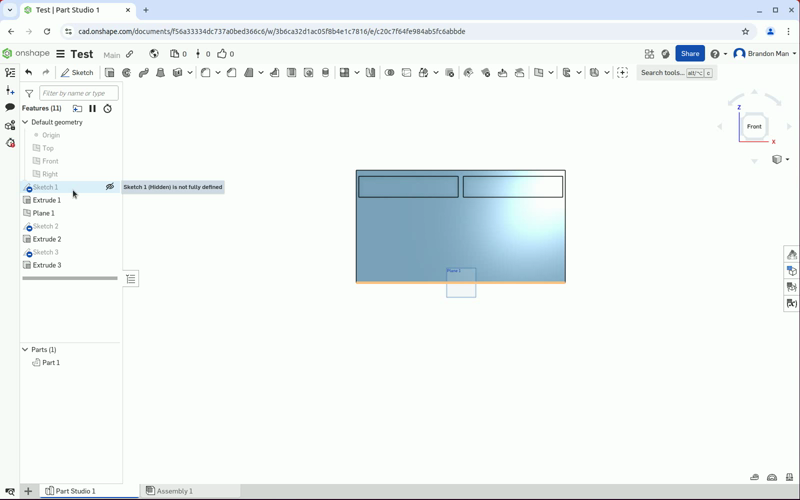
click(73, 189)
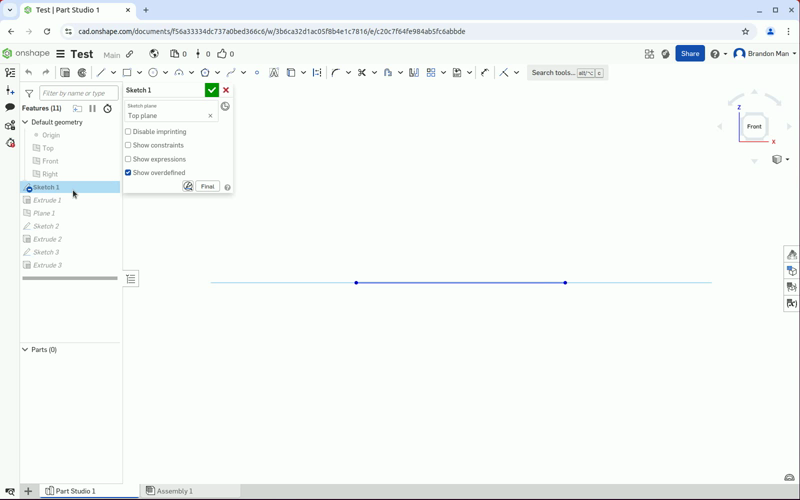
mouse_move(229, 92)
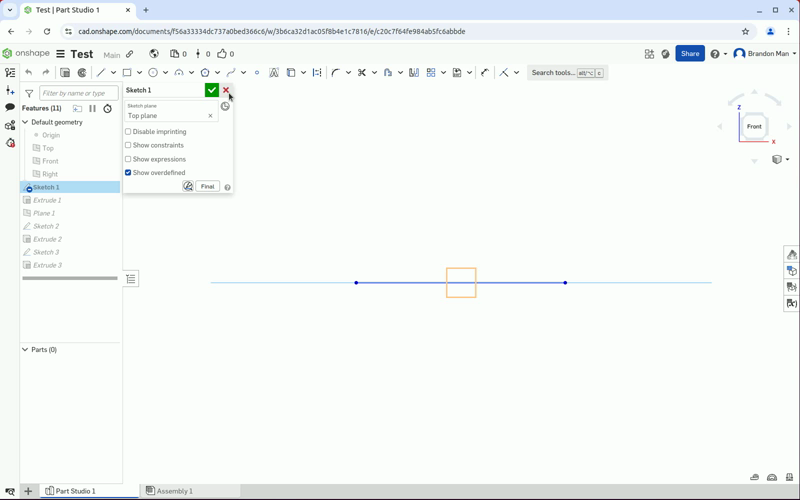
click(229, 92)
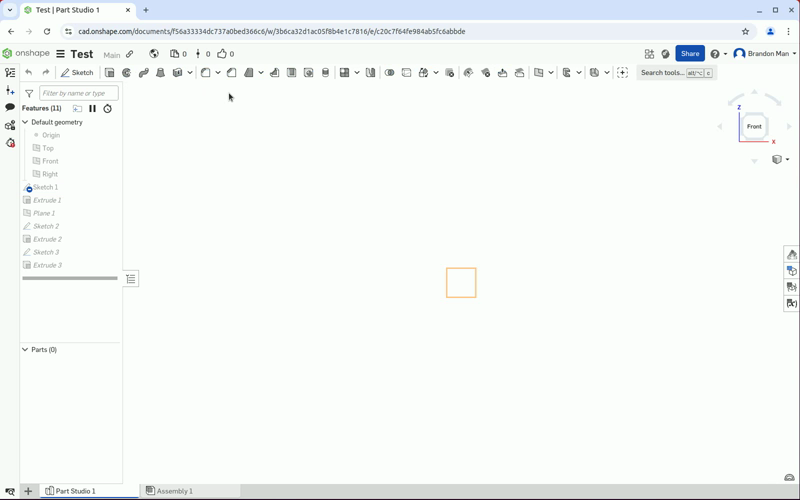
key(shift+s)
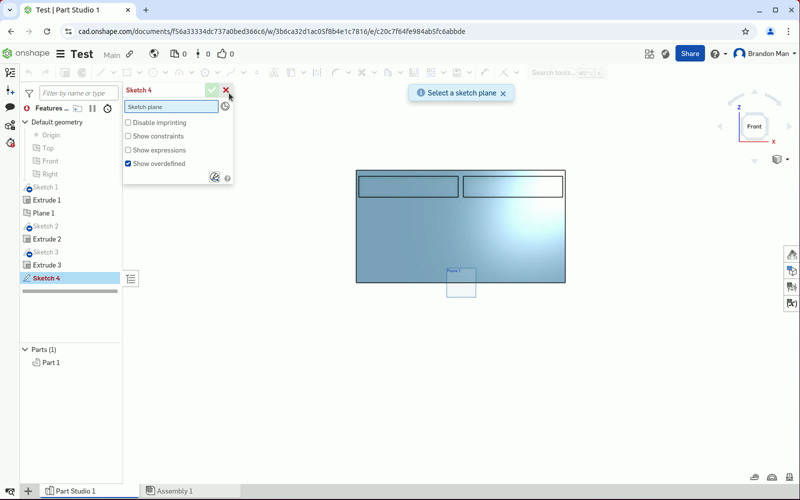
mouse_move(73, 215)
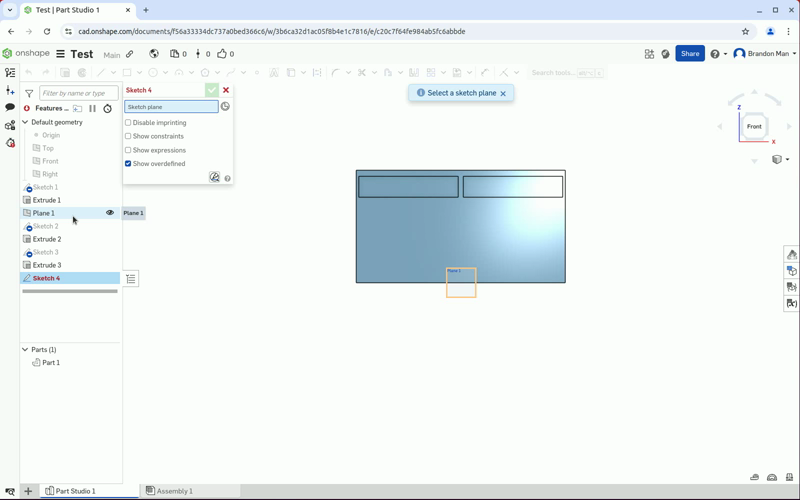
click(73, 215)
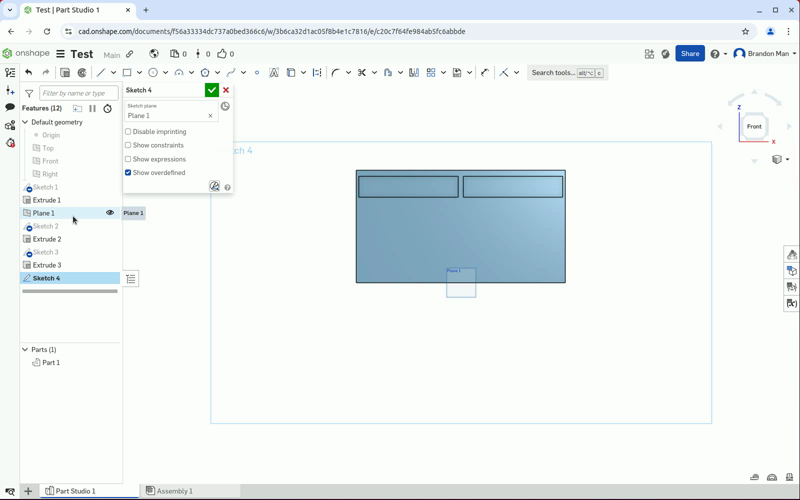
mouse_move(73, 352)
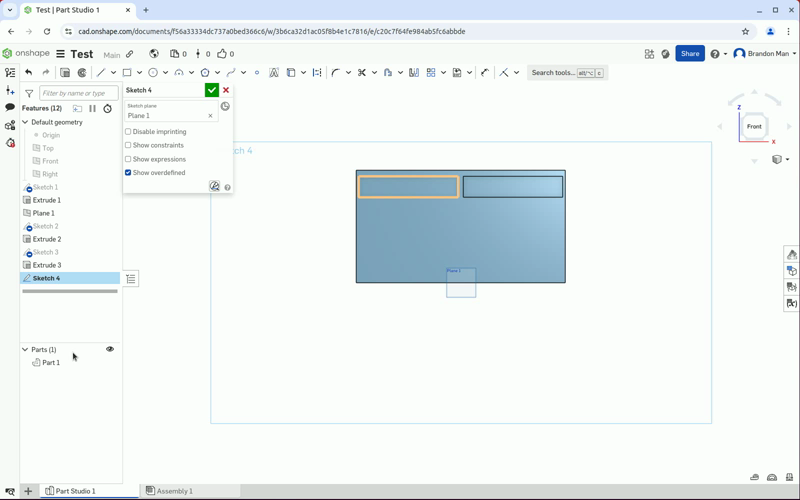
key(y)
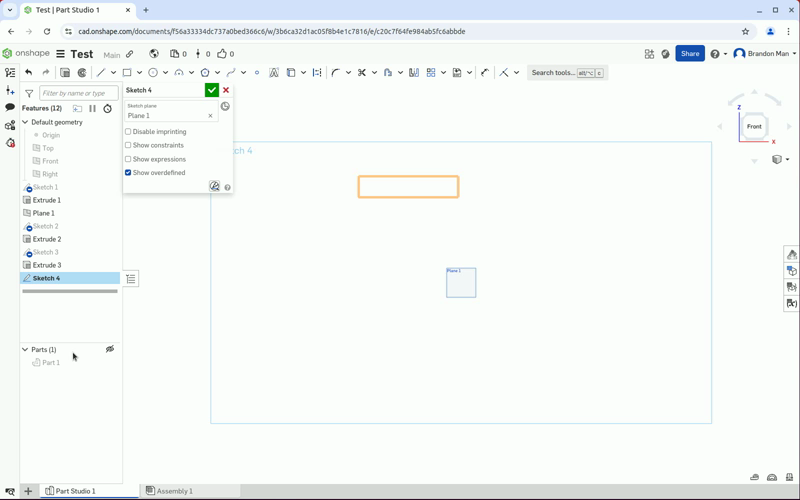
key(l)
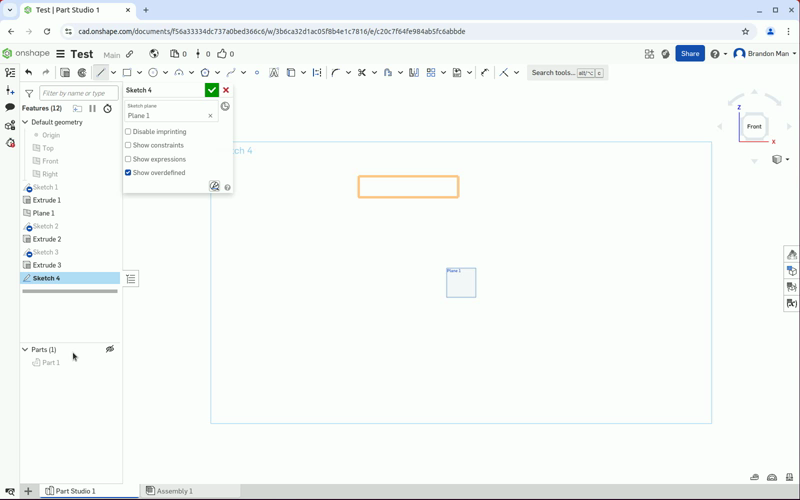
key_down(shift)
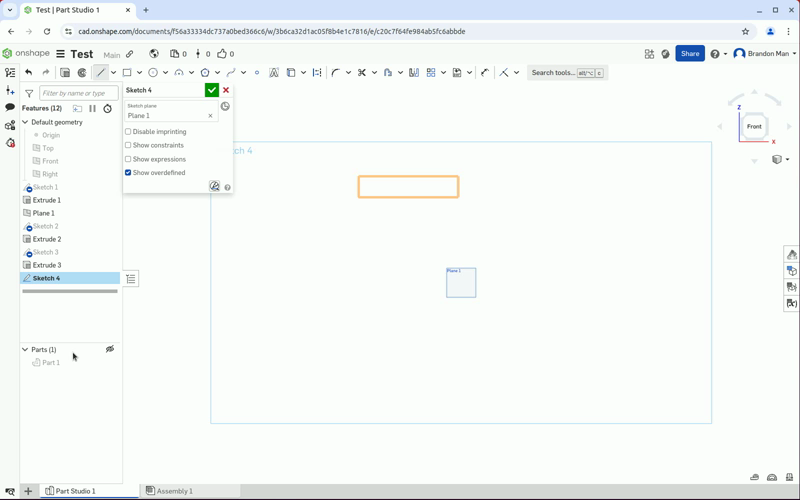
mouse_move(358, 224)
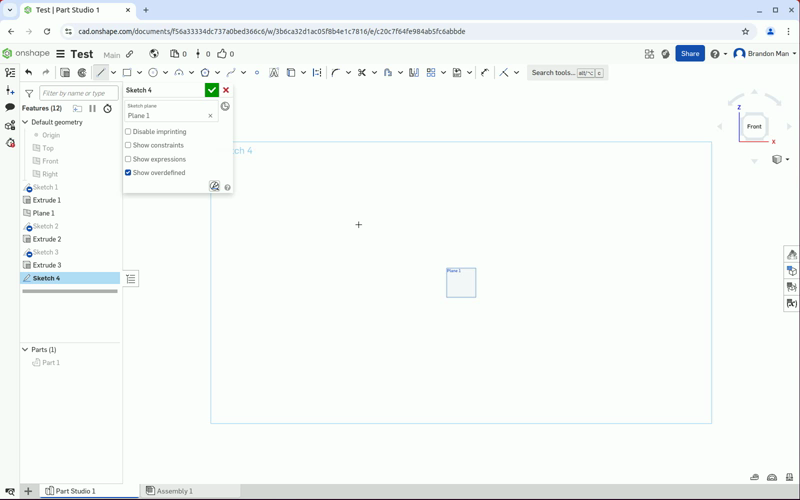
click(358, 224)
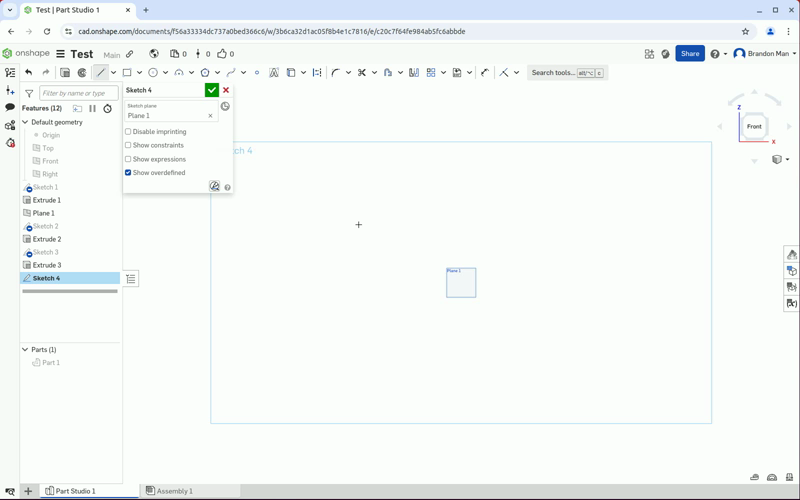
key_up(shift)
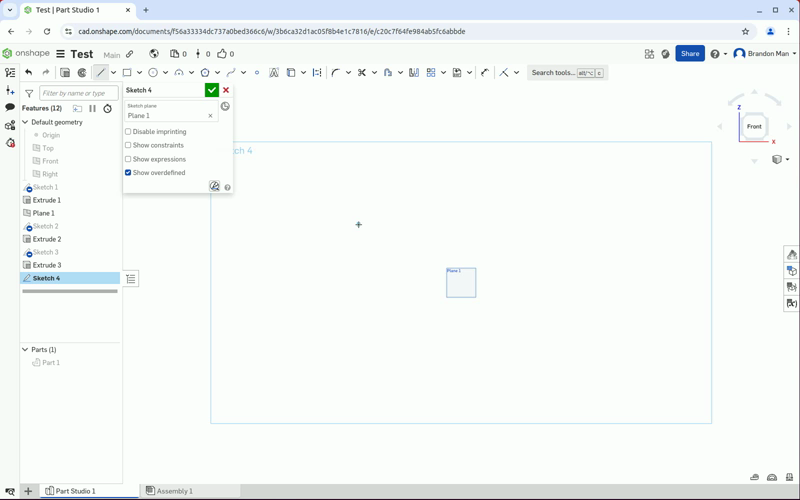
key_down(shift)
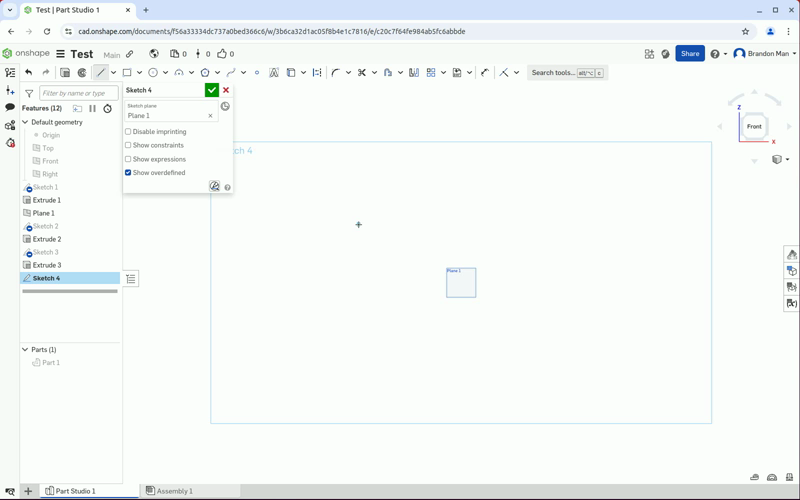
mouse_move(458, 224)
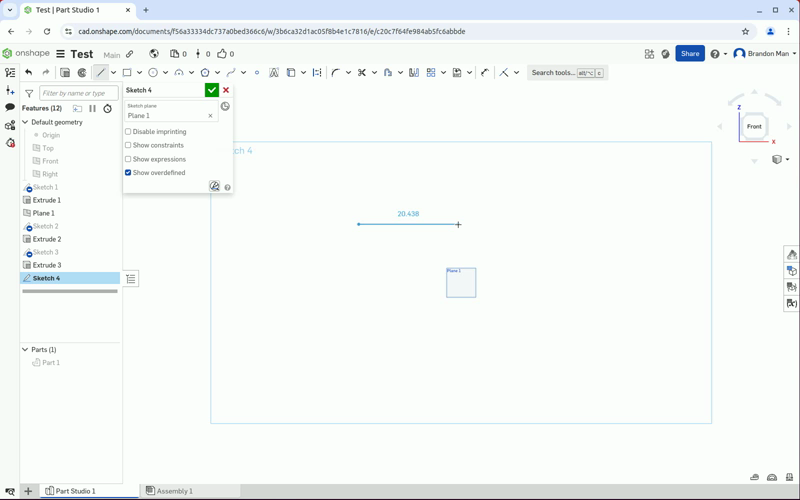
click(458, 224)
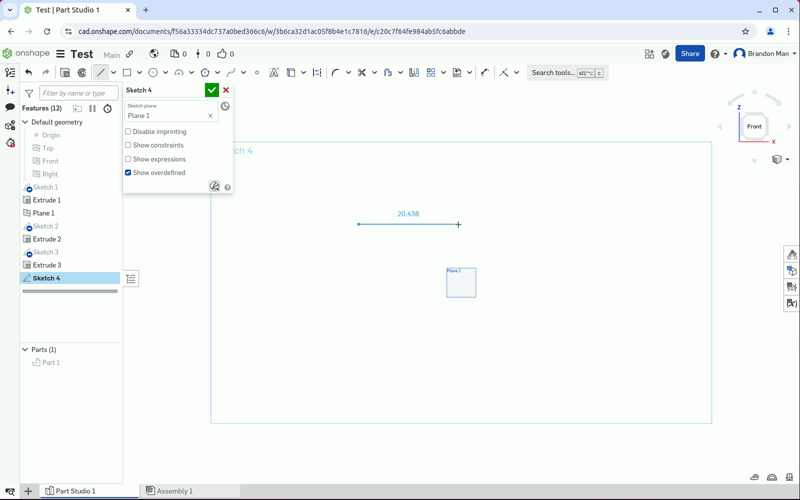
key_up(shift)
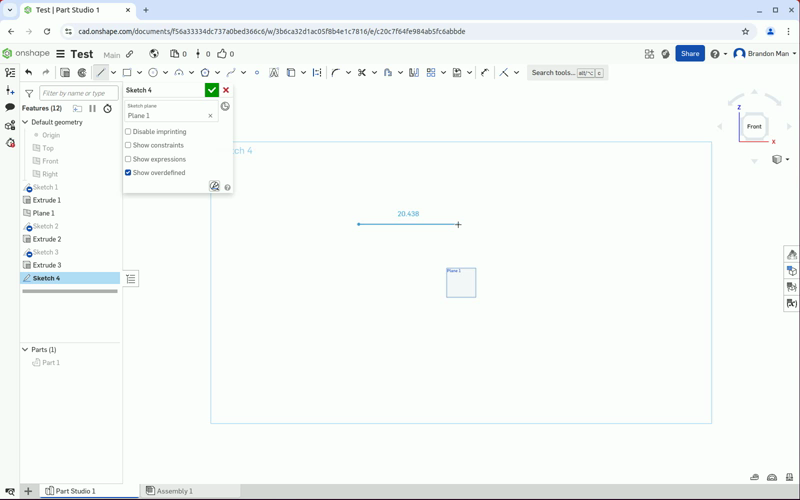
key_down(shift)
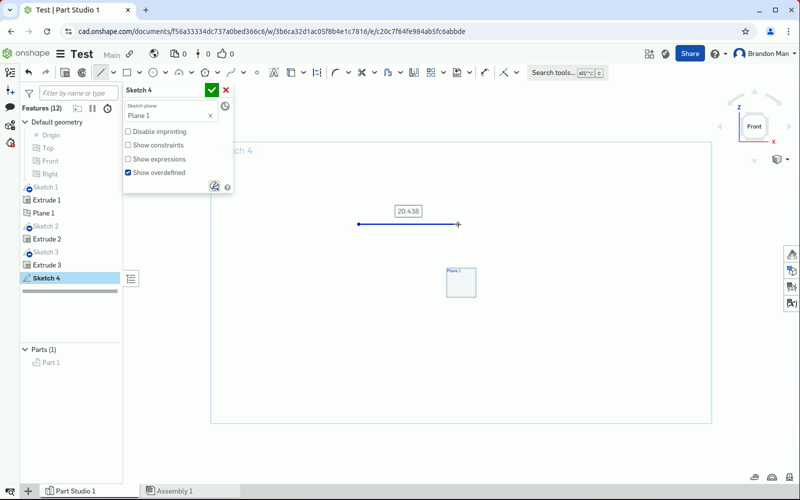
mouse_move(488, 224)
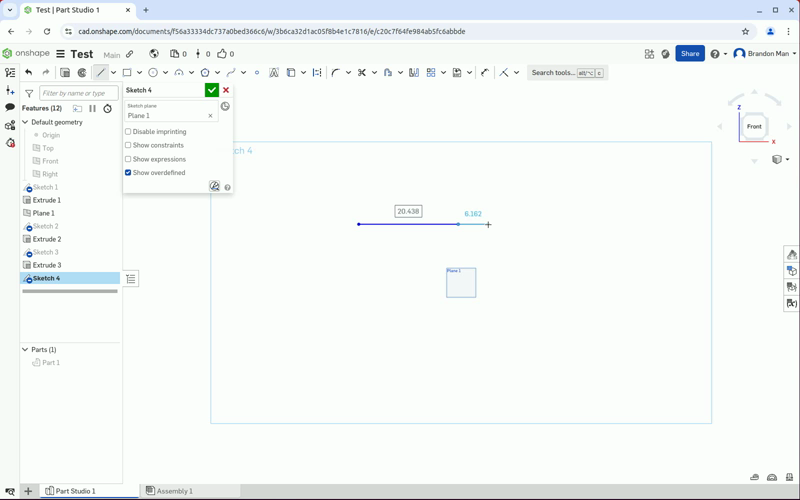
mouse_move(458, 203)
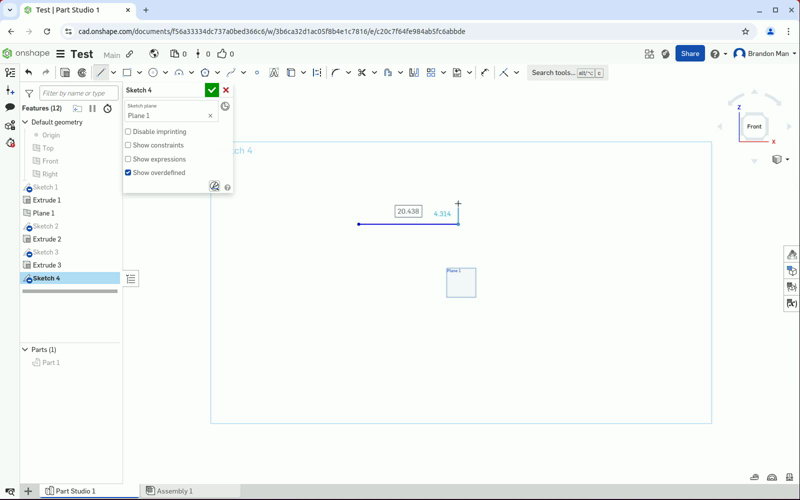
click(458, 203)
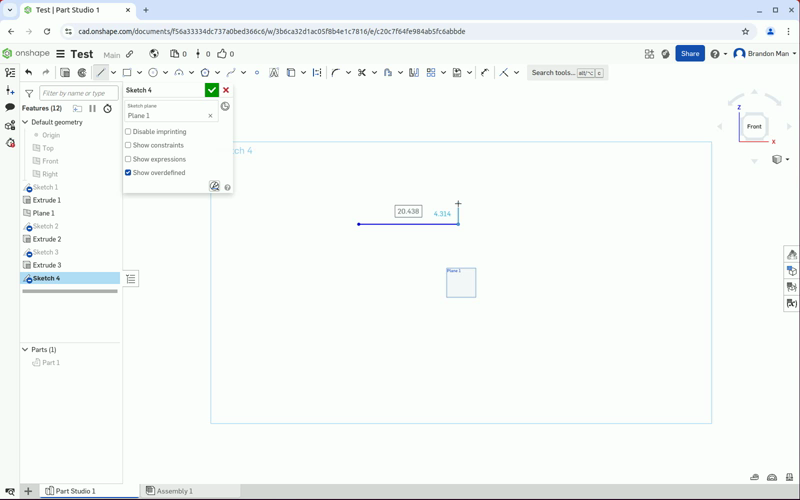
key_up(shift)
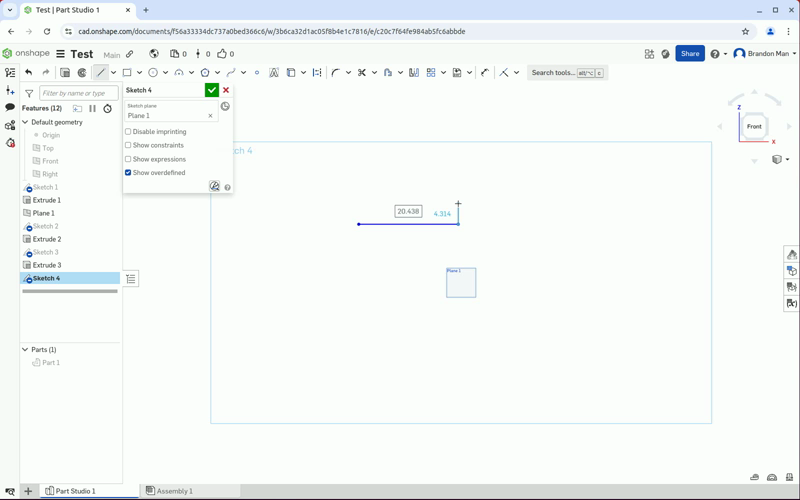
key_down(shift)
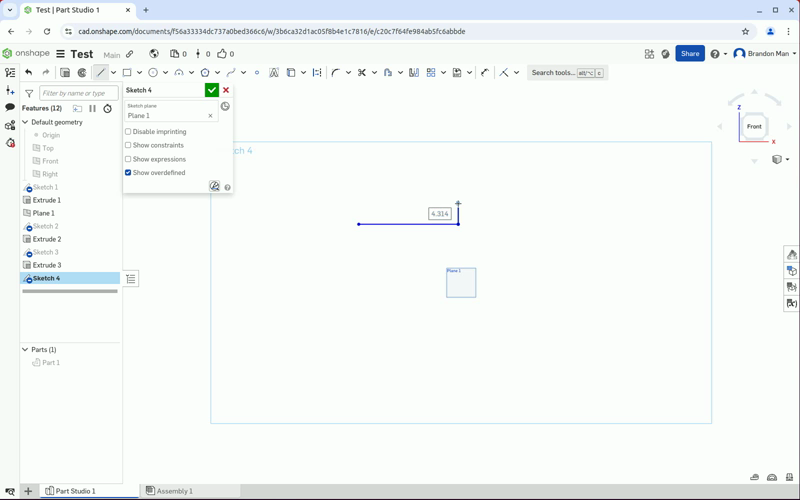
mouse_move(358, 203)
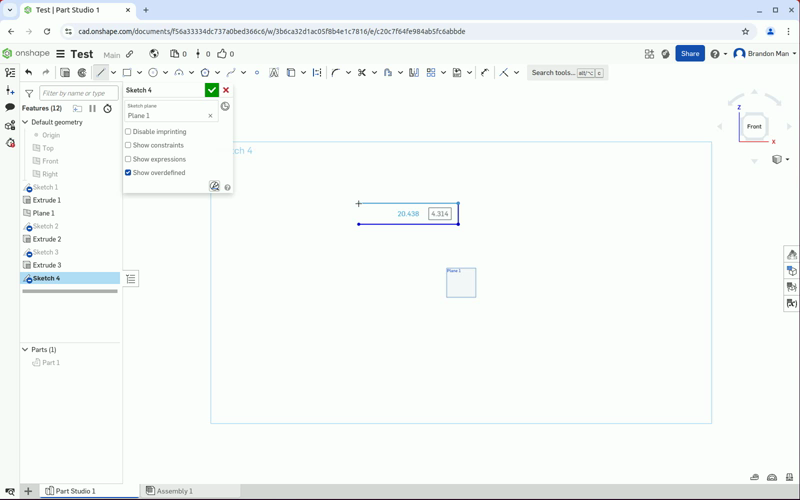
click(358, 203)
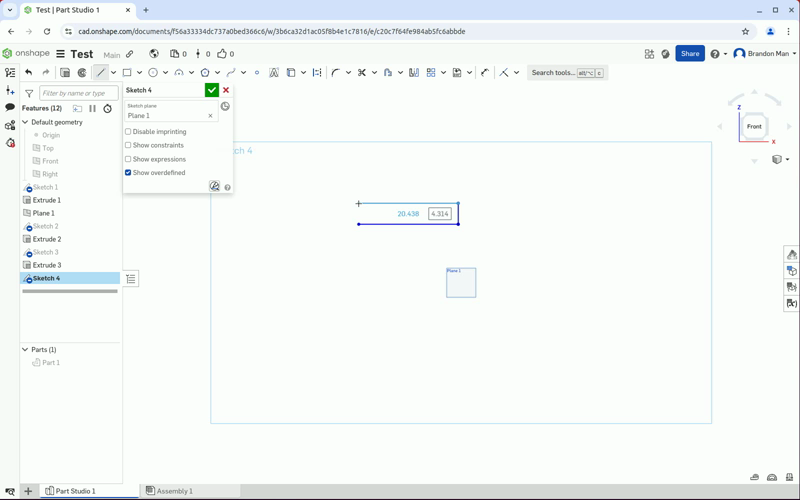
key_up(shift)
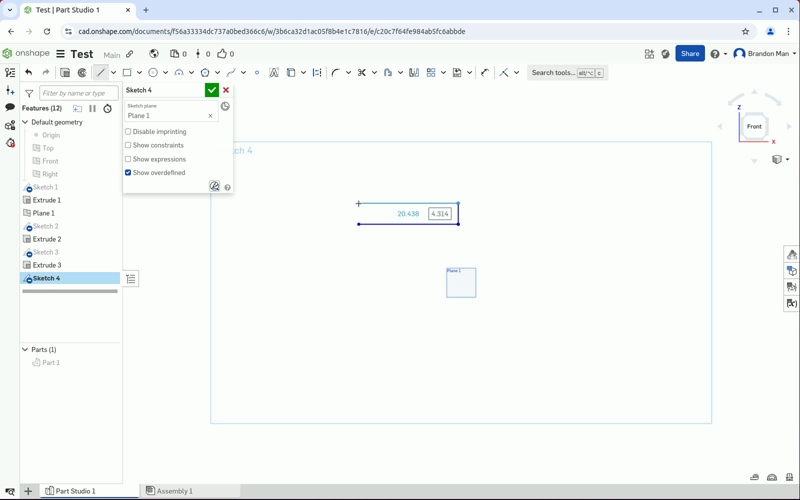
mouse_move(388, 203)
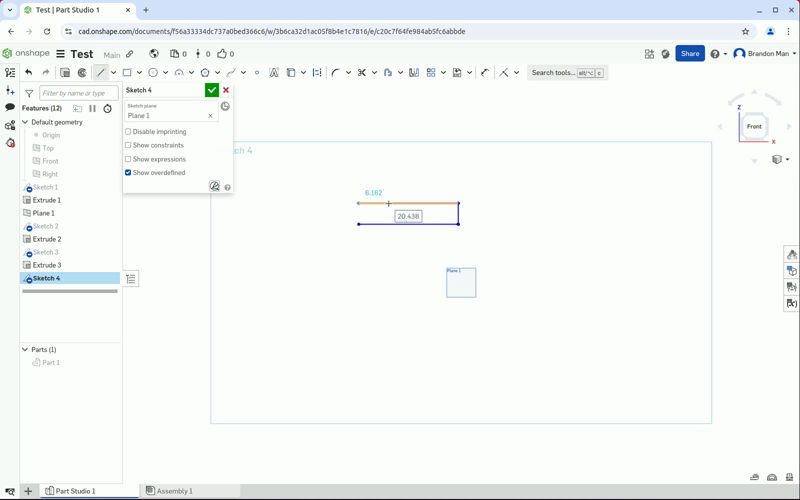
key_down(shift)
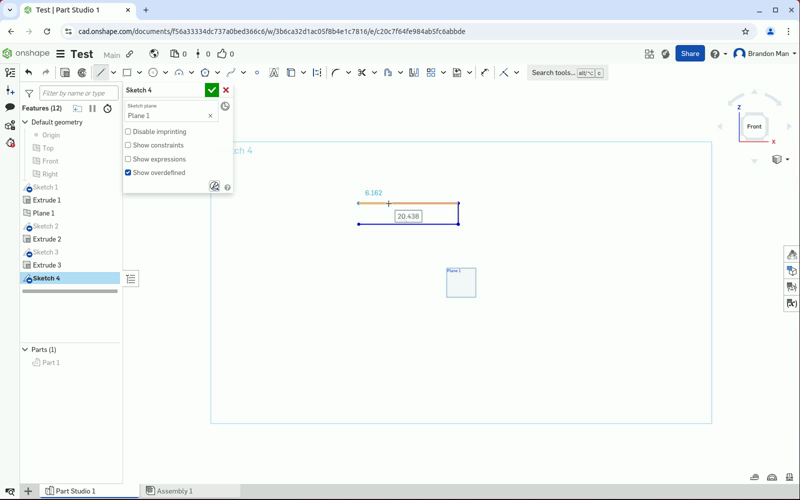
mouse_move(358, 224)
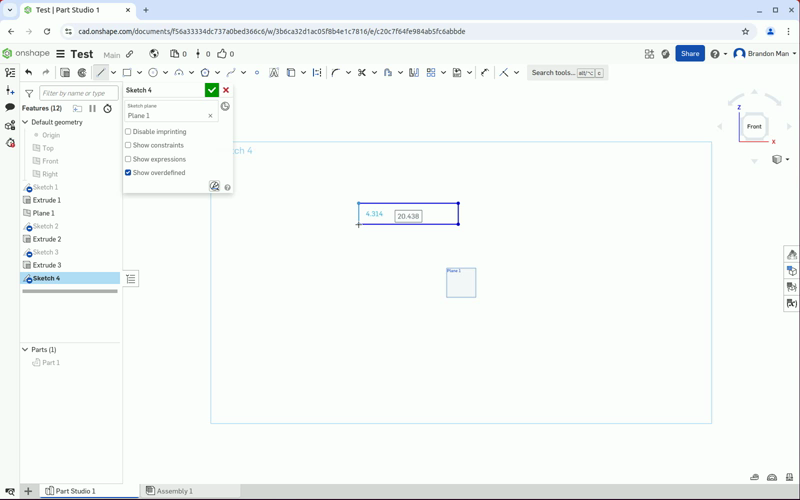
key_up(shift)
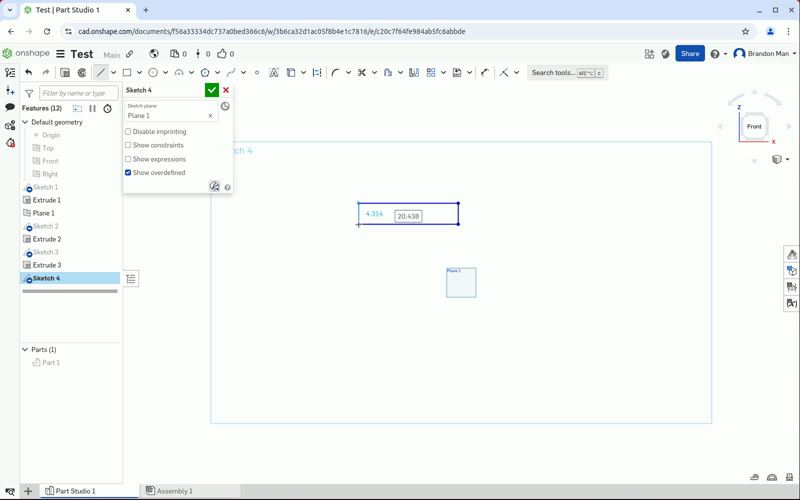
click(358, 224)
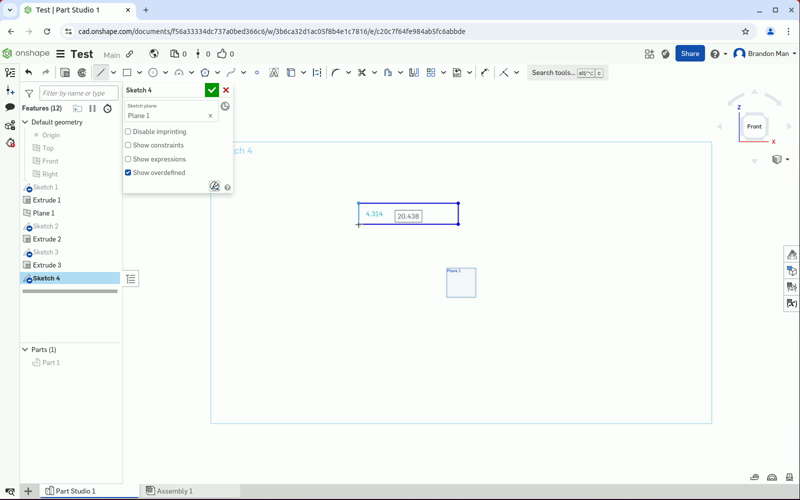
key(esc)
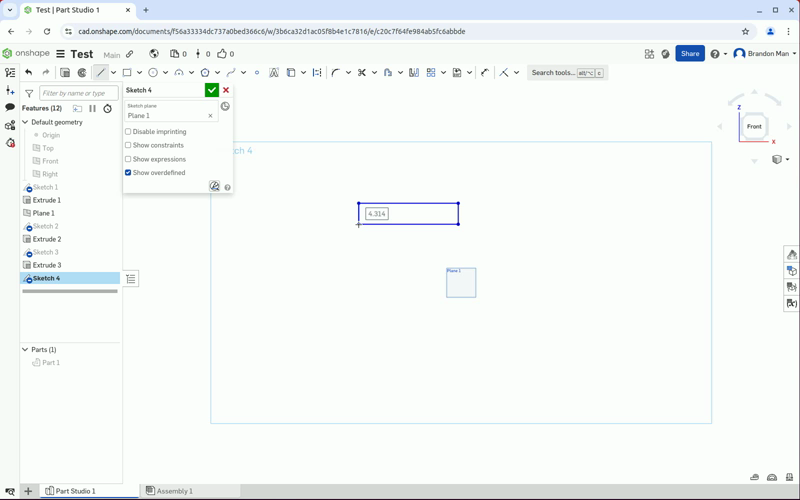
mouse_move(392, 219)
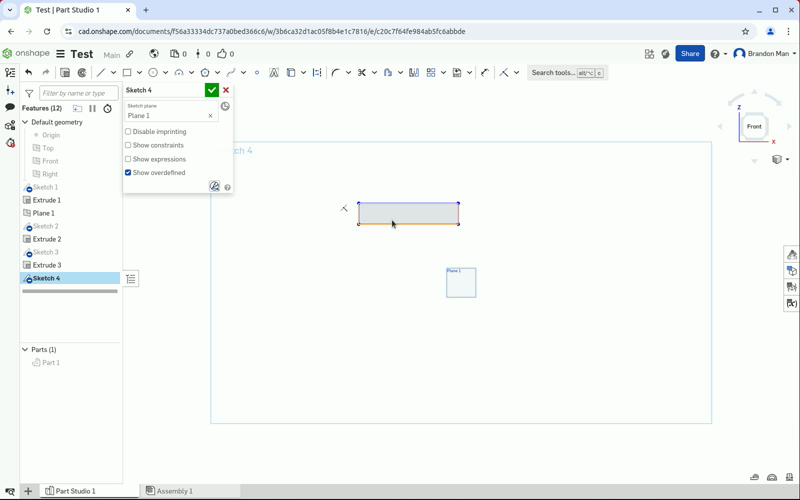
click(392, 219)
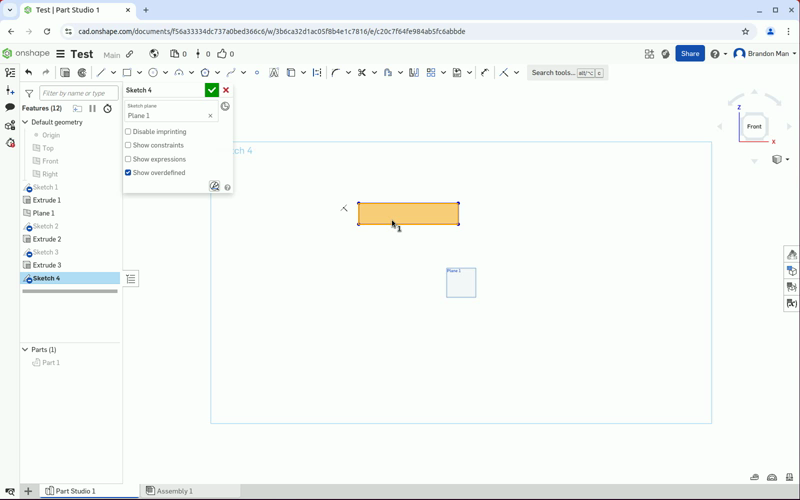
mouse_move(73, 352)
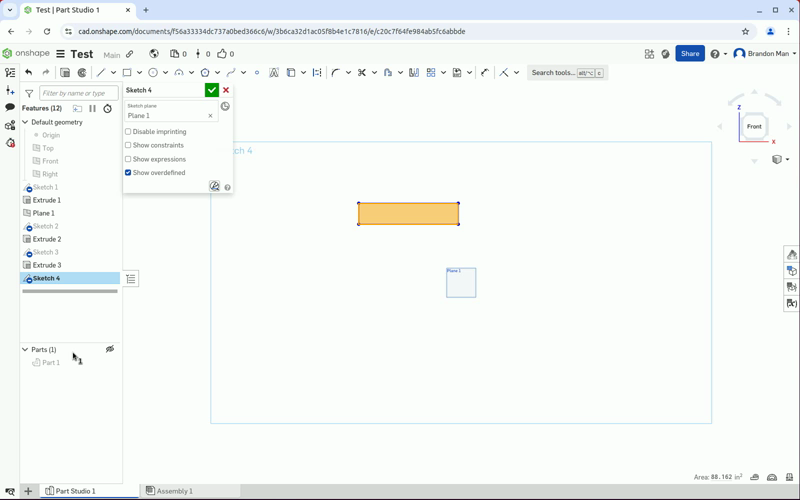
key(shift+y)
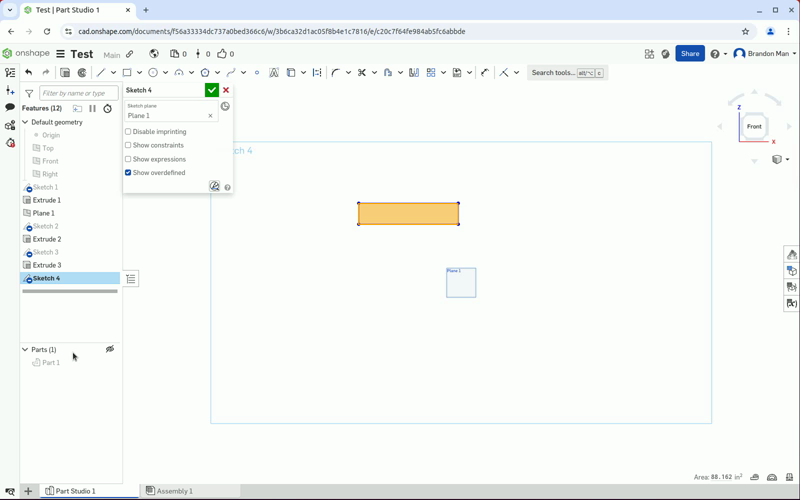
key(shift+e)
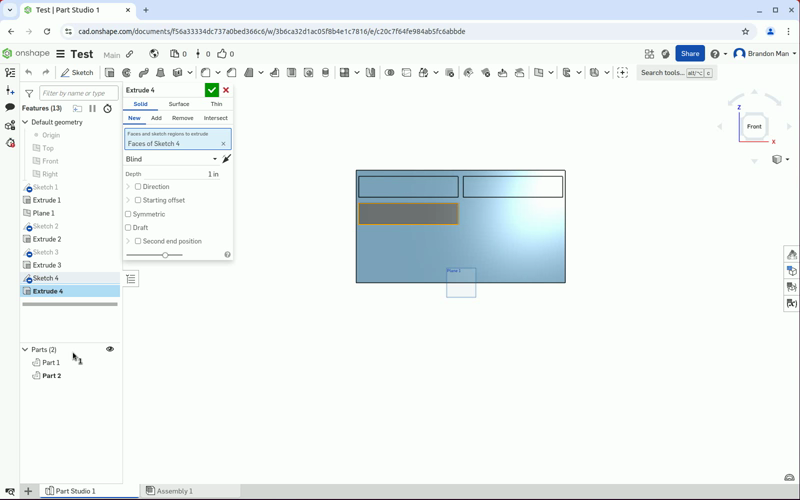
mouse_move(143, 106)
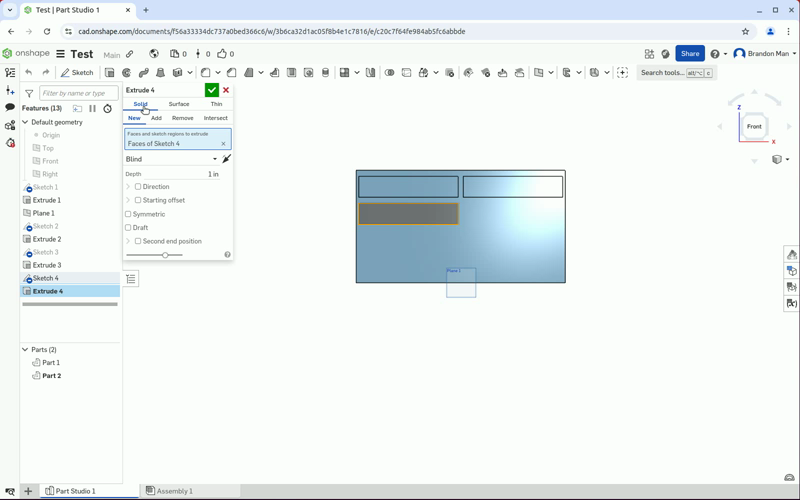
click(143, 106)
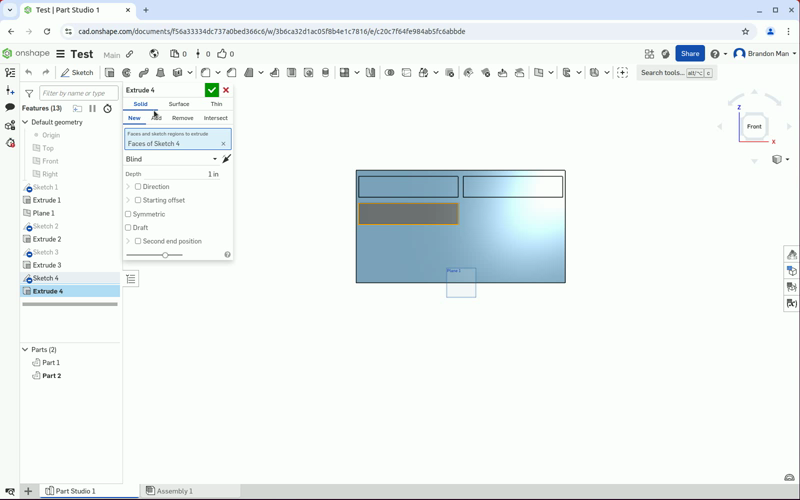
mouse_move(186, 120)
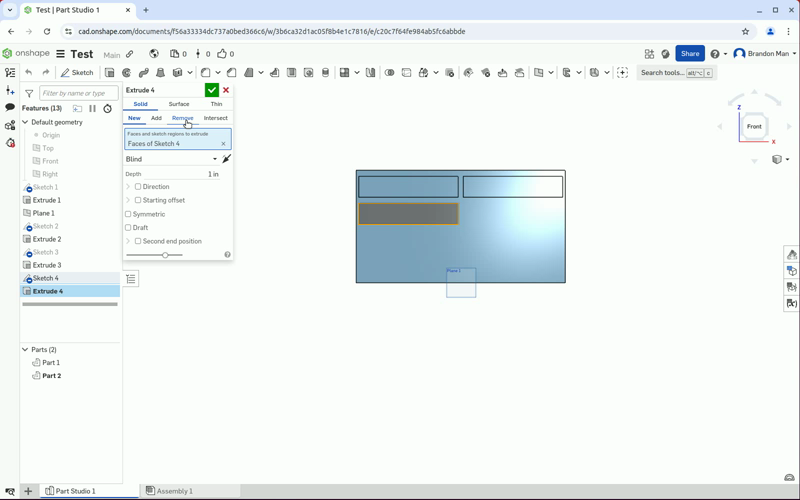
click(186, 120)
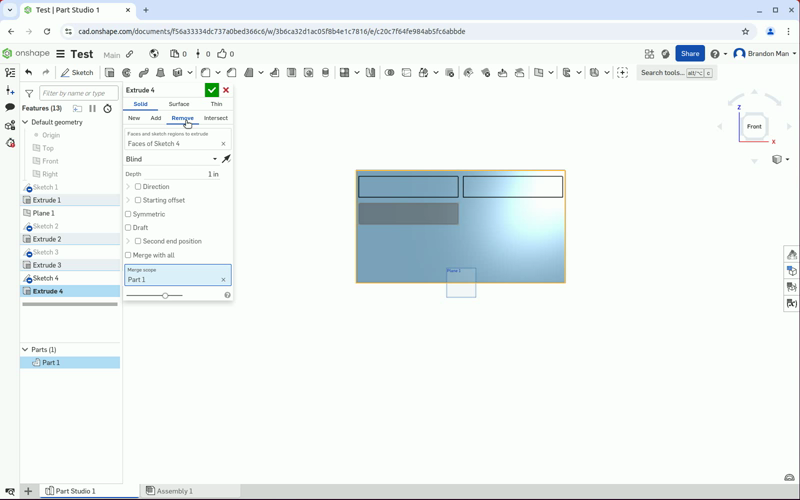
key(tab, 4)
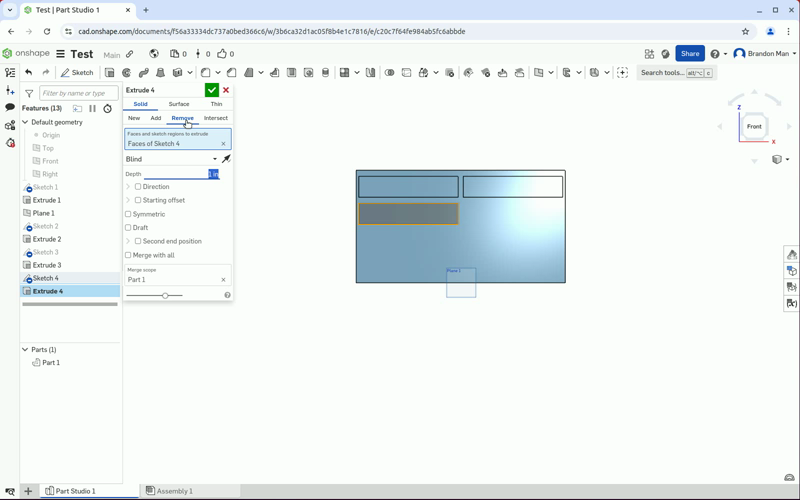
text(0.241)
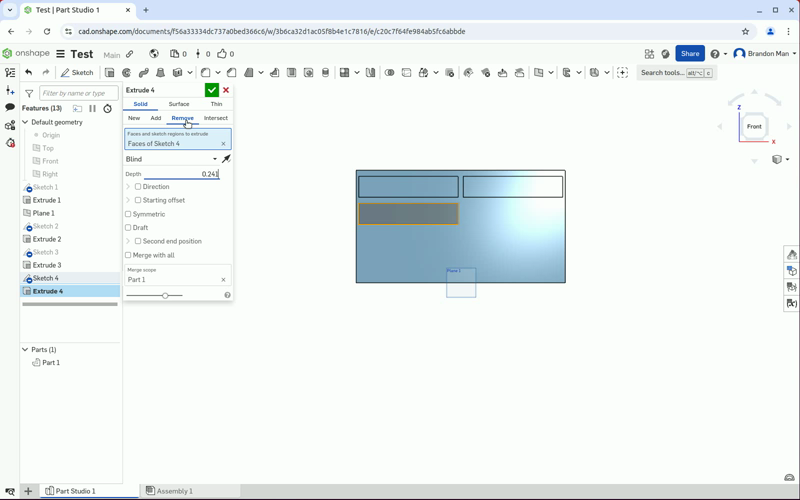
key(tab, 6)
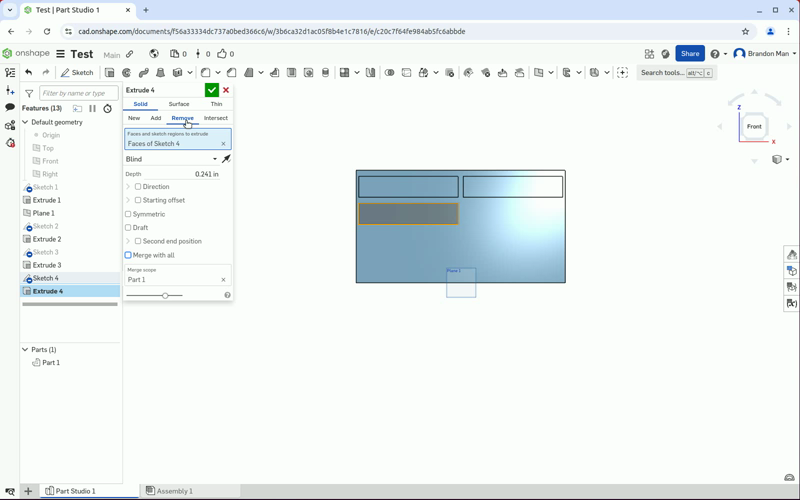
key(space)
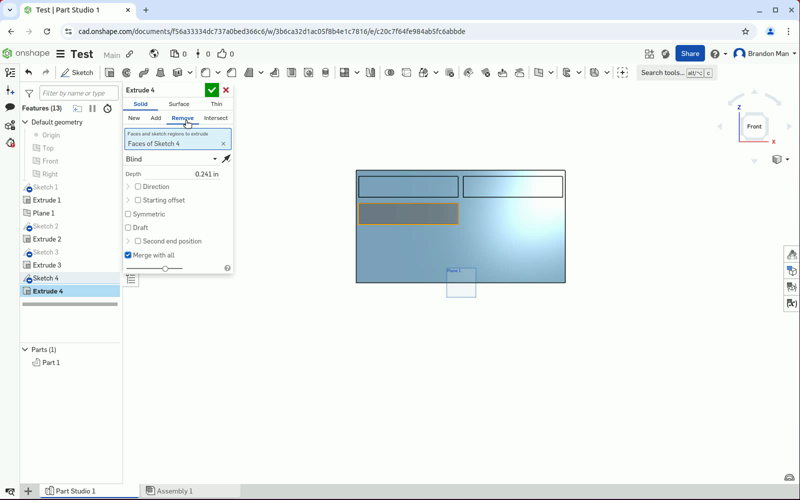
key(enter)
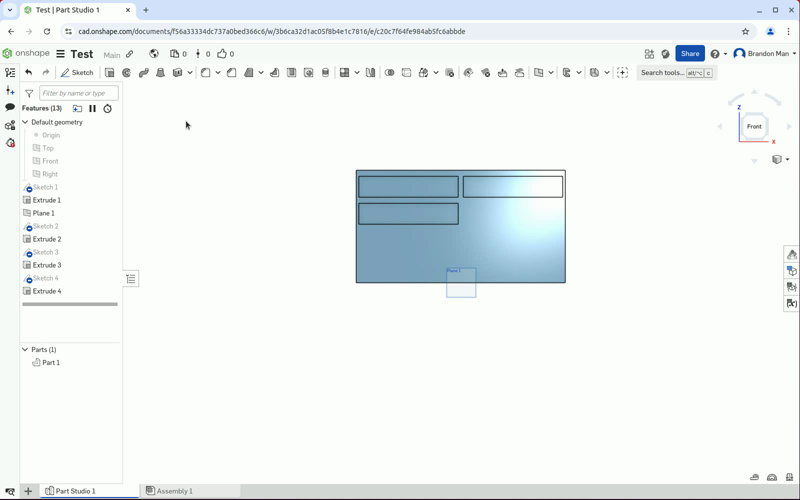
key(shift+h)
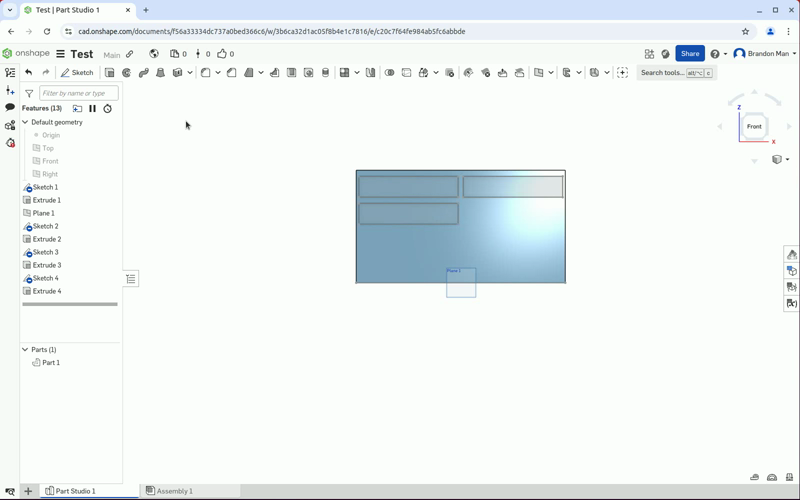
key(shift+h)
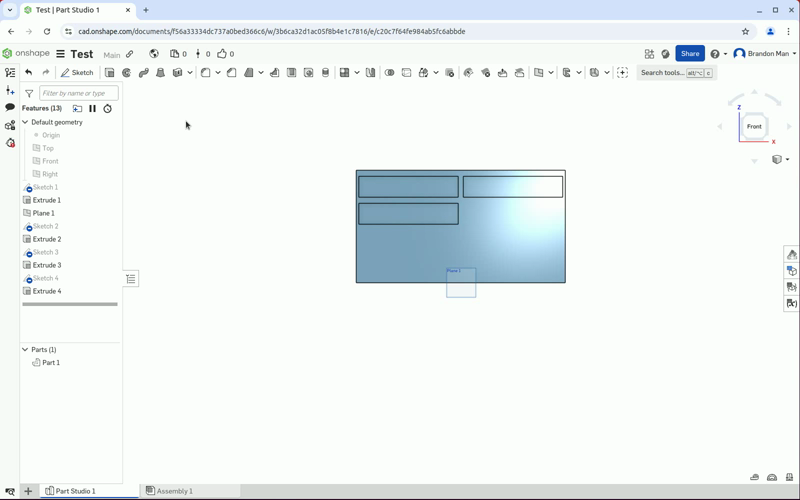
mouse_move(73, 189)
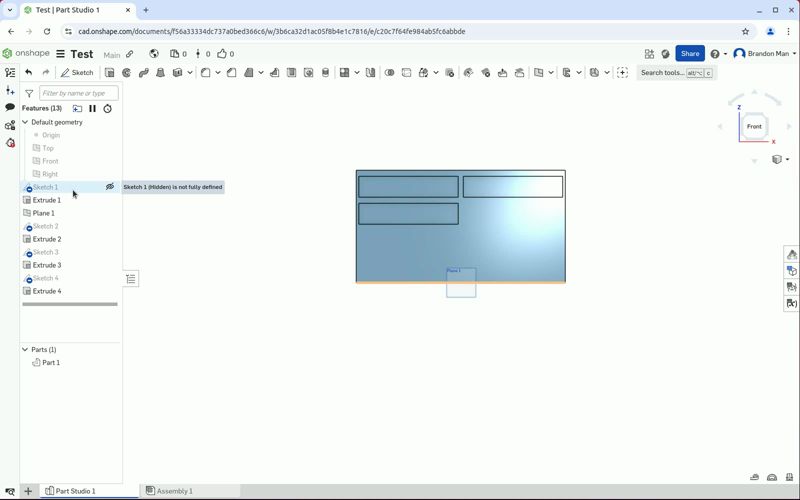
click(73, 189)
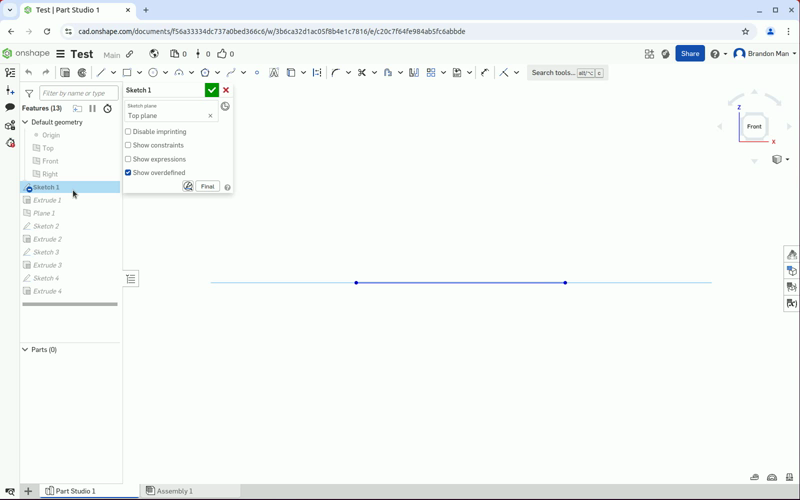
mouse_move(229, 92)
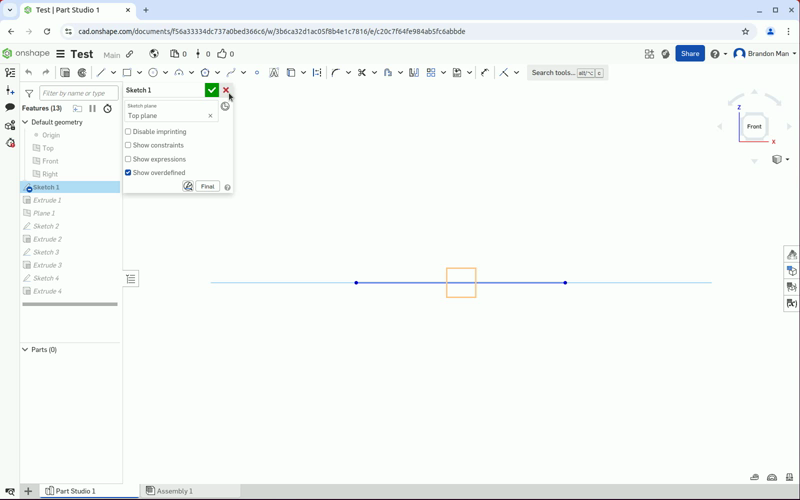
click(229, 92)
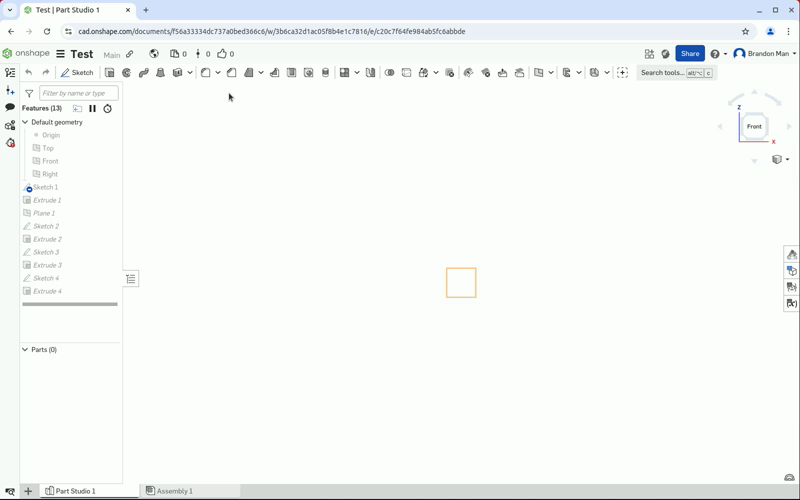
key(shift+s)
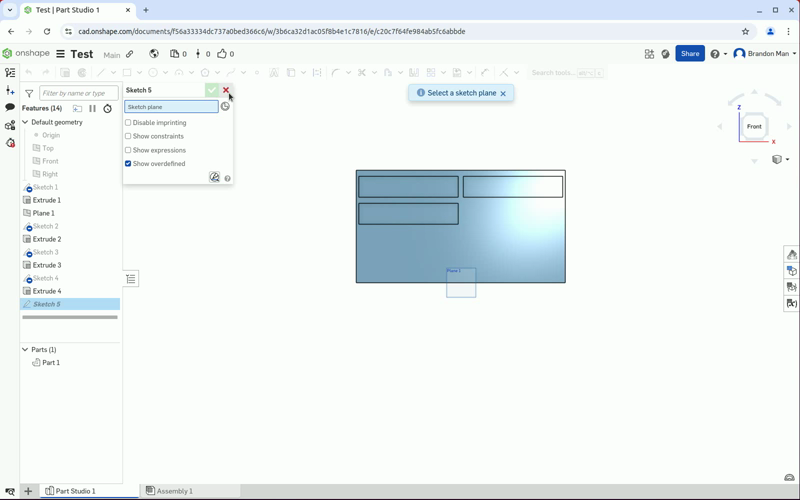
mouse_move(73, 215)
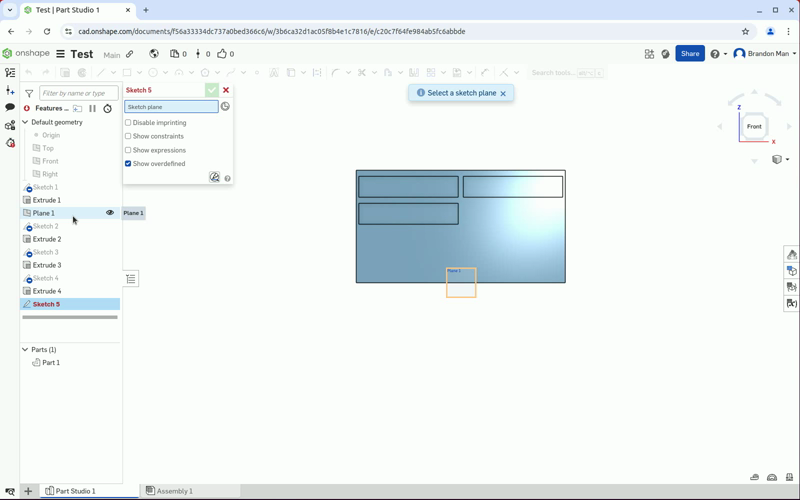
click(73, 215)
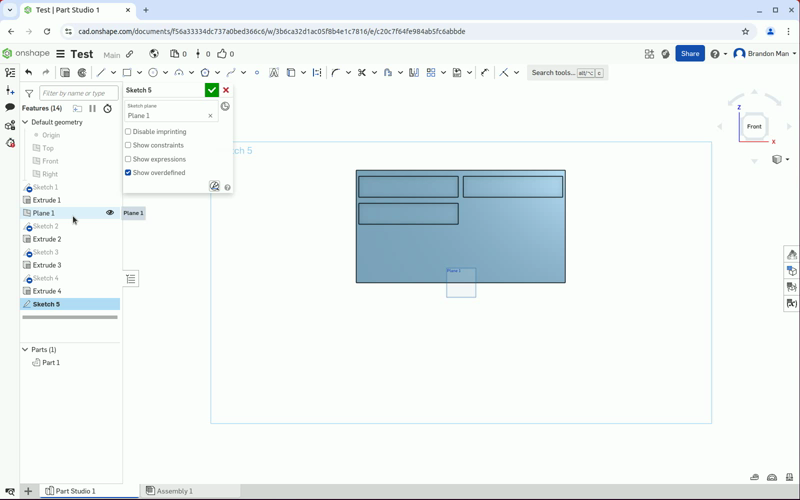
mouse_move(73, 352)
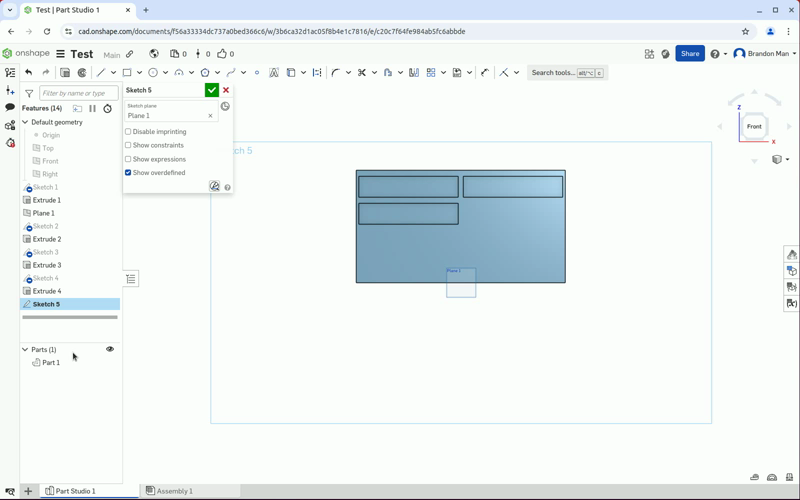
key(y)
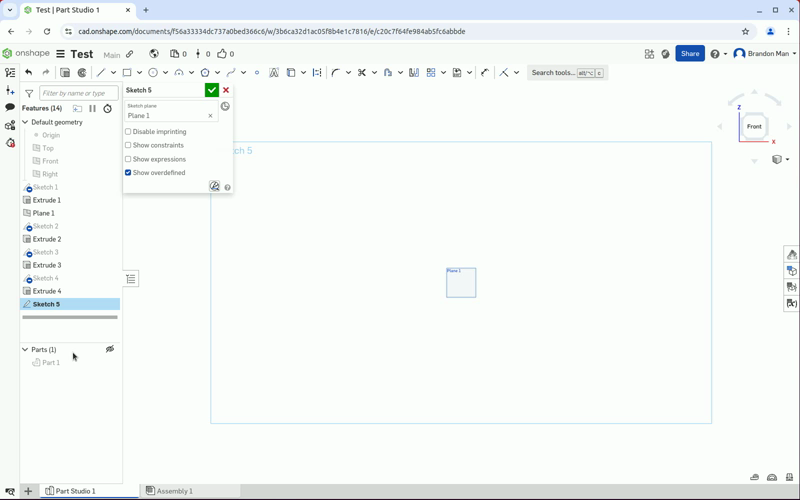
key(l)
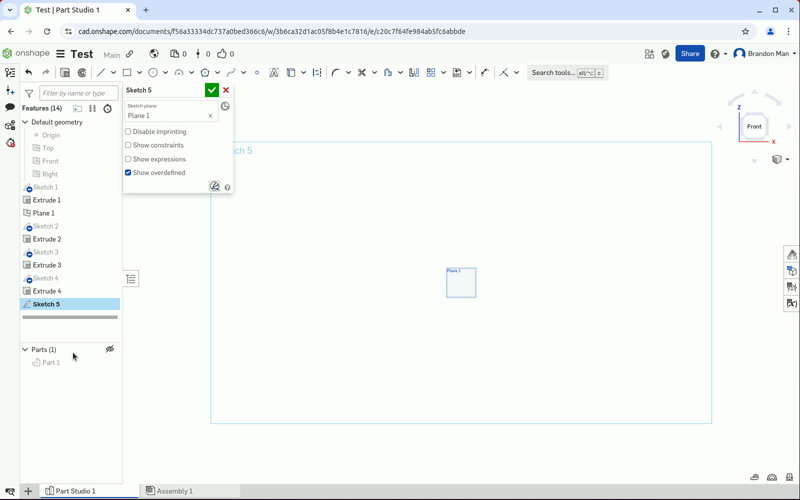
key_down(shift)
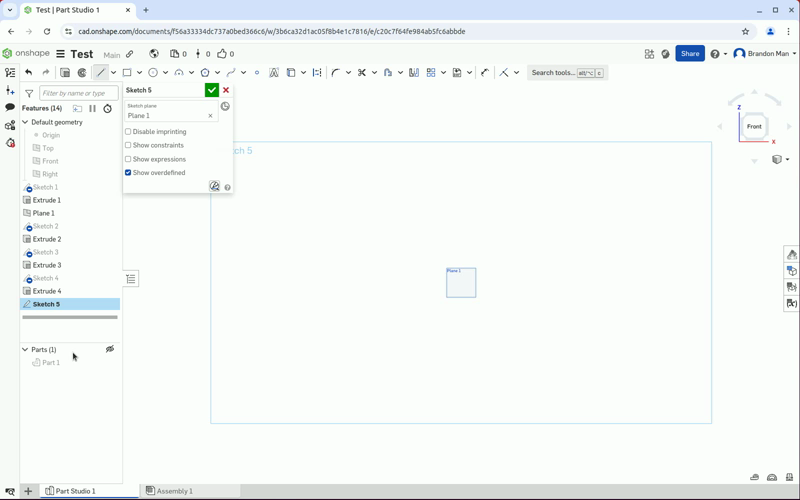
mouse_move(463, 224)
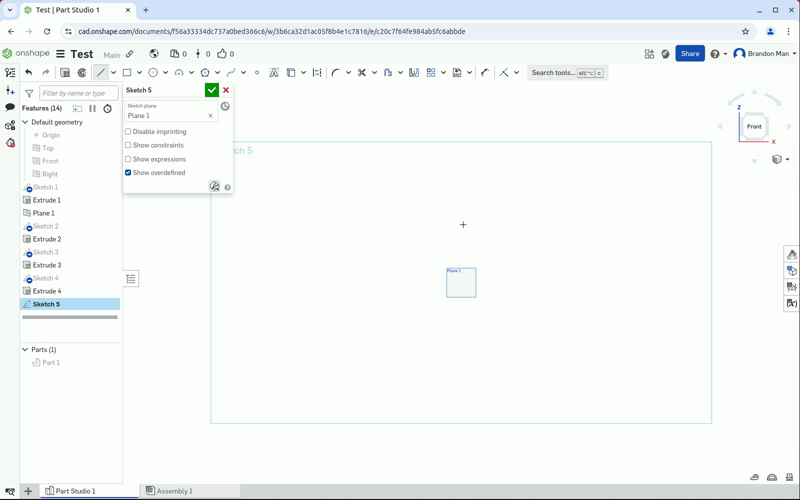
click(463, 224)
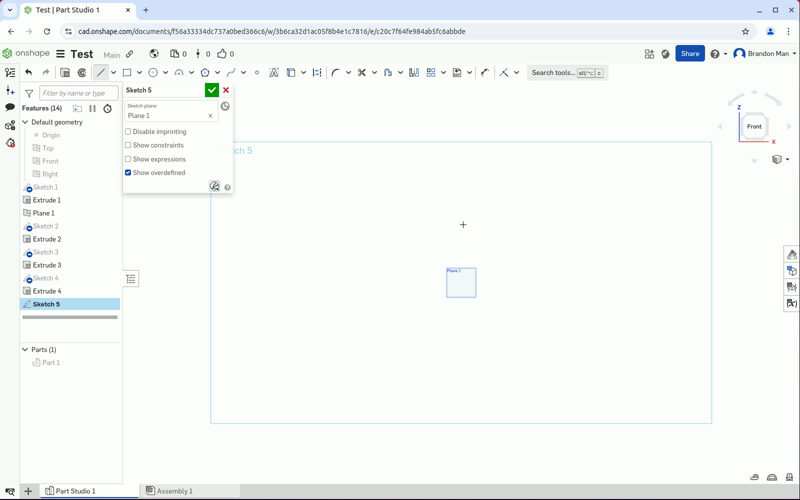
key_up(shift)
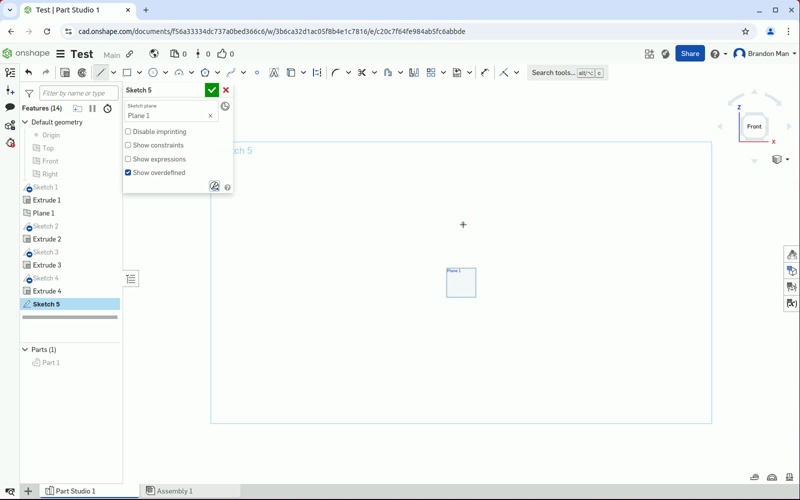
key_down(shift)
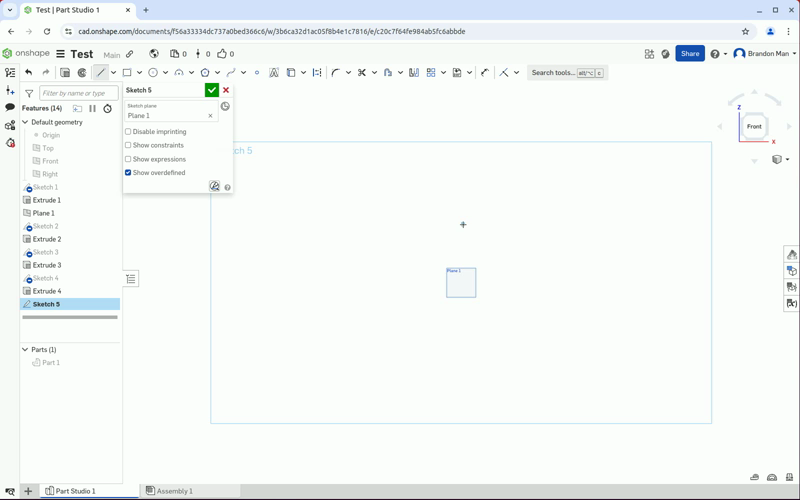
mouse_move(562, 224)
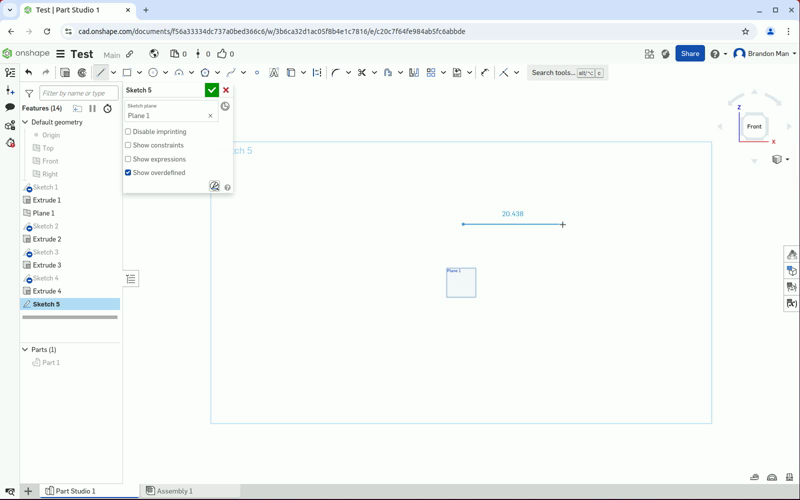
click(562, 224)
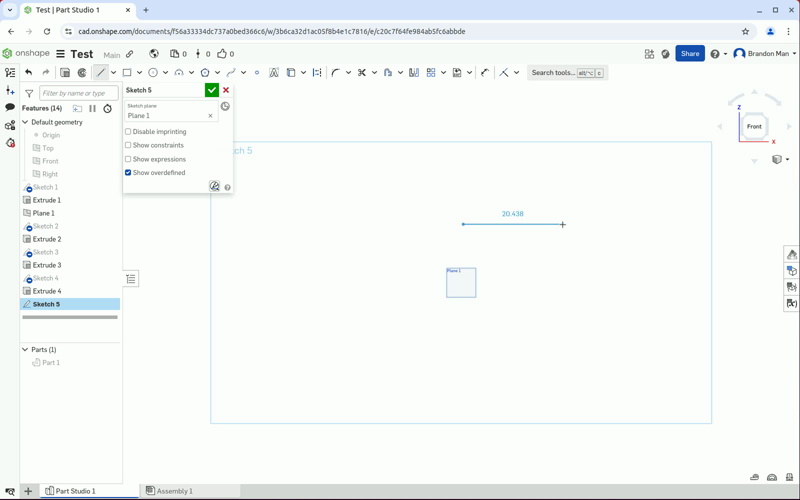
key_up(shift)
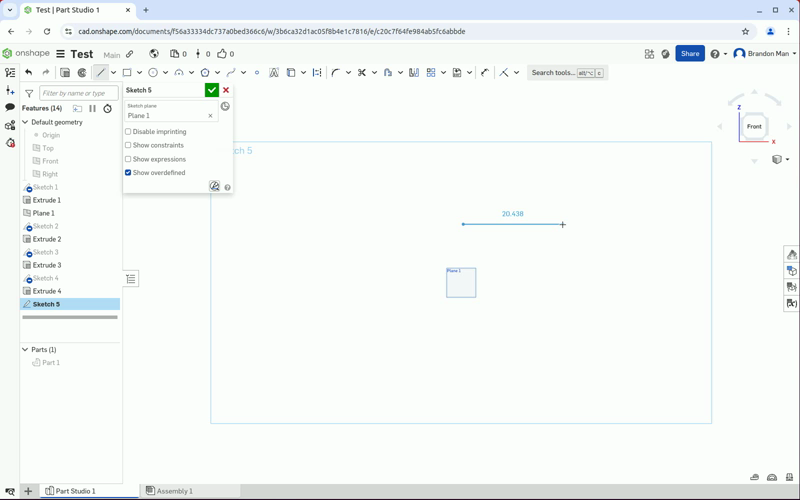
key_down(shift)
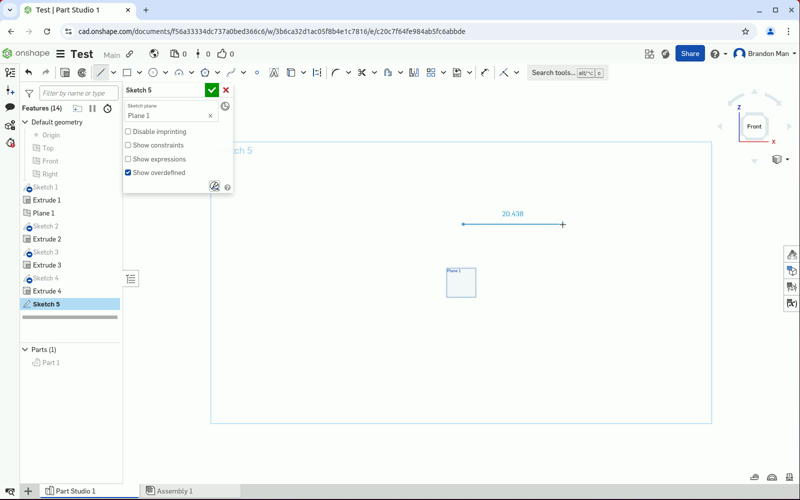
mouse_move(589, 224)
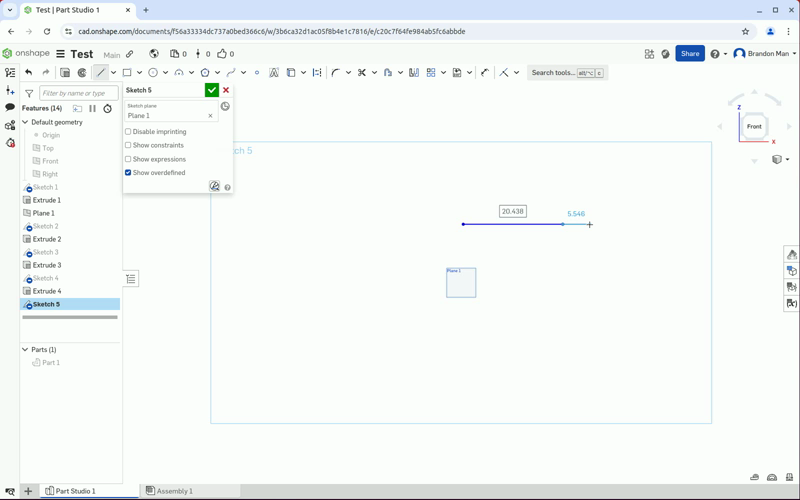
mouse_move(562, 203)
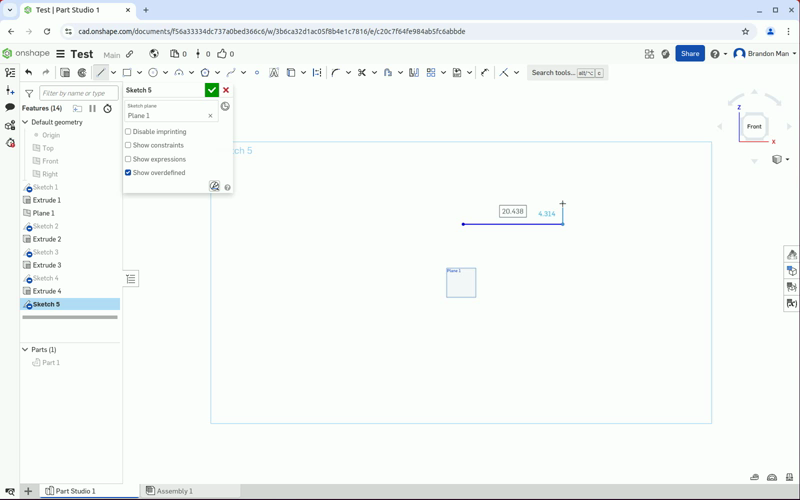
click(562, 203)
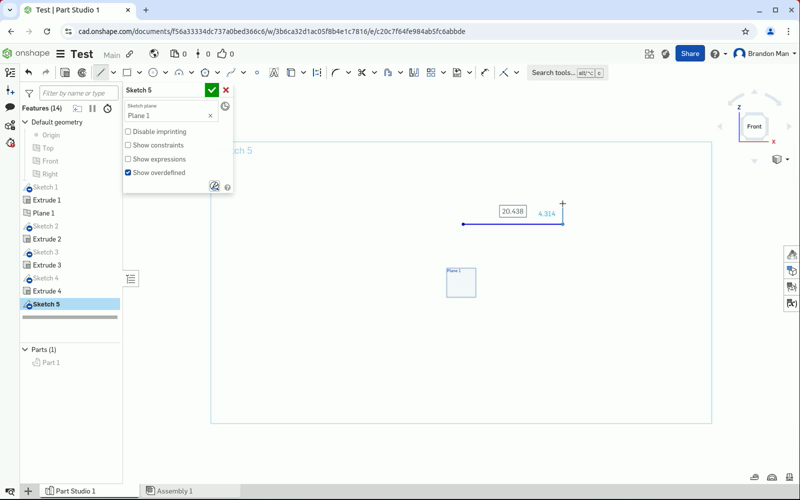
key_up(shift)
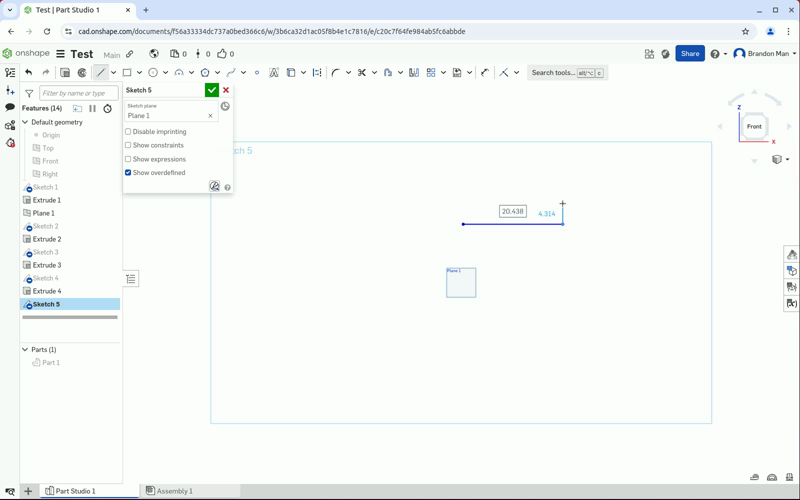
key_down(shift)
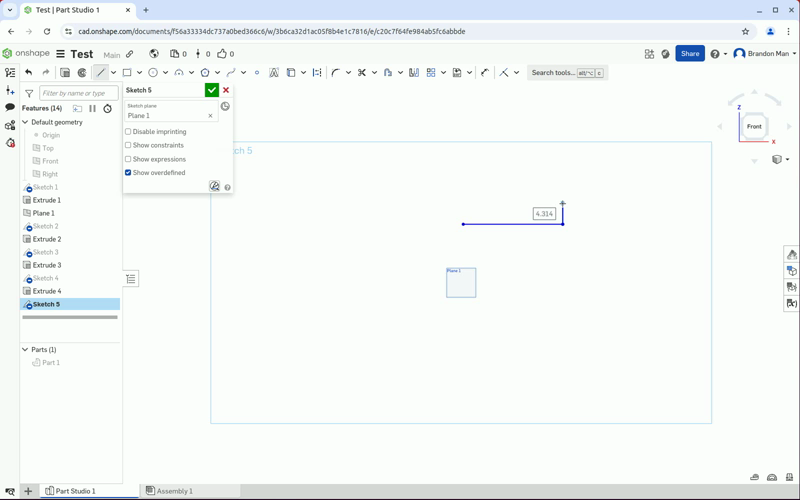
mouse_move(463, 203)
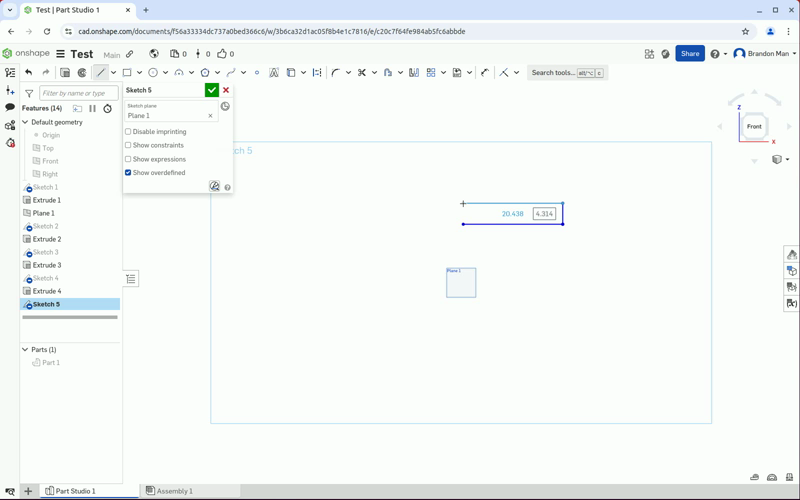
click(463, 203)
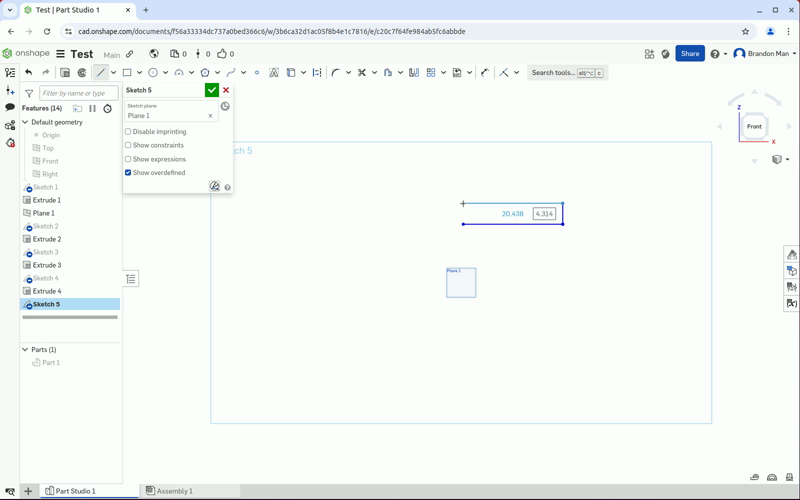
key_up(shift)
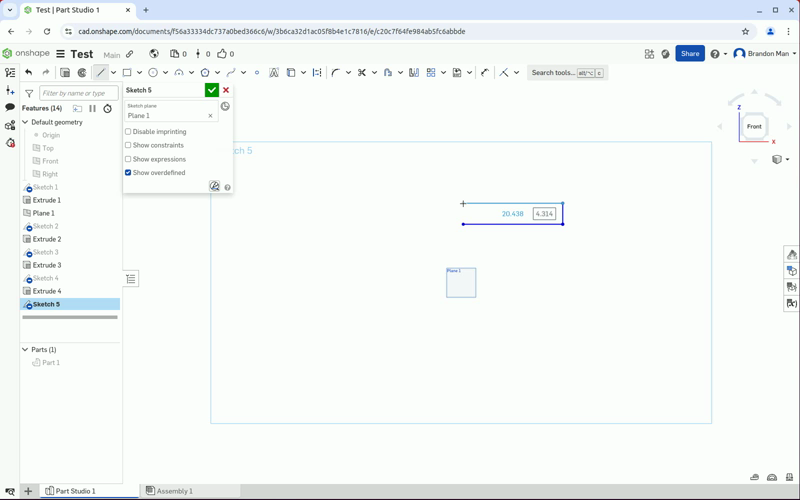
mouse_move(493, 203)
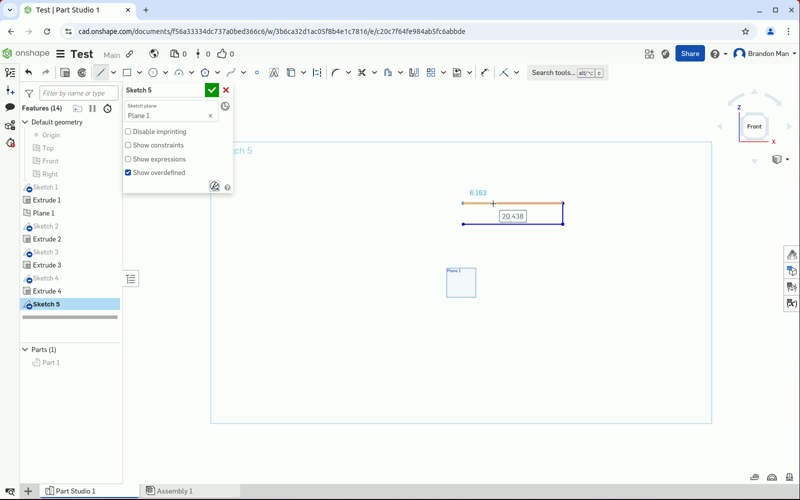
key_down(shift)
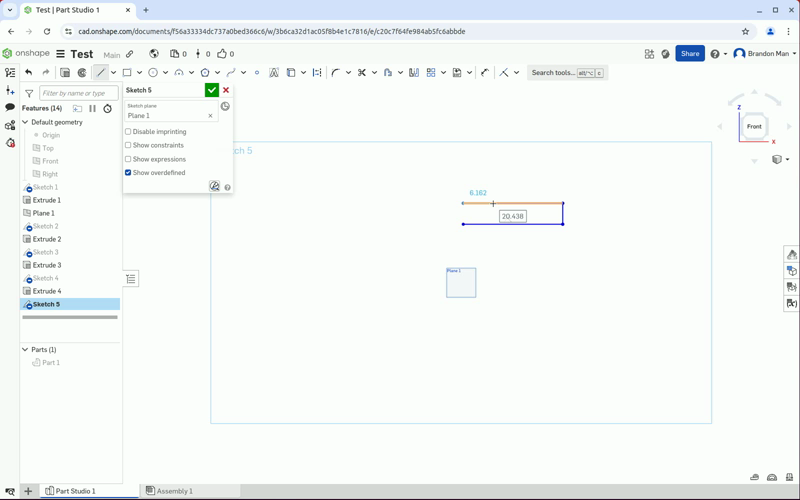
mouse_move(463, 224)
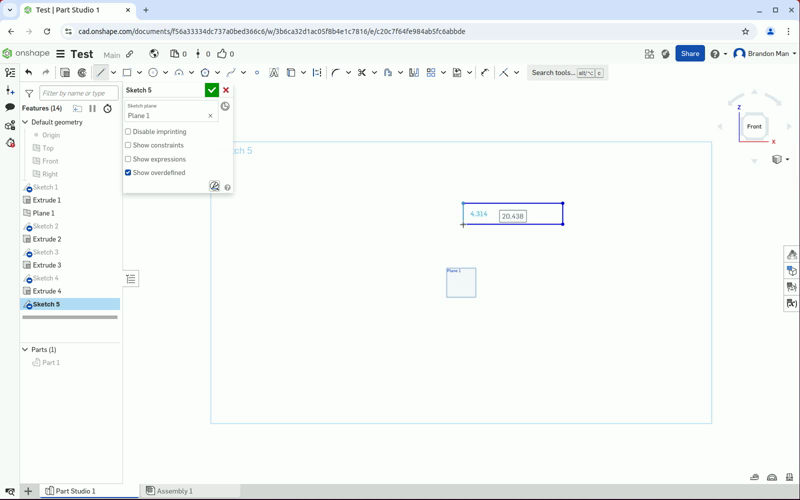
key_up(shift)
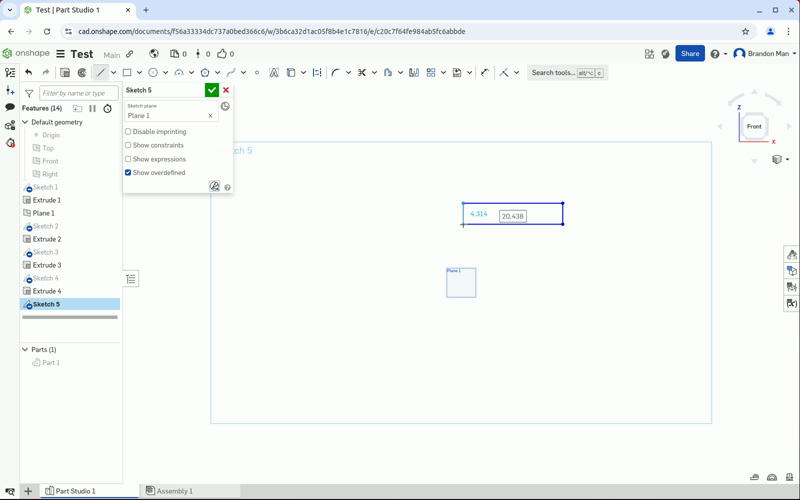
click(463, 224)
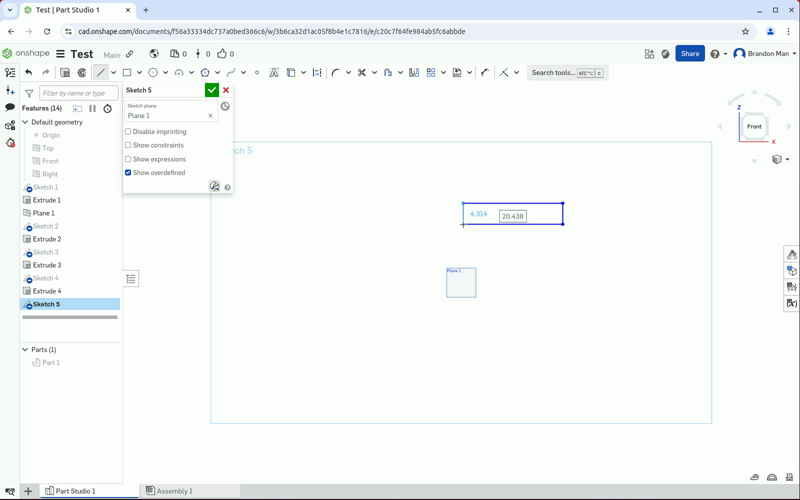
key(esc)
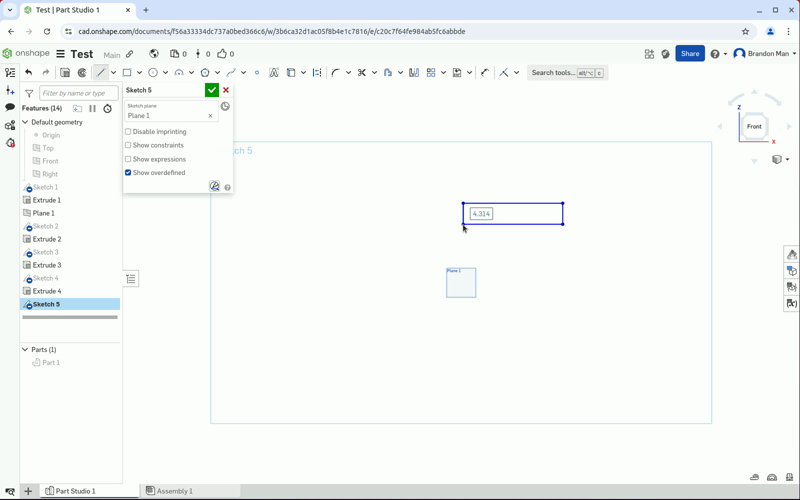
mouse_move(532, 222)
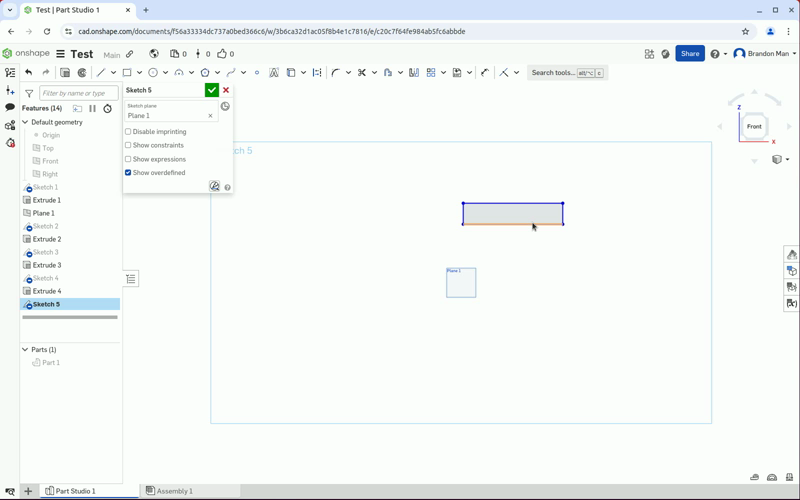
click(532, 222)
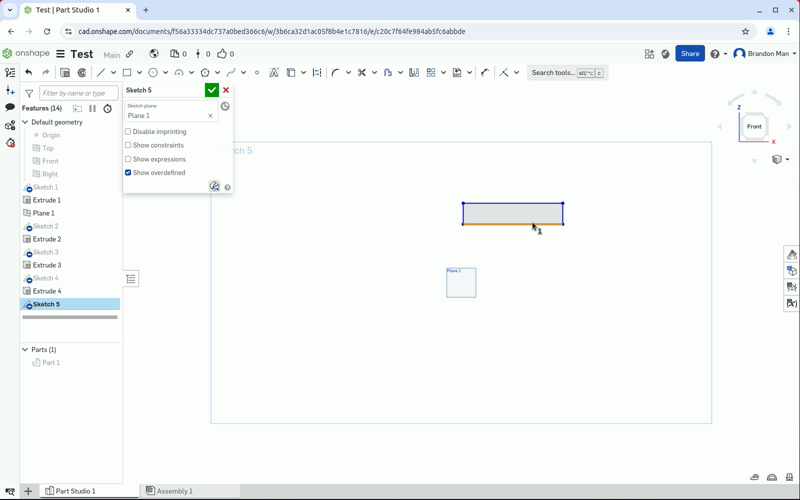
mouse_move(73, 352)
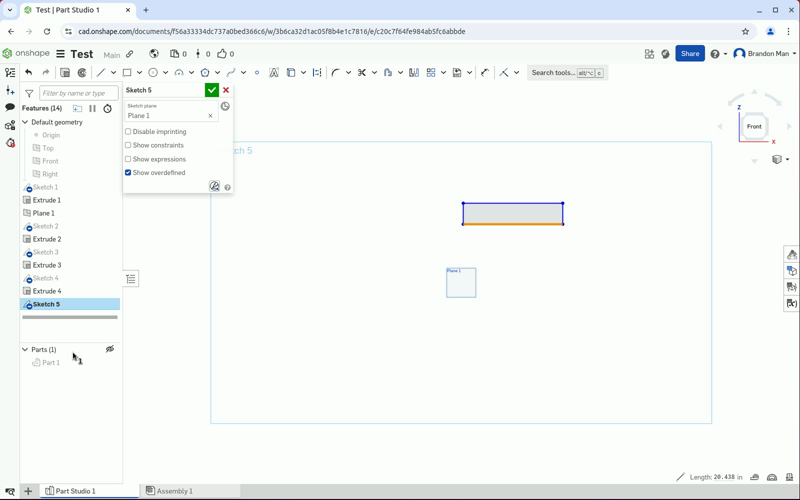
key(shift+y)
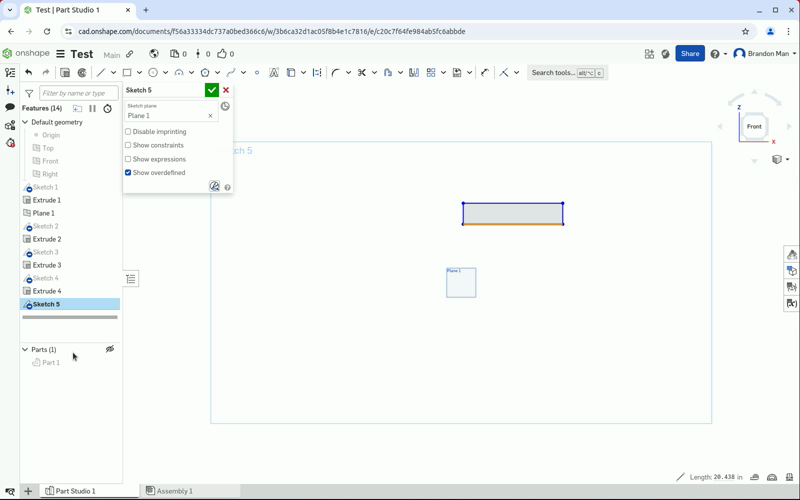
key(shift+e)
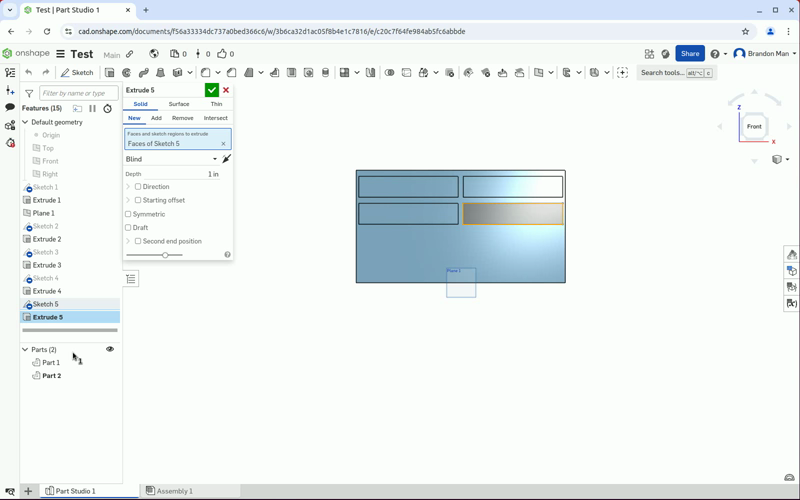
mouse_move(143, 106)
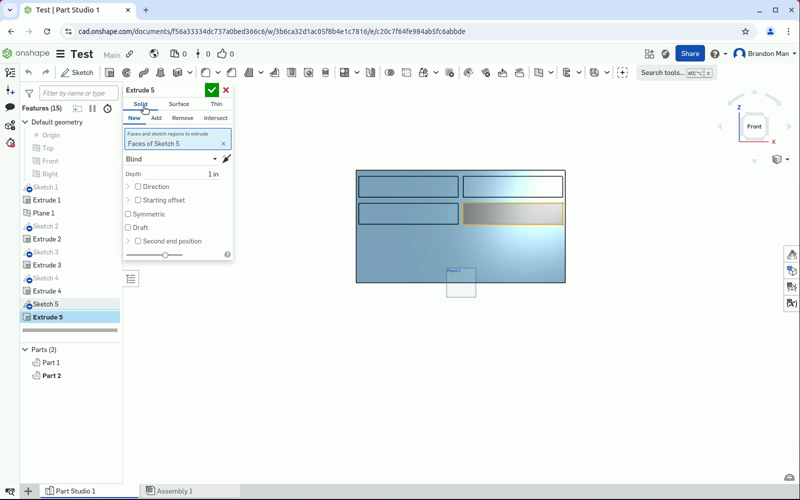
click(143, 106)
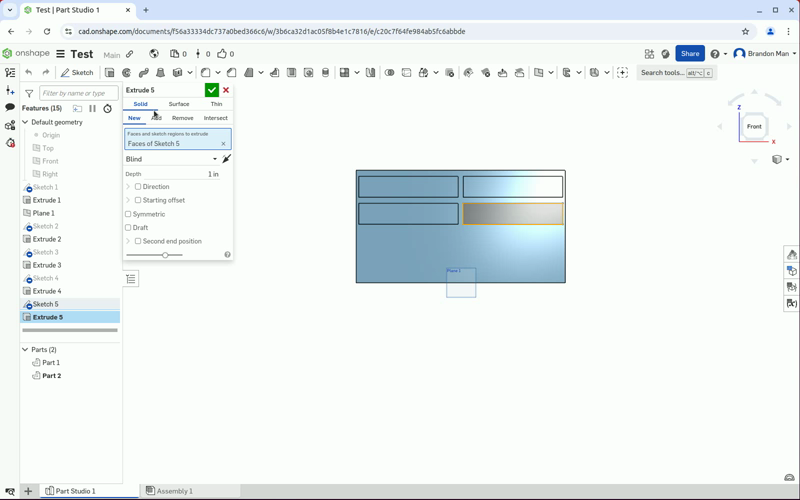
mouse_move(186, 120)
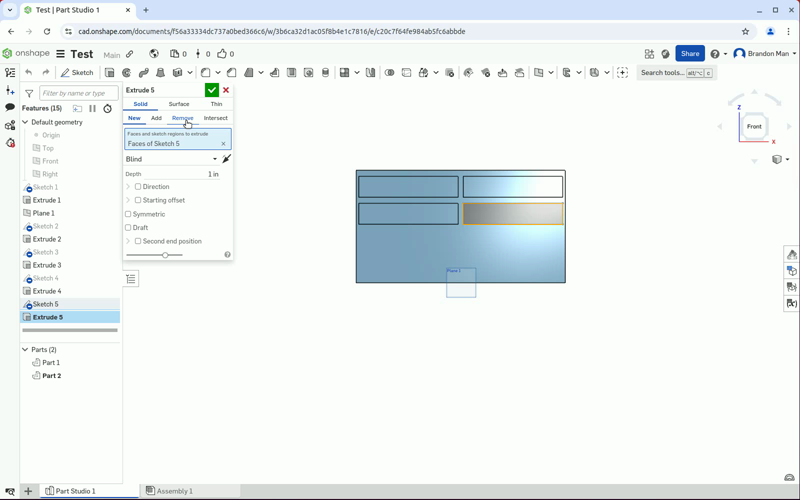
click(186, 120)
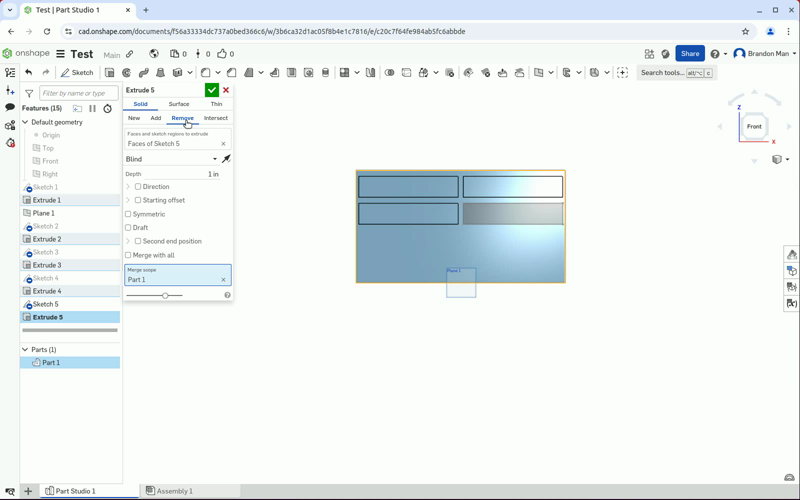
key(tab, 4)
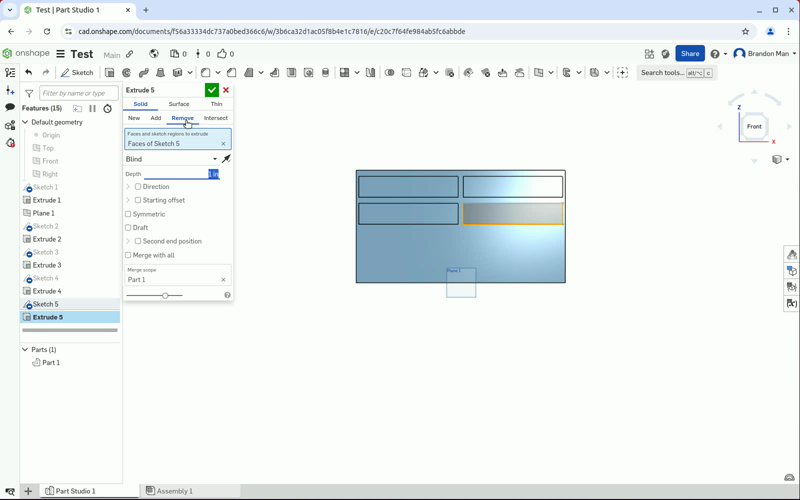
text(0.241)
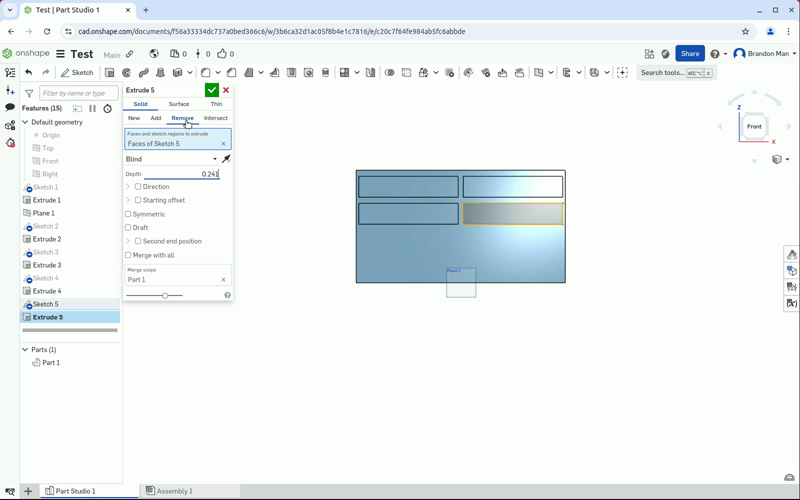
key(tab, 6)
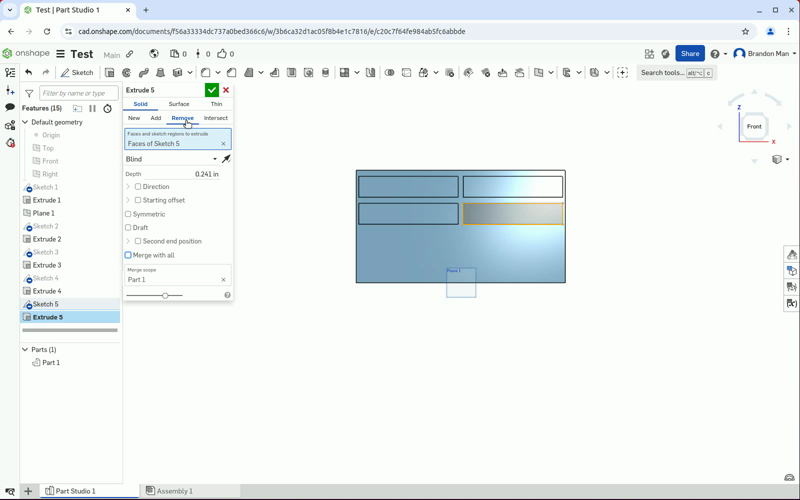
key(space)
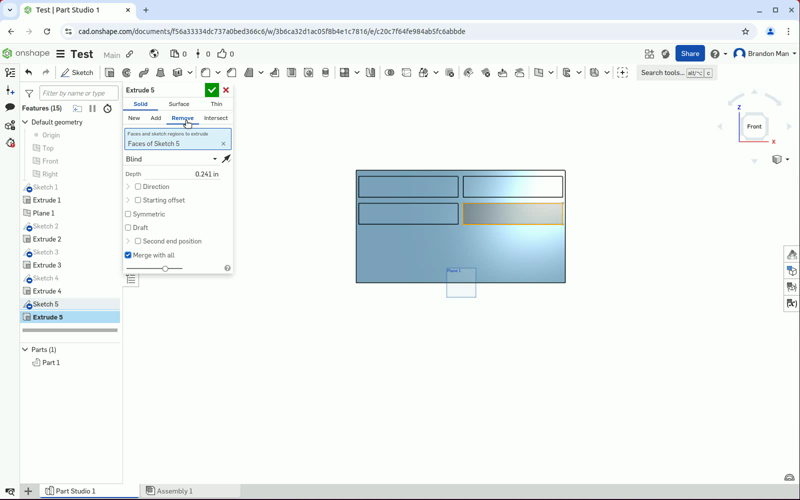
key(enter)
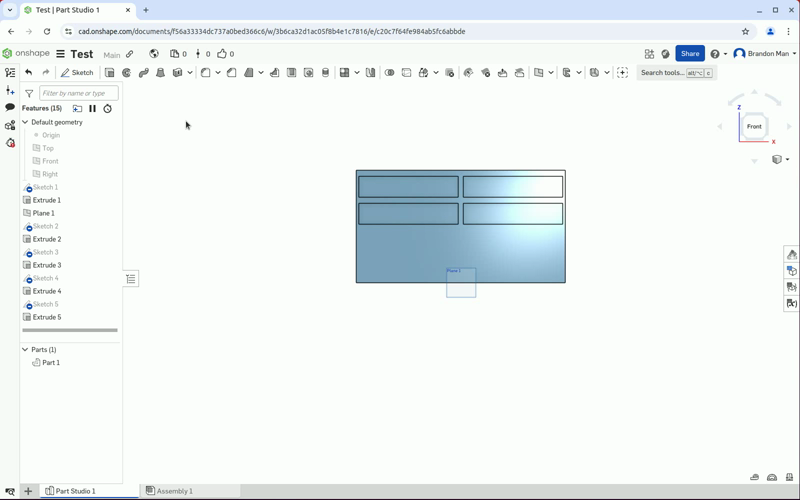
key(shift+h)
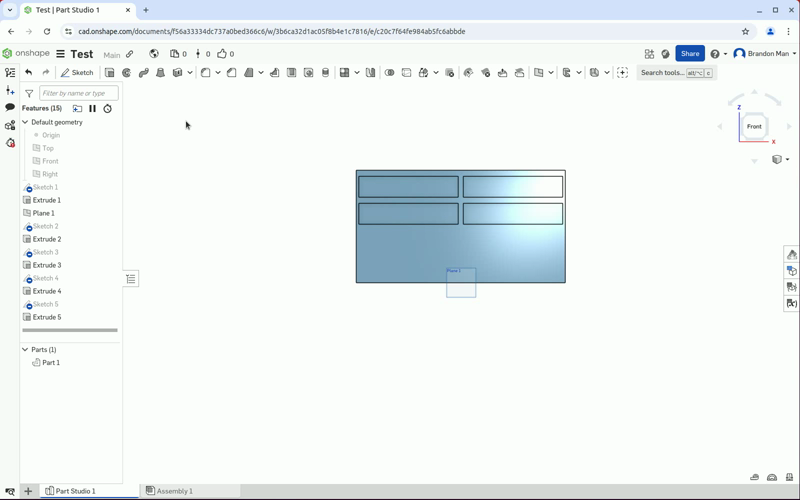
key(shift+h)
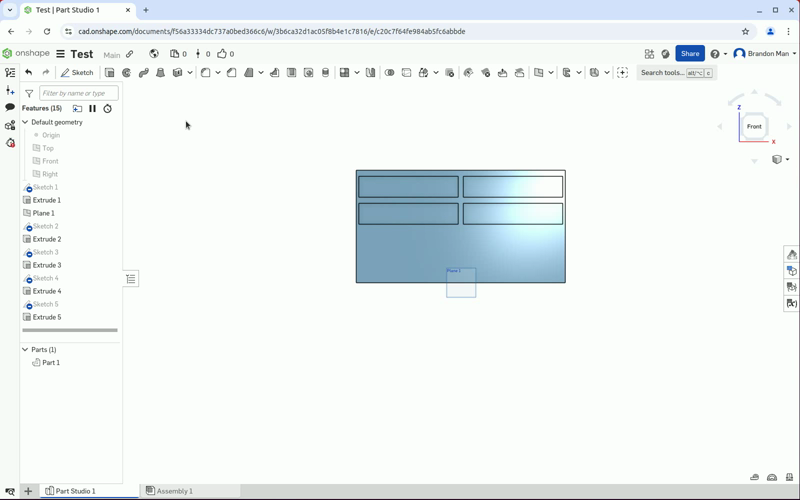
mouse_move(73, 189)
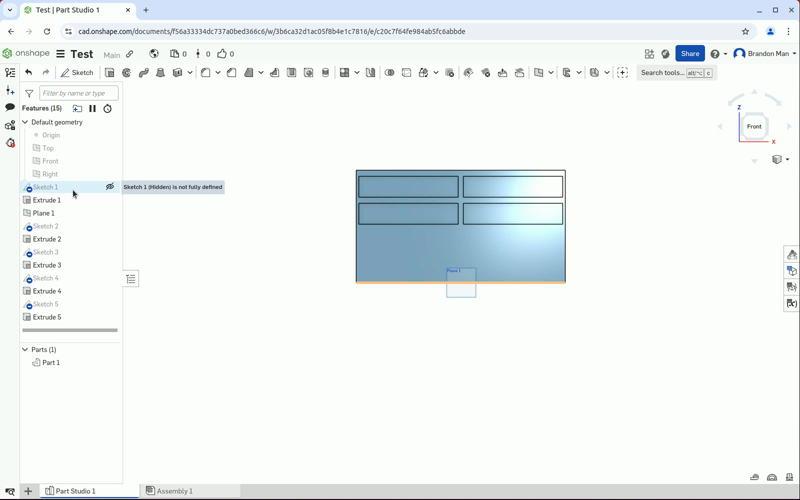
click(73, 189)
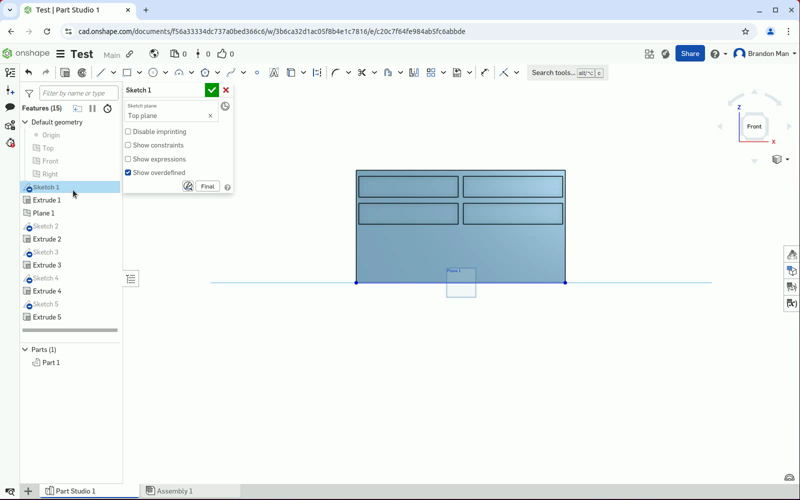
mouse_move(229, 92)
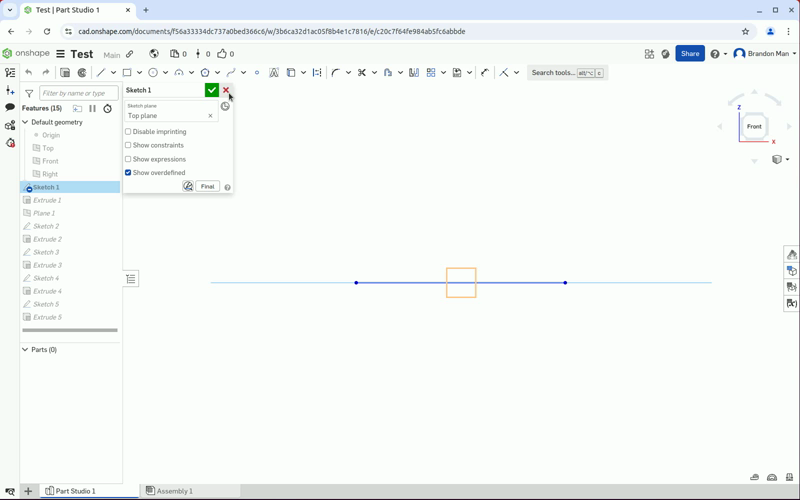
click(229, 92)
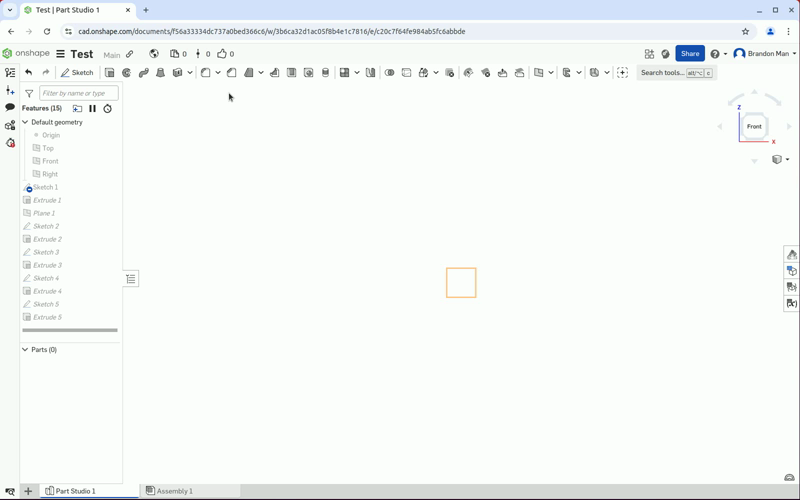
key(shift+s)
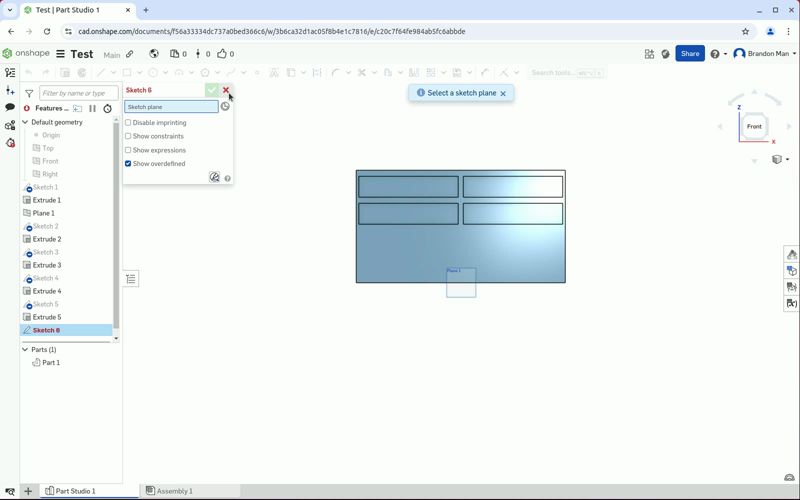
mouse_move(69, 215)
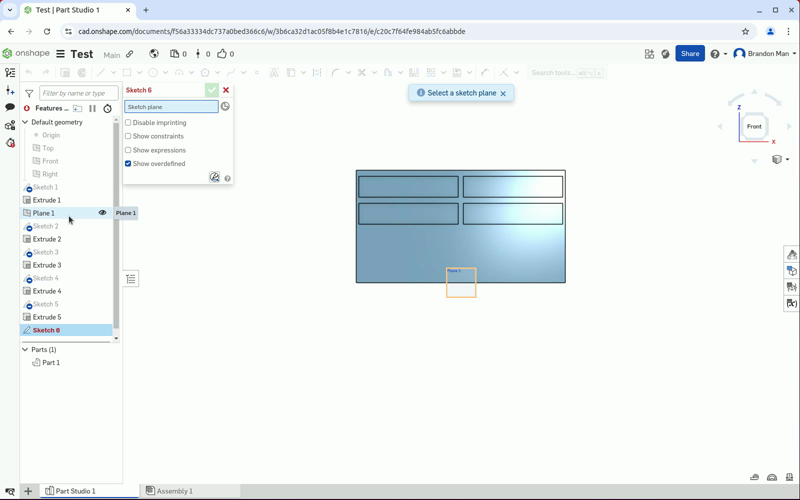
click(69, 215)
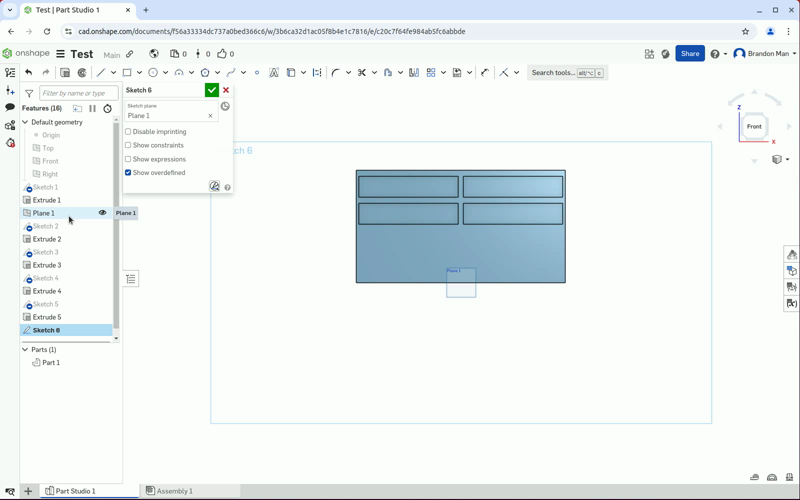
mouse_move(73, 352)
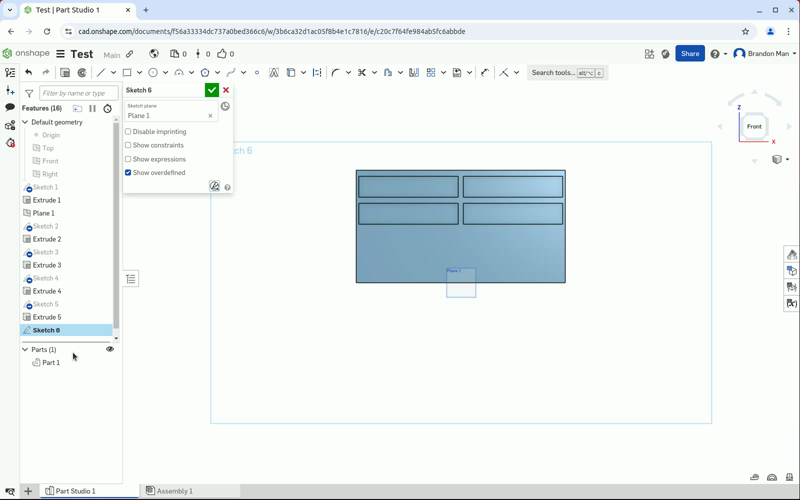
key(y)
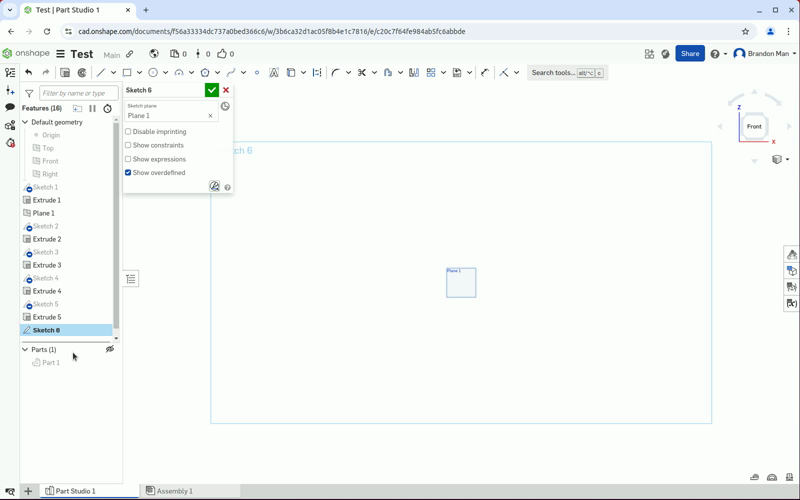
key(l)
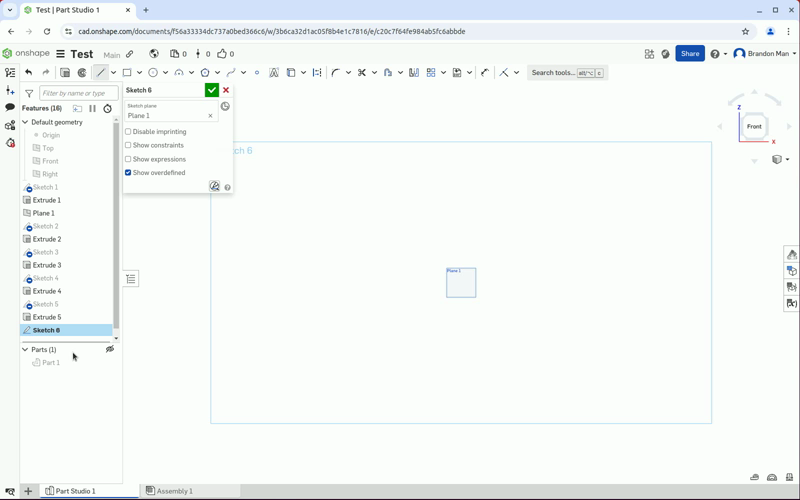
key_down(shift)
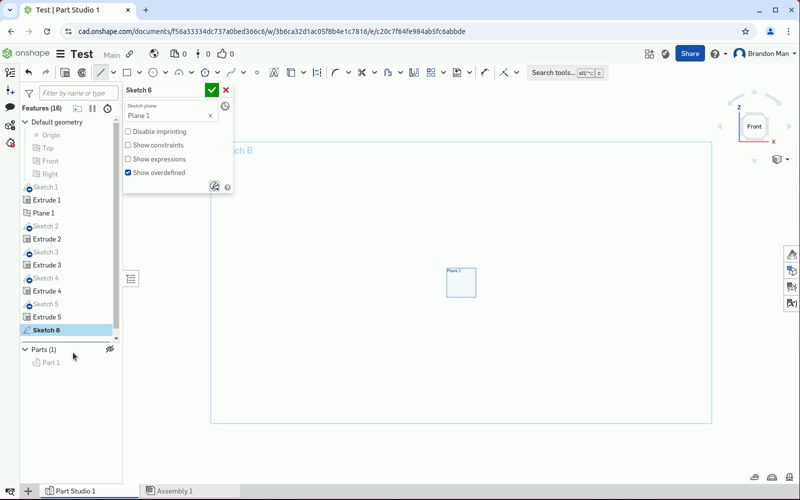
mouse_move(463, 250)
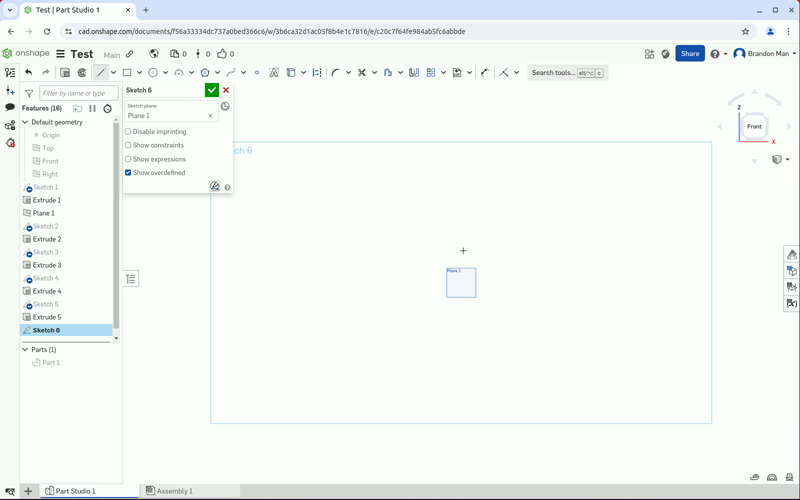
click(463, 250)
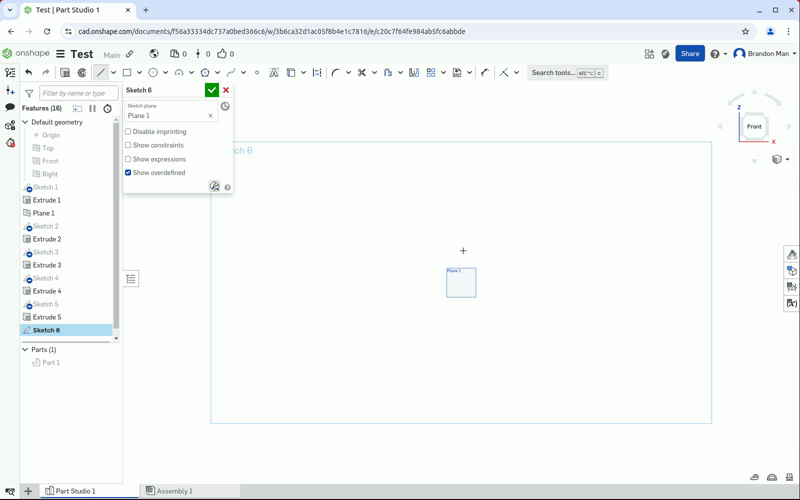
key_up(shift)
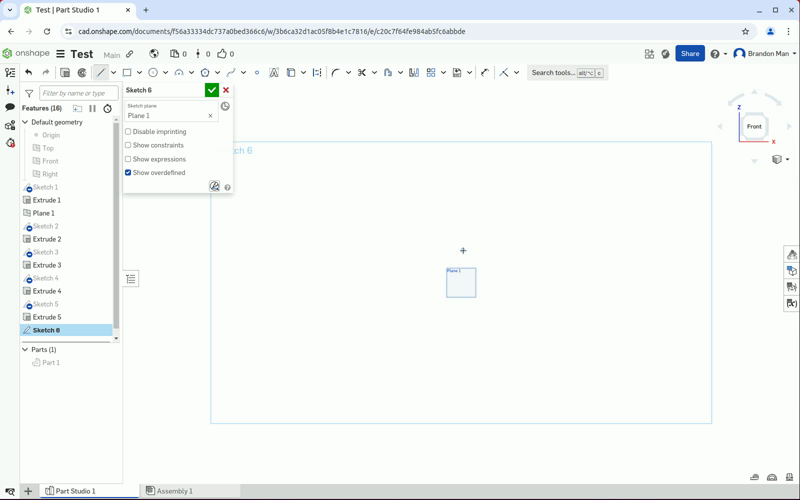
key_down(shift)
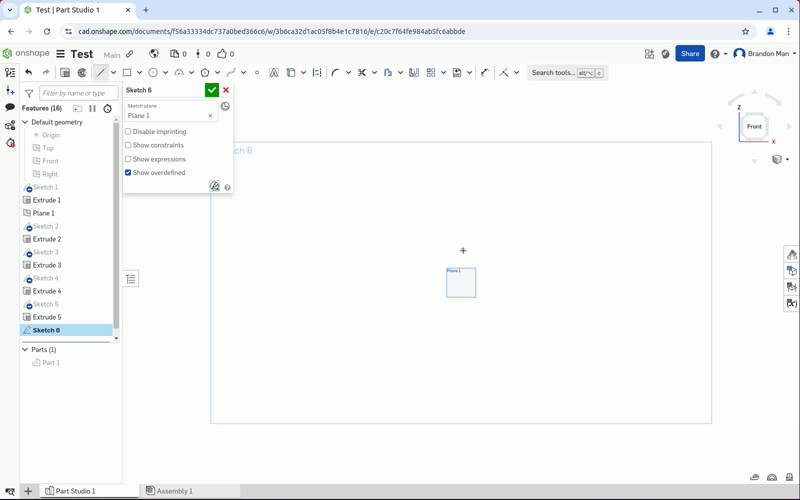
mouse_move(562, 250)
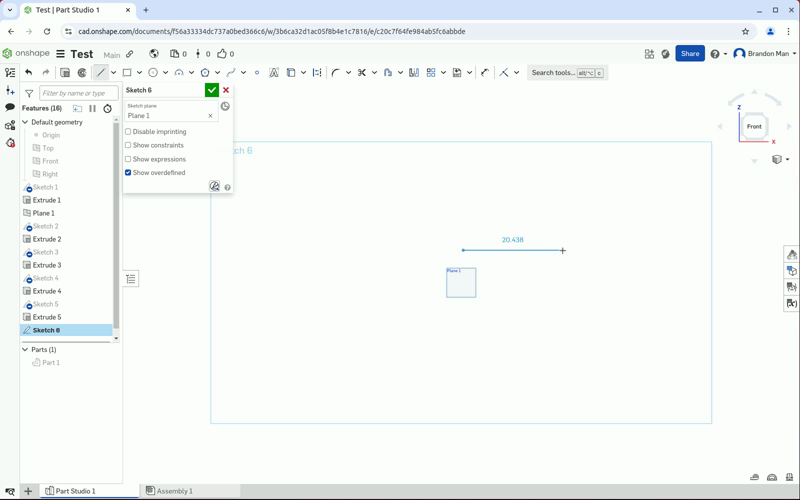
click(562, 250)
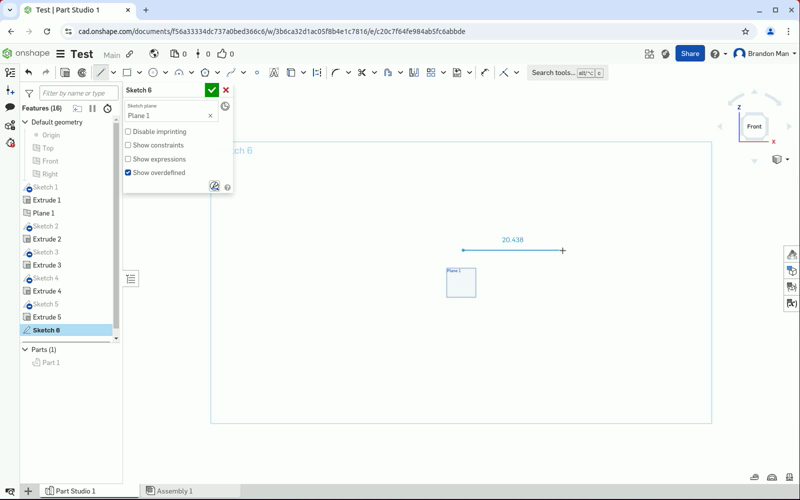
key_up(shift)
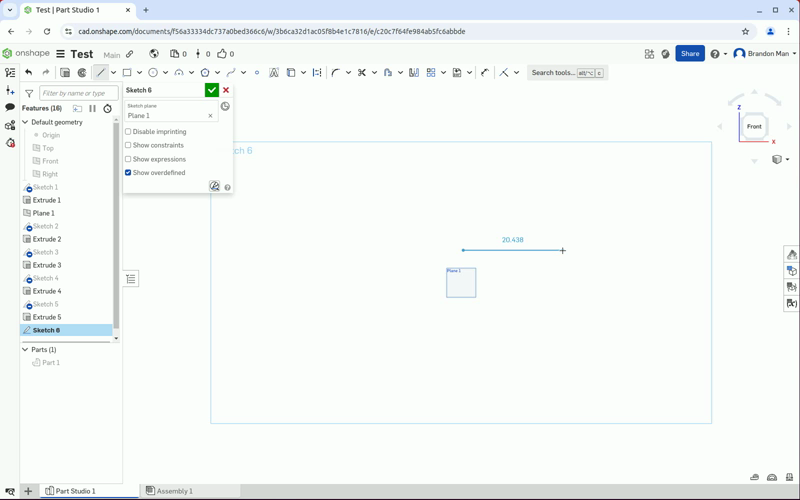
key_down(shift)
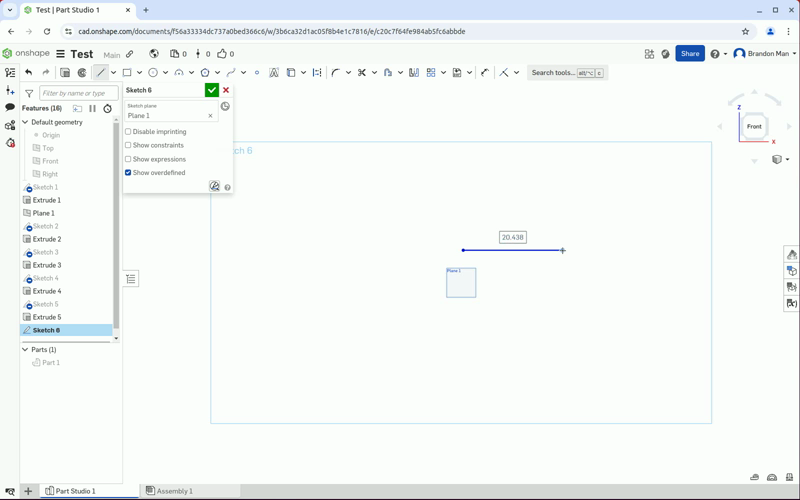
mouse_move(589, 250)
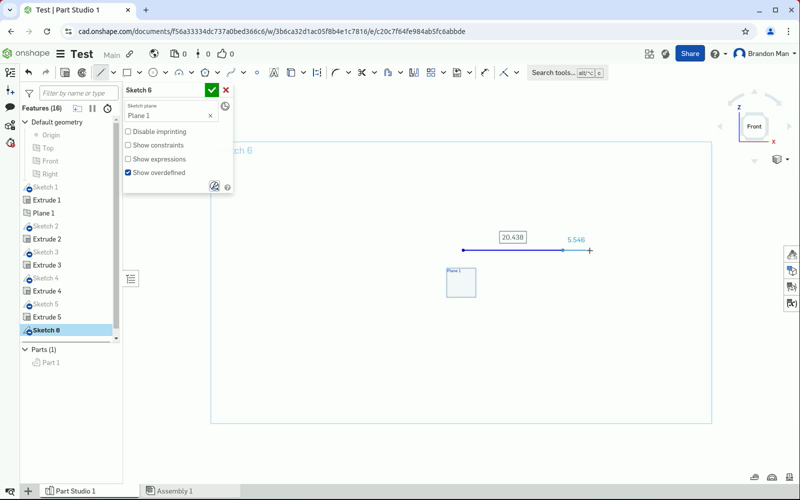
mouse_move(562, 229)
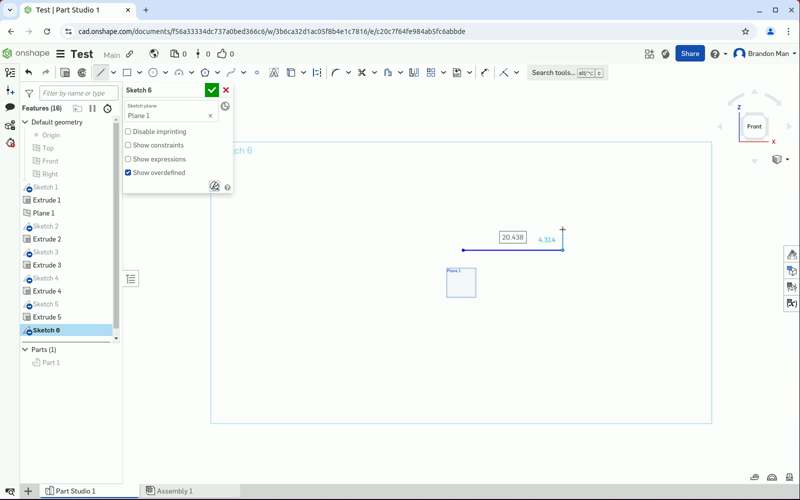
click(562, 229)
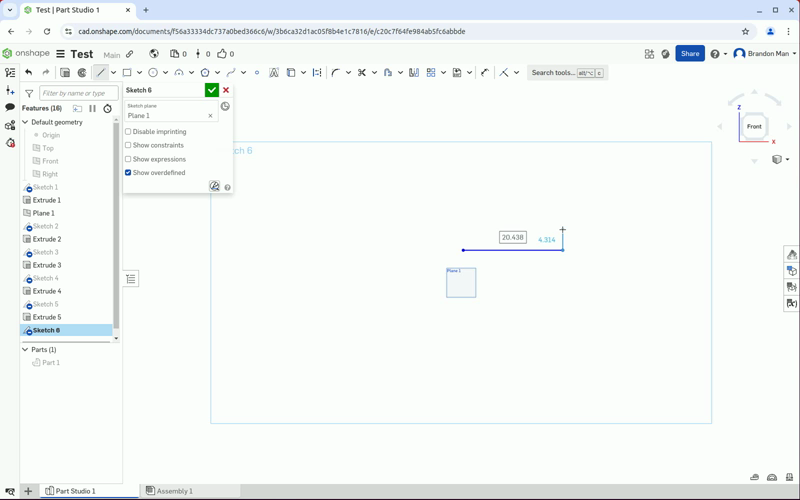
key_up(shift)
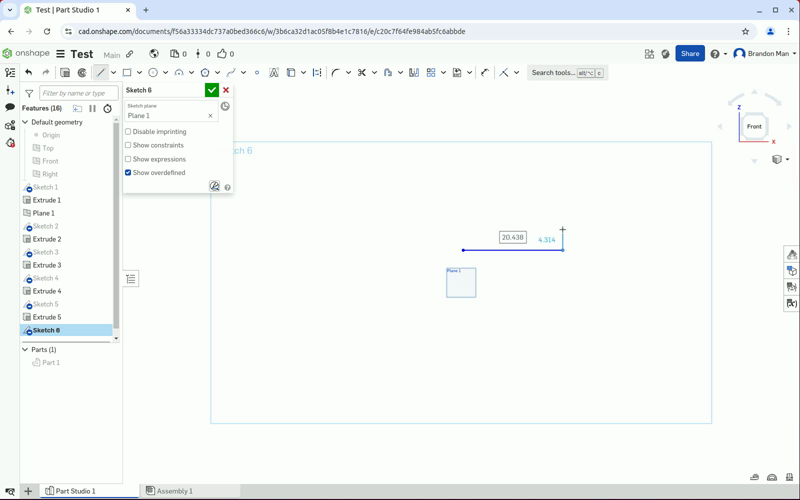
key_down(shift)
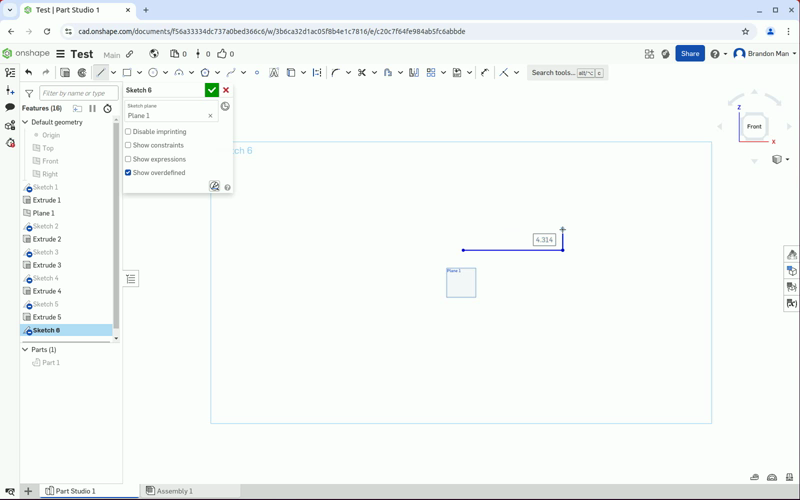
mouse_move(463, 229)
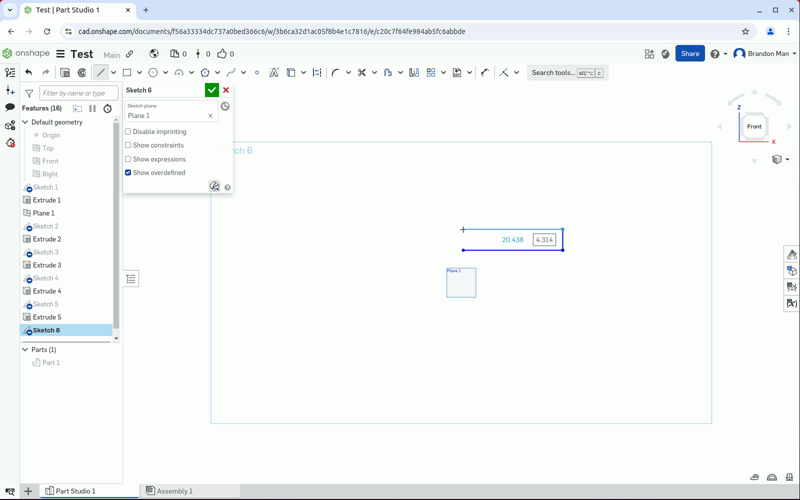
click(463, 229)
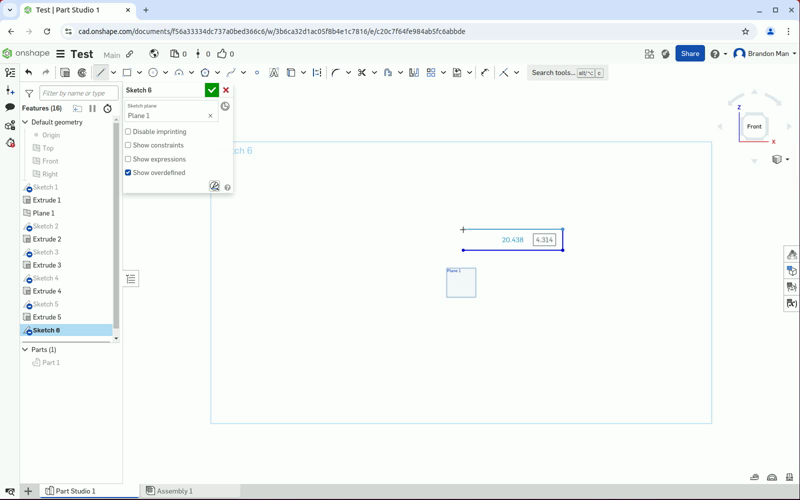
key_up(shift)
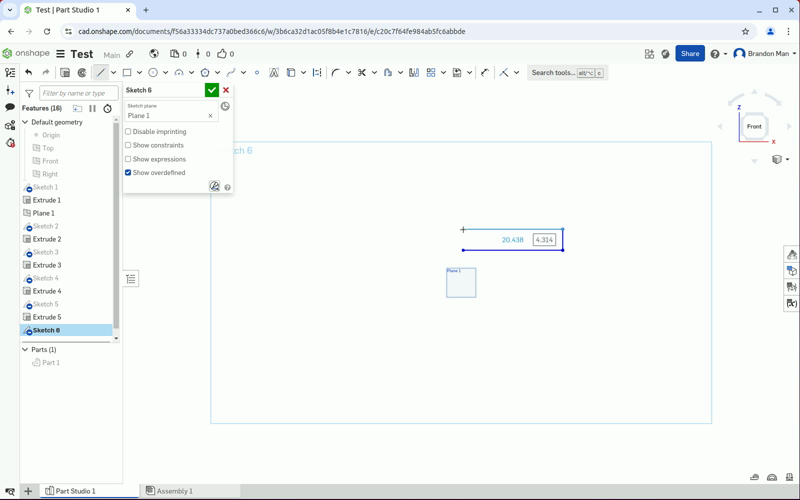
mouse_move(493, 229)
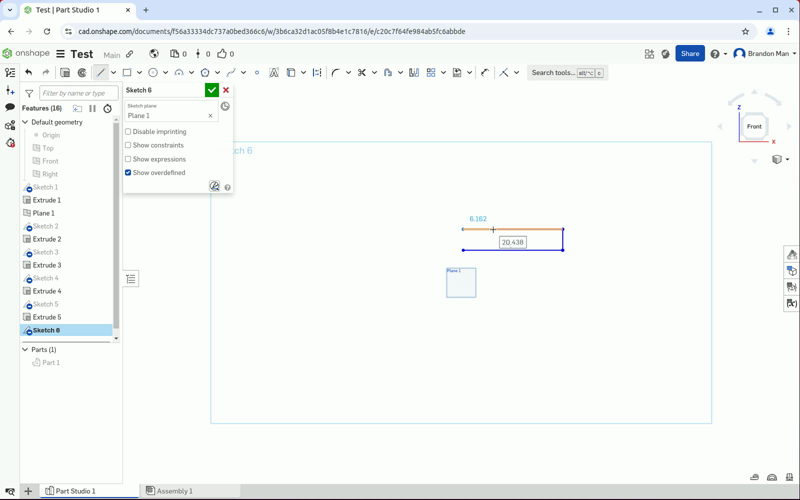
key_down(shift)
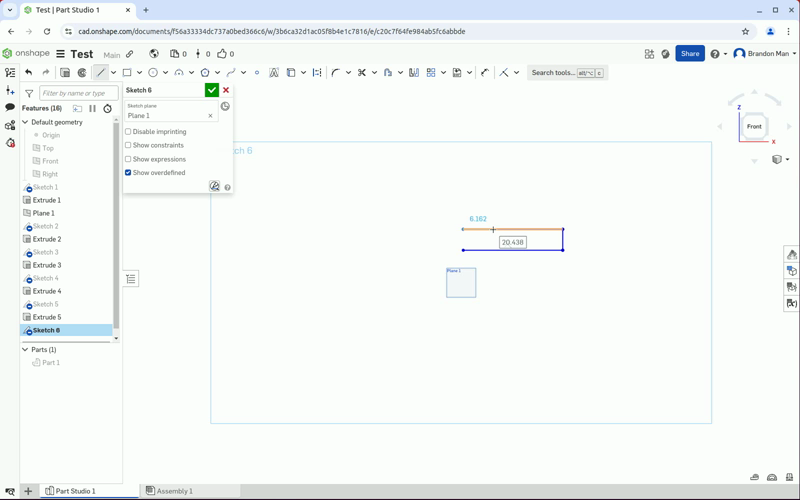
mouse_move(463, 250)
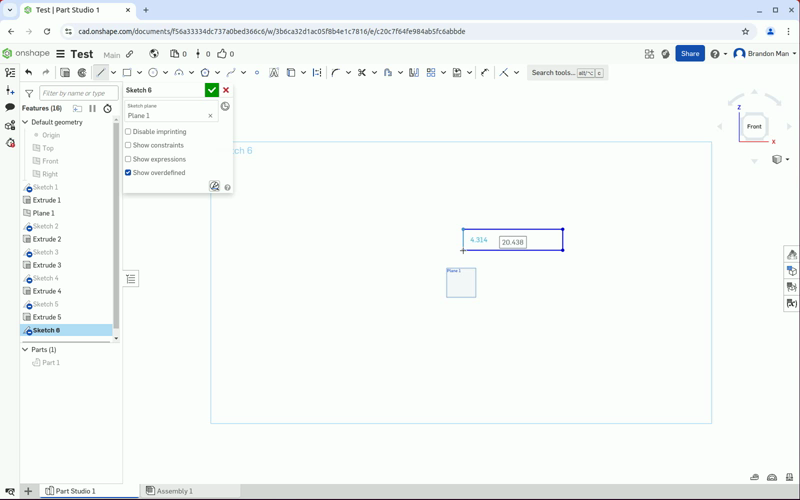
key_up(shift)
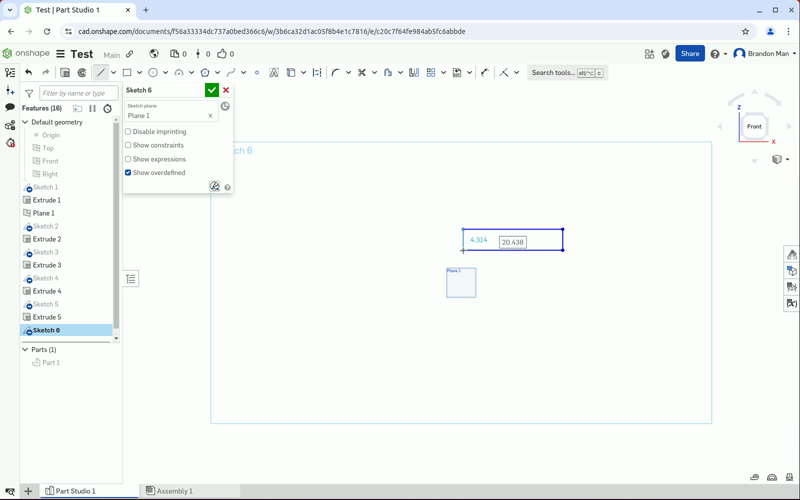
click(463, 250)
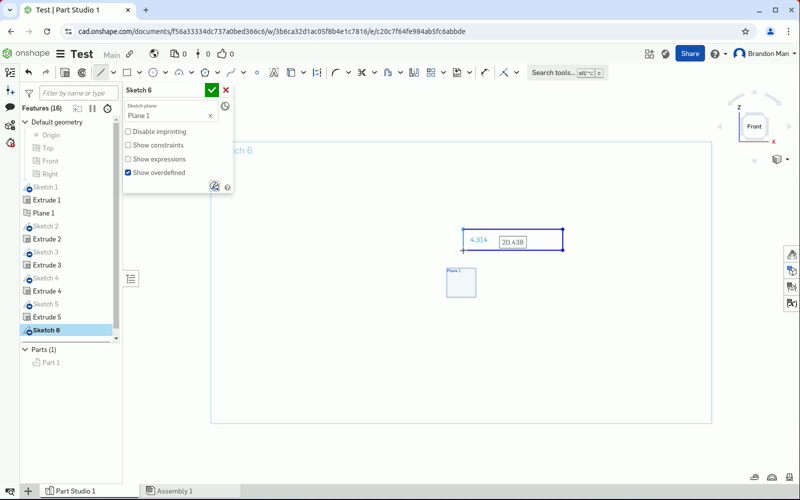
key(esc)
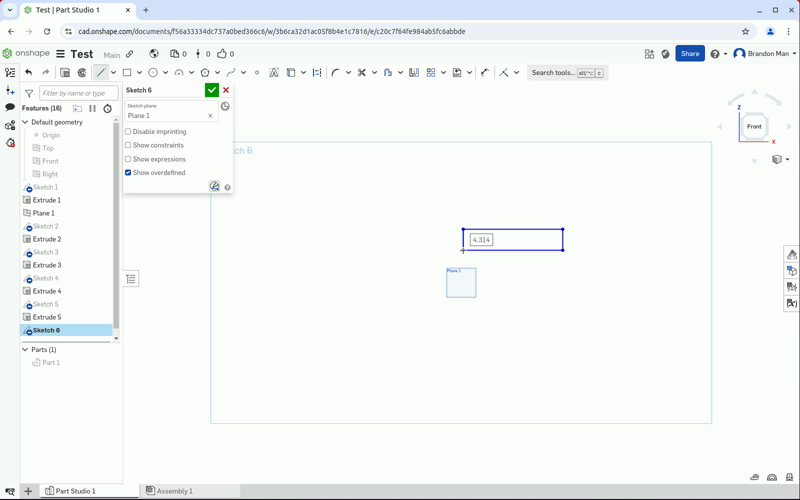
mouse_move(473, 241)
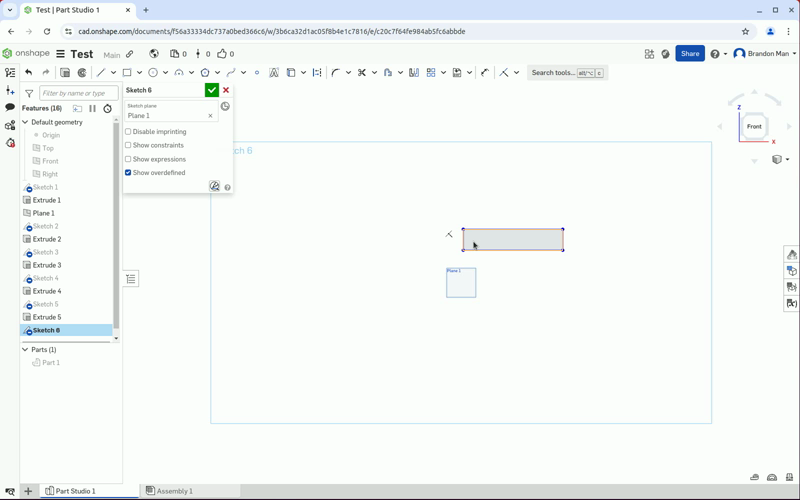
click(473, 241)
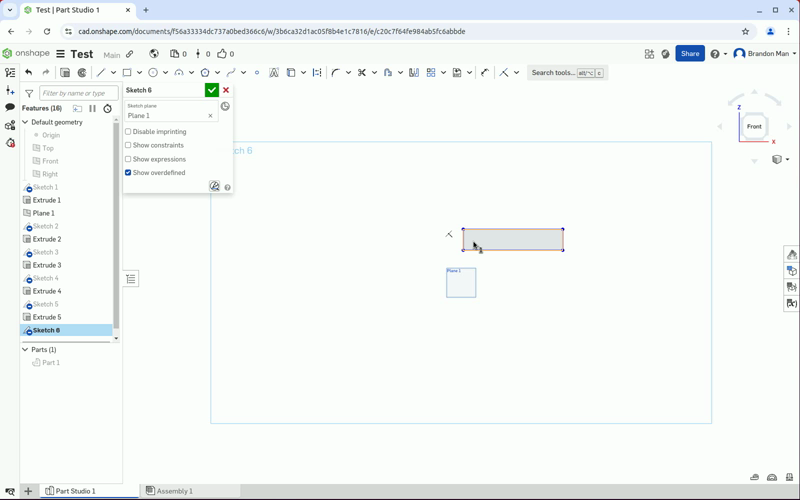
mouse_move(73, 352)
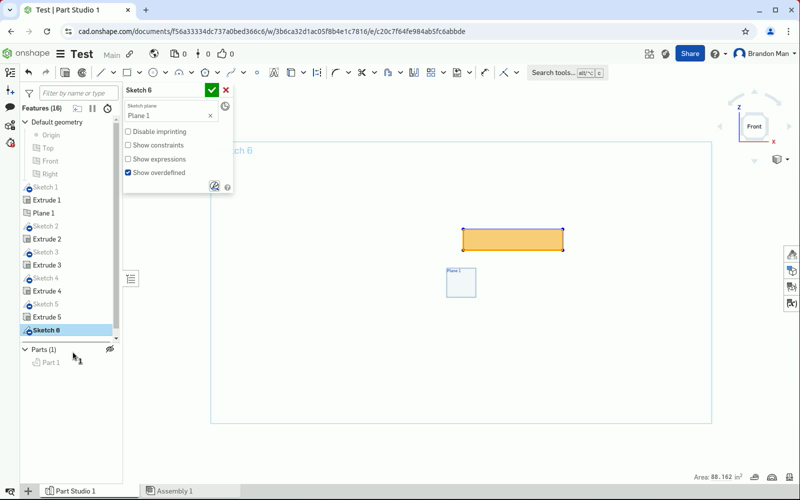
key(shift+y)
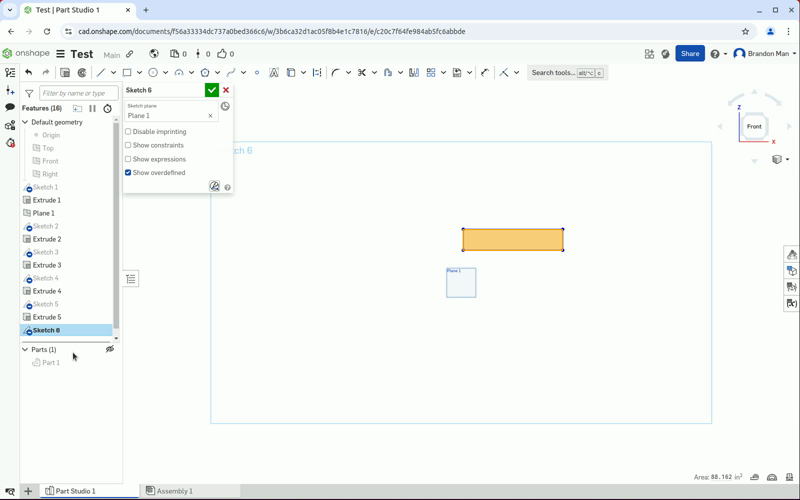
key(shift+e)
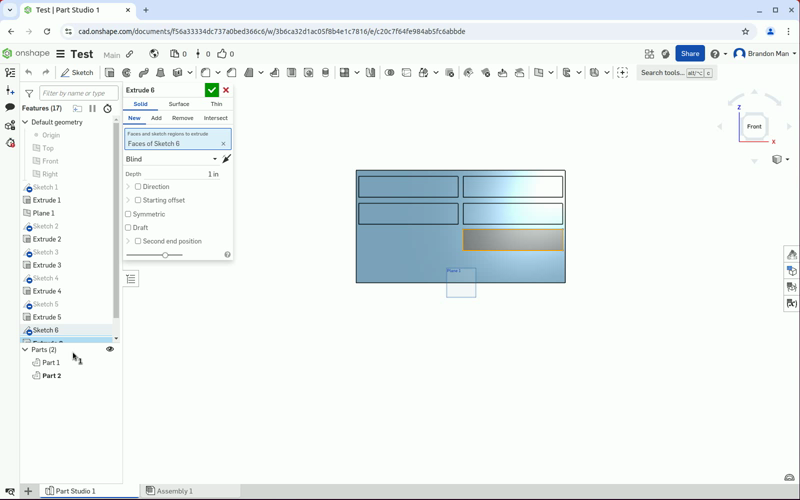
mouse_move(143, 106)
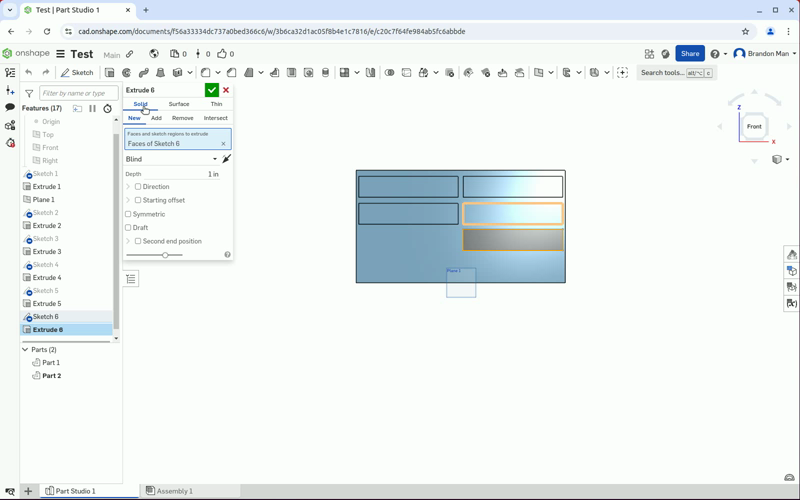
click(143, 106)
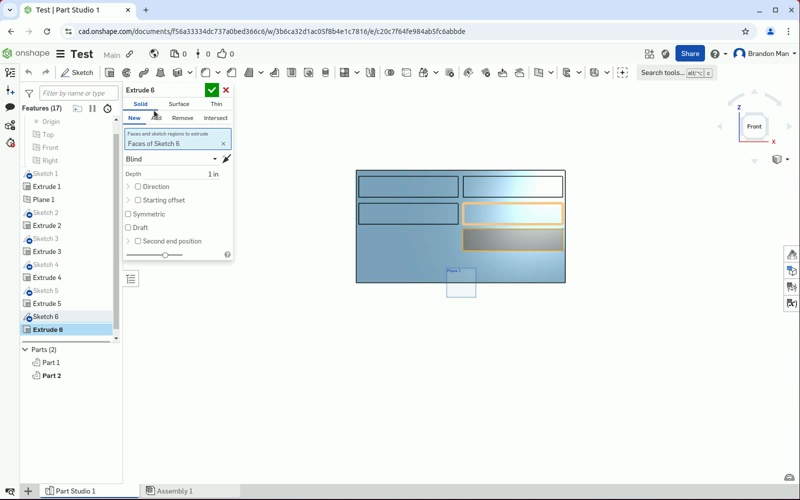
mouse_move(186, 120)
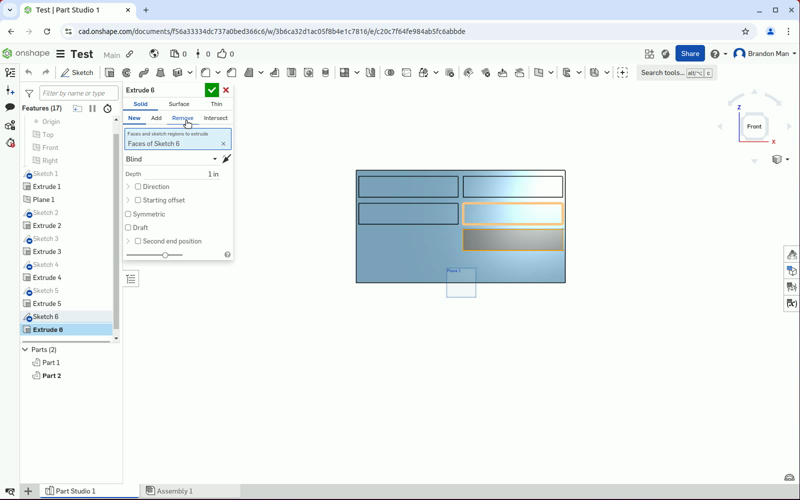
click(186, 120)
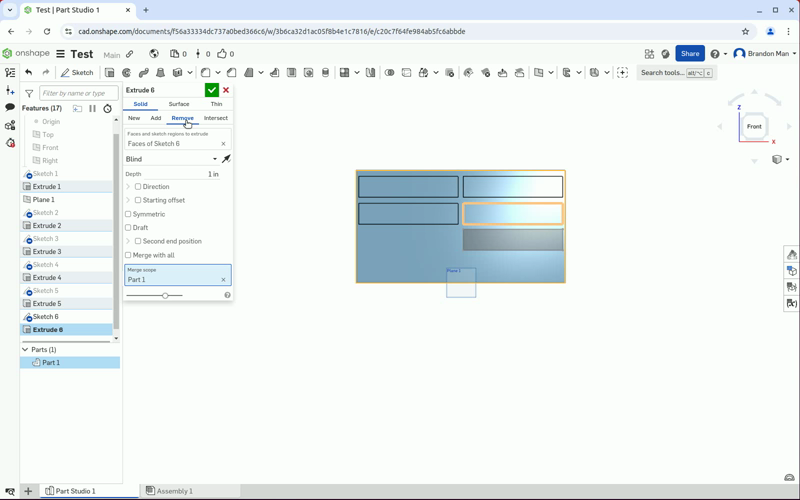
key(tab, 4)
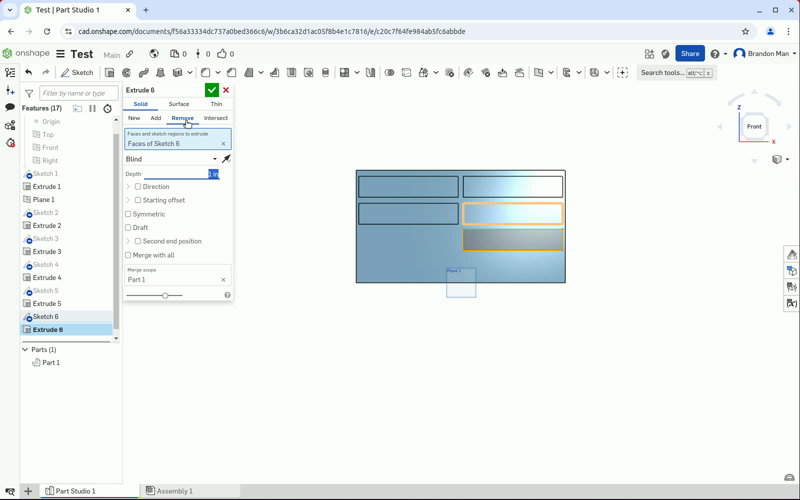
text(0.241)
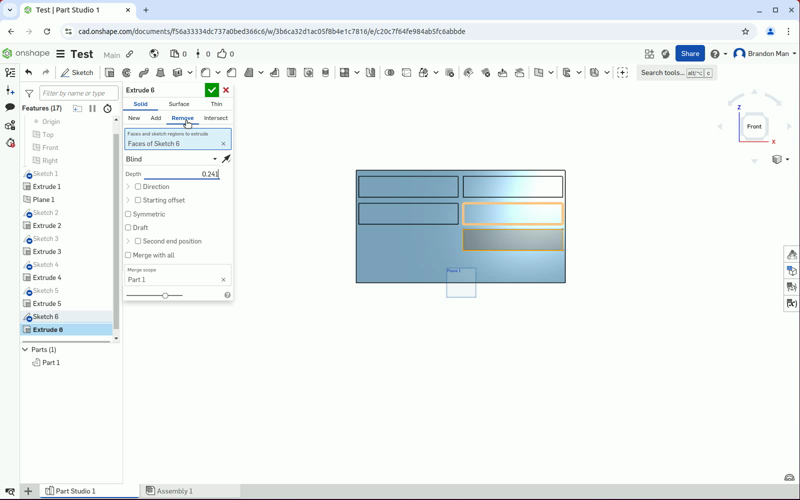
key(tab, 6)
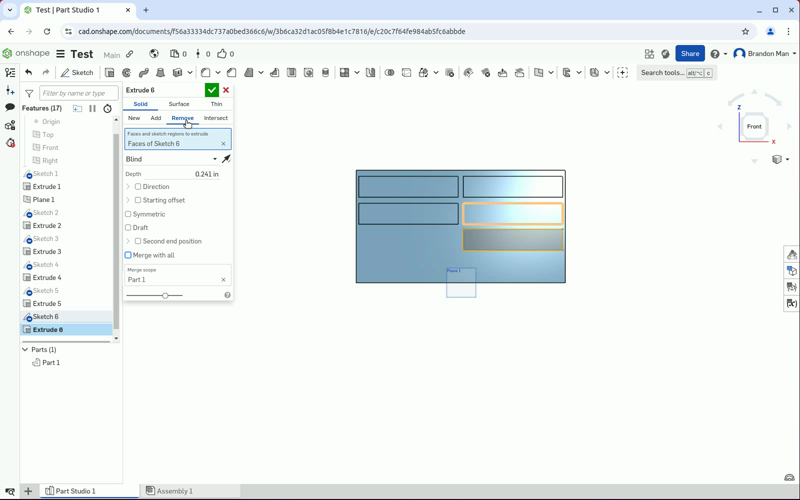
key(space)
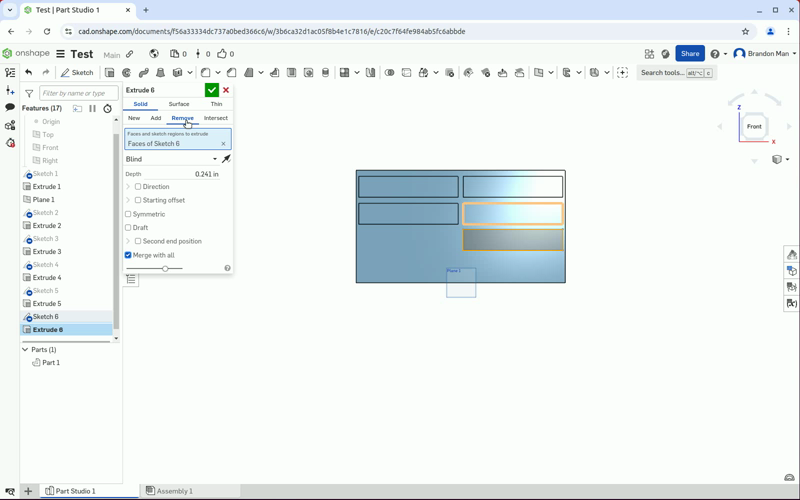
key(enter)
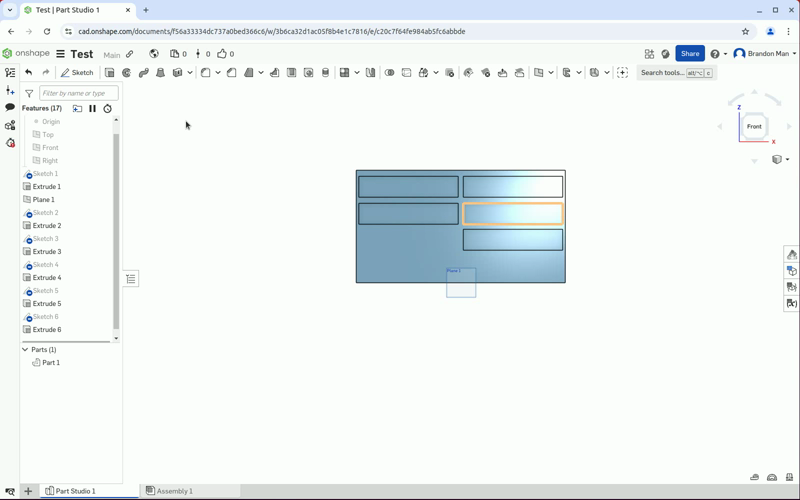
key(shift+h)
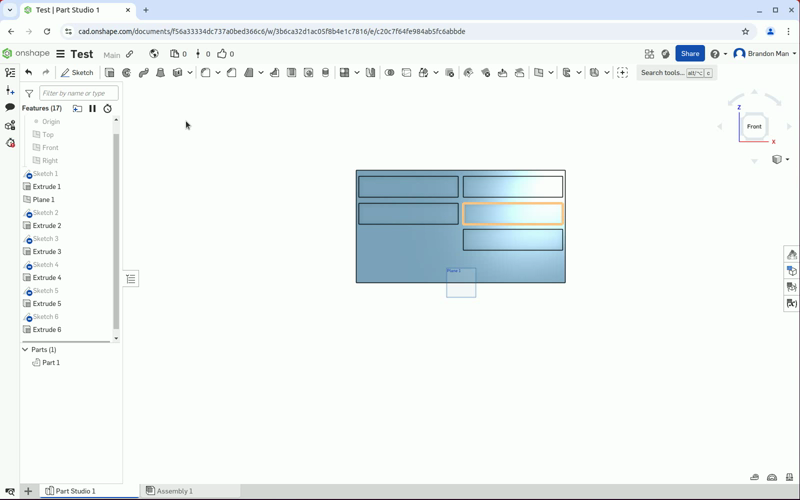
key(shift+h)
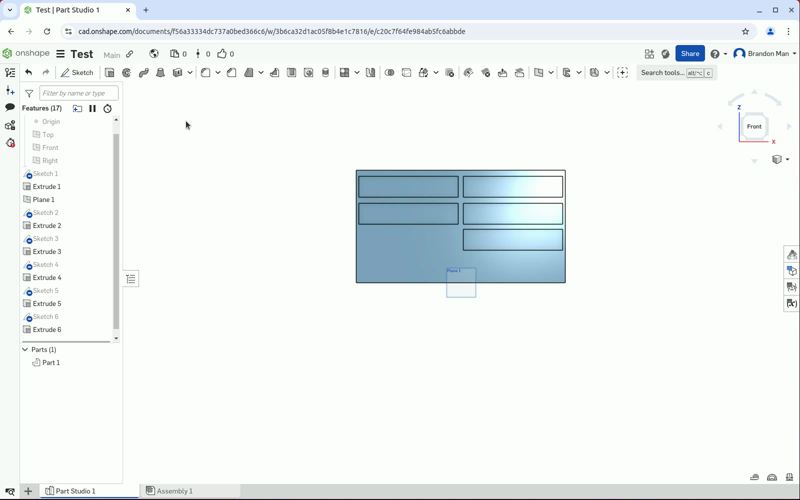
mouse_move(69, 176)
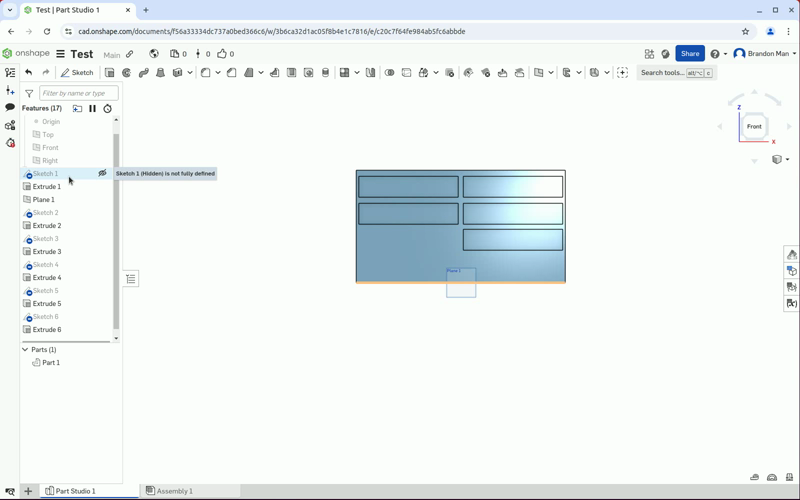
click(69, 176)
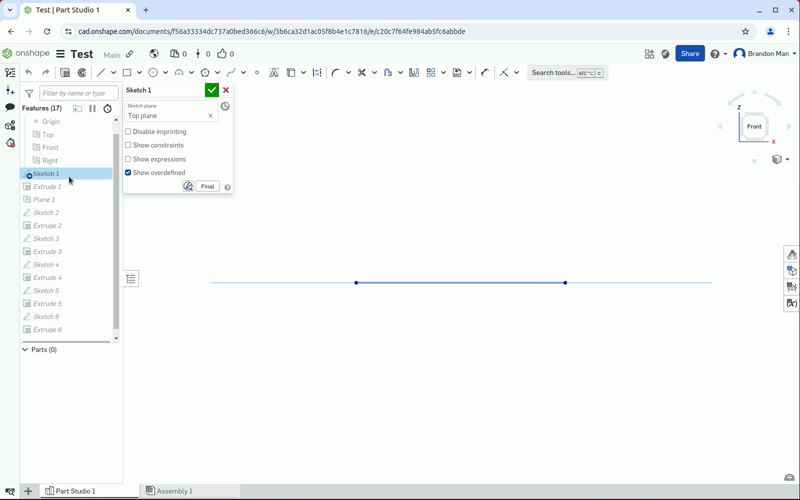
mouse_move(229, 92)
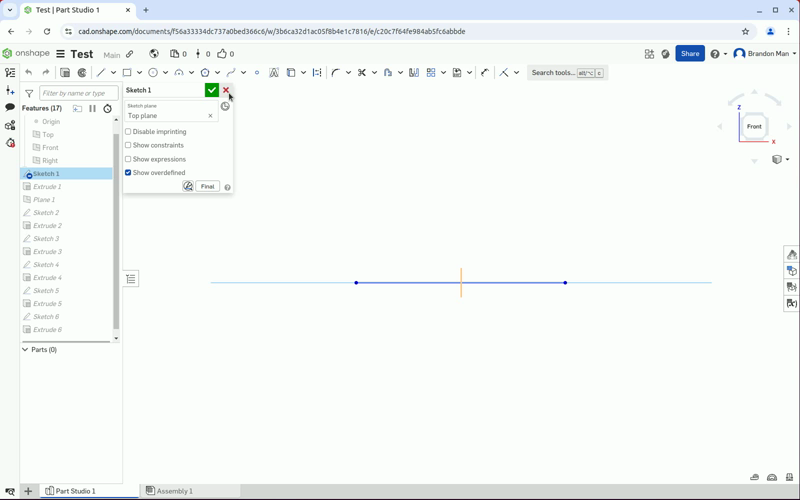
click(229, 92)
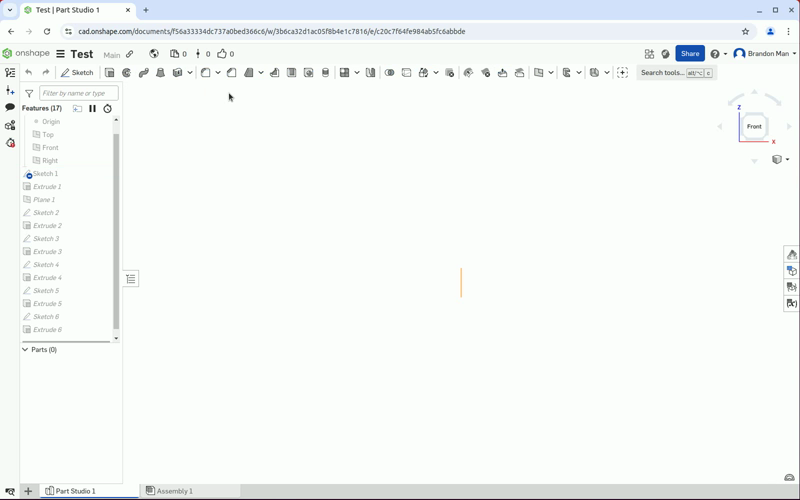
key(shift+s)
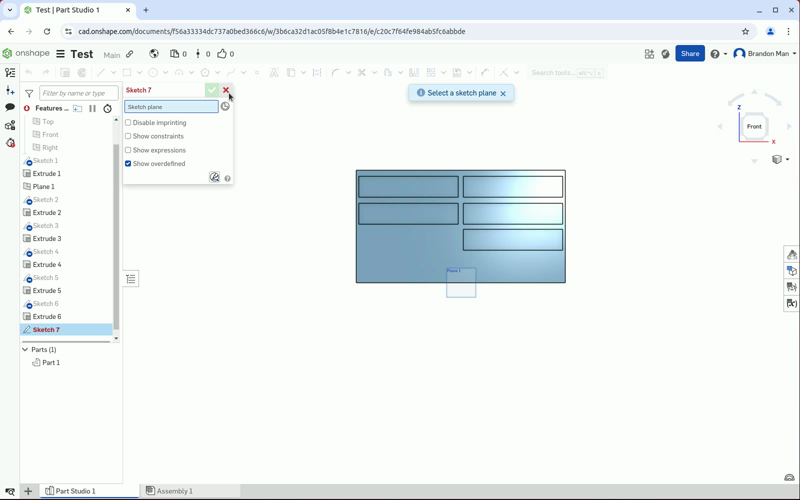
mouse_move(69, 189)
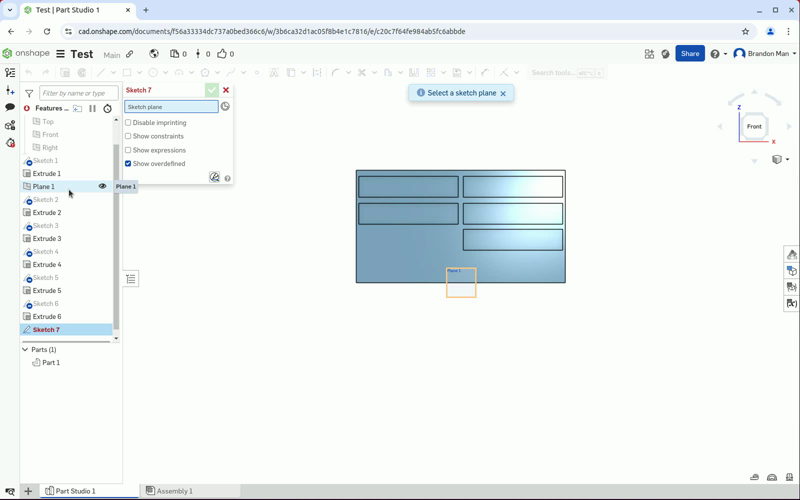
click(69, 189)
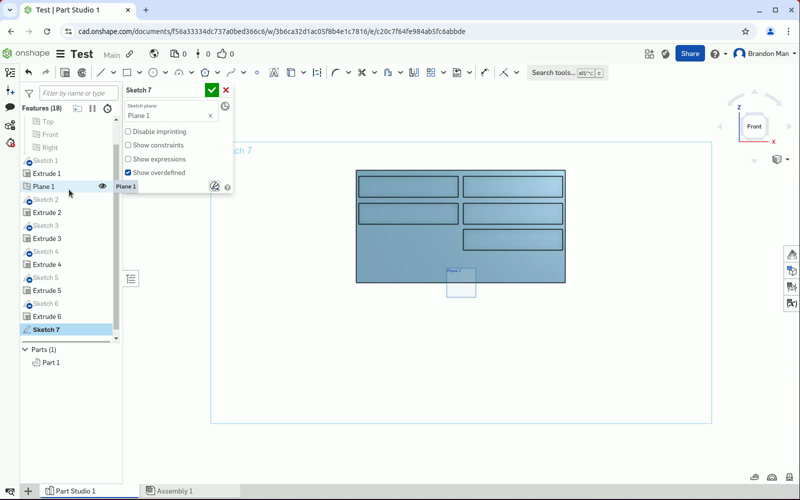
mouse_move(73, 352)
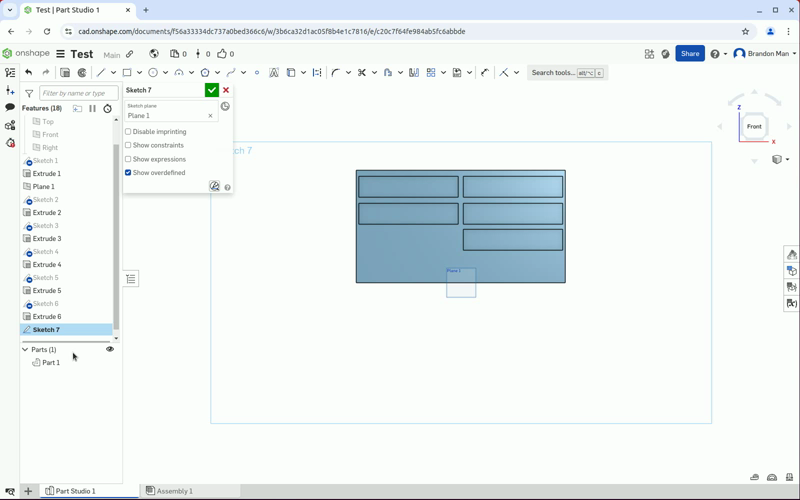
key(y)
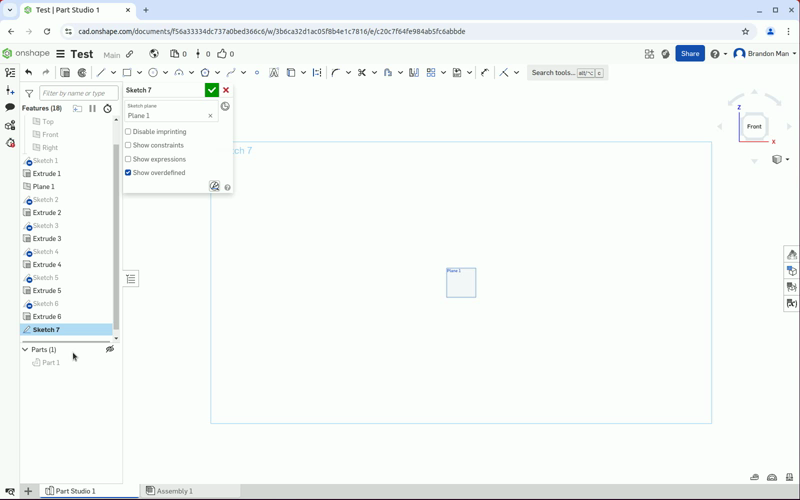
key(l)
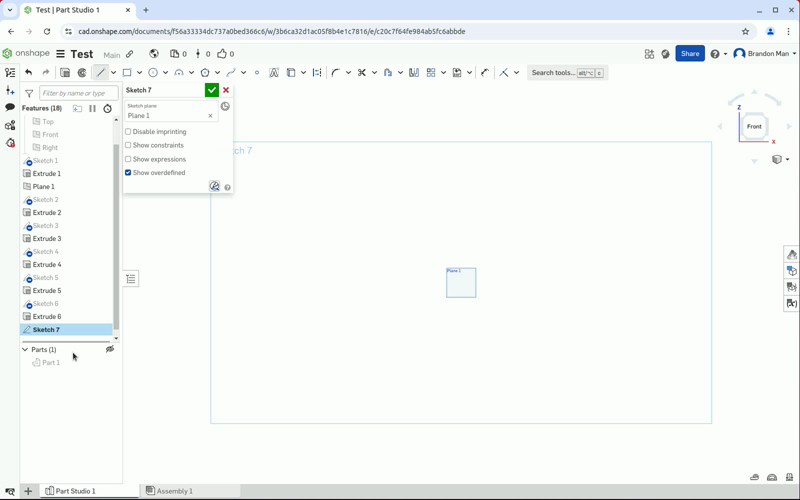
key_down(shift)
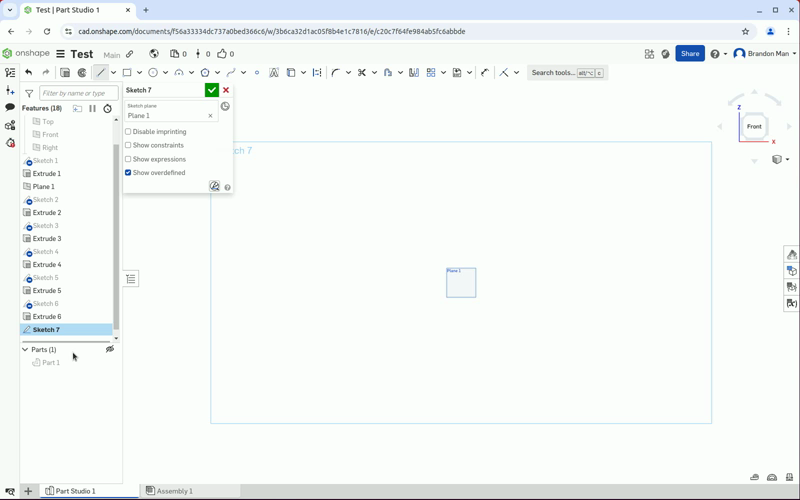
mouse_move(358, 250)
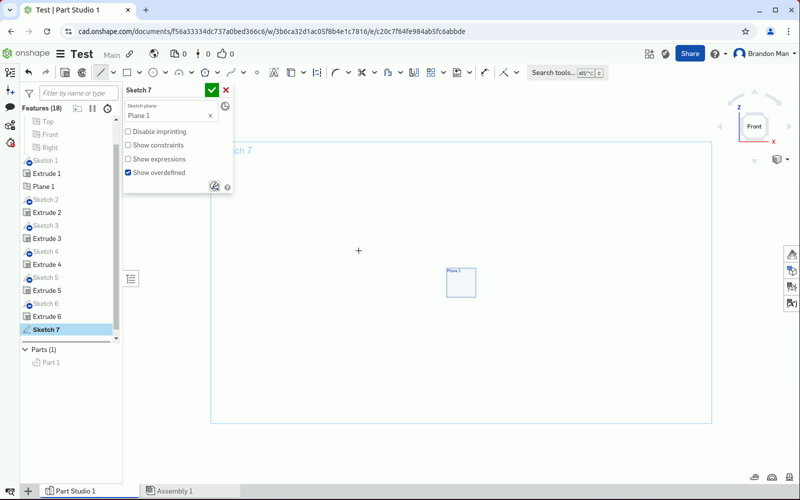
click(358, 250)
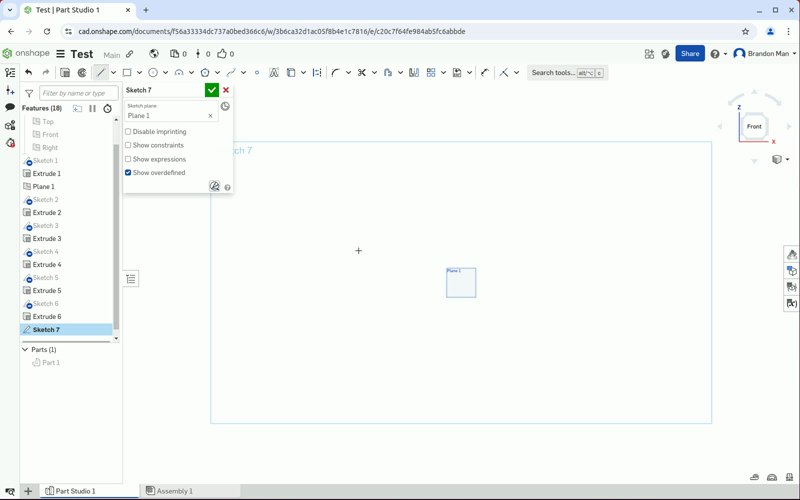
key_up(shift)
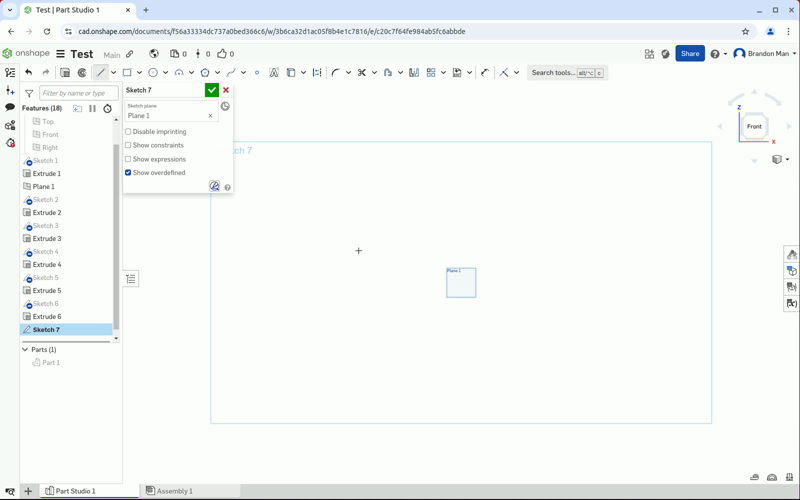
key_down(shift)
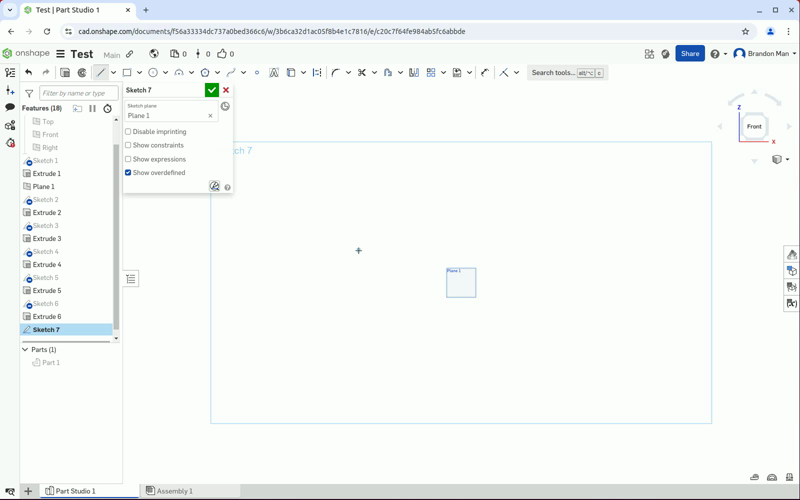
mouse_move(458, 250)
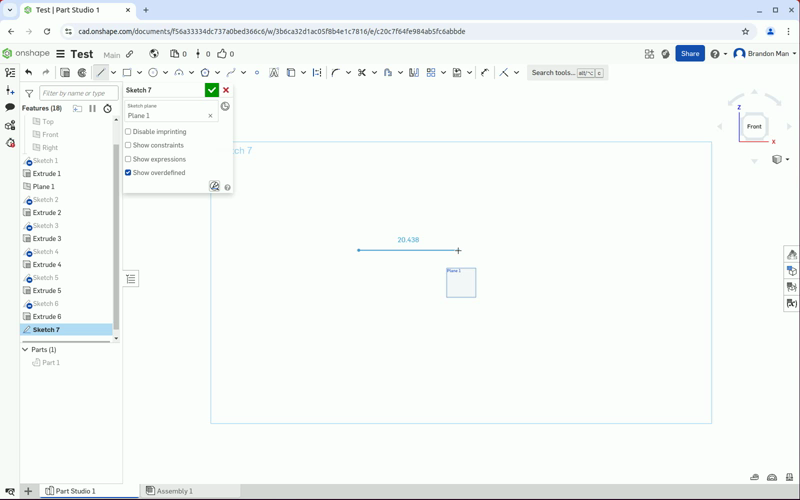
click(458, 250)
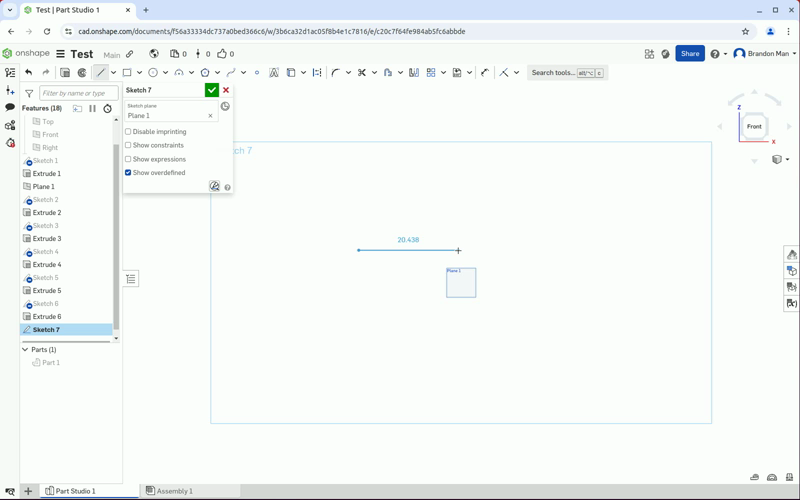
key_up(shift)
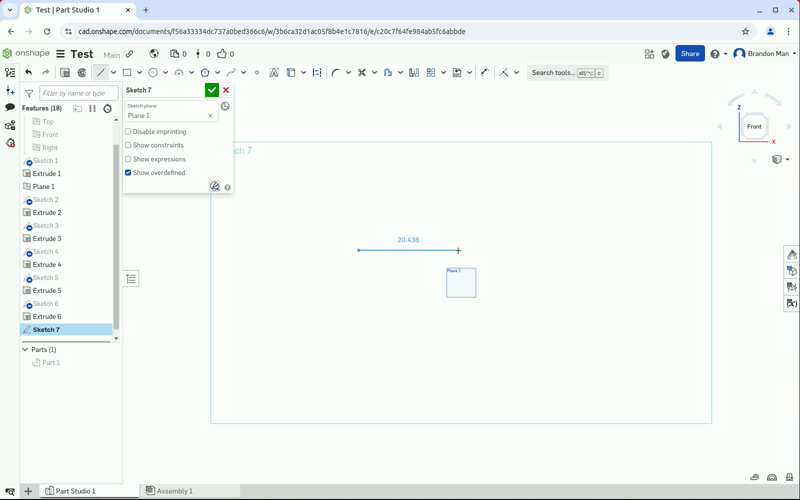
key_down(shift)
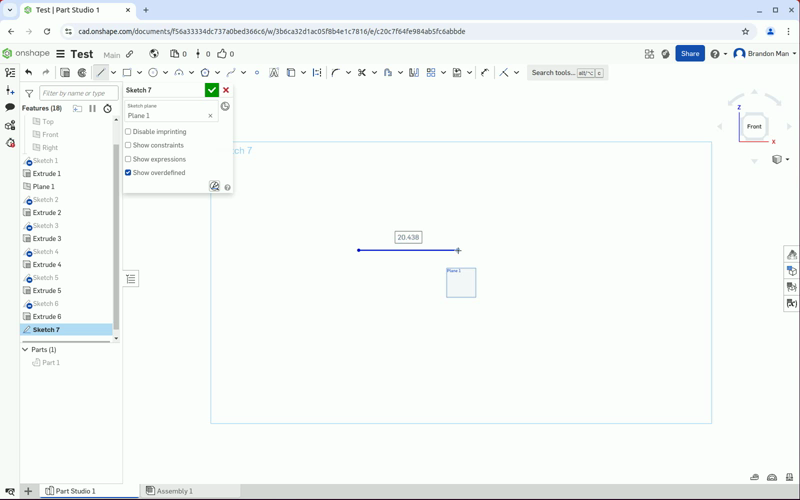
mouse_move(488, 250)
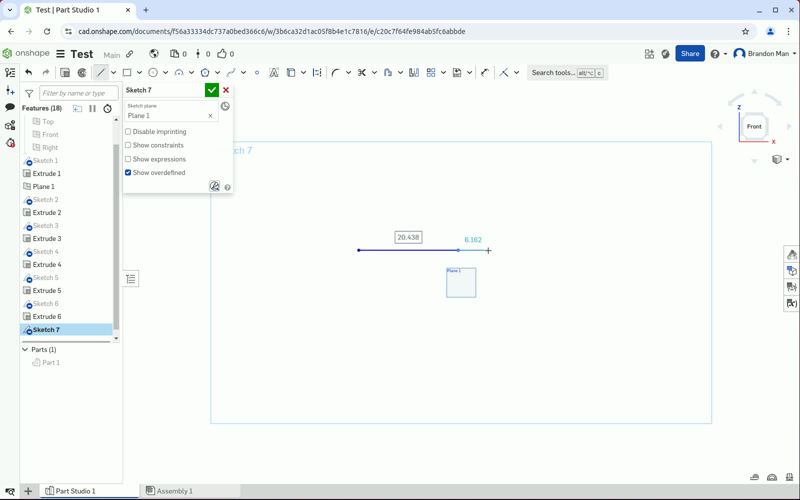
mouse_move(458, 229)
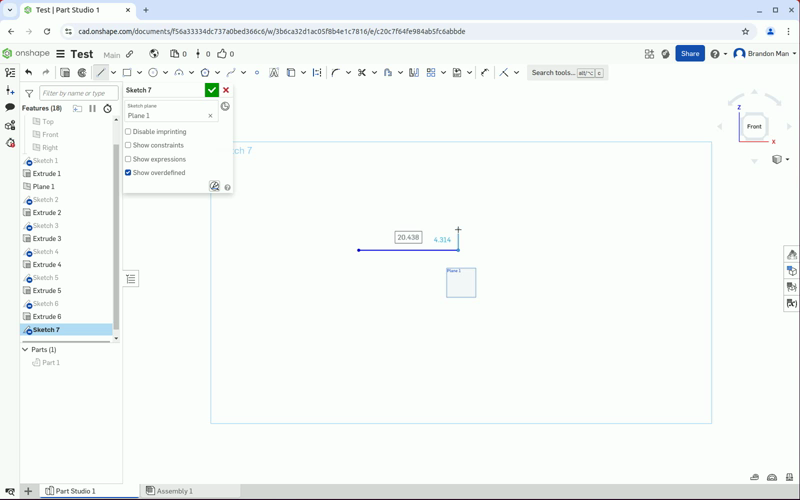
click(458, 229)
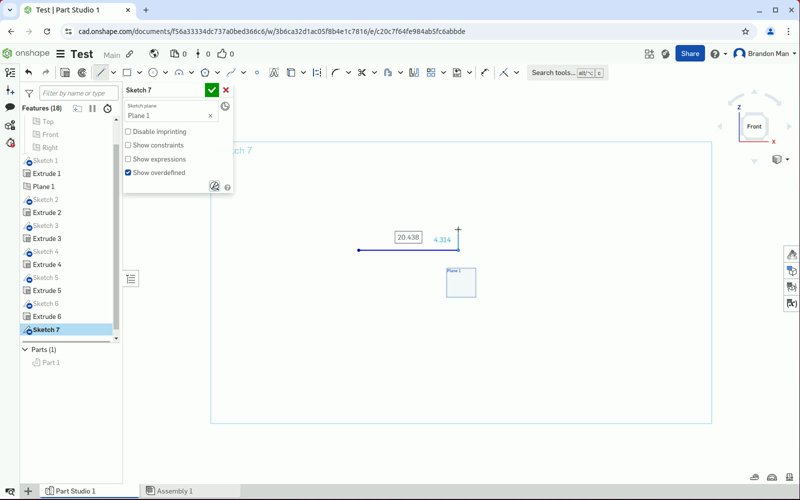
key_up(shift)
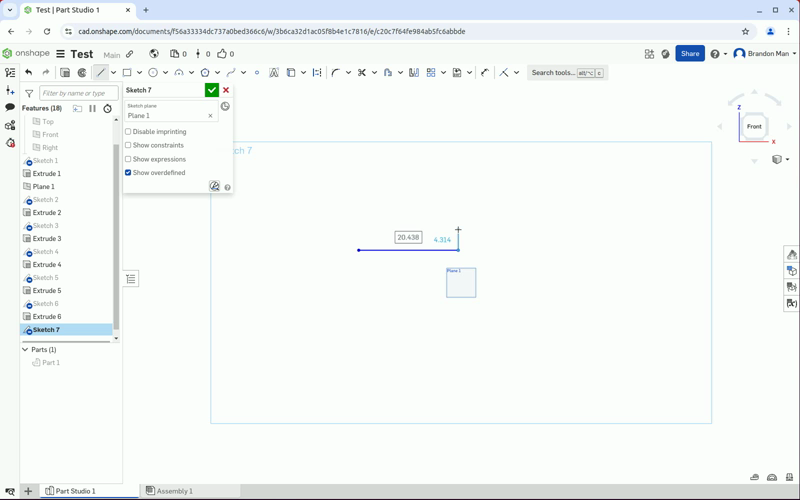
key_down(shift)
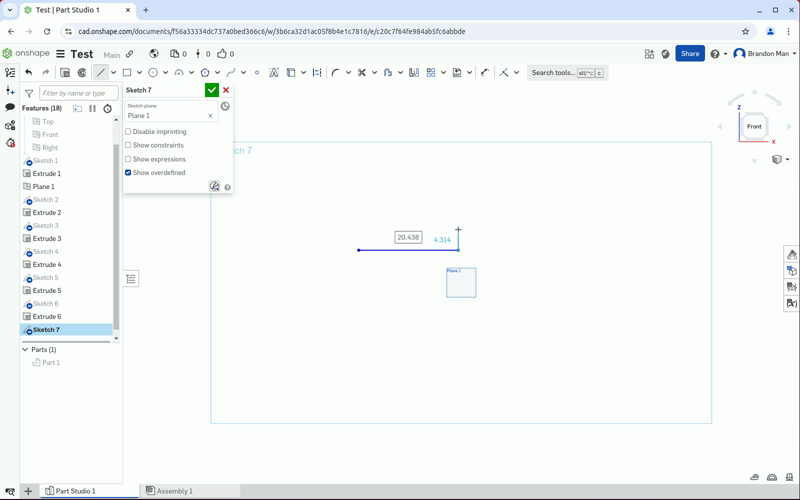
mouse_move(358, 229)
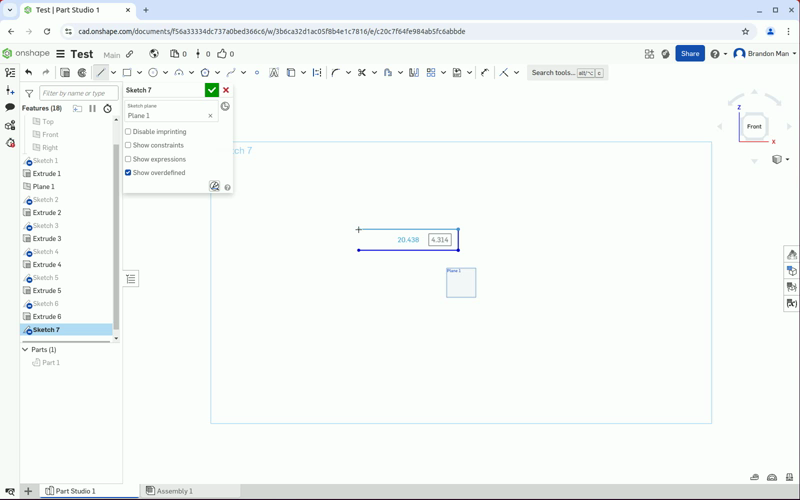
click(358, 229)
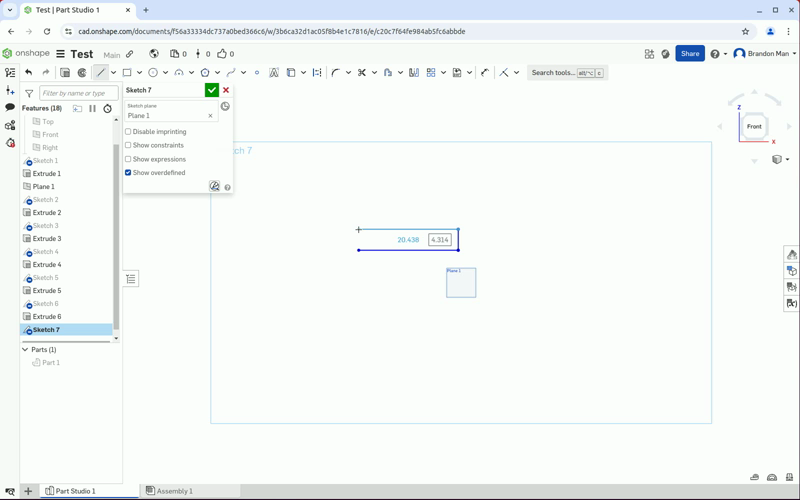
key_up(shift)
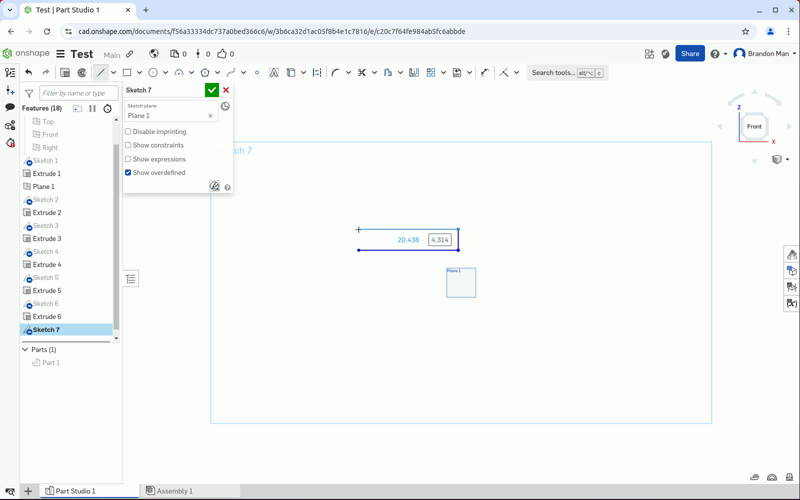
mouse_move(388, 229)
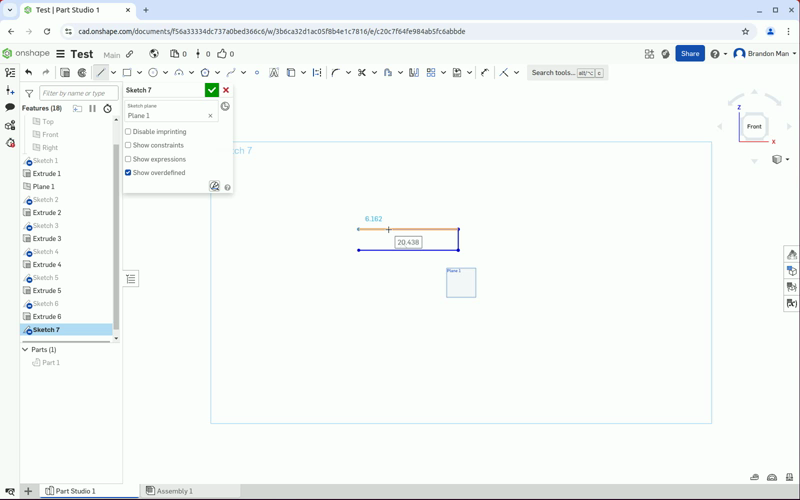
key_down(shift)
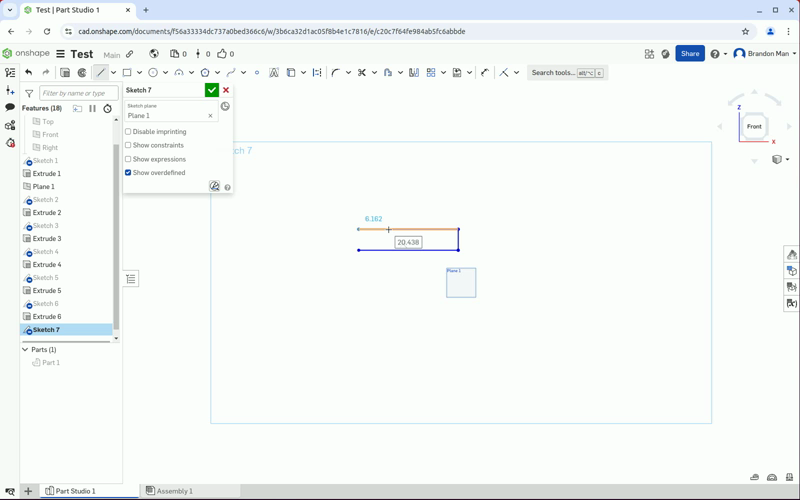
mouse_move(358, 250)
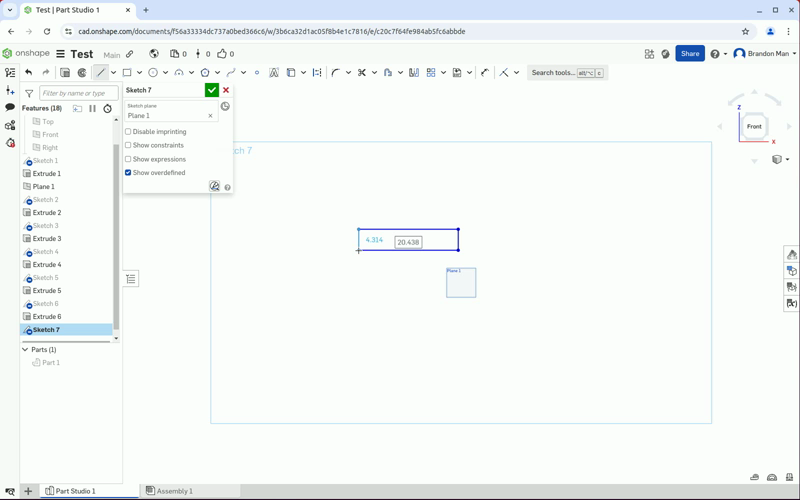
key_up(shift)
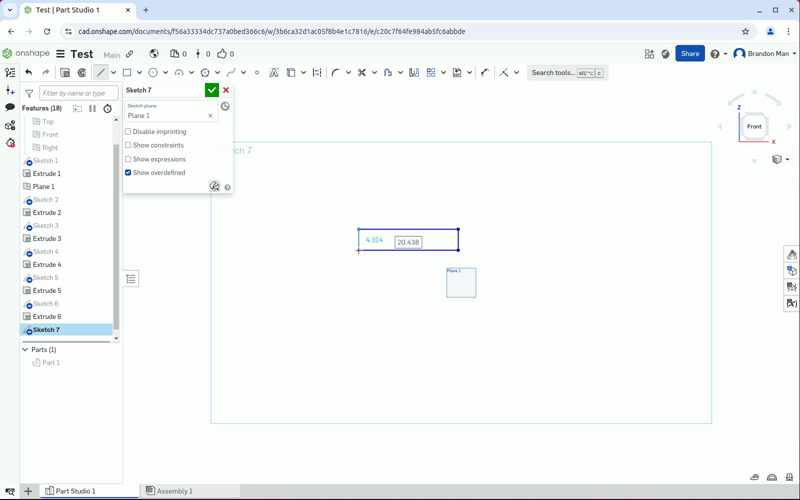
click(358, 250)
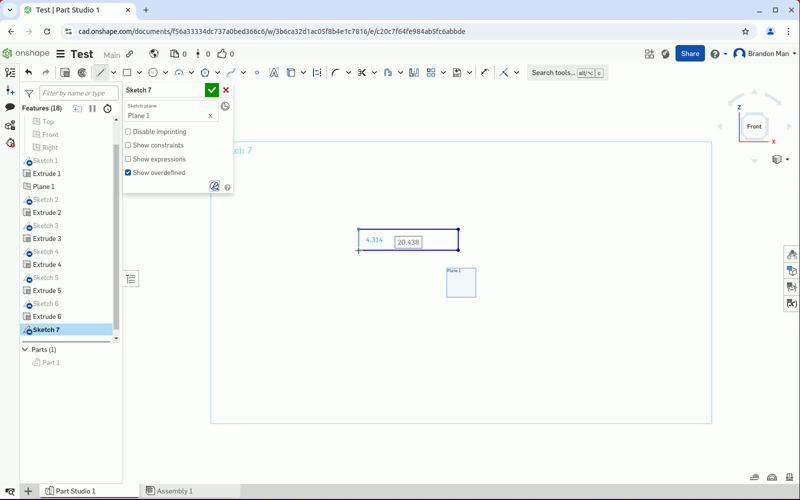
key(esc)
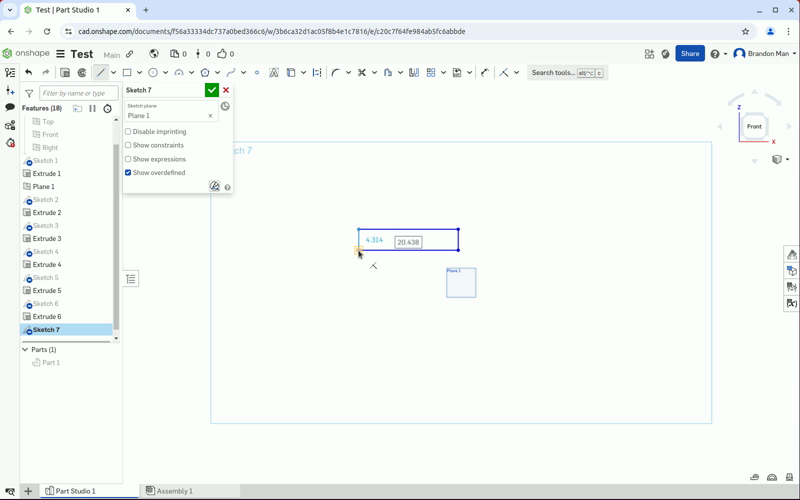
mouse_move(425, 236)
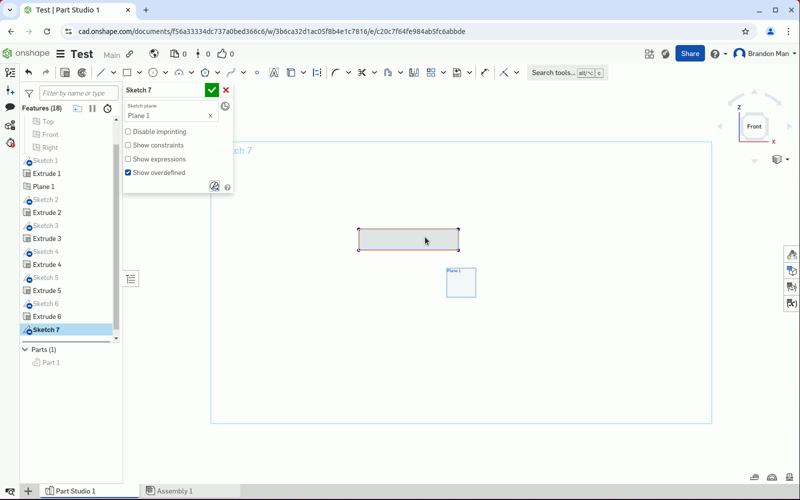
click(425, 236)
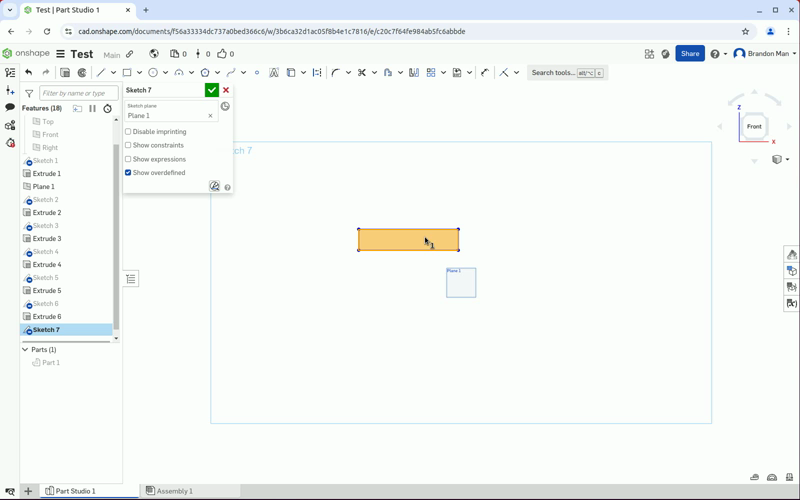
mouse_move(73, 352)
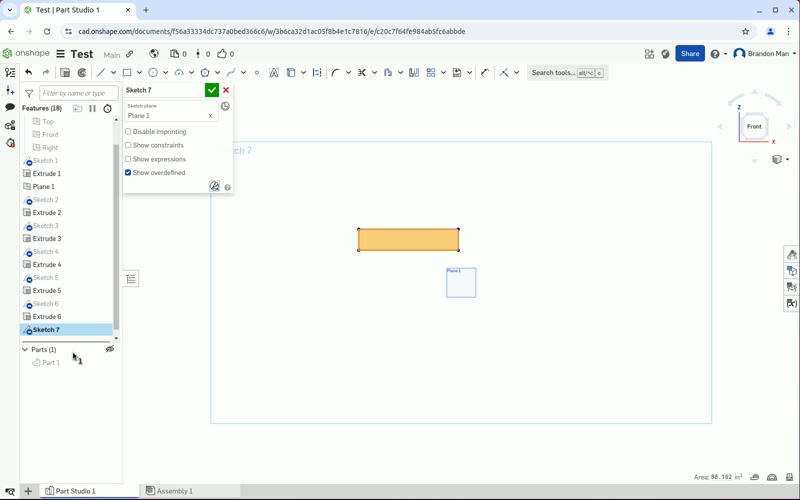
key(shift+y)
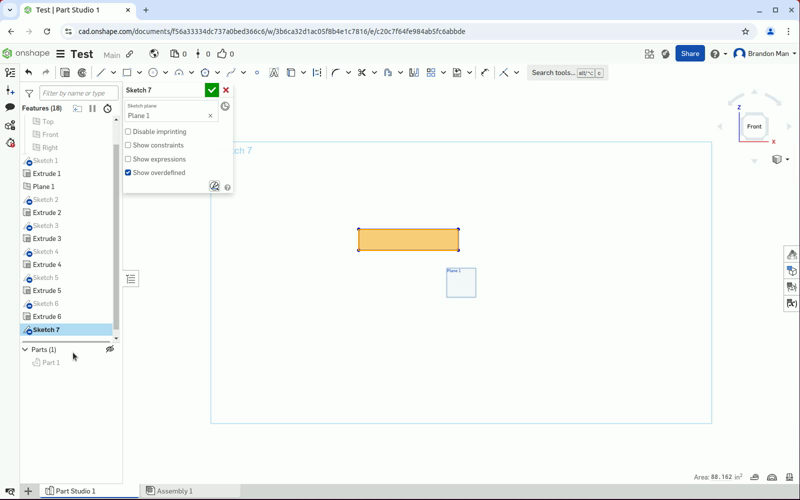
key(shift+e)
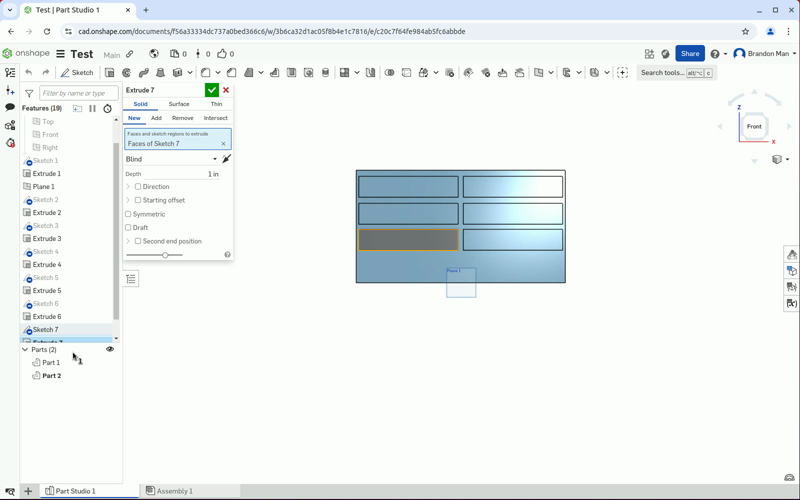
mouse_move(143, 106)
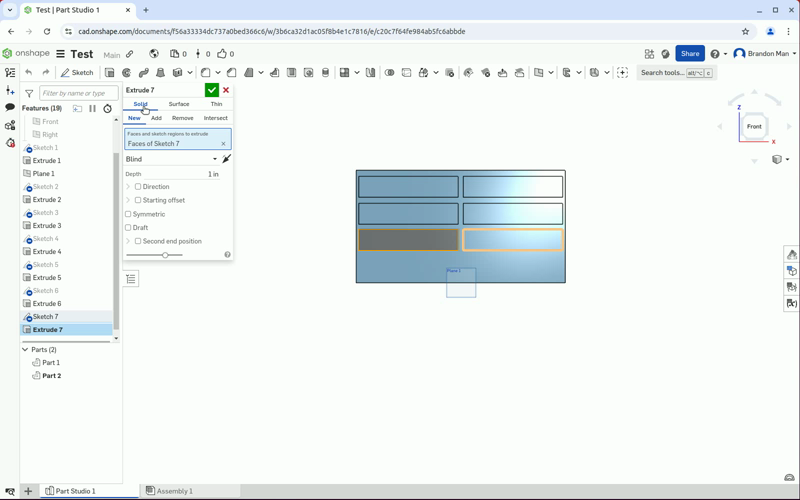
click(143, 106)
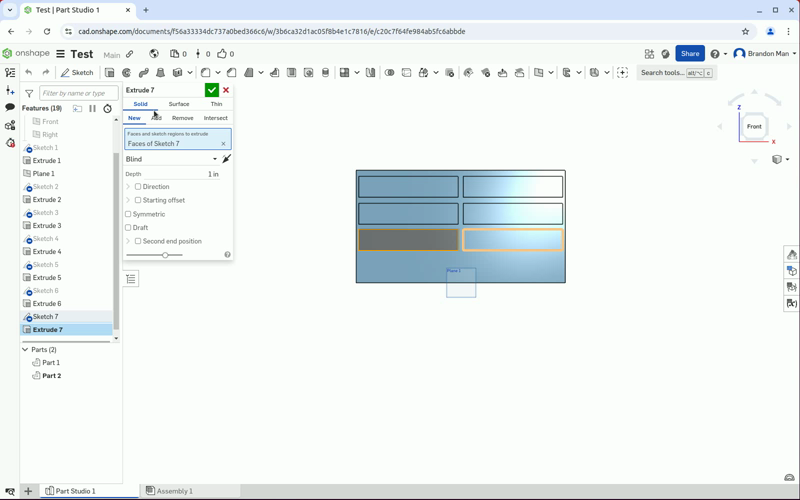
mouse_move(186, 120)
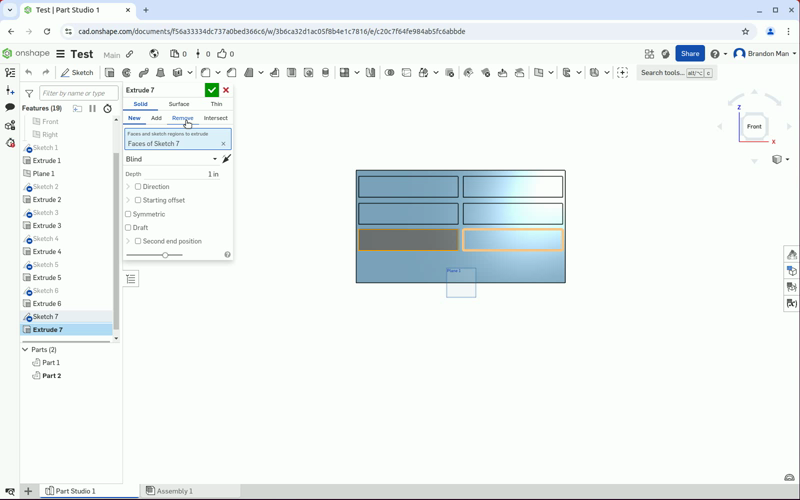
click(186, 120)
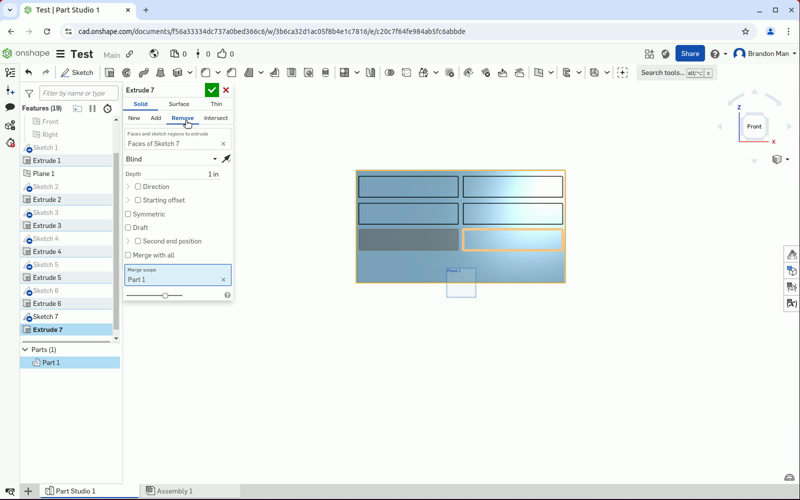
key(tab, 4)
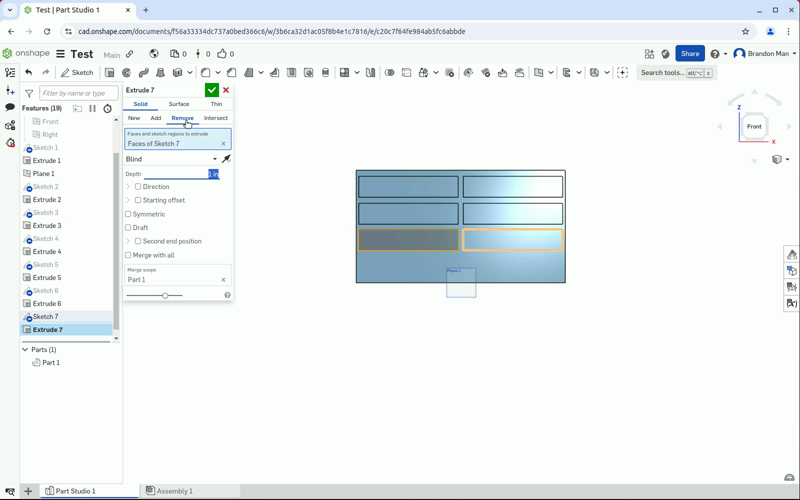
text(0.241)
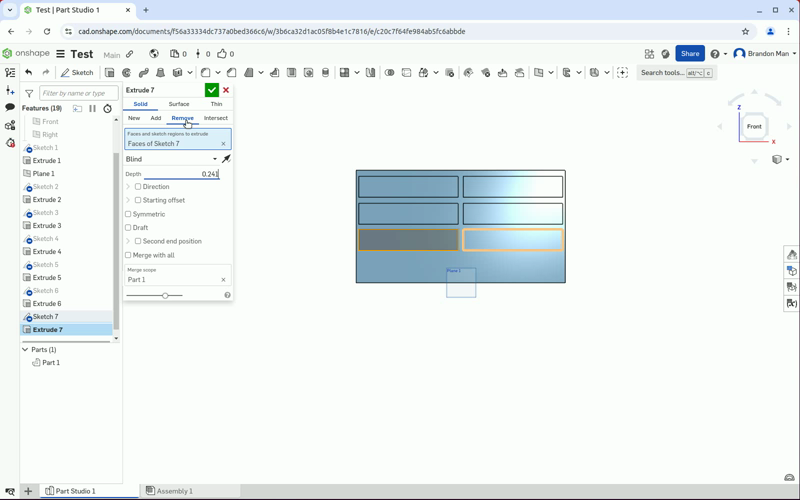
key(tab, 6)
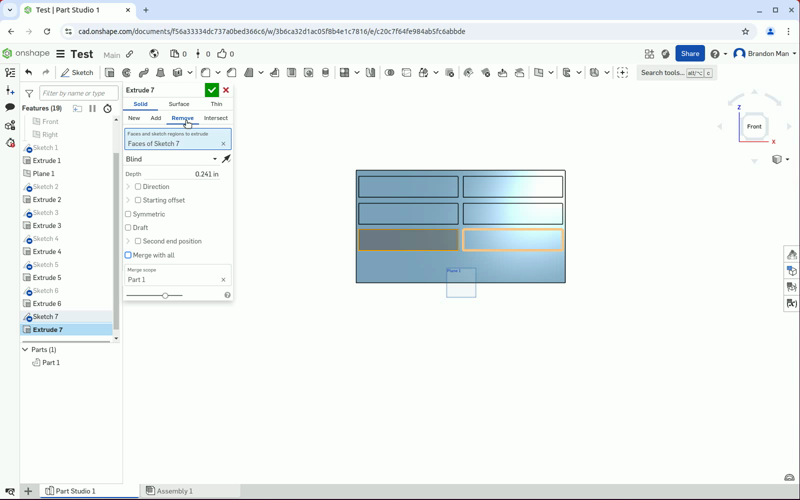
key(space)
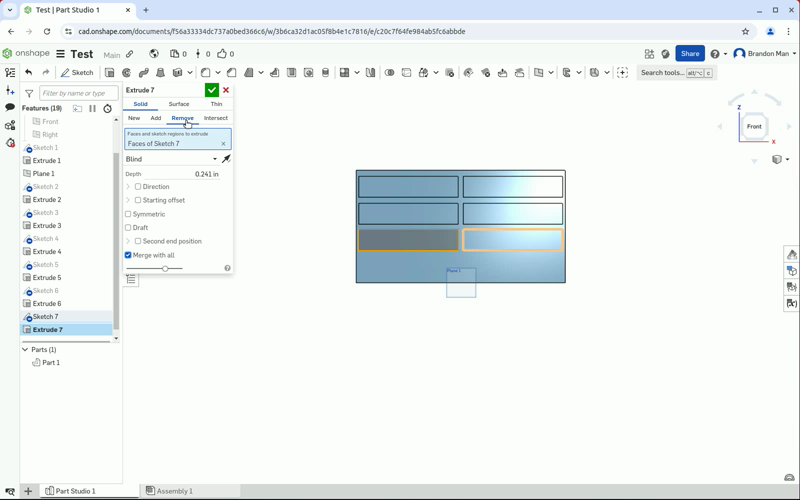
key(enter)
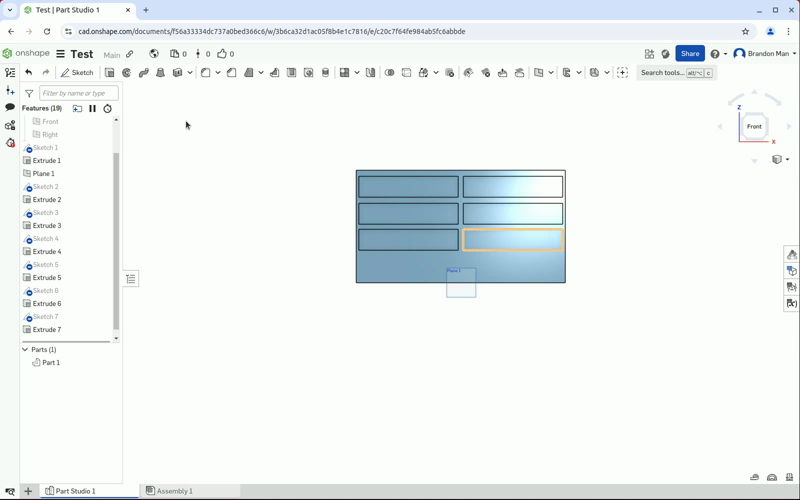
key(shift+h)
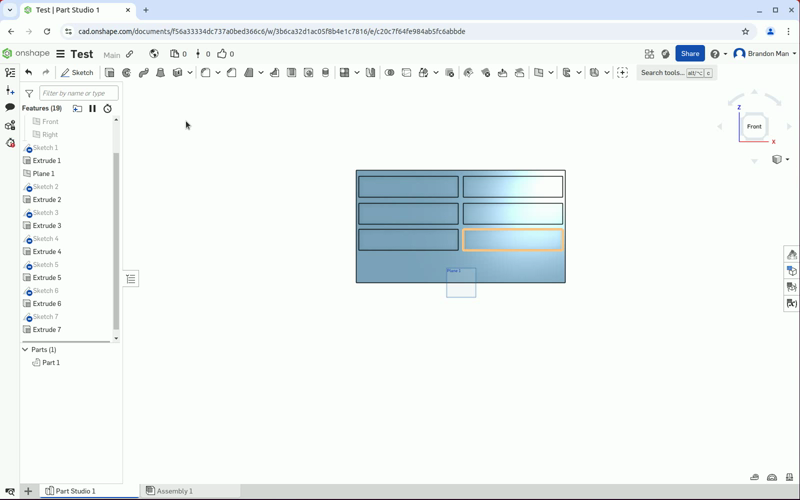
key(shift+h)
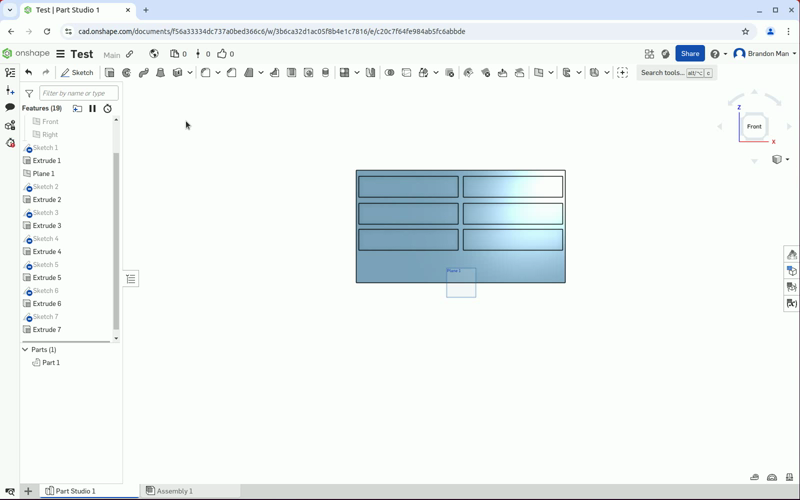
mouse_move(69, 150)
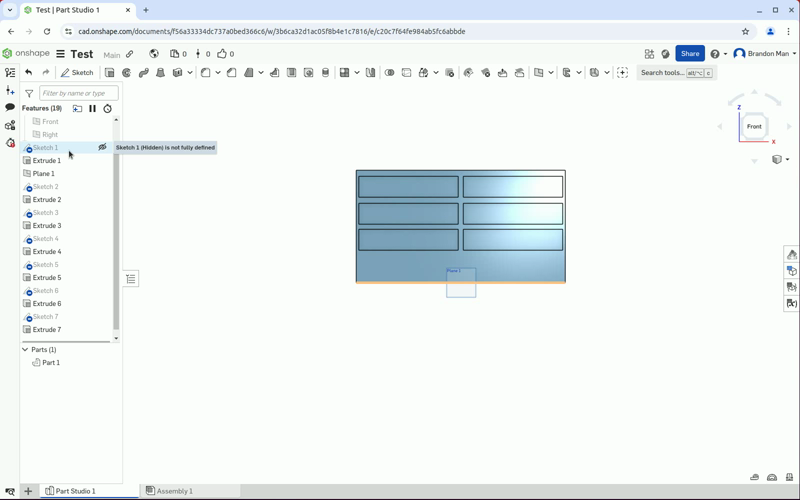
click(69, 150)
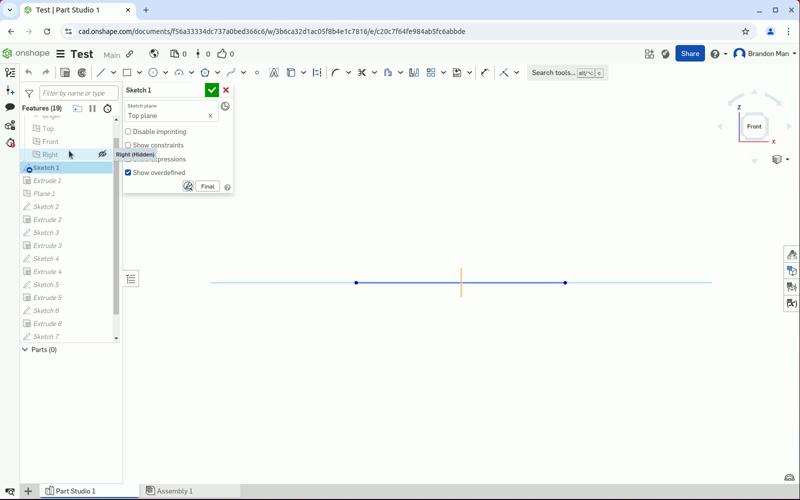
mouse_move(229, 92)
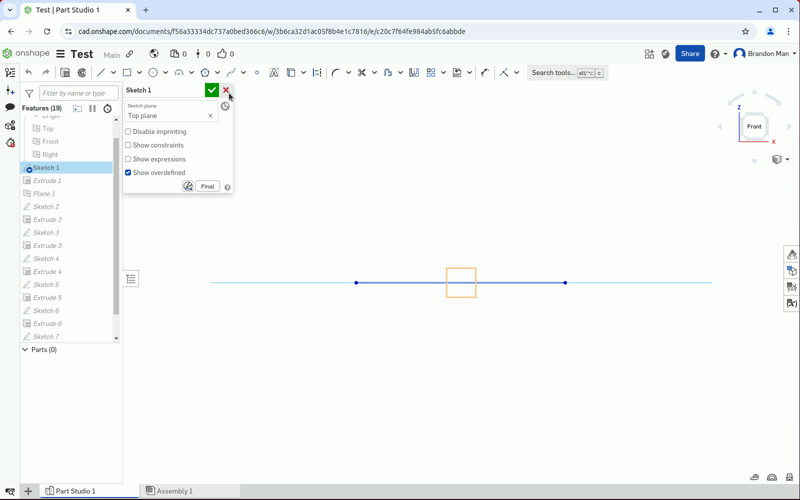
click(229, 92)
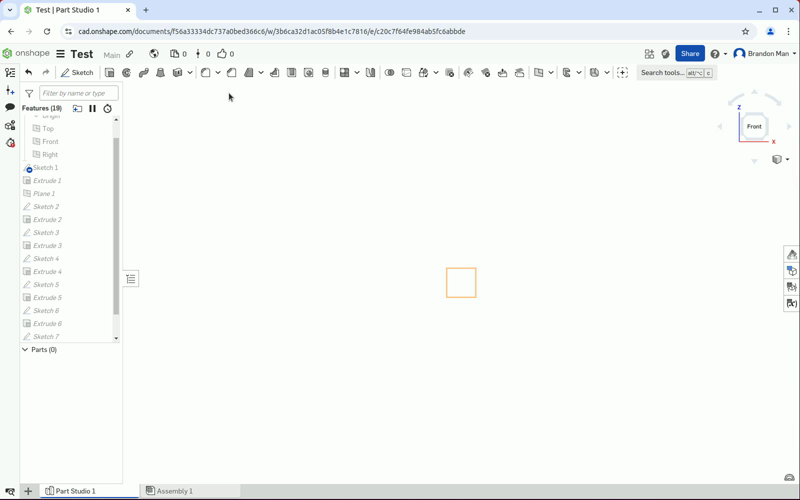
key(shift+s)
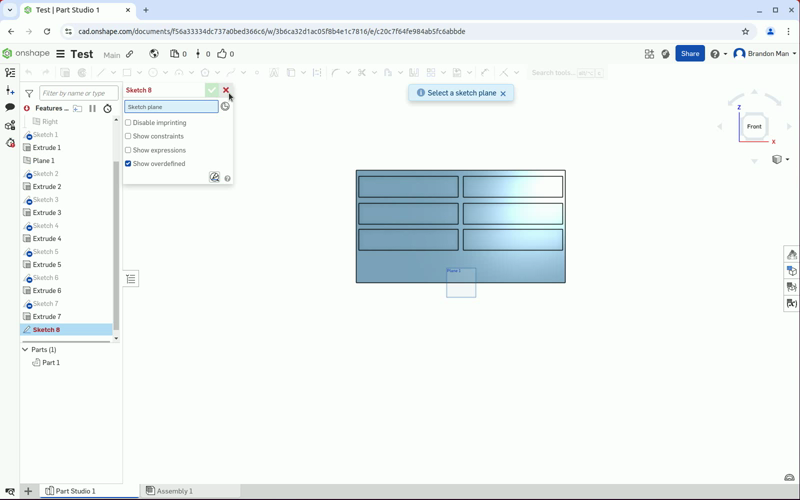
mouse_move(69, 163)
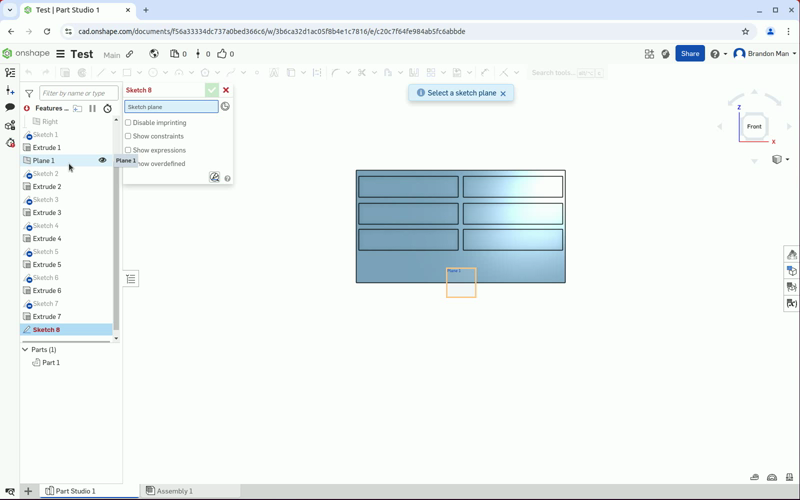
click(69, 163)
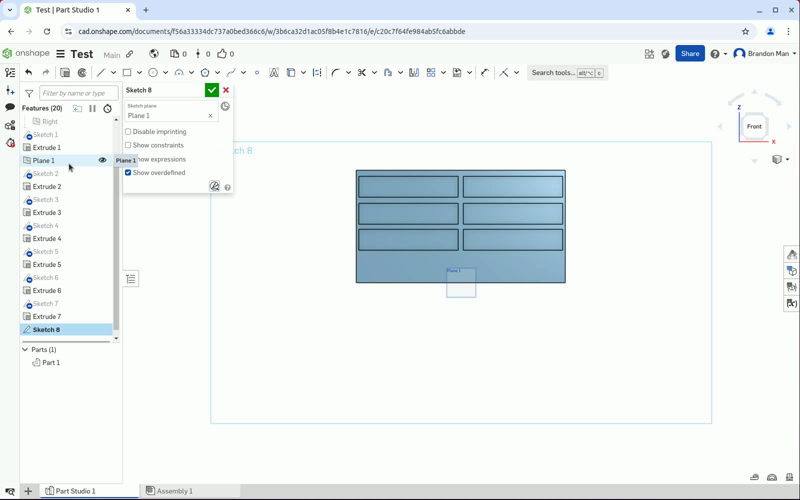
mouse_move(73, 352)
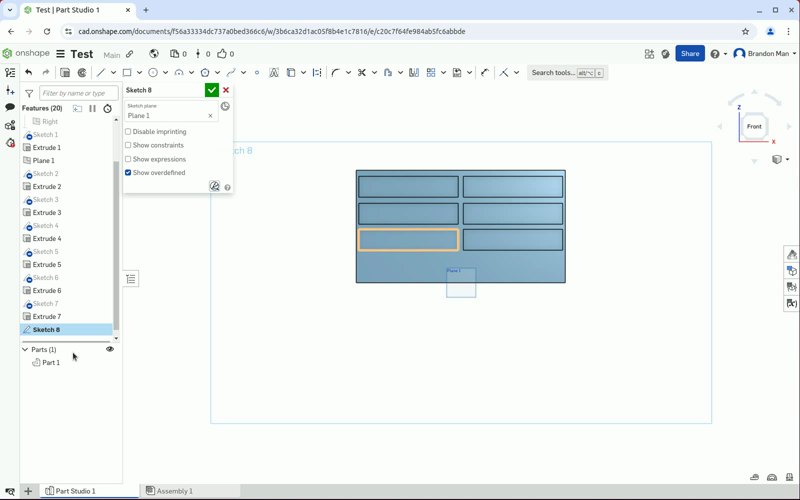
key(y)
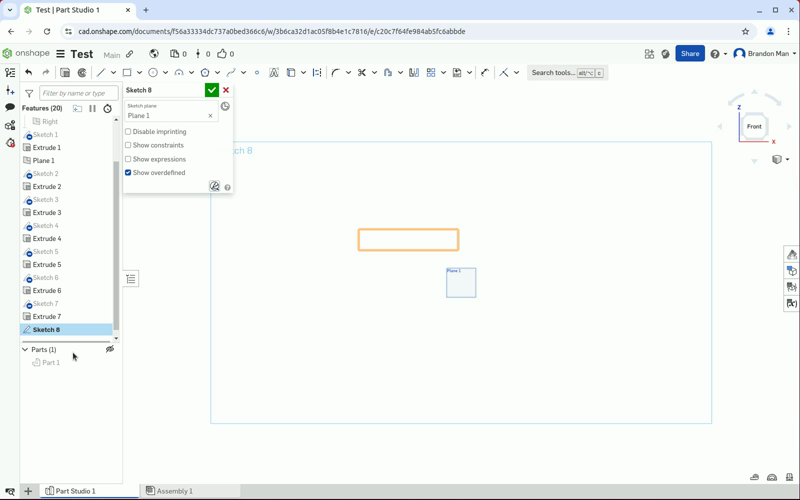
key(l)
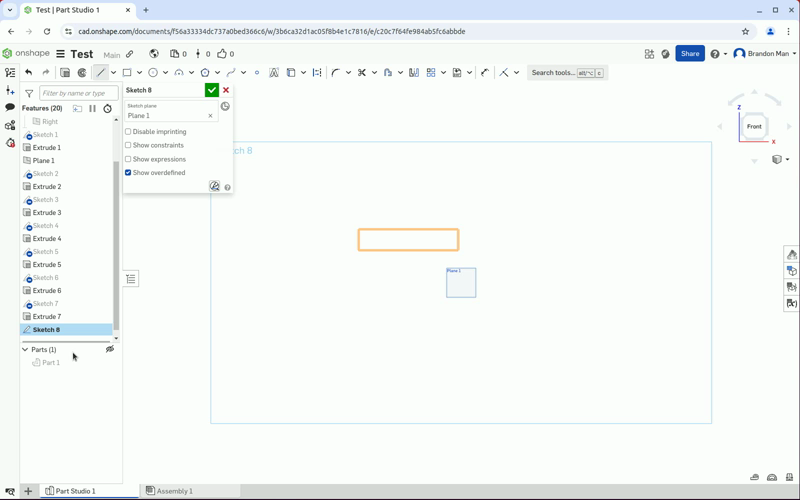
key_down(shift)
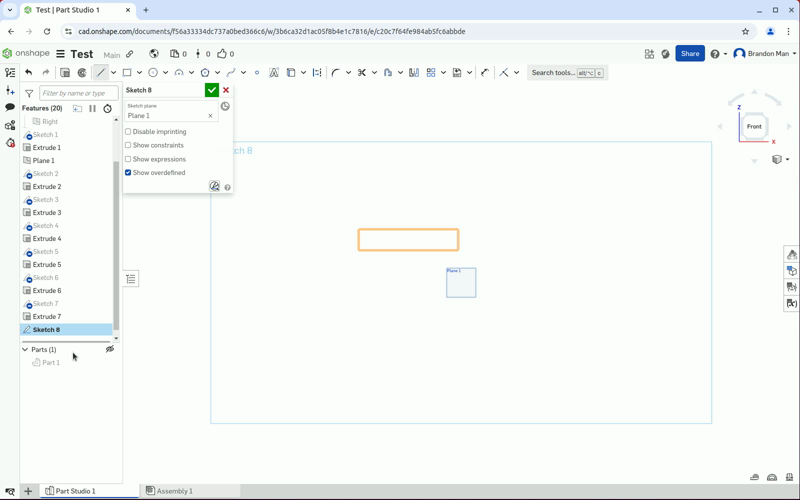
mouse_move(358, 275)
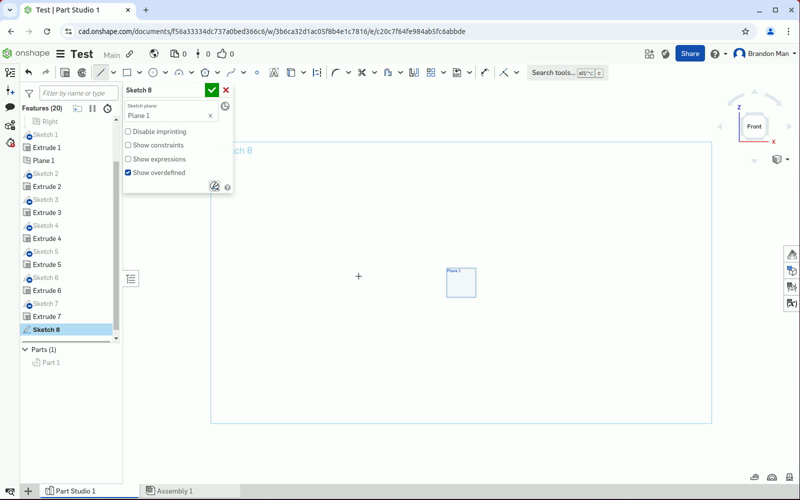
click(358, 275)
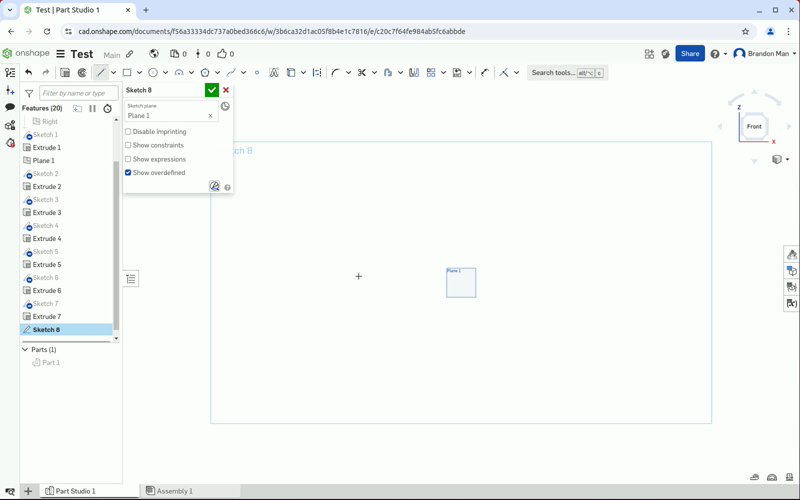
key_up(shift)
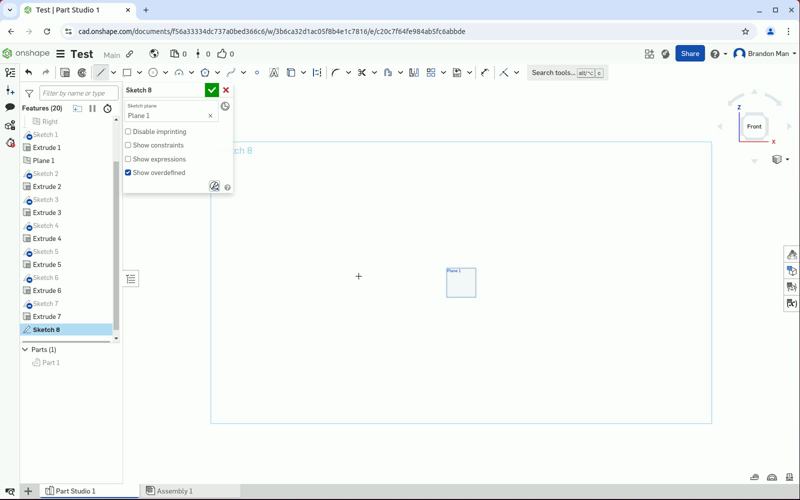
key_down(shift)
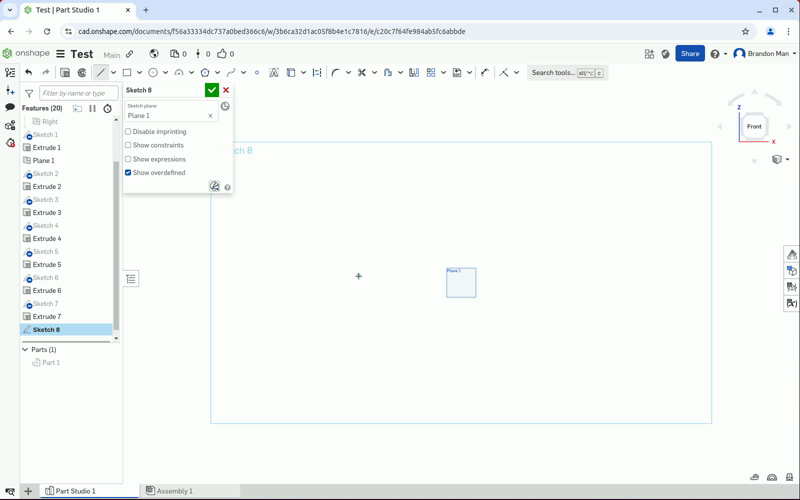
mouse_move(458, 276)
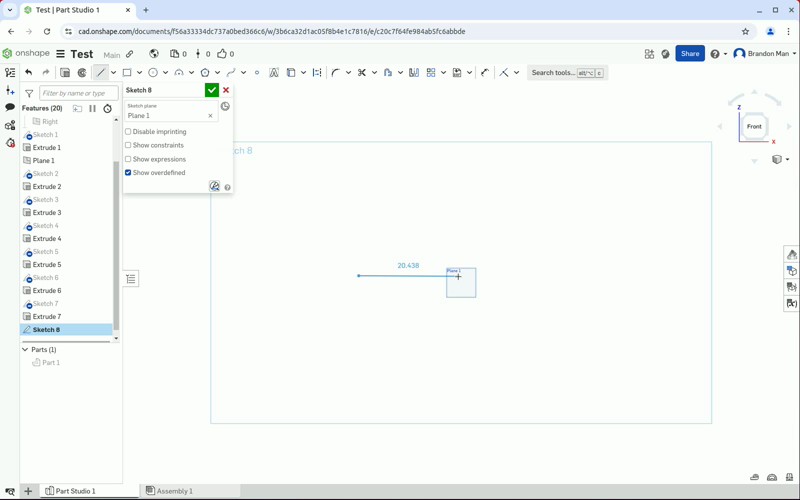
click(458, 276)
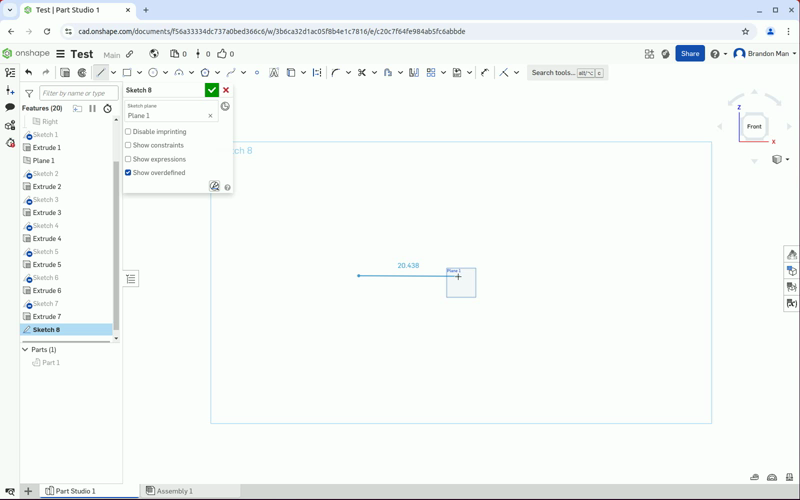
key_up(shift)
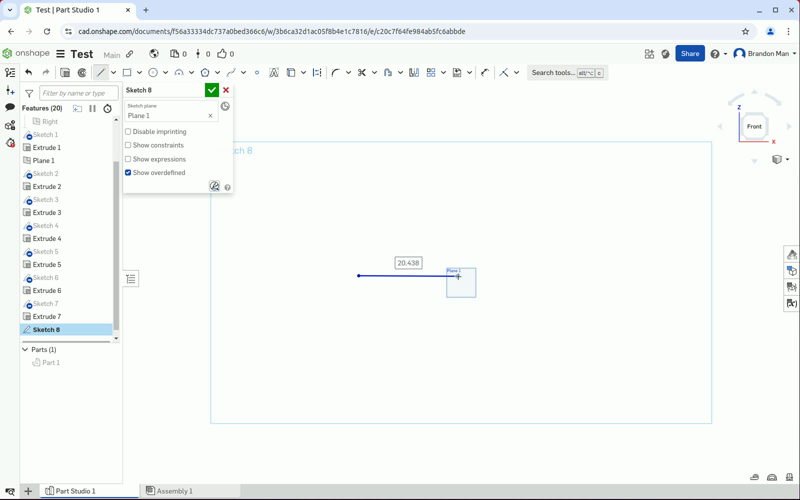
key_down(shift)
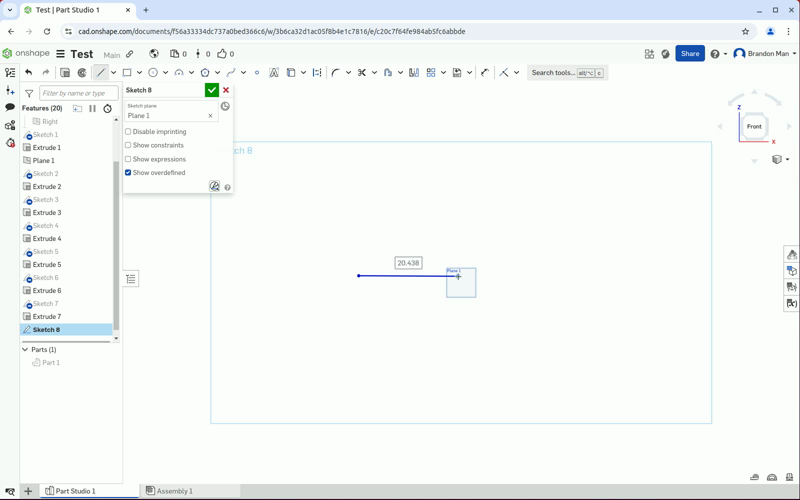
mouse_move(488, 276)
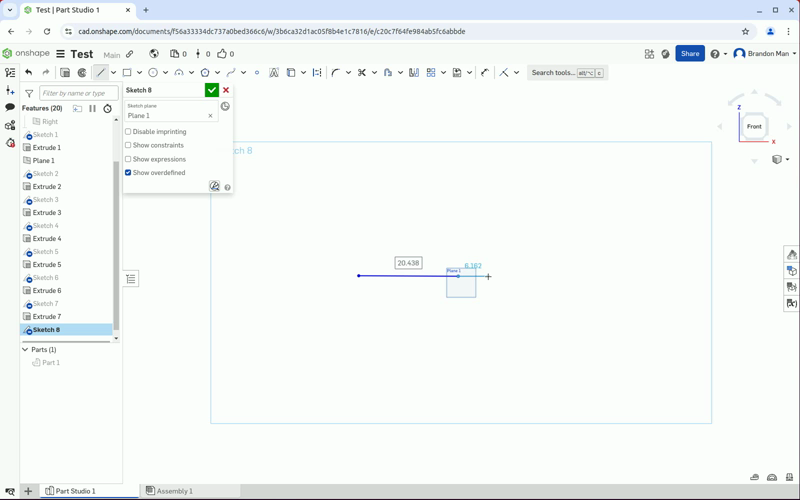
mouse_move(458, 255)
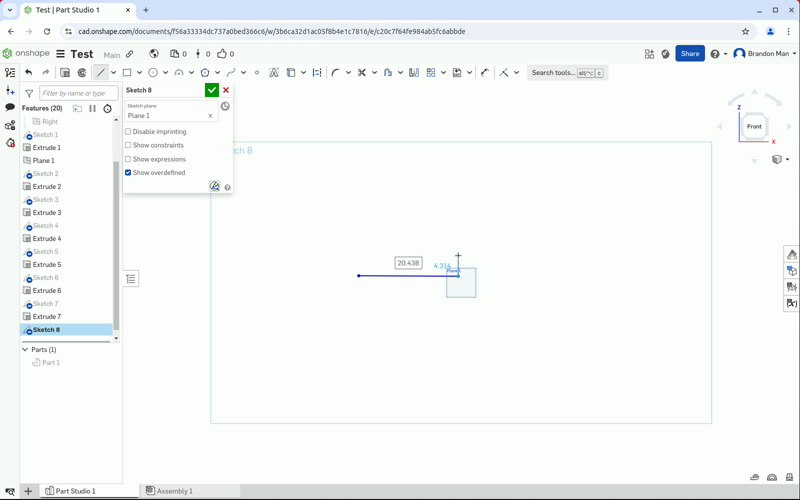
click(458, 255)
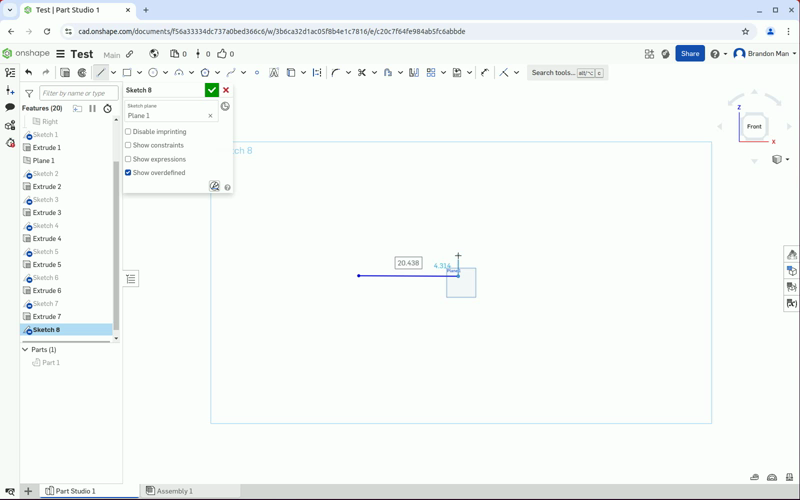
key_up(shift)
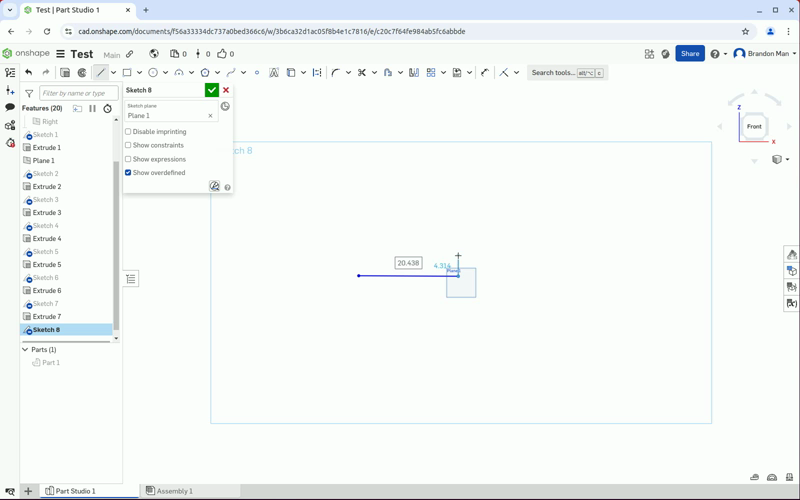
key_down(shift)
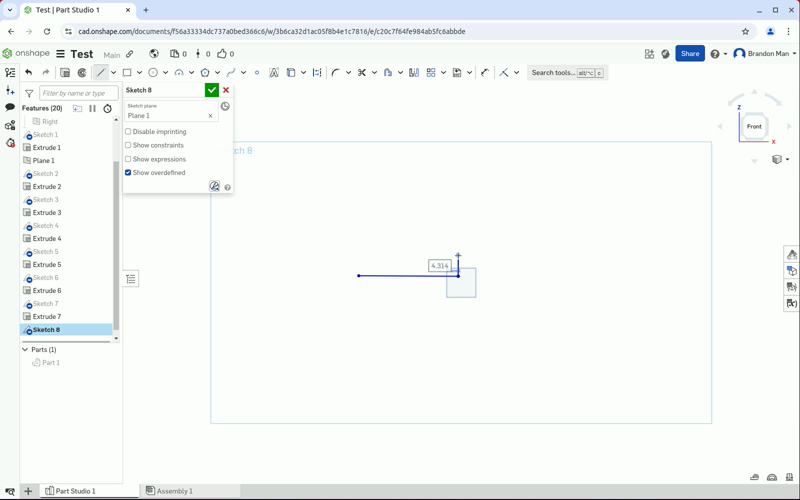
mouse_move(358, 255)
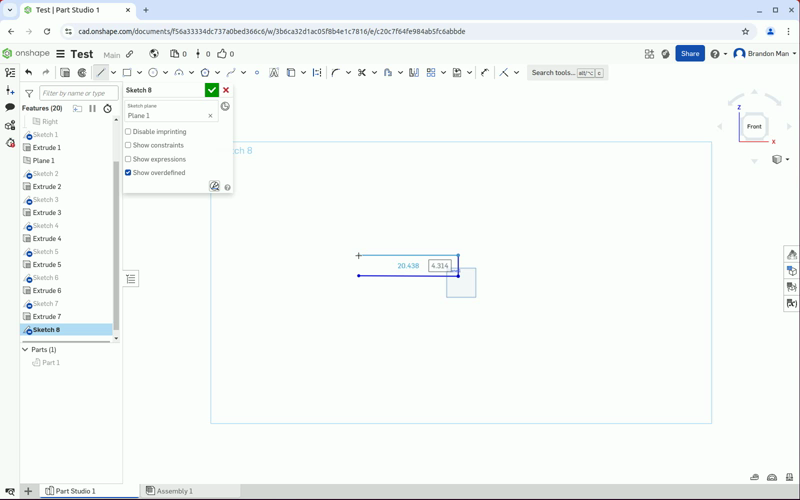
click(358, 255)
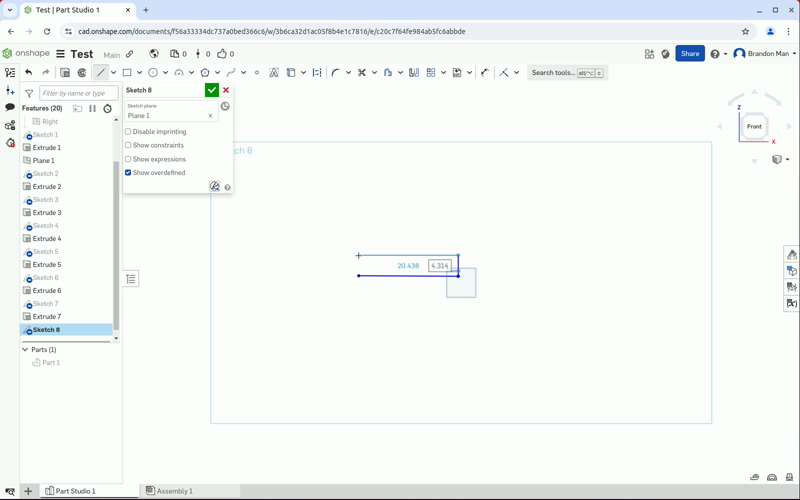
key_up(shift)
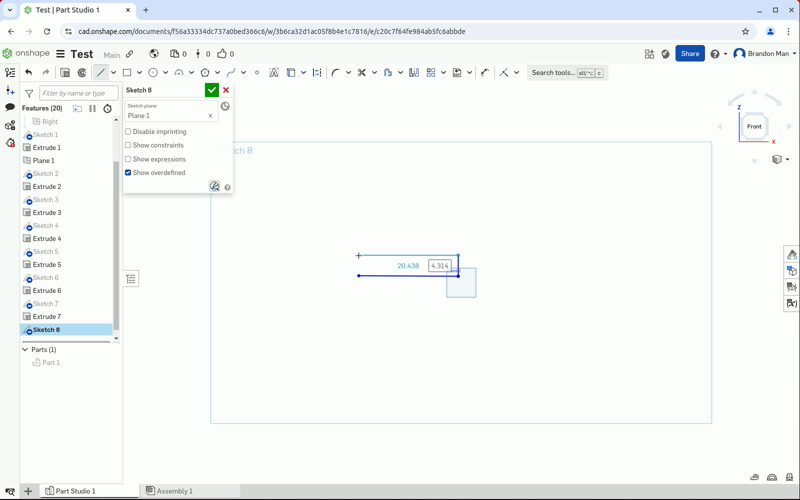
mouse_move(388, 255)
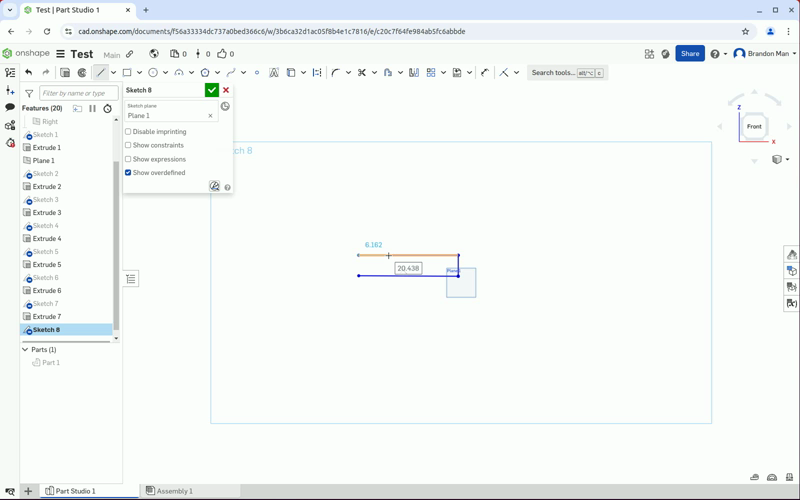
key_down(shift)
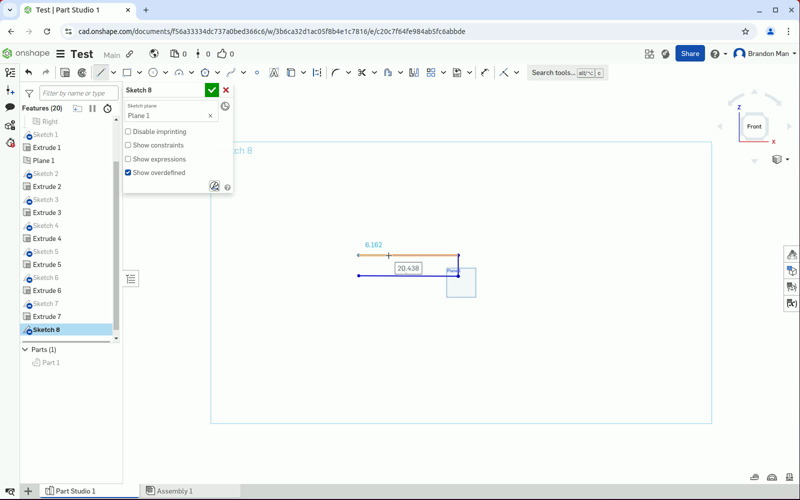
mouse_move(358, 275)
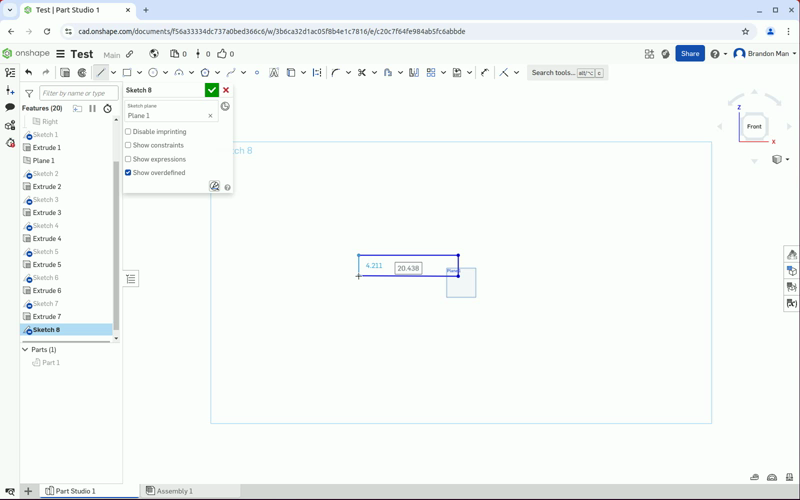
key_up(shift)
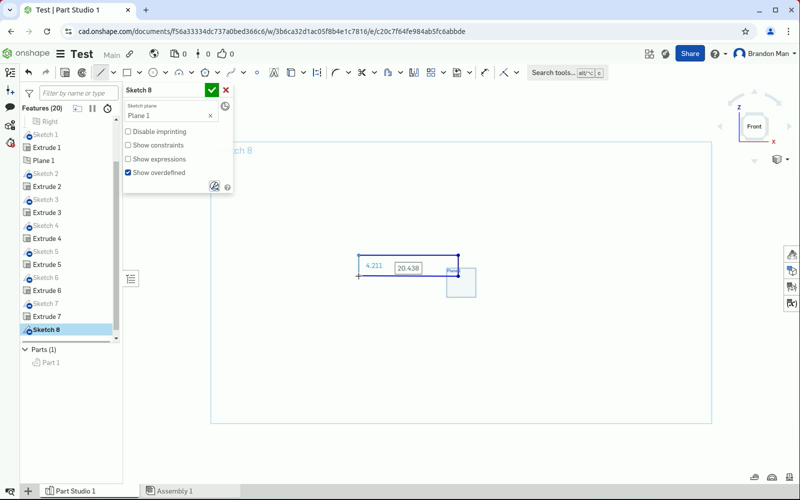
click(358, 275)
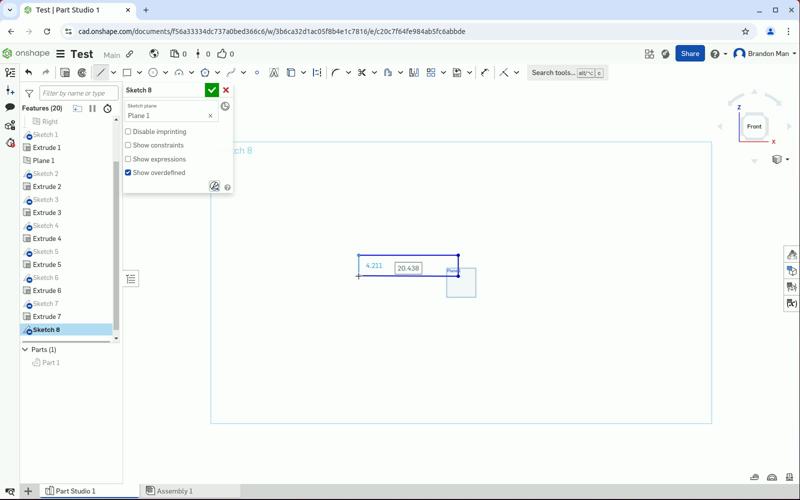
key(esc)
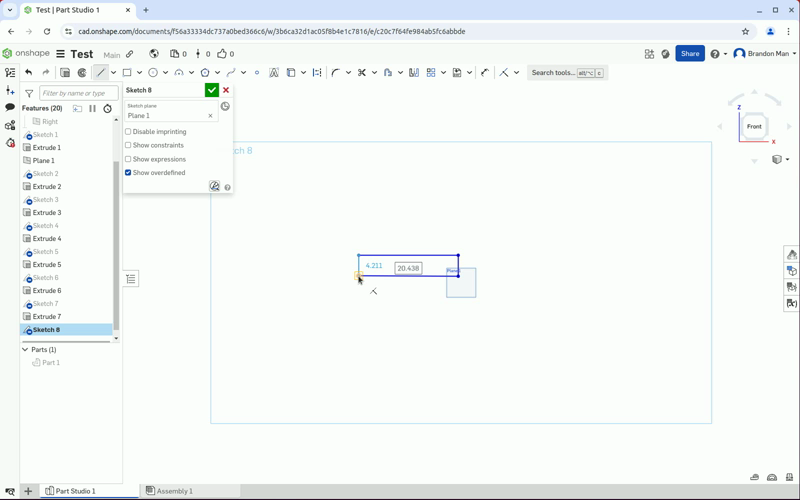
mouse_move(456, 268)
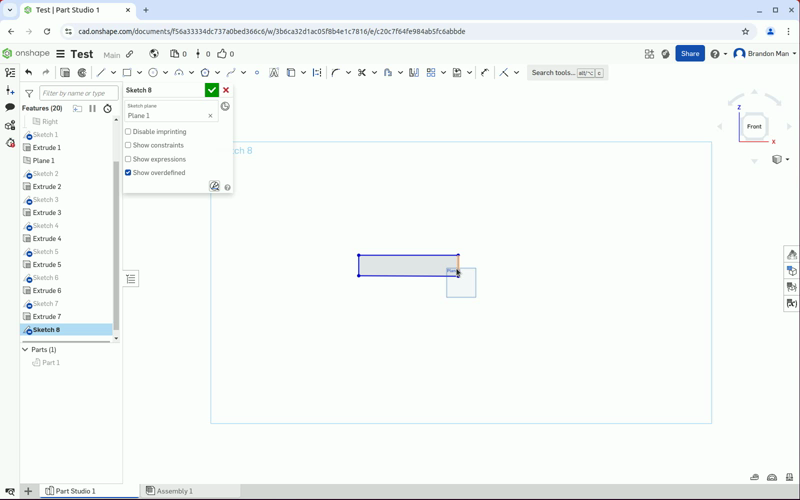
click(456, 268)
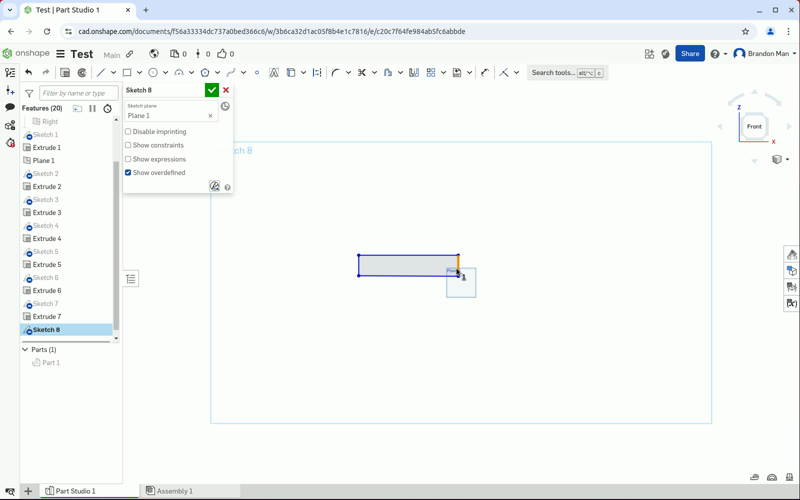
mouse_move(73, 352)
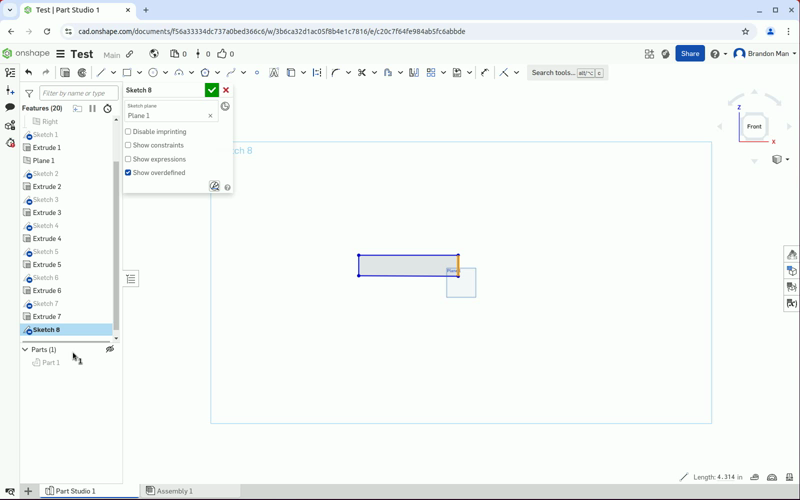
key(shift+y)
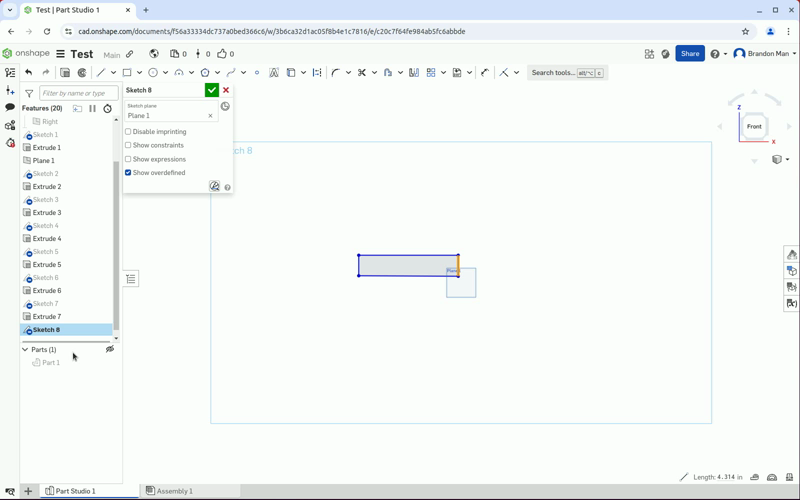
key(shift+e)
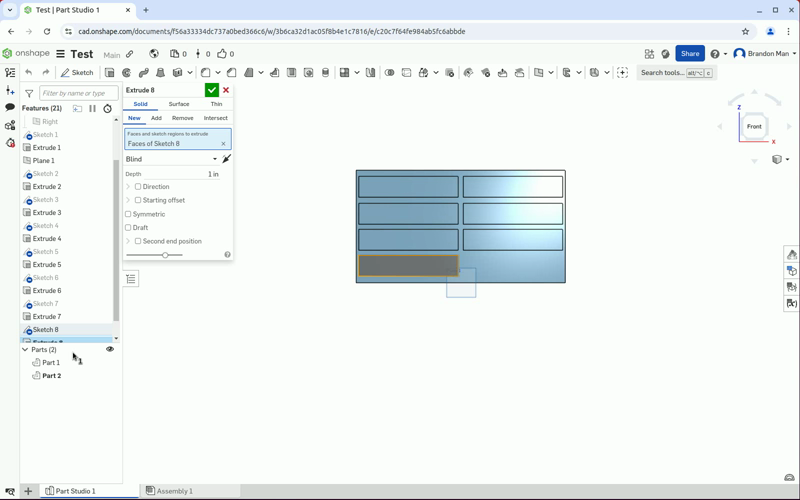
mouse_move(143, 106)
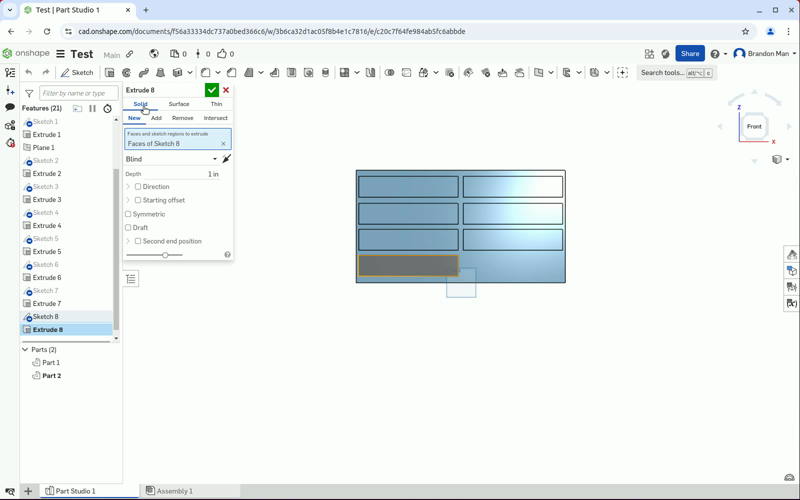
click(143, 106)
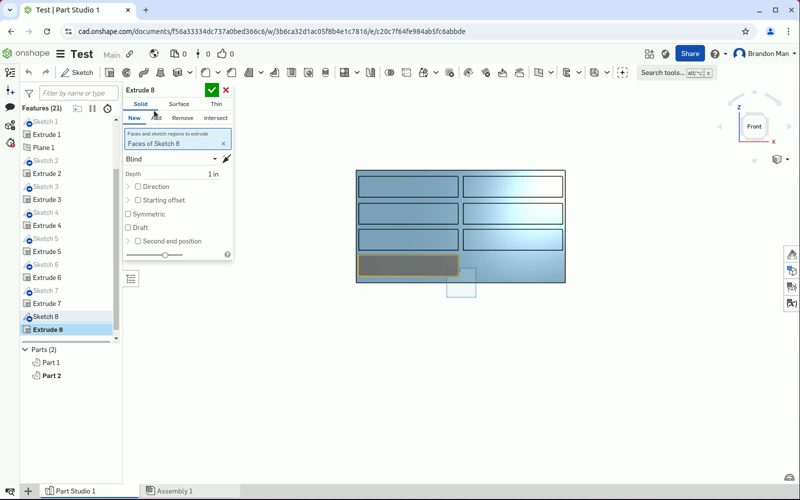
mouse_move(186, 120)
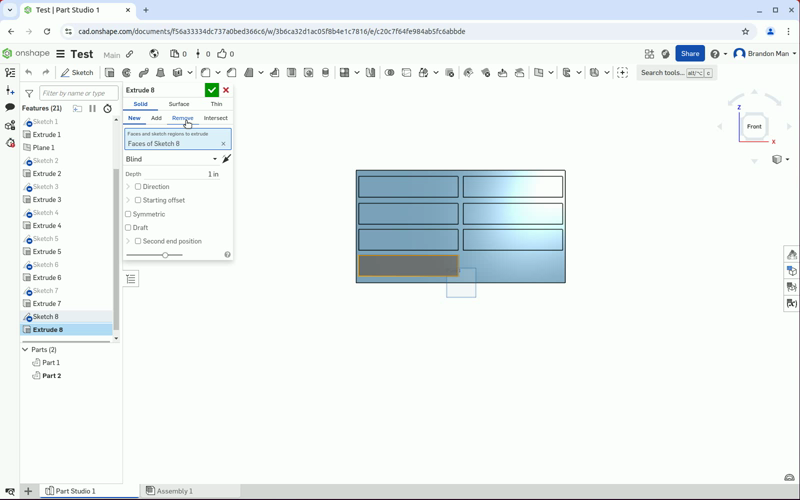
click(186, 120)
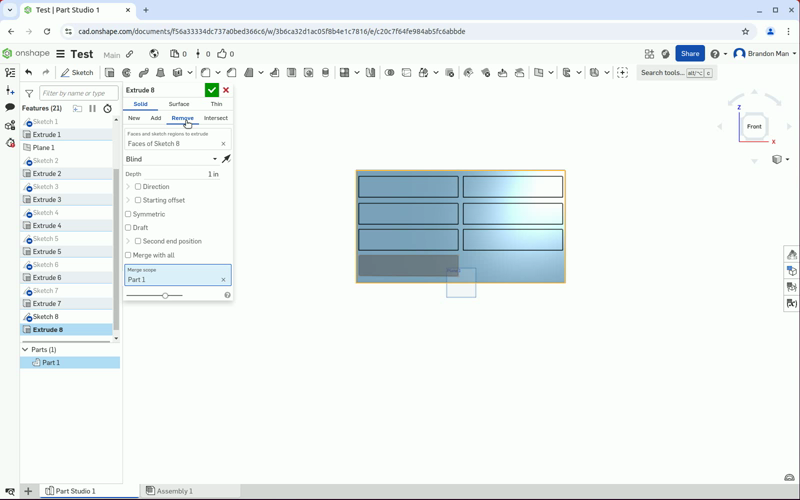
key(tab, 4)
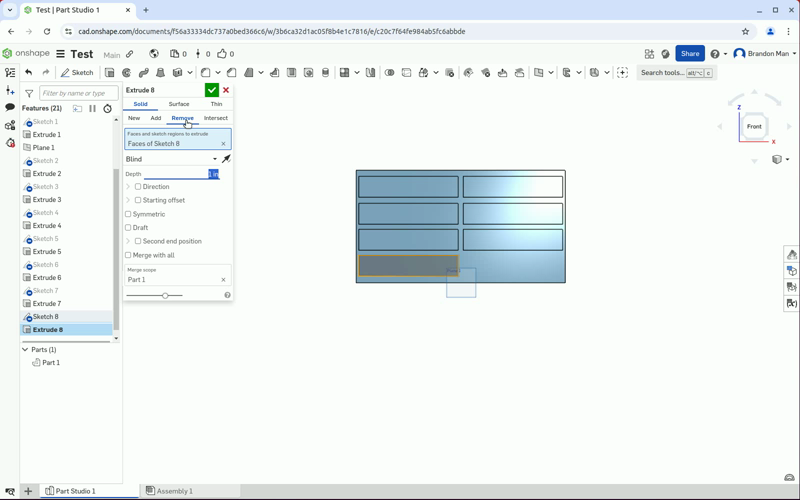
text(0.241)
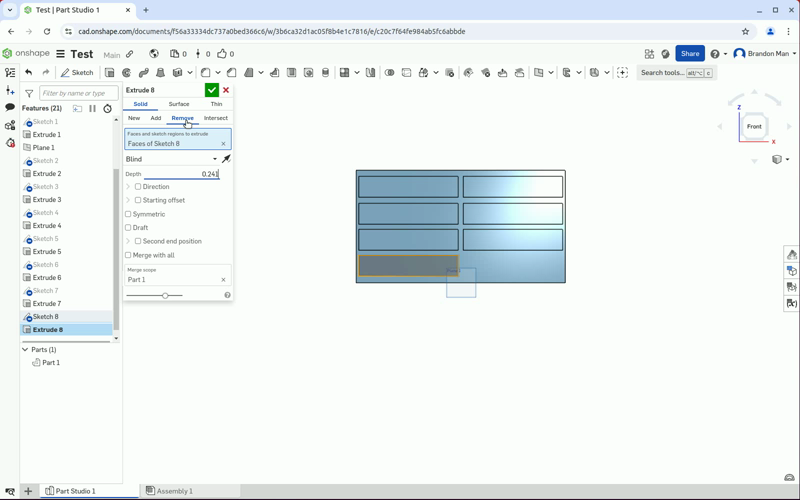
key(tab, 6)
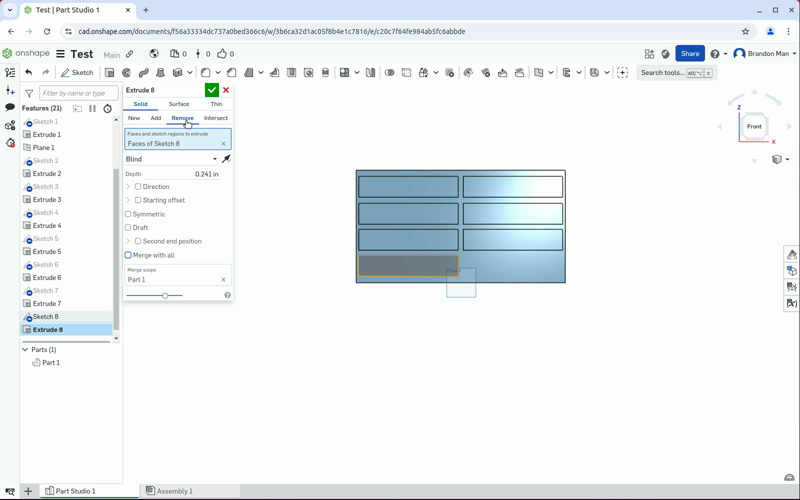
key(space)
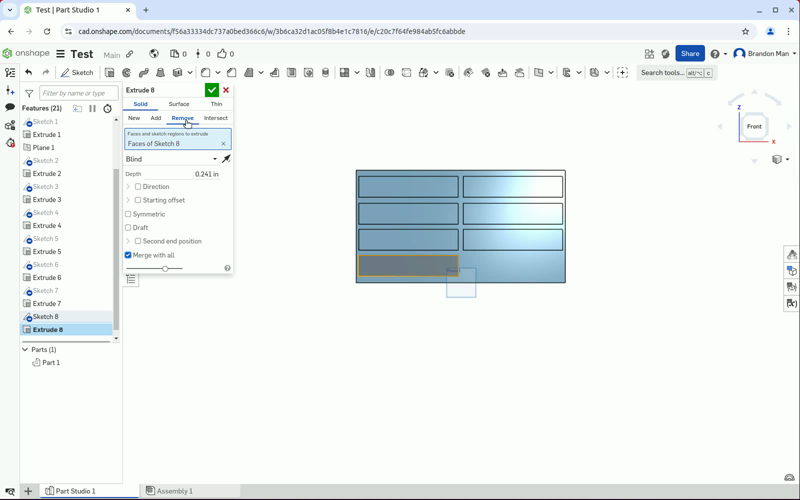
key(enter)
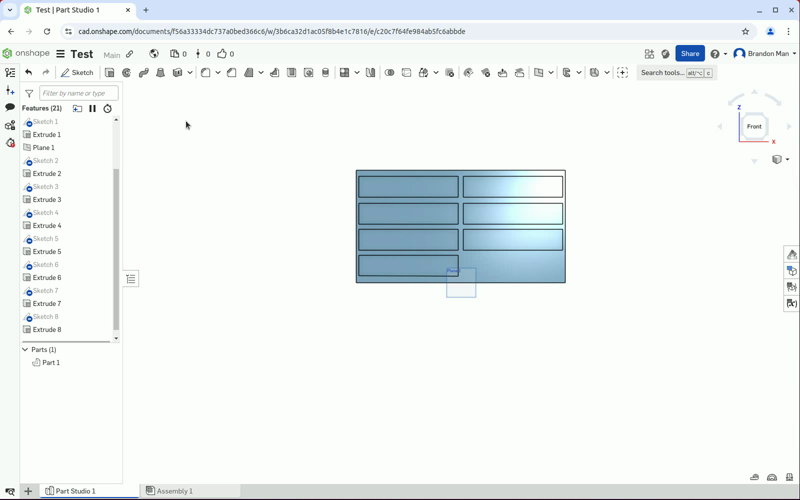
key(shift+h)
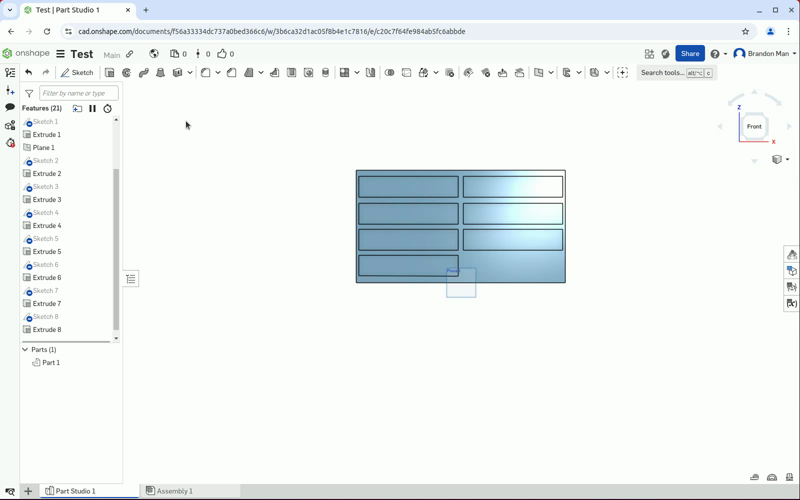
key(shift+h)
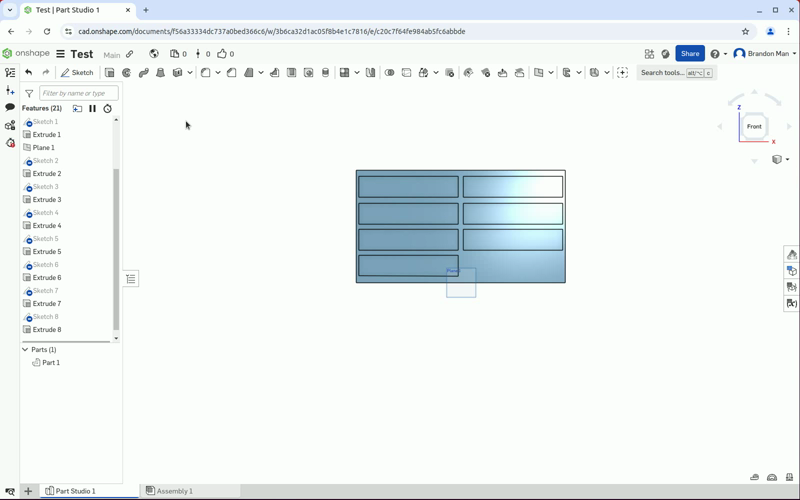
mouse_move(69, 124)
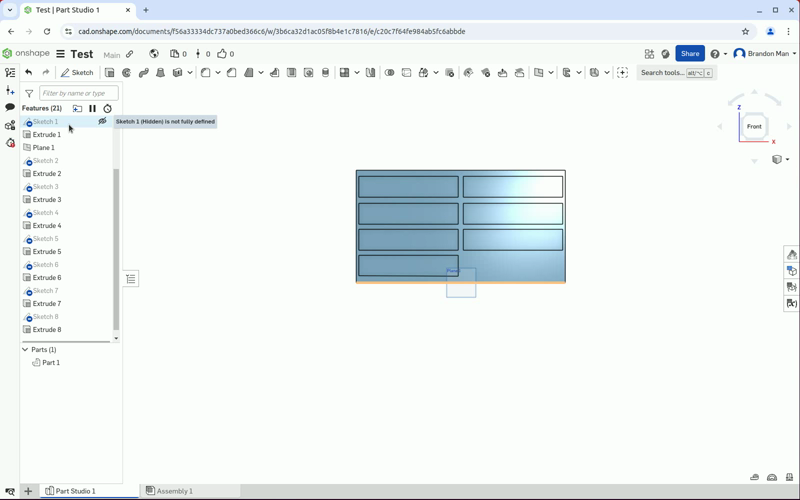
click(69, 124)
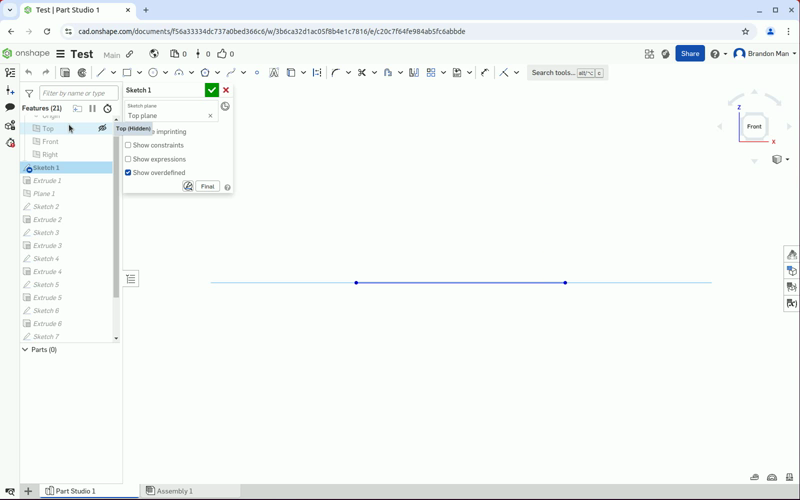
mouse_move(229, 92)
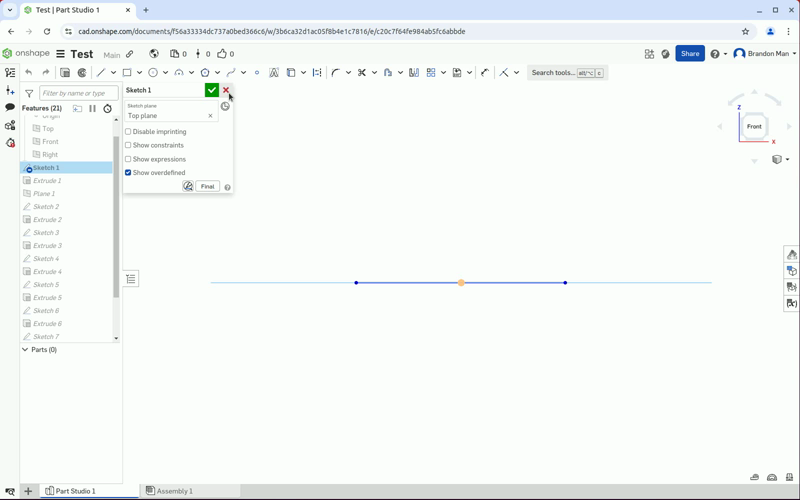
click(229, 92)
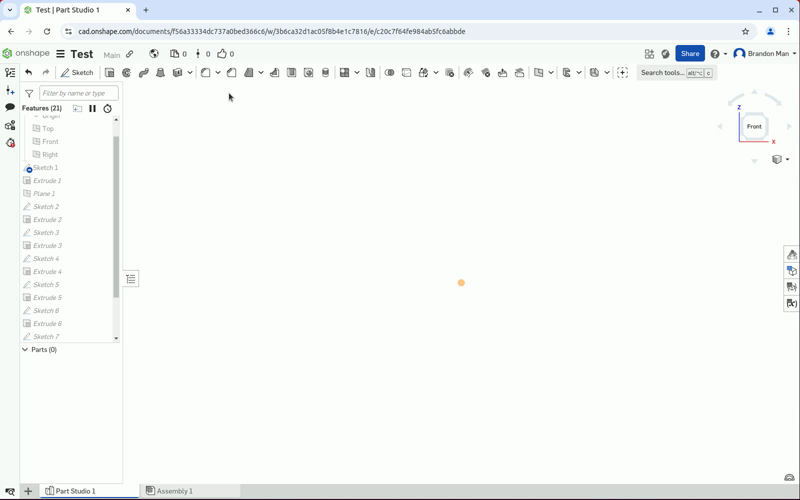
key(shift+s)
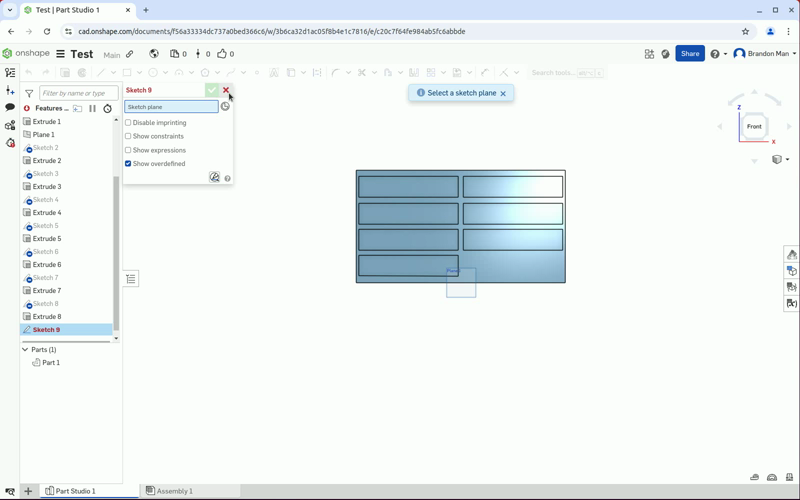
mouse_move(69, 137)
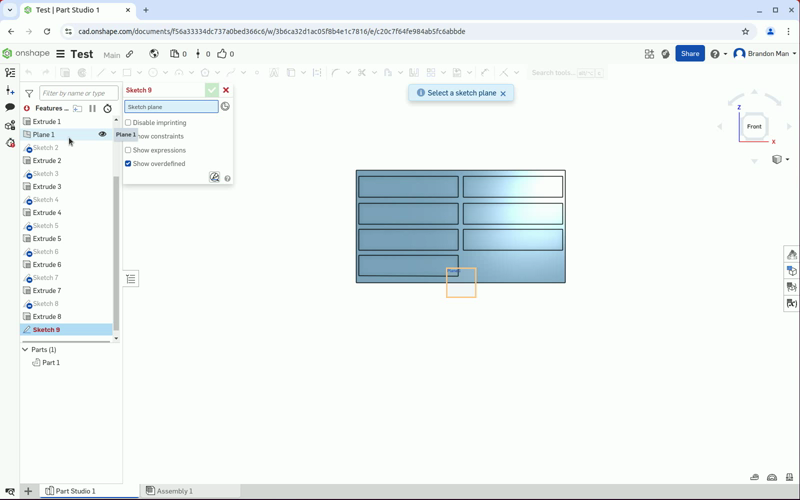
click(69, 137)
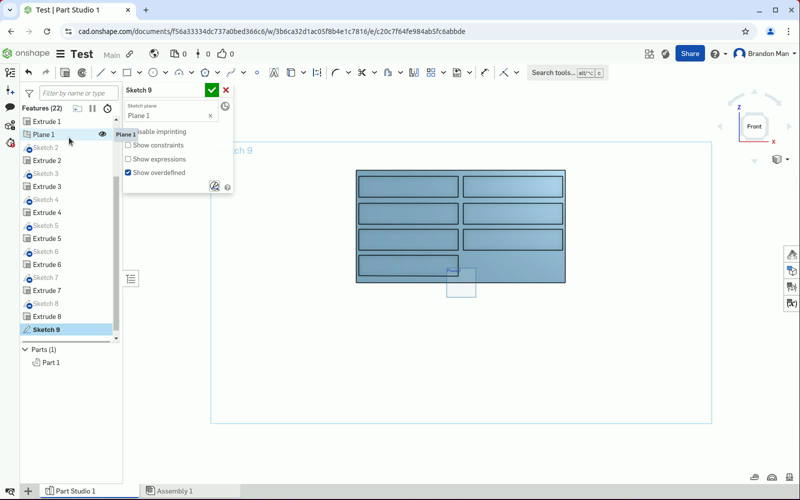
mouse_move(73, 352)
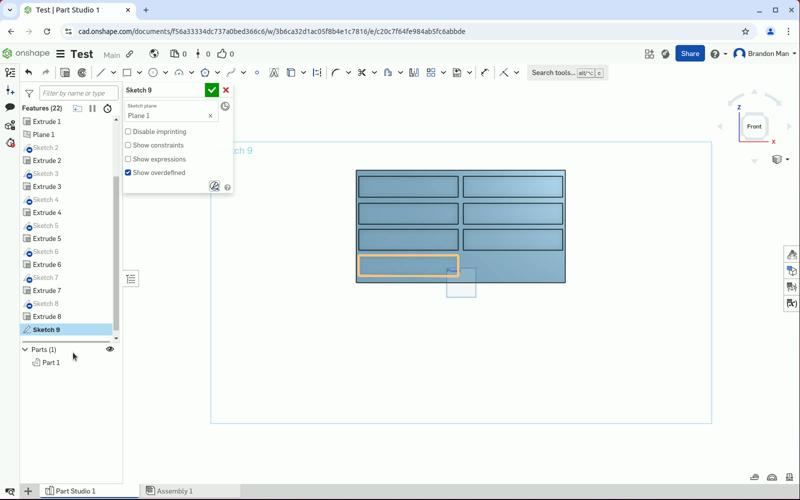
key(y)
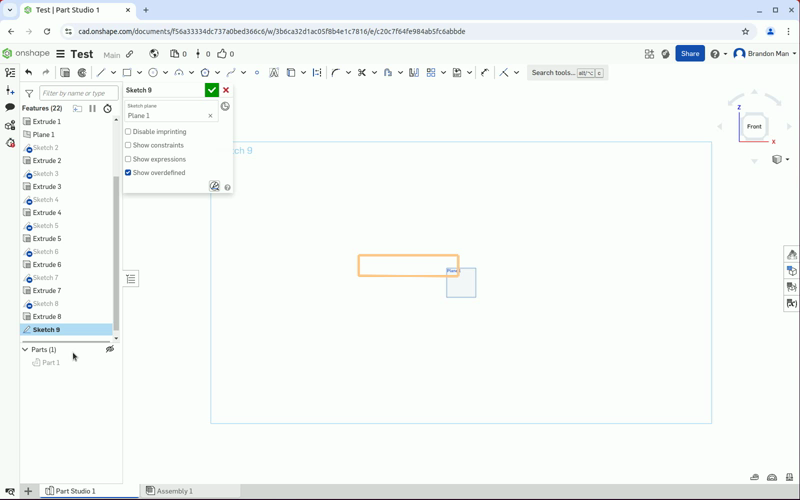
key(l)
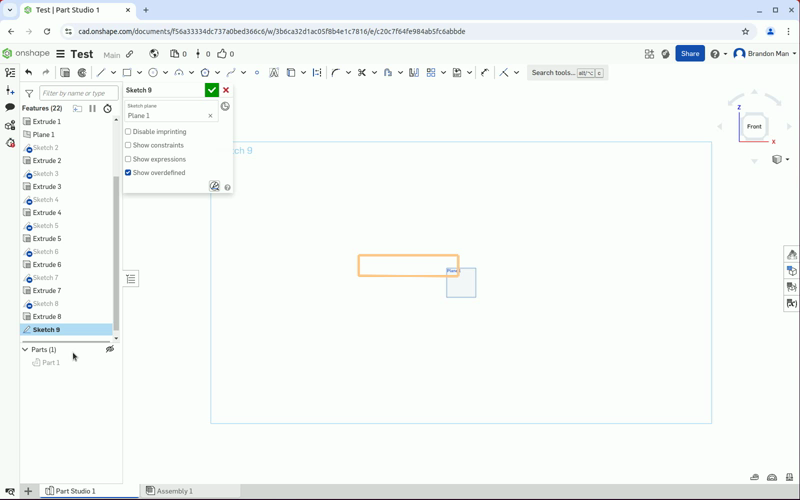
key_down(shift)
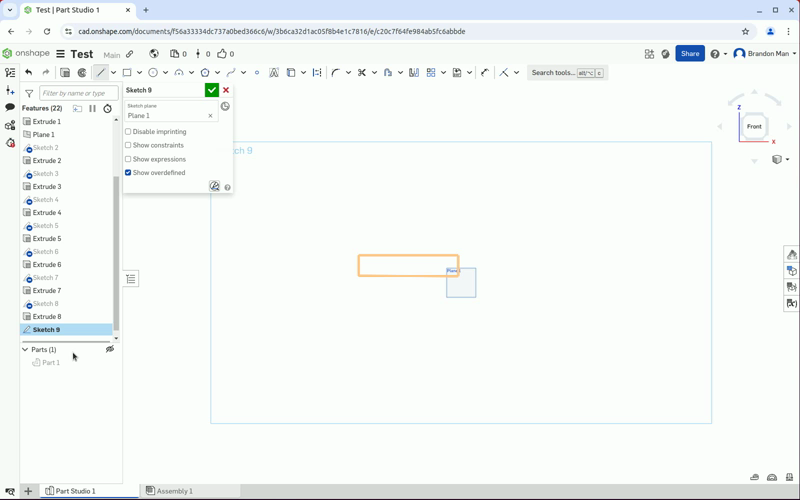
mouse_move(463, 275)
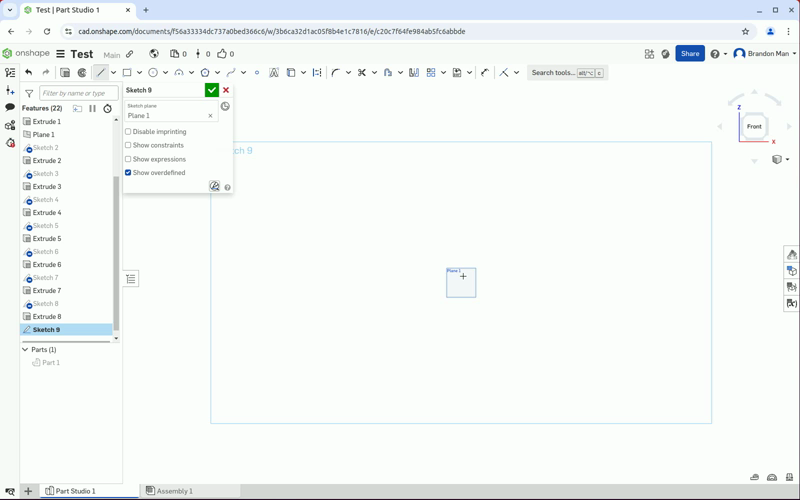
click(463, 275)
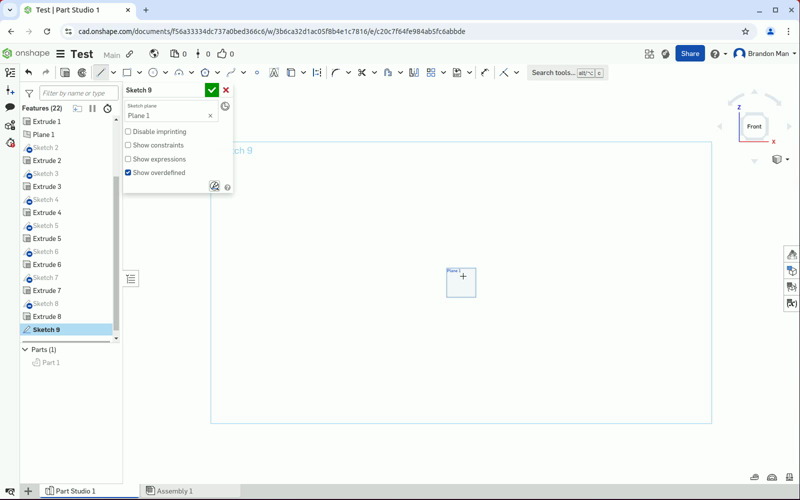
key_up(shift)
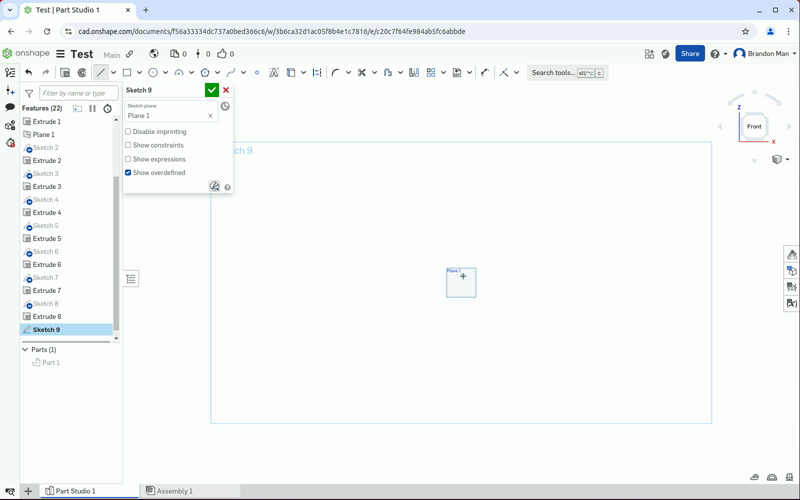
key_down(shift)
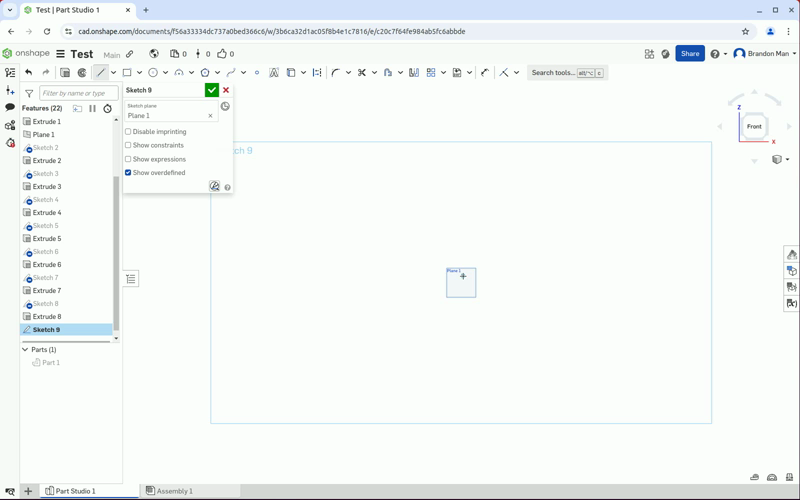
mouse_move(562, 276)
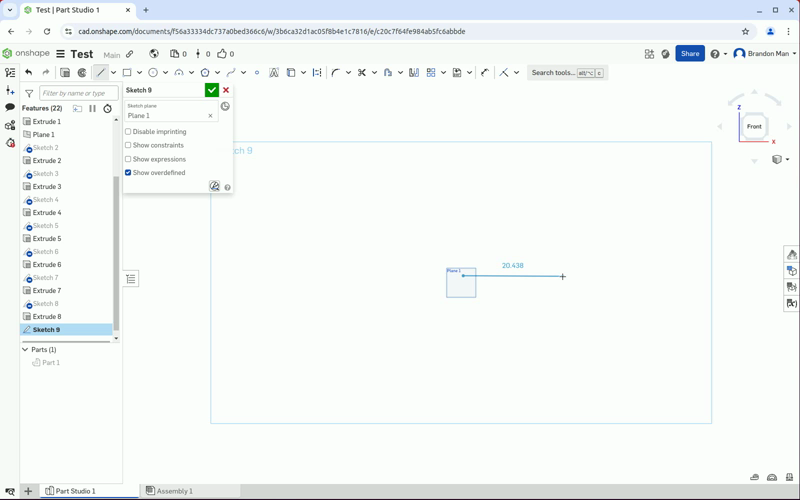
click(562, 276)
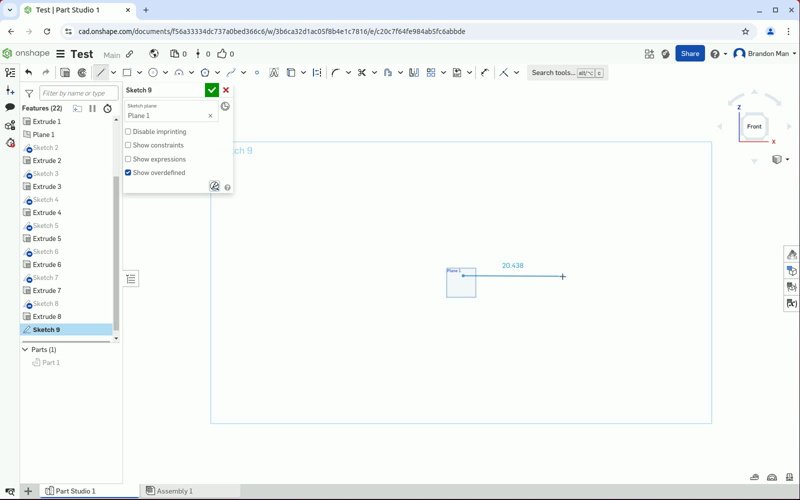
key_up(shift)
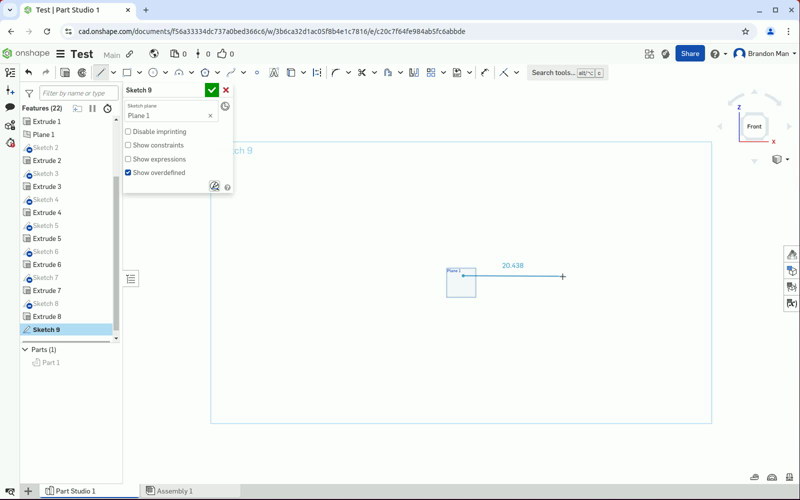
key_down(shift)
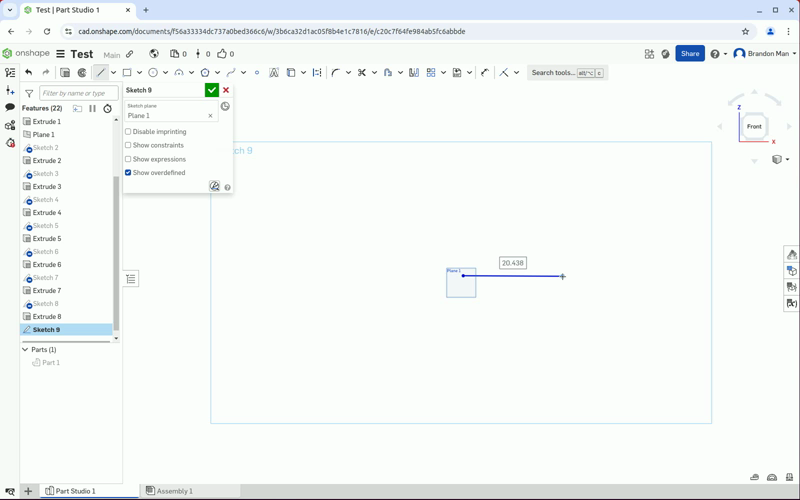
mouse_move(589, 276)
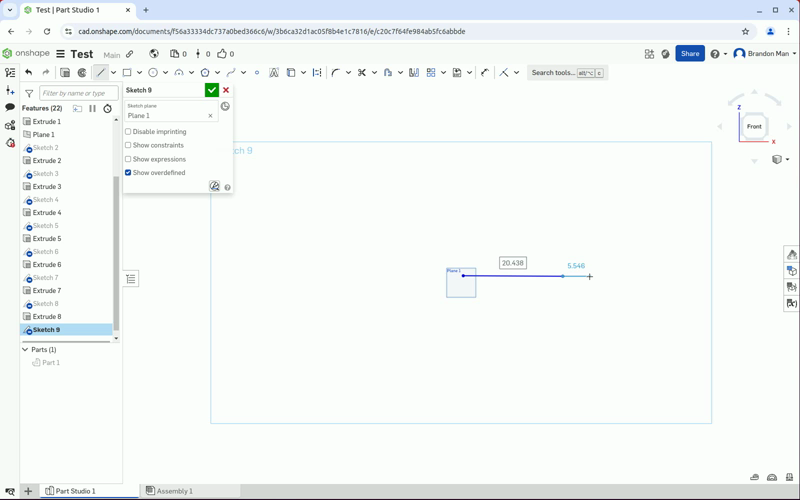
mouse_move(562, 255)
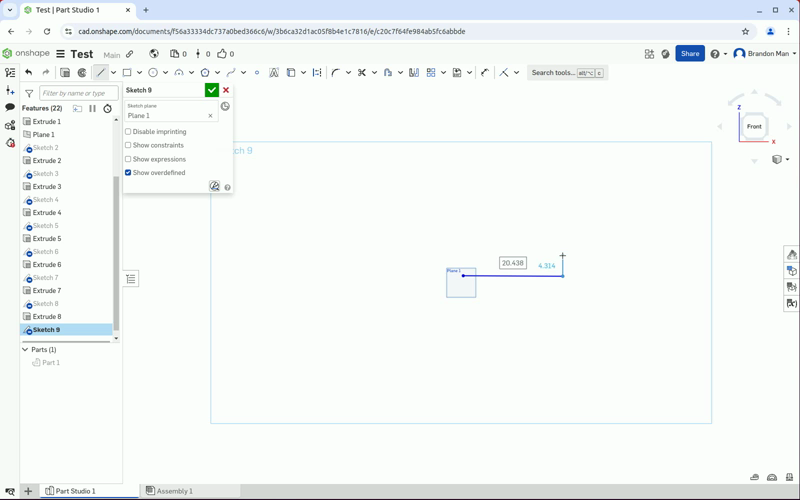
click(562, 255)
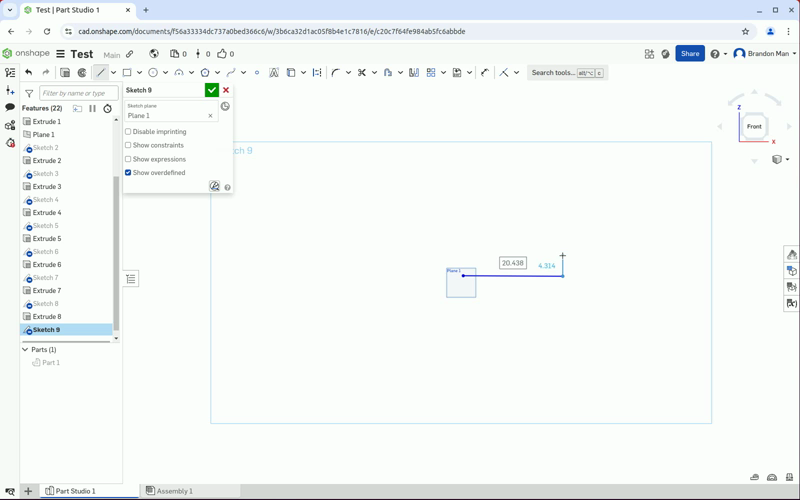
key_up(shift)
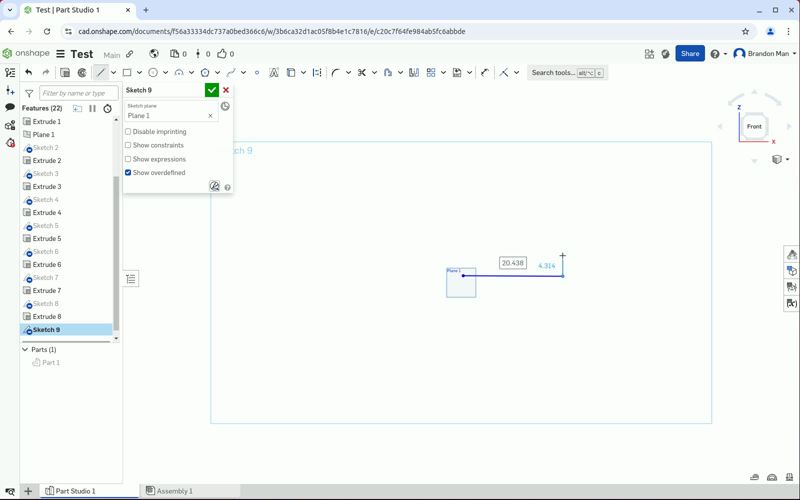
key_down(shift)
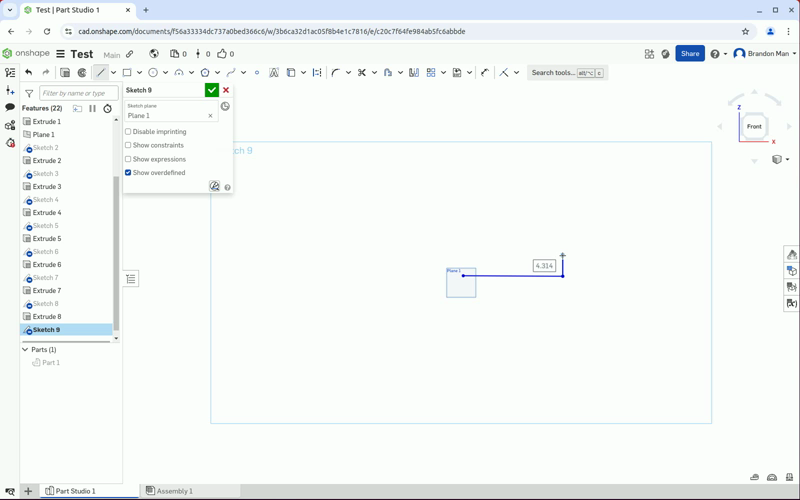
mouse_move(463, 255)
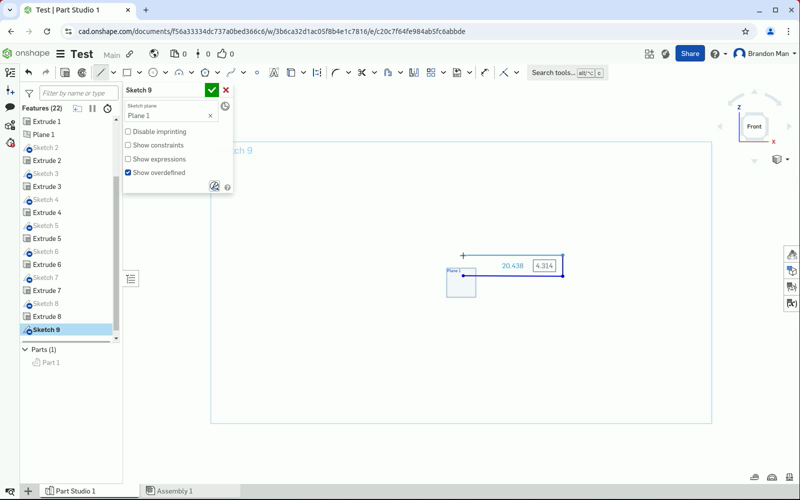
click(463, 255)
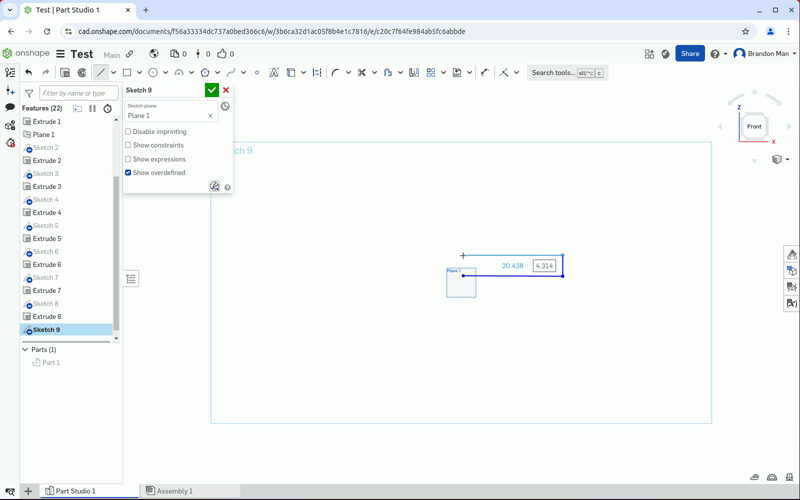
key_up(shift)
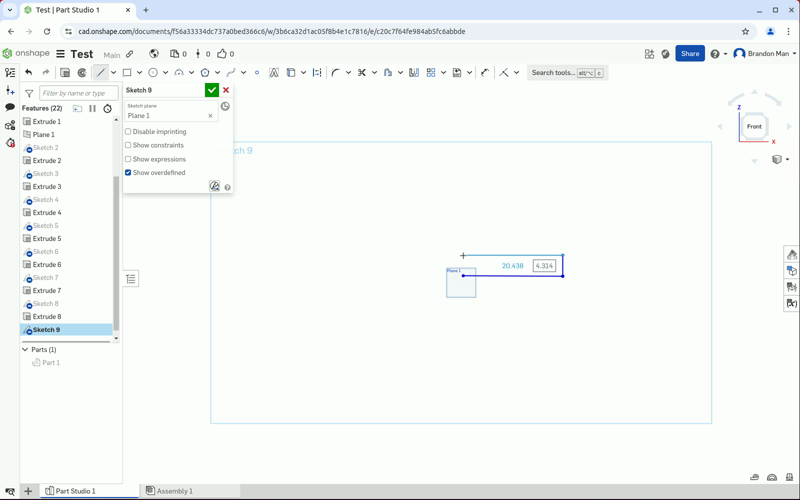
mouse_move(493, 255)
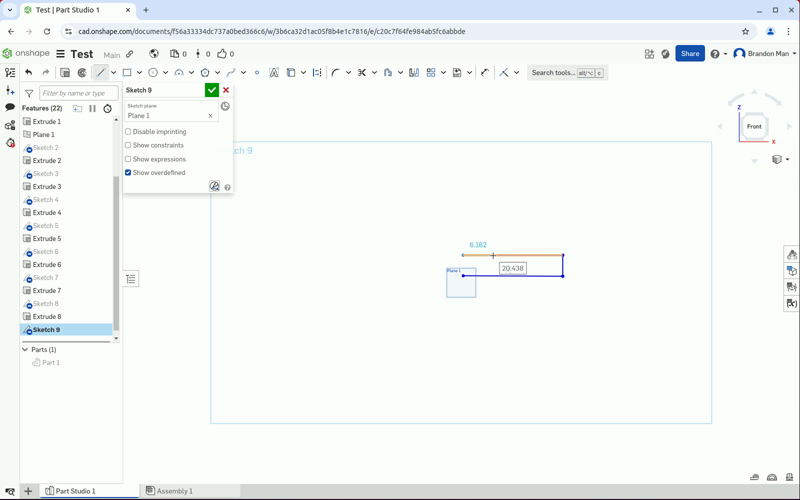
key_down(shift)
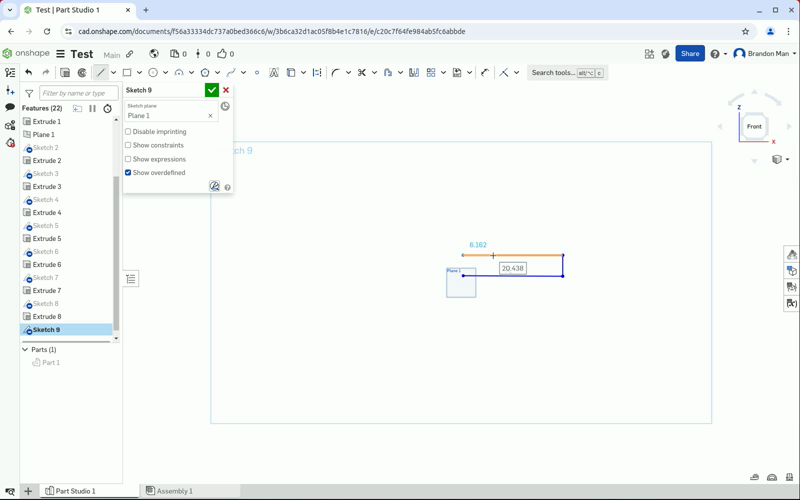
mouse_move(463, 275)
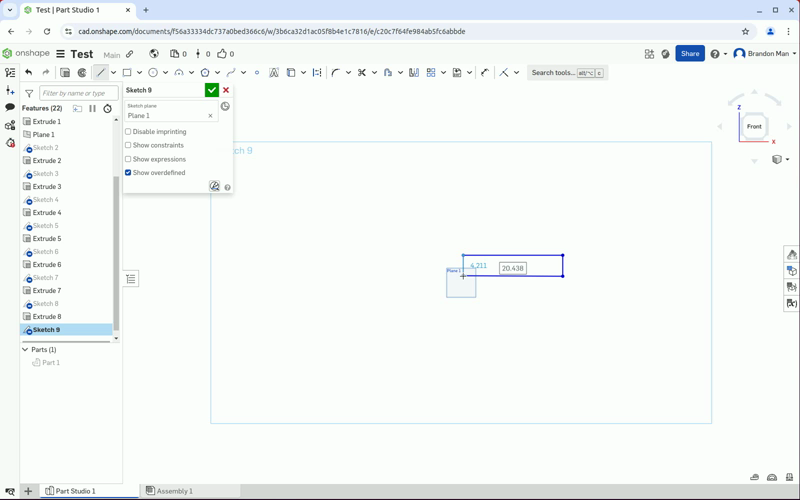
key_up(shift)
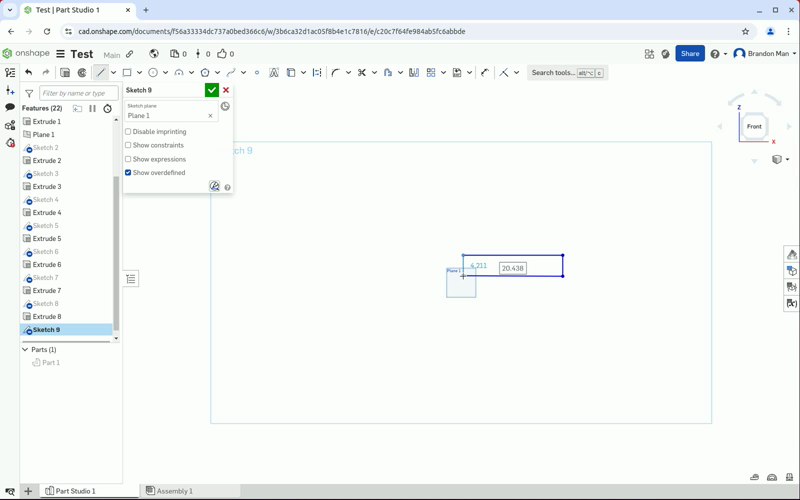
click(463, 275)
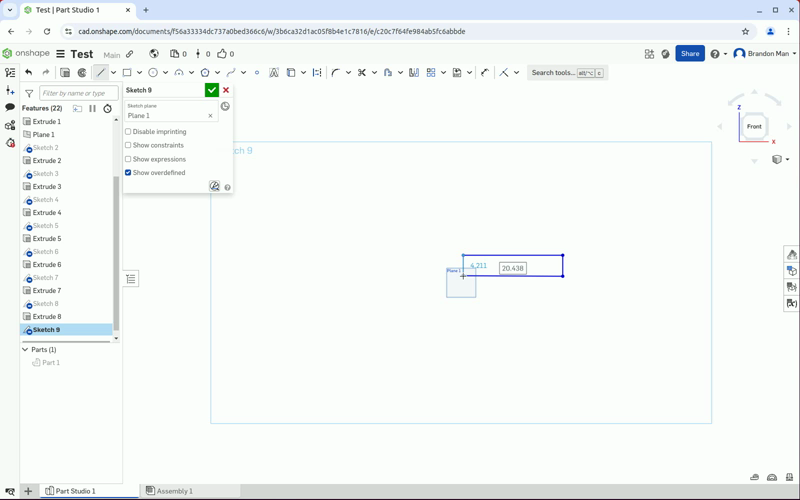
key(esc)
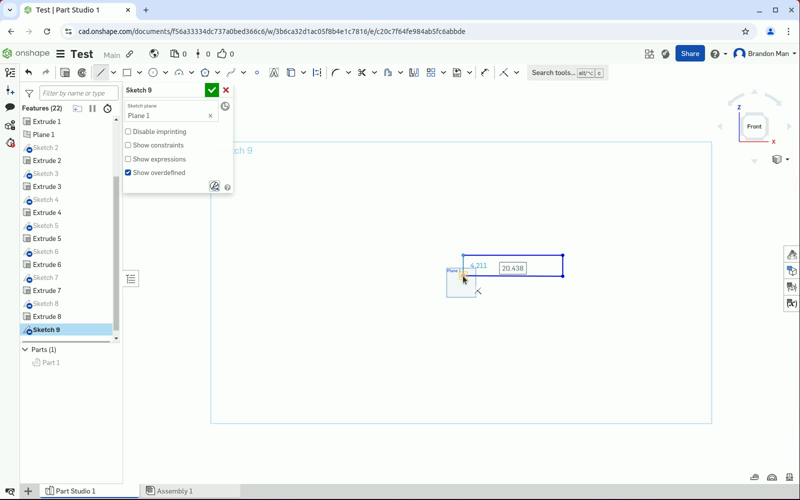
mouse_move(494, 260)
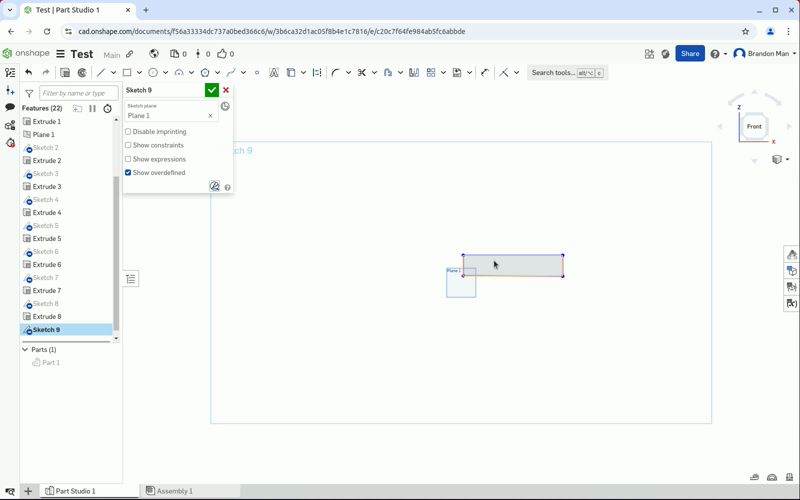
click(494, 260)
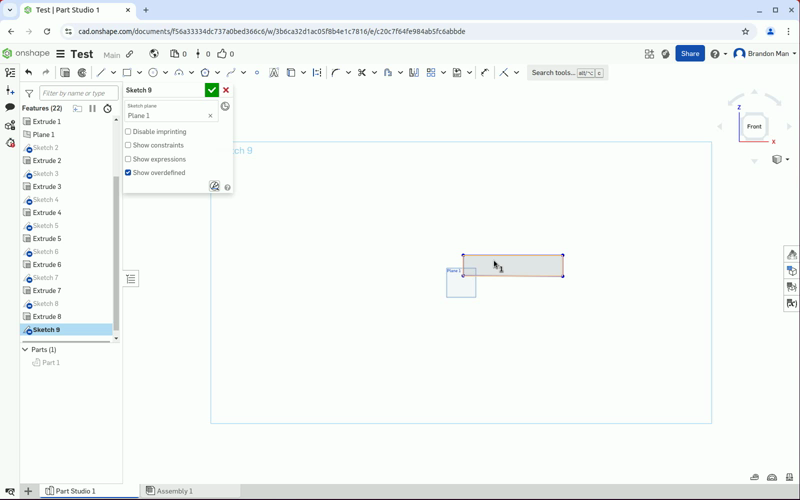
mouse_move(73, 352)
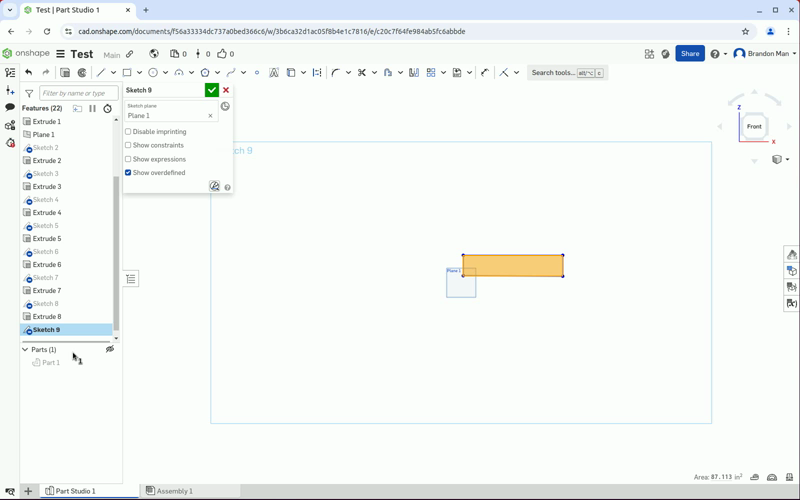
key(shift+y)
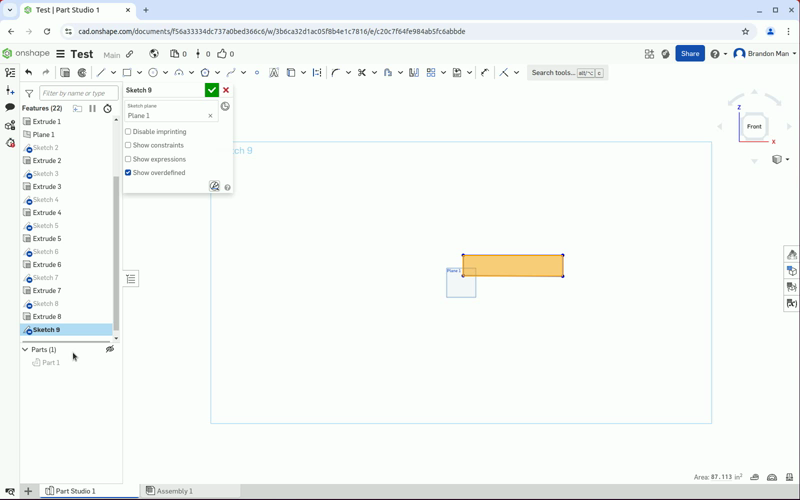
key(shift+e)
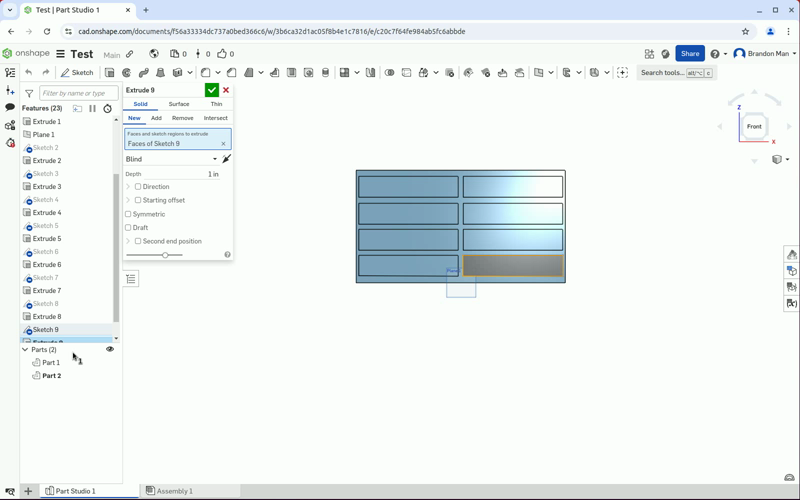
mouse_move(143, 106)
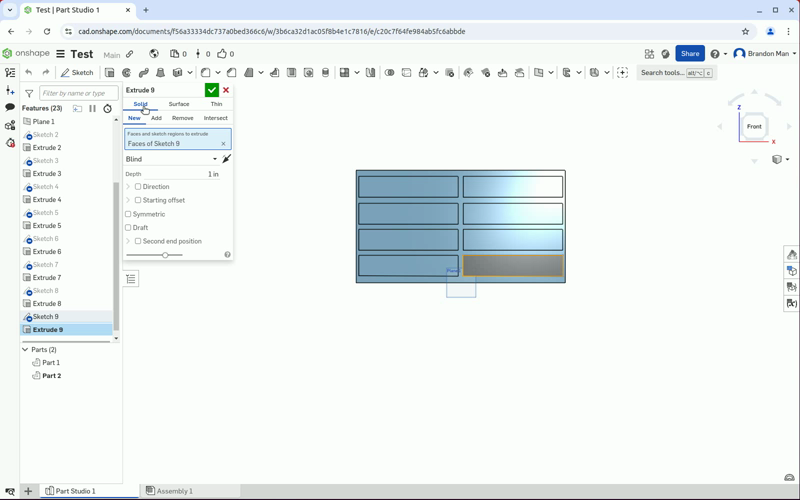
click(143, 106)
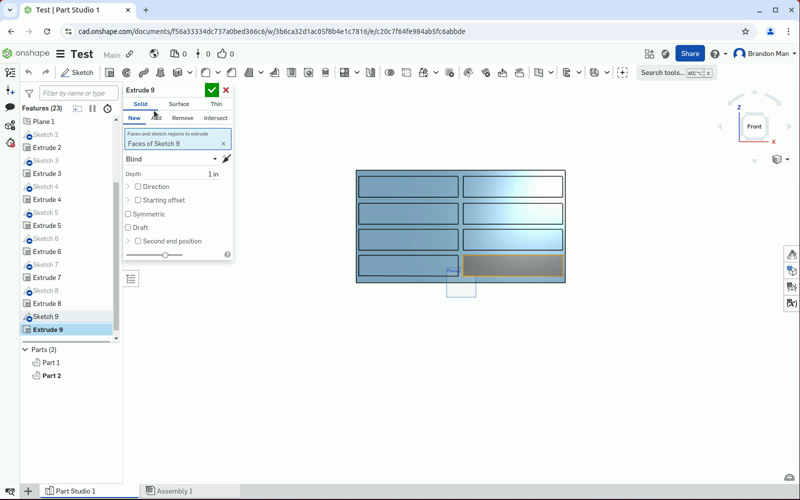
mouse_move(186, 120)
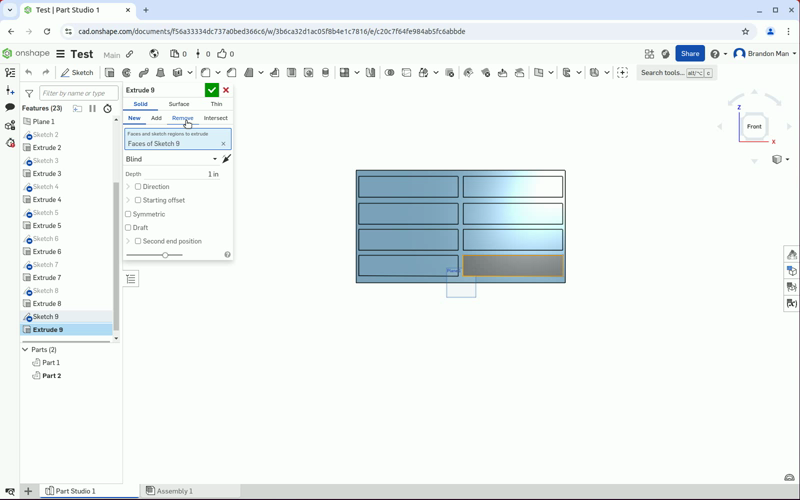
click(186, 120)
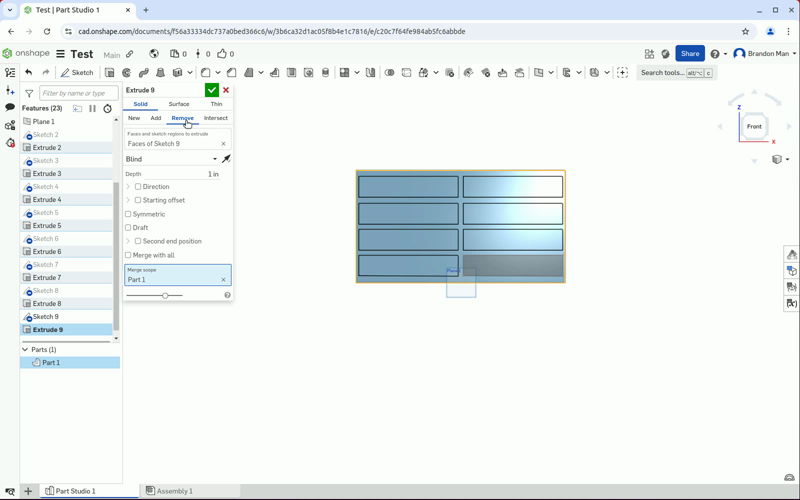
key(tab, 4)
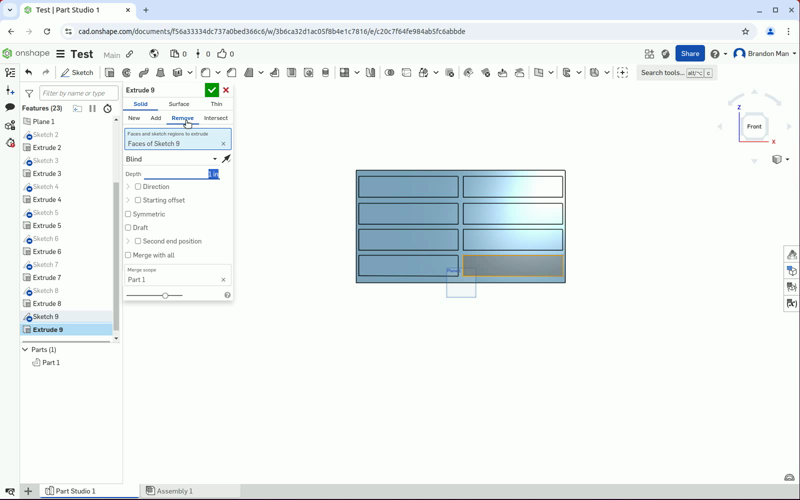
text(0.241)
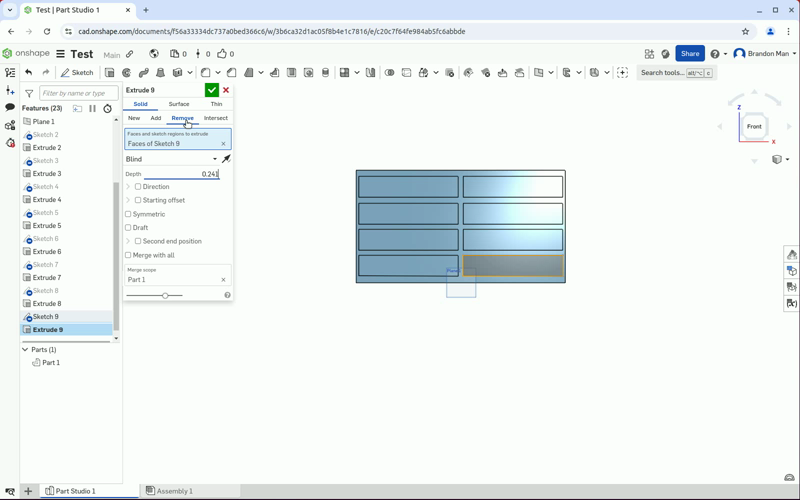
key(tab, 6)
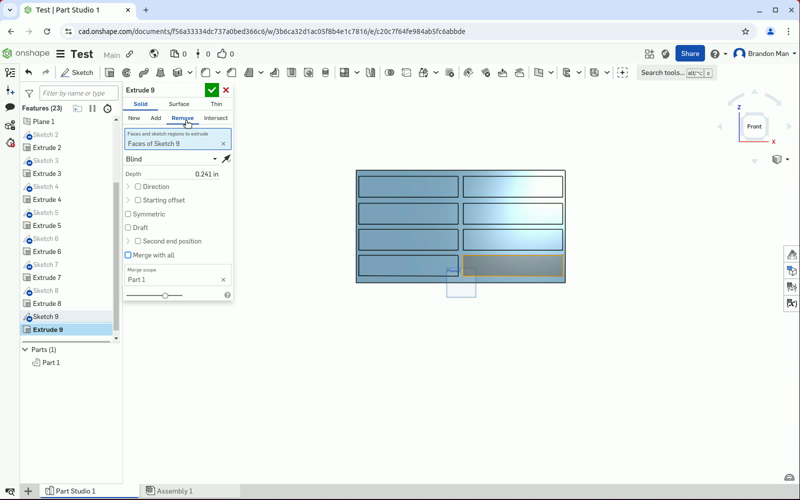
key(space)
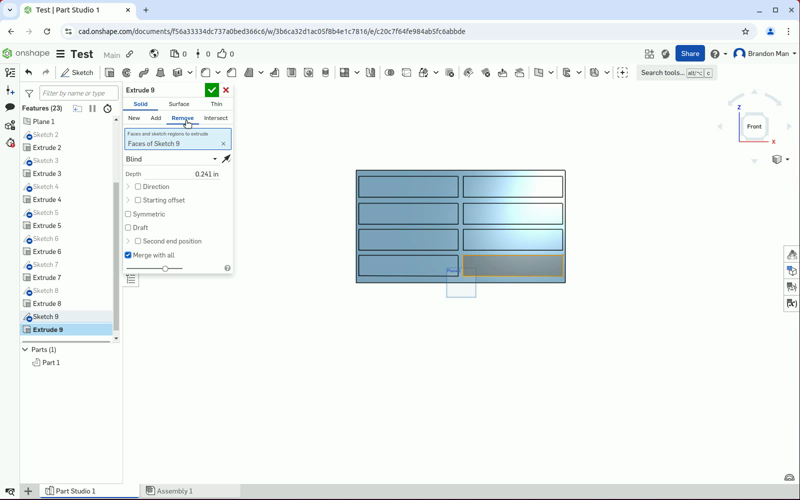
key(enter)
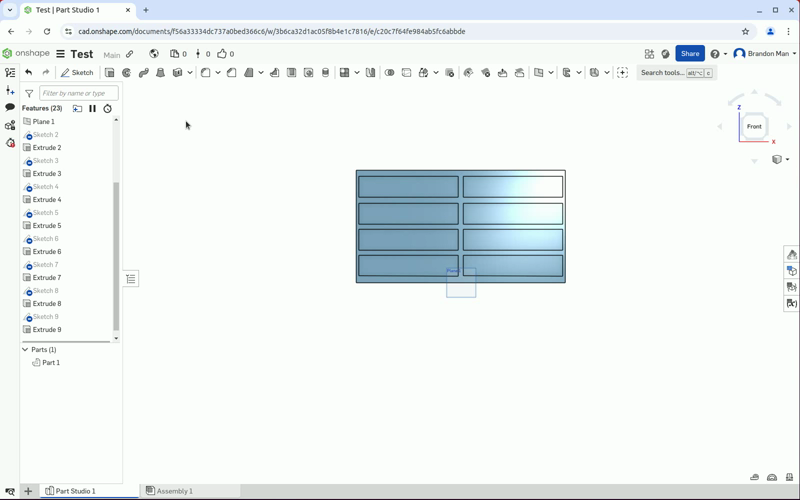
key(shift+h)
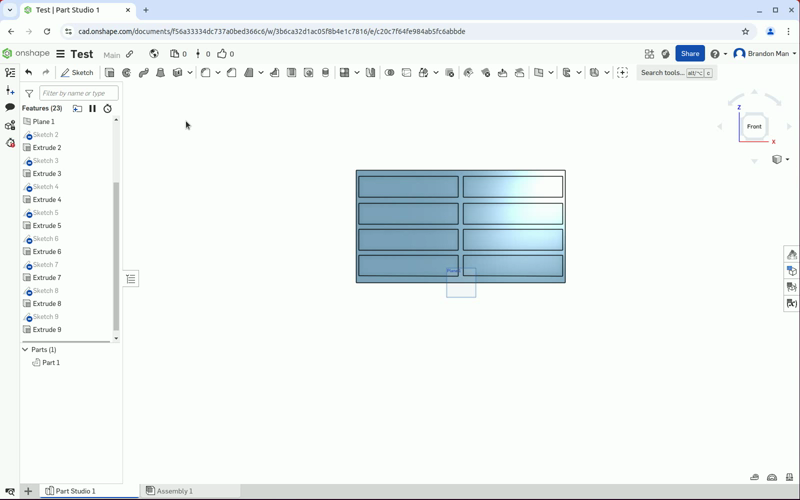
key(shift+h)
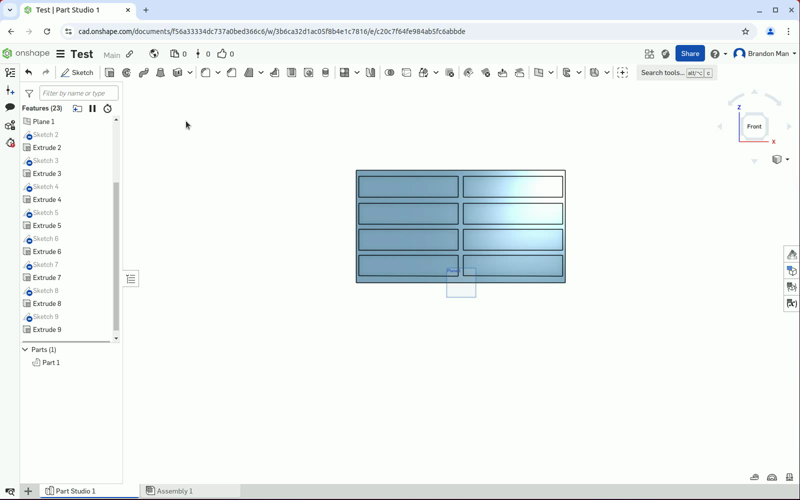
key(shift+7)
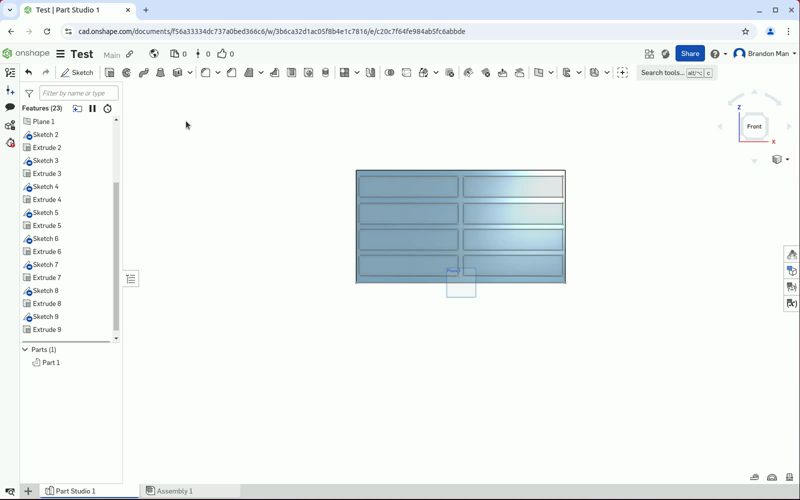
key(left, 2)
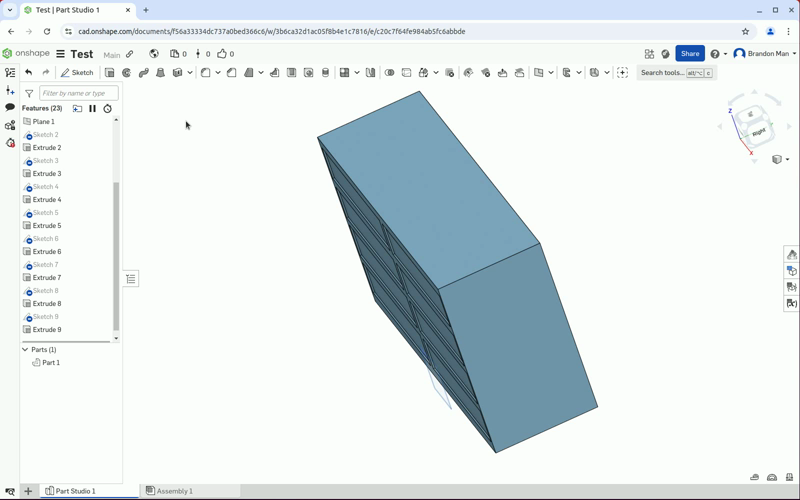
key(down, 2)
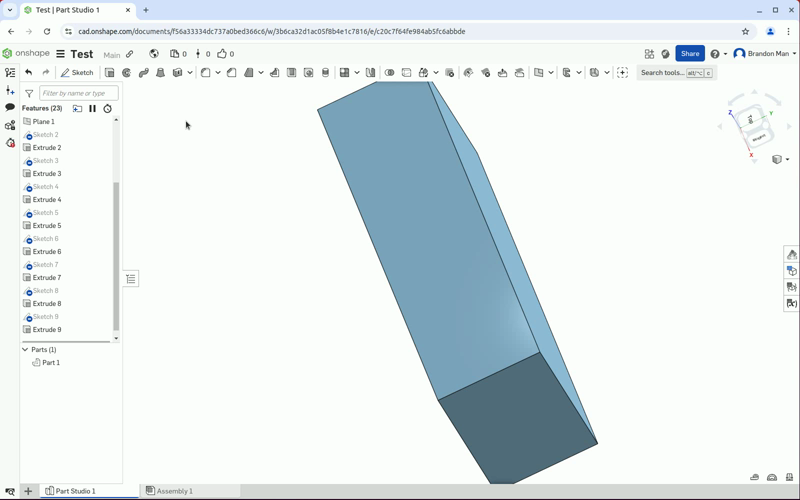
key(up, 2)
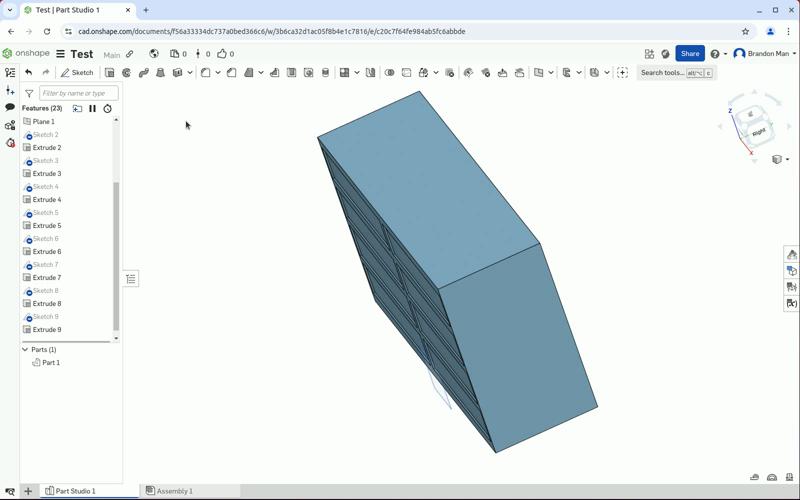
key(right, 2)
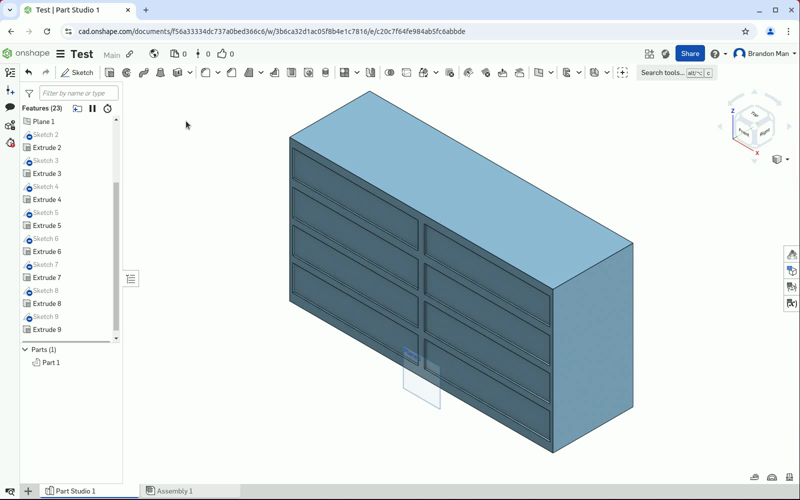
mouse_move(69, 98)
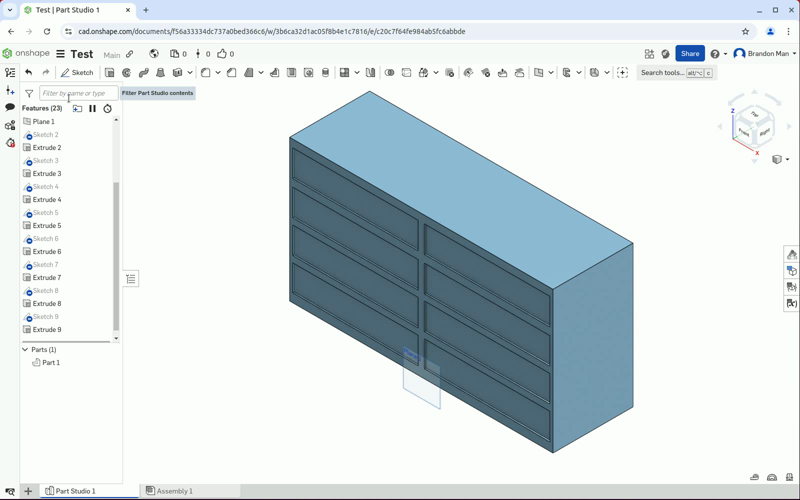
click(69, 98)